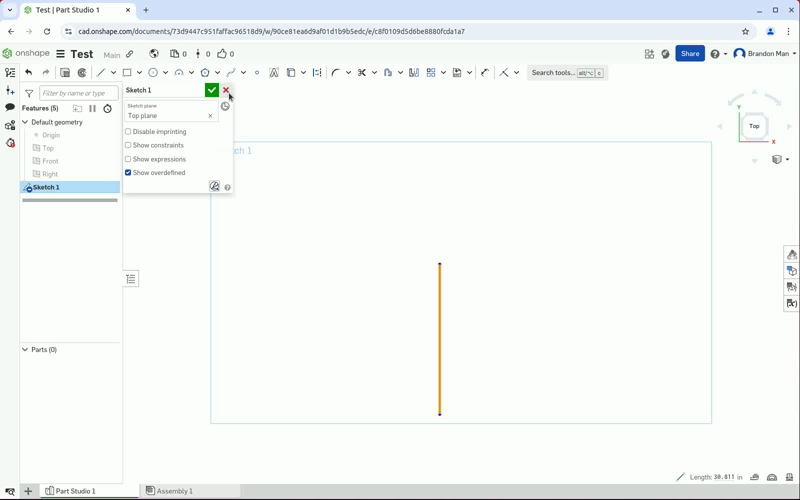
key(shift+h)
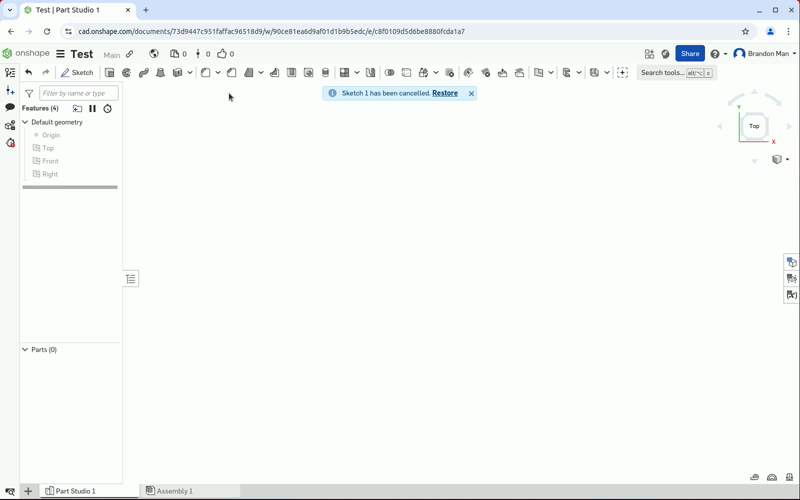
mouse_move(73, 352)
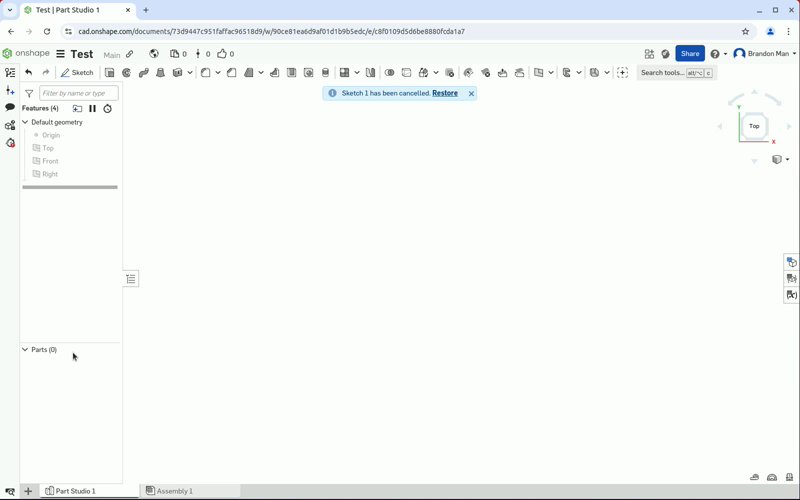
key(y)
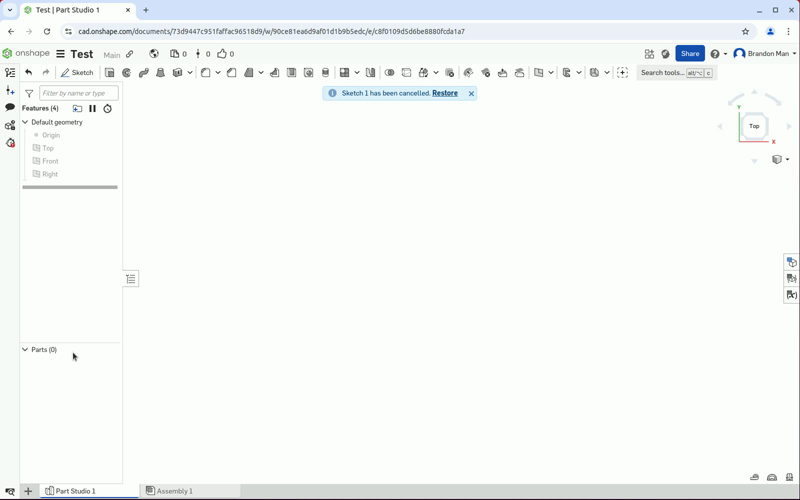
key(shift+p)
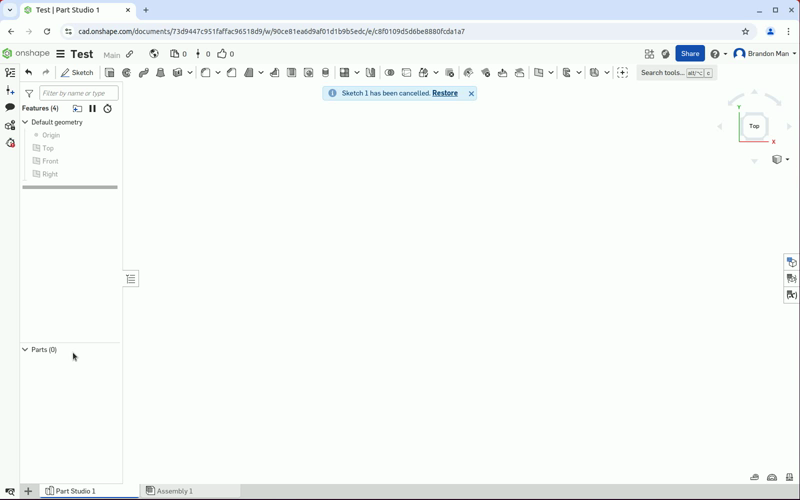
key(space)
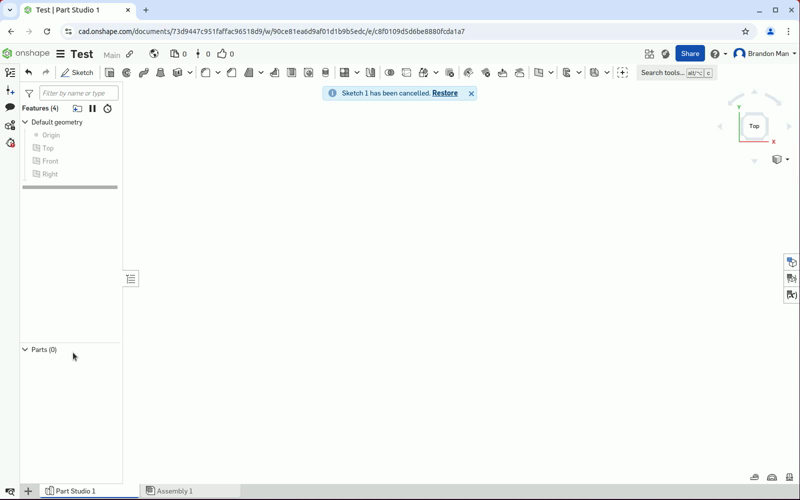
key_down(shift)
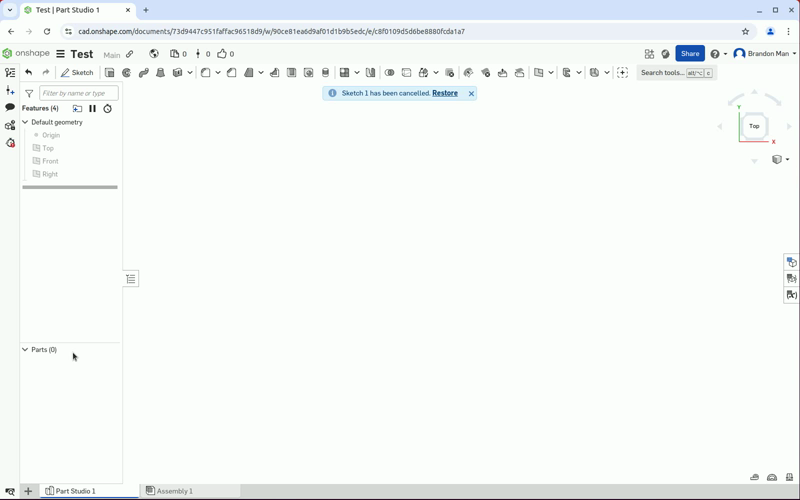
key(up)
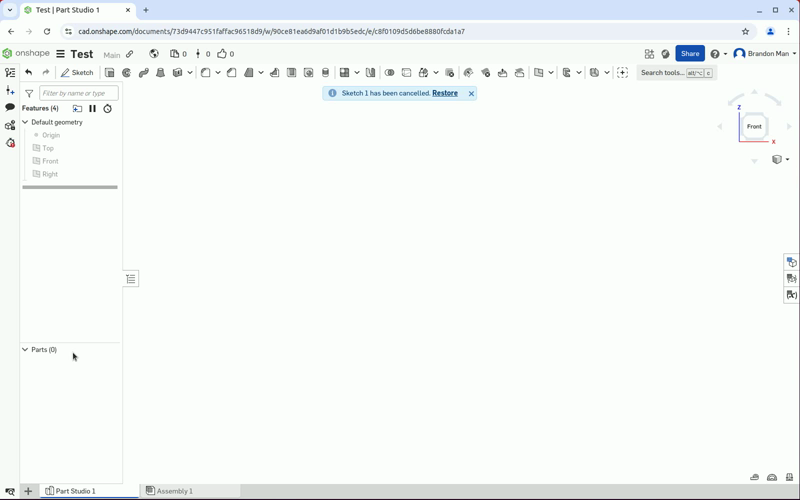
key_up(shift)
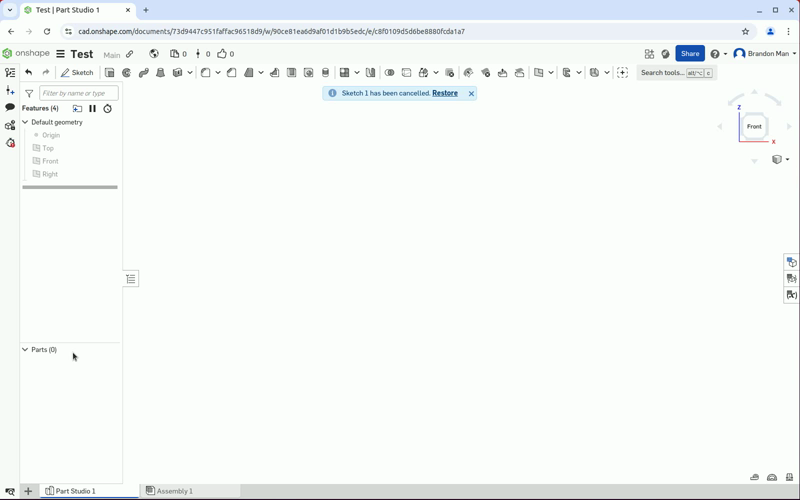
mouse_move(73, 352)
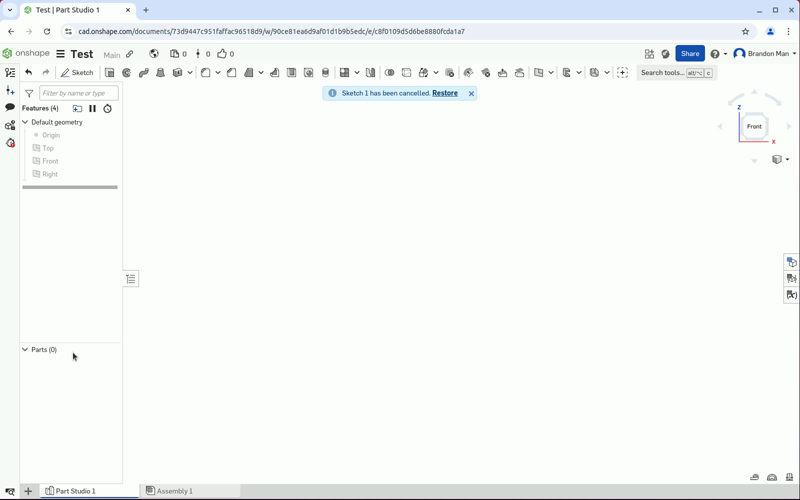
key(shift+y)
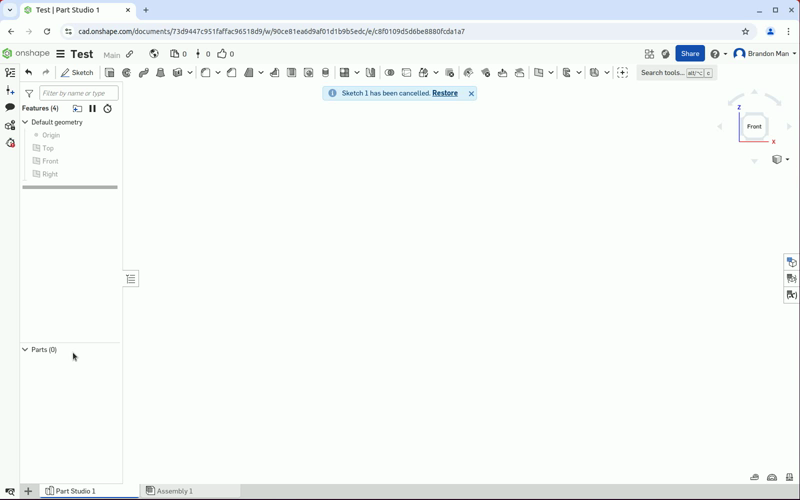
key(shift+s)
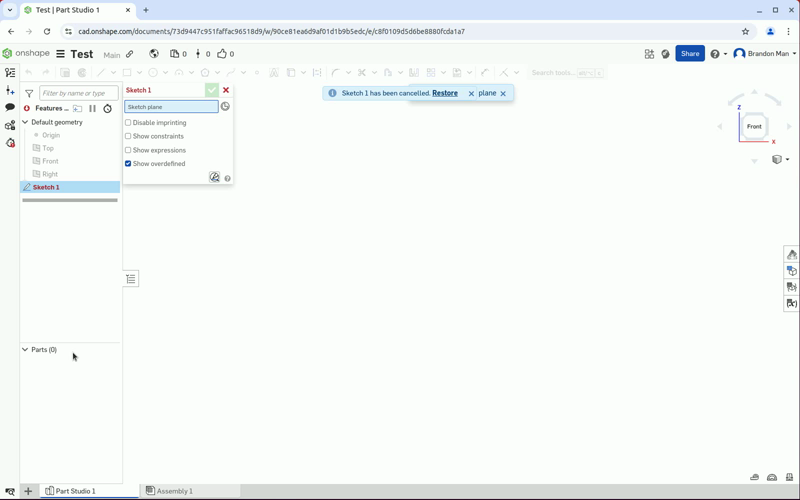
mouse_move(73, 163)
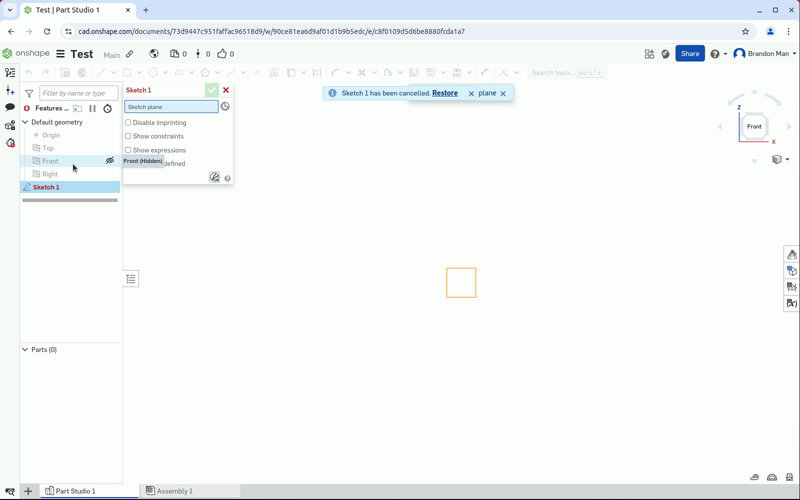
click(73, 163)
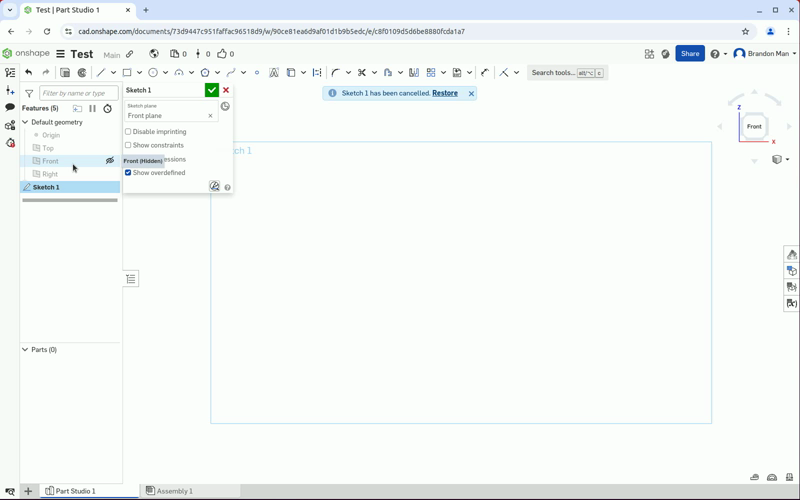
mouse_move(73, 352)
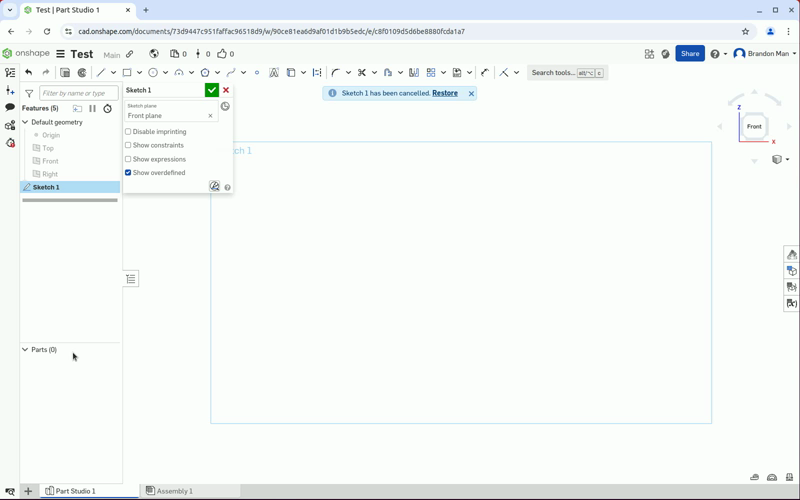
key(y)
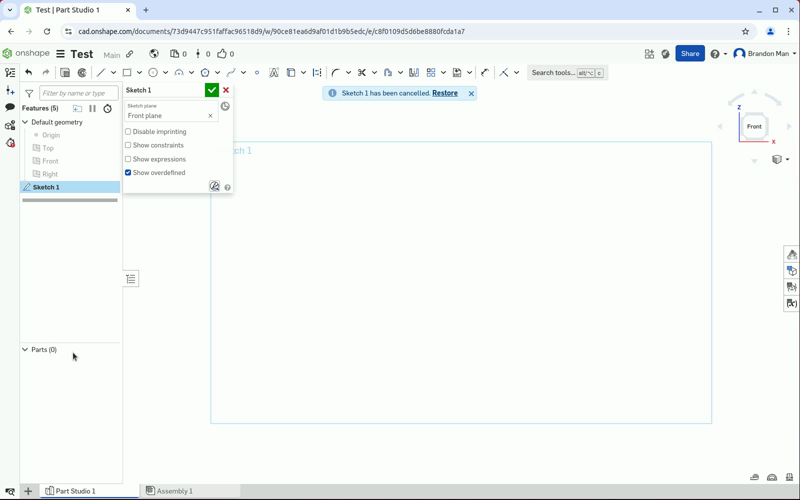
key(l)
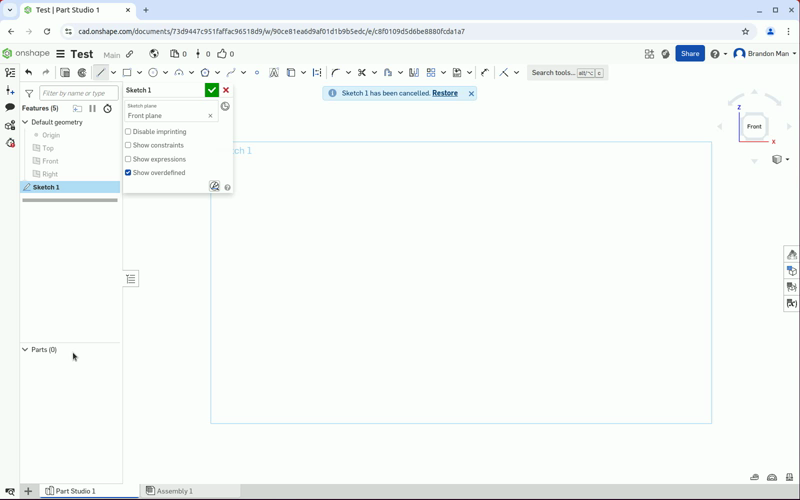
key_down(shift)
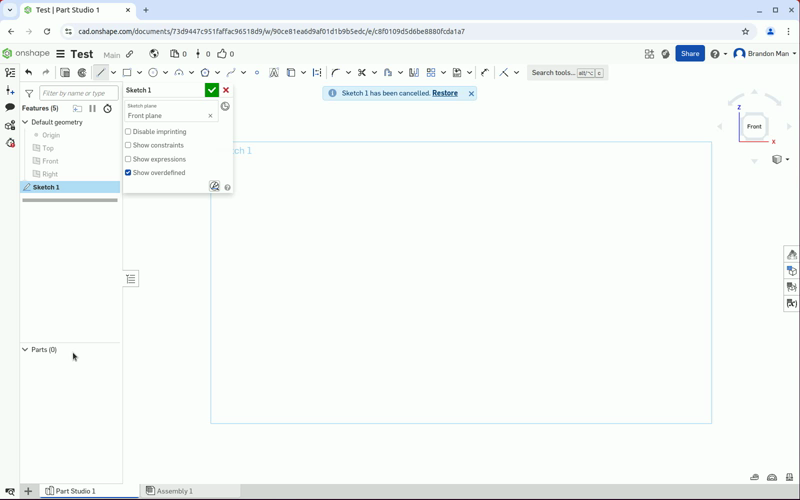
mouse_move(460, 282)
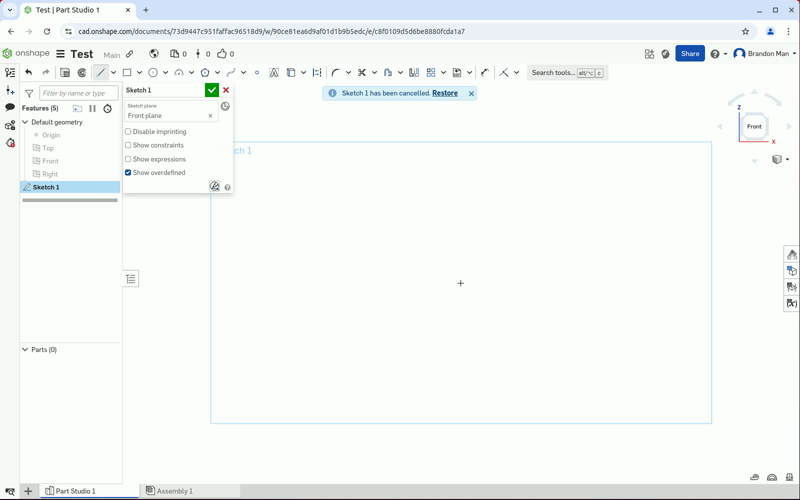
click(460, 282)
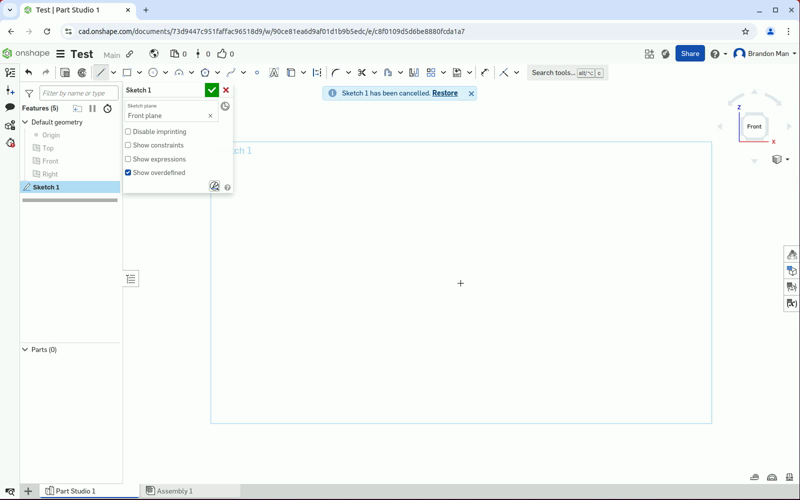
key_up(shift)
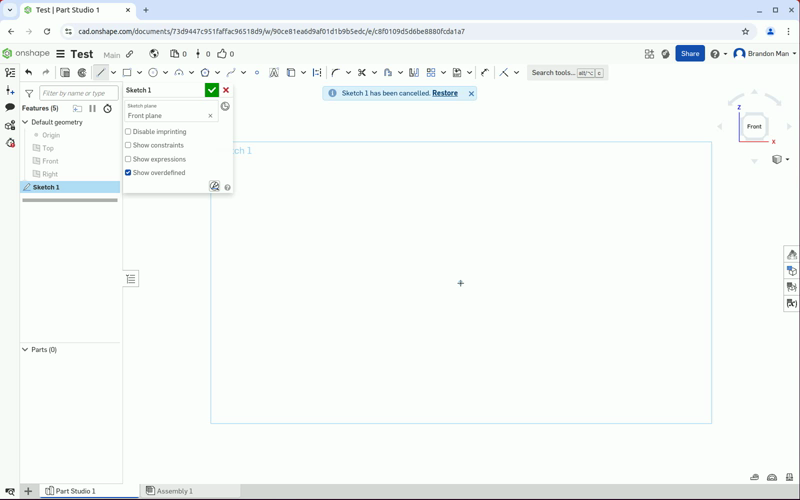
key_down(shift)
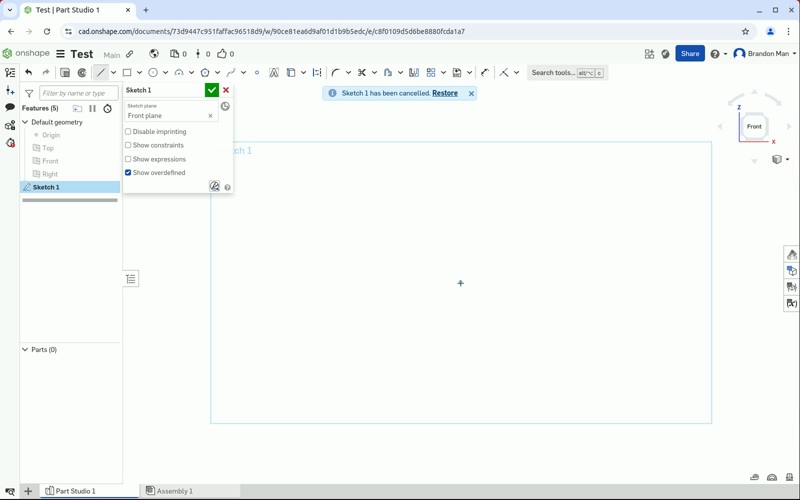
mouse_move(554, 282)
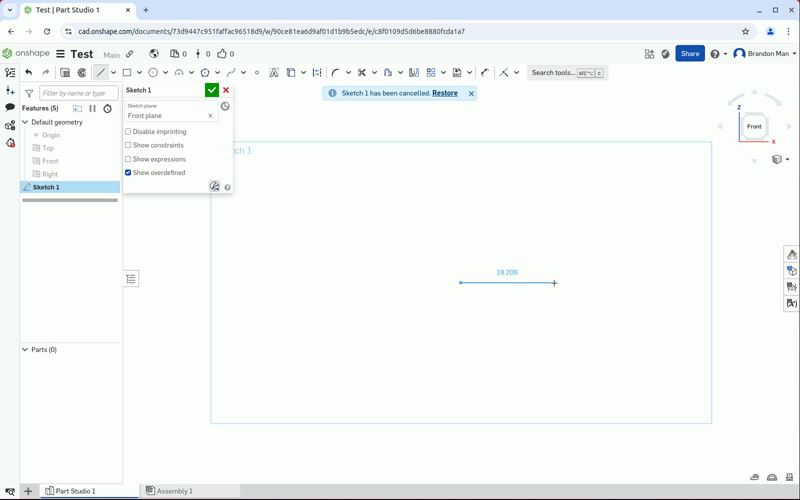
click(554, 282)
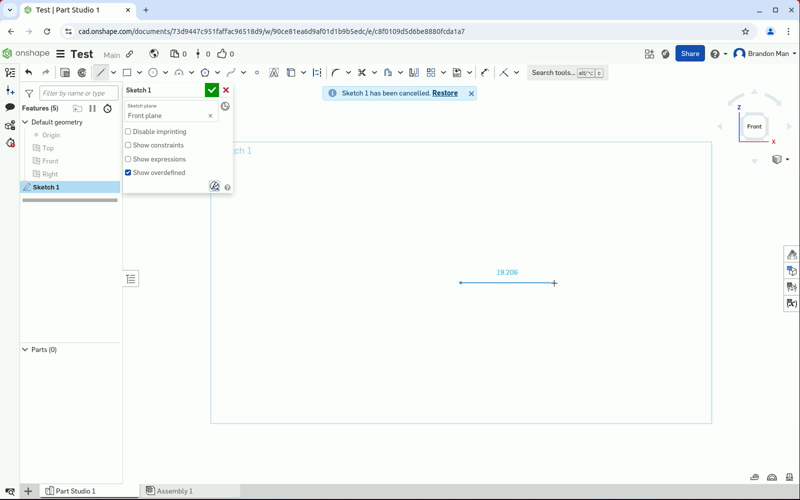
key_up(shift)
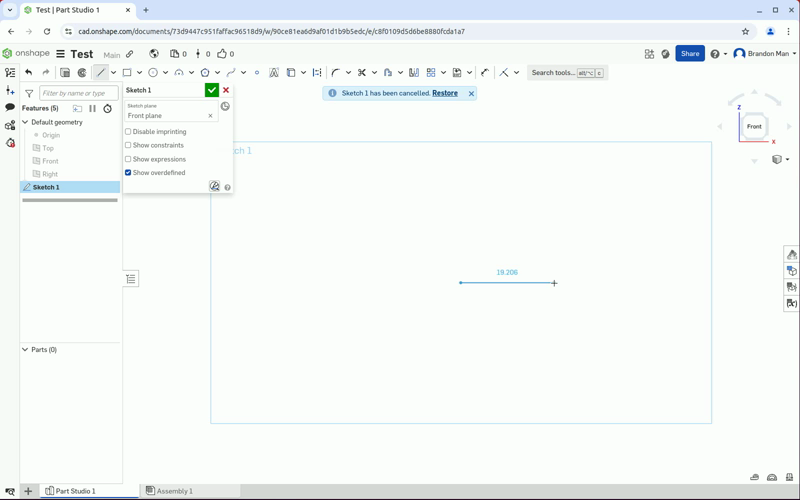
key_down(shift)
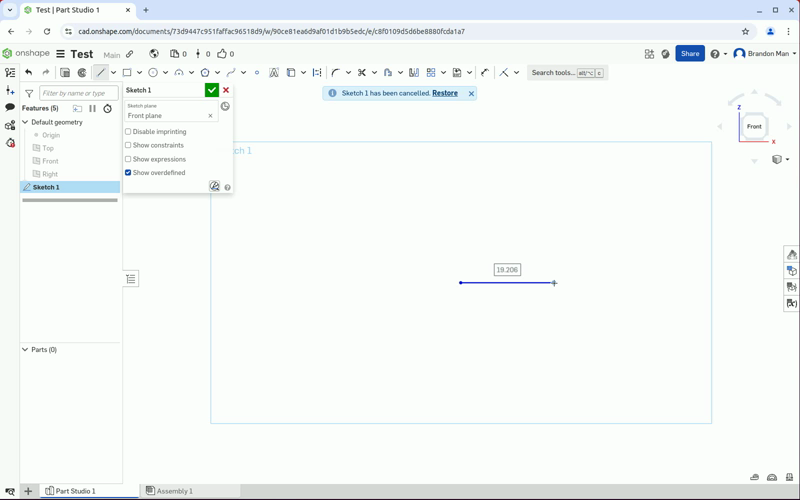
mouse_move(584, 282)
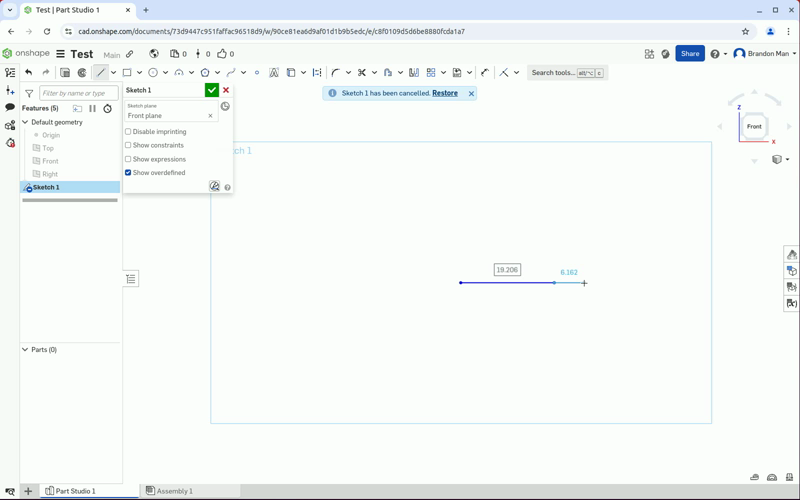
mouse_move(554, 267)
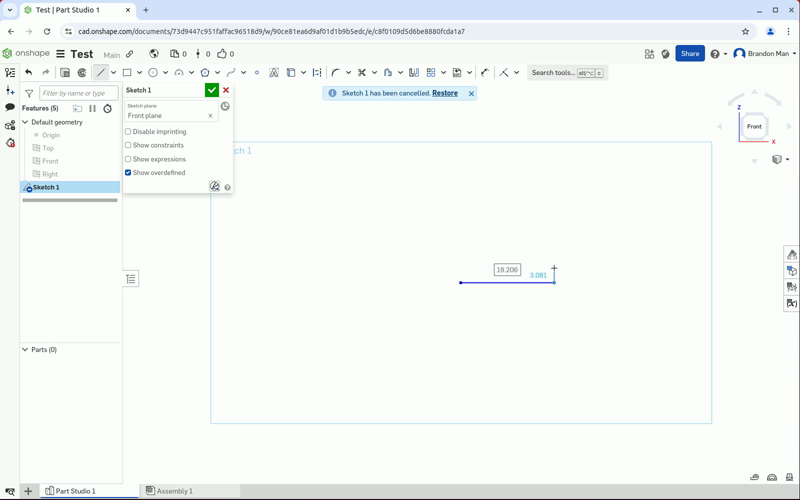
click(554, 267)
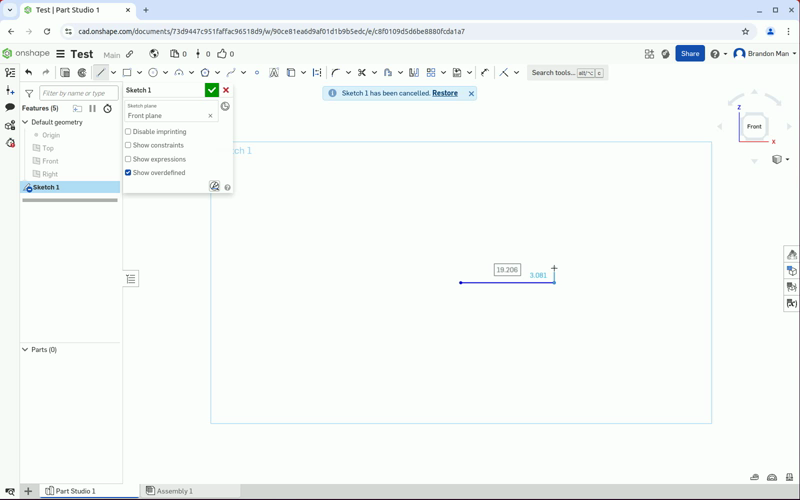
key_up(shift)
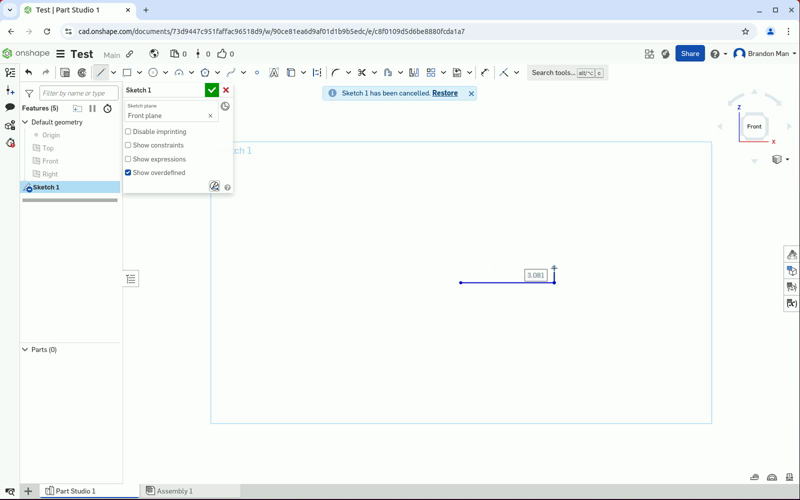
key_down(shift)
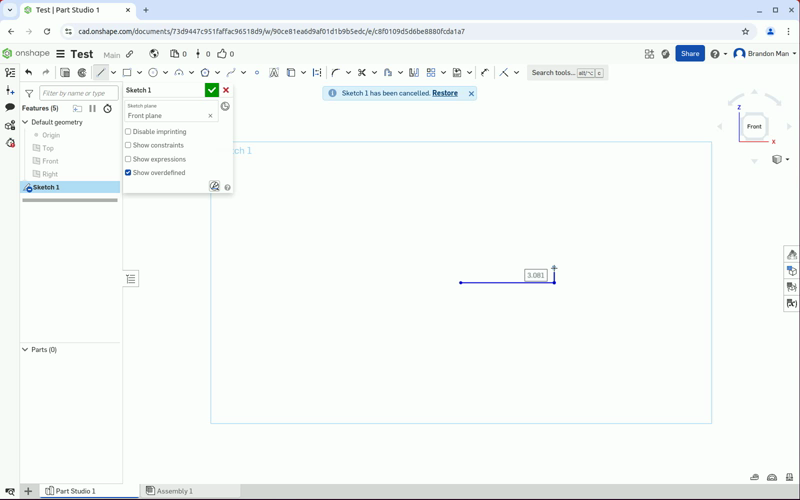
mouse_move(584, 267)
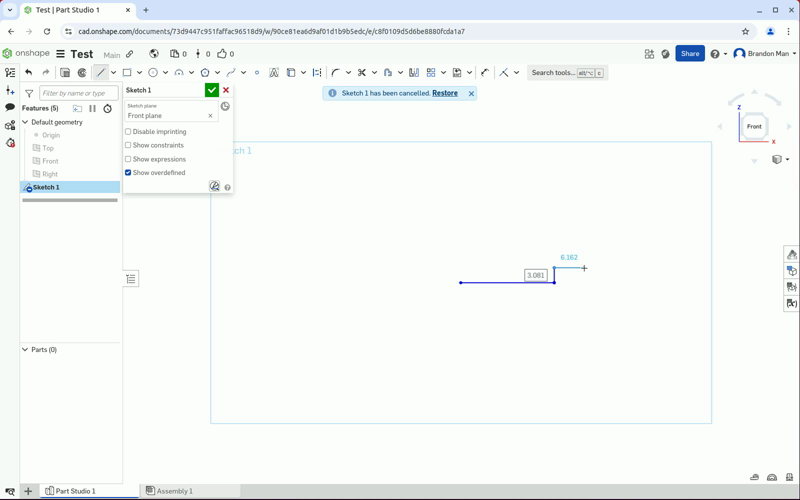
mouse_move(573, 267)
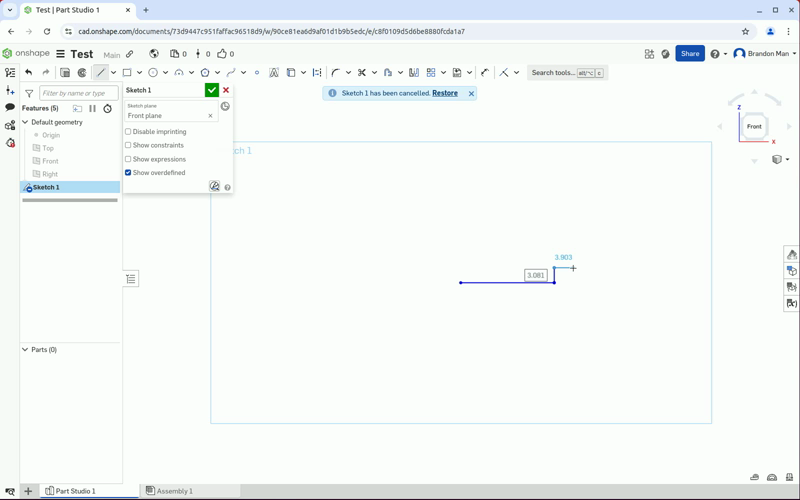
click(573, 267)
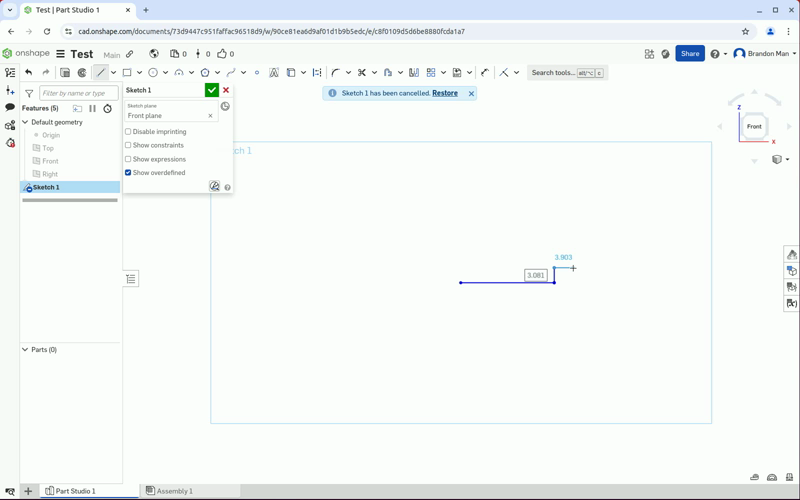
key_up(shift)
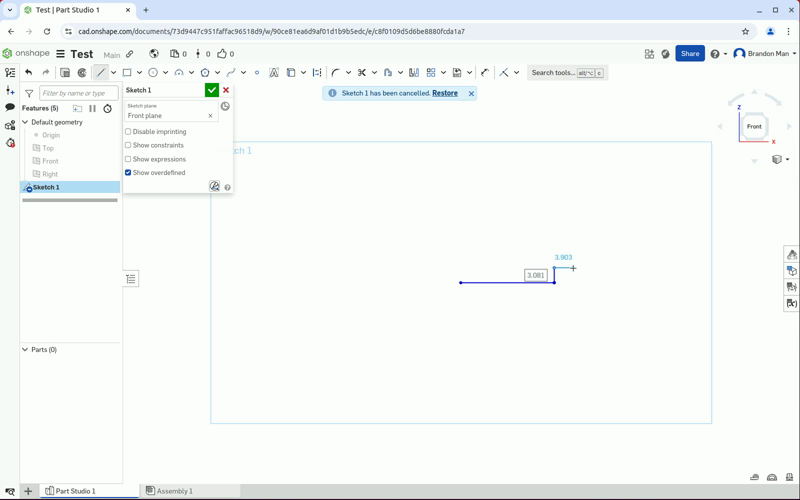
key(esc)
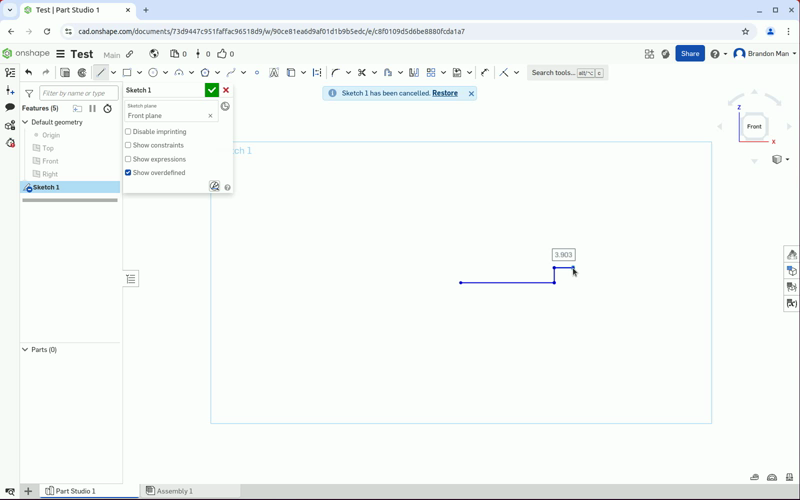
key(a)
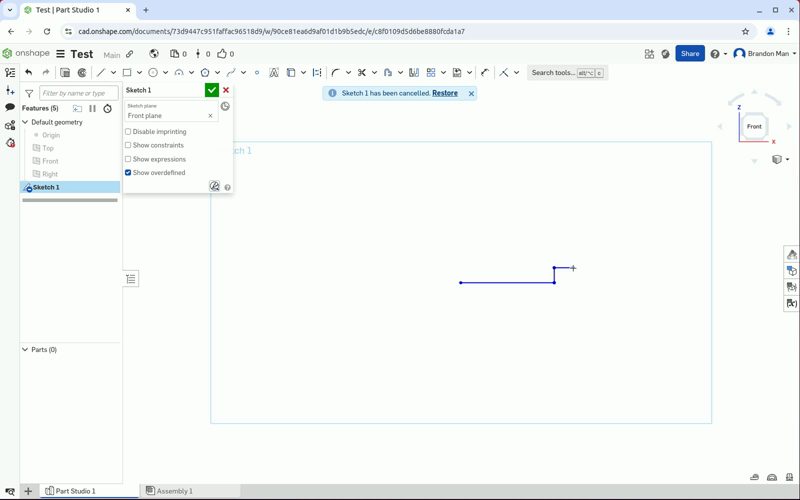
mouse_move(573, 267)
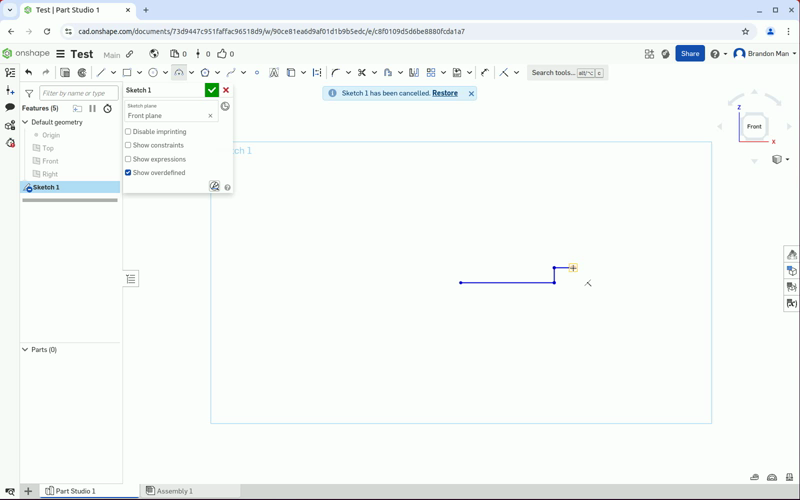
click(573, 267)
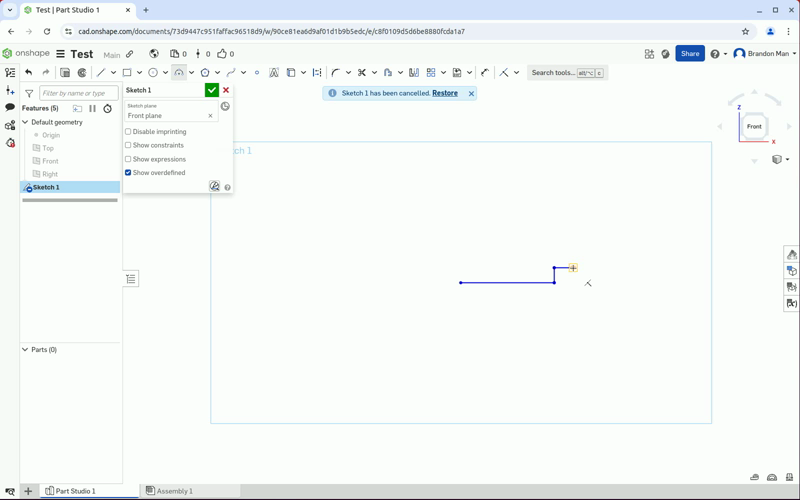
key_down(shift)
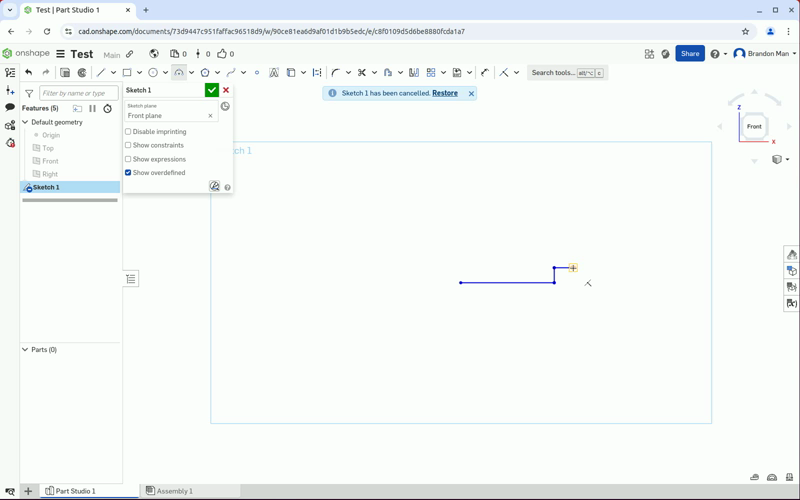
mouse_move(522, 215)
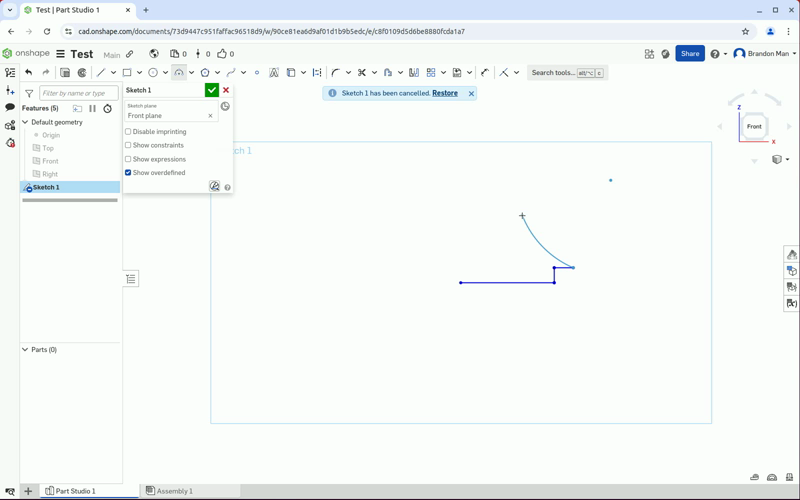
click(522, 215)
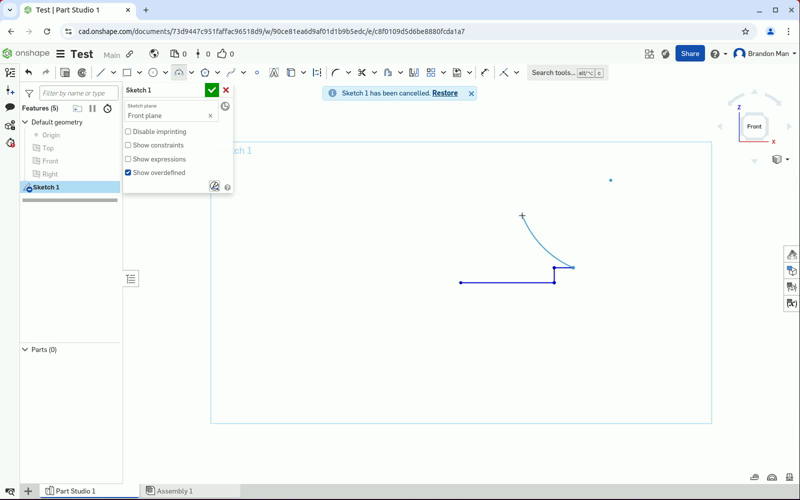
mouse_move(558, 231)
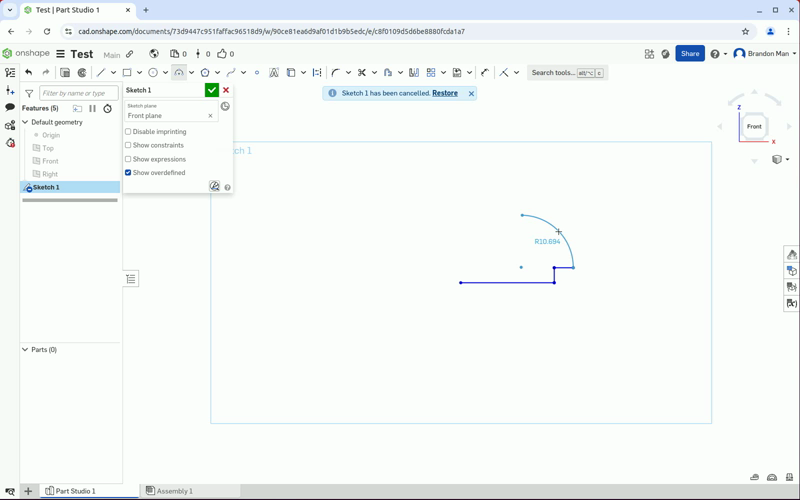
click(558, 231)
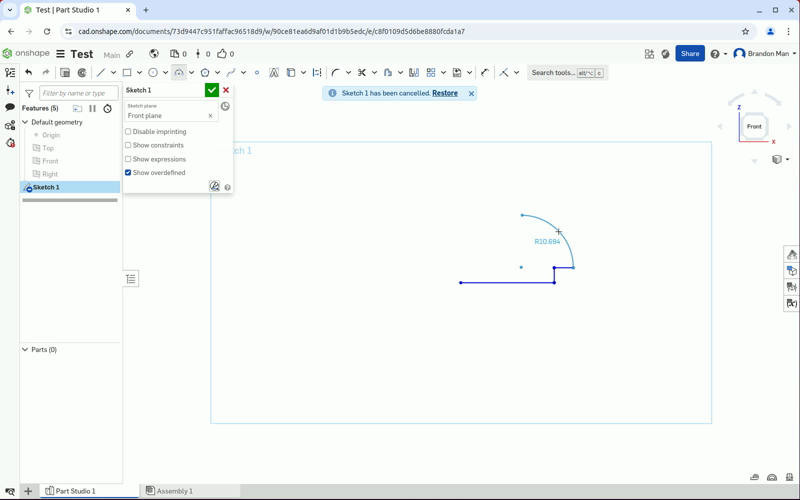
key_up(shift)
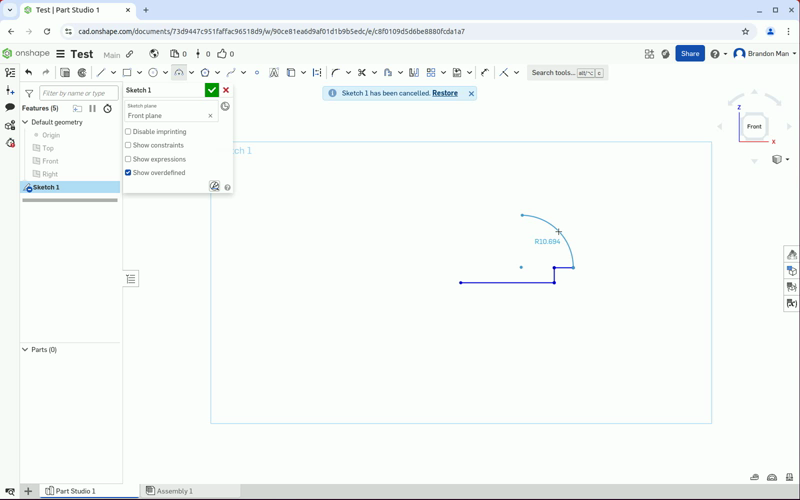
key(esc)
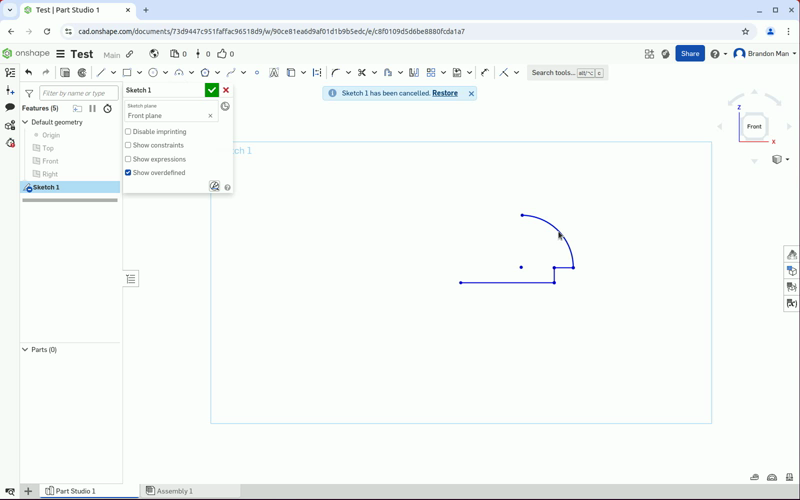
key(l)
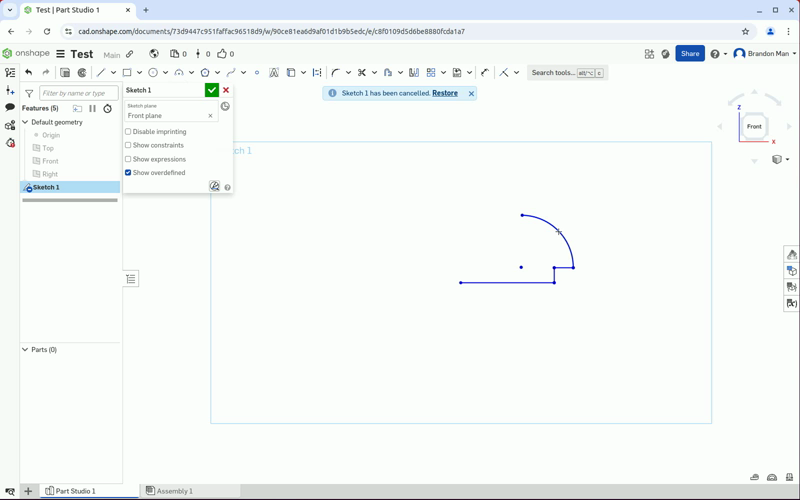
mouse_move(522, 215)
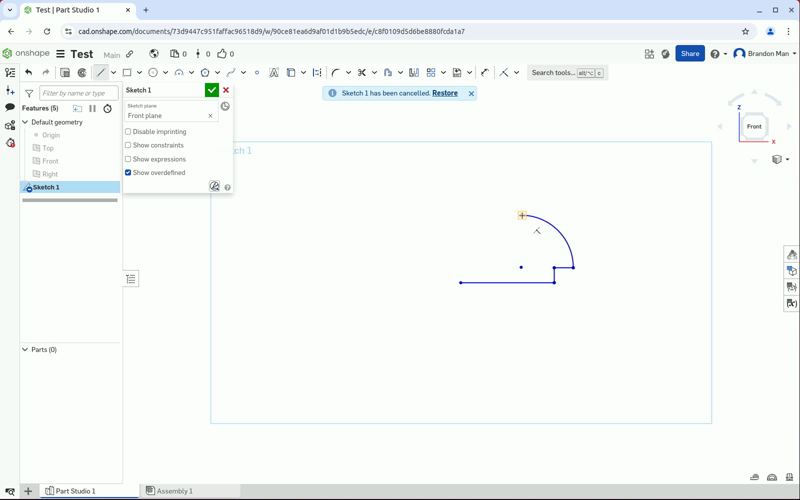
click(522, 215)
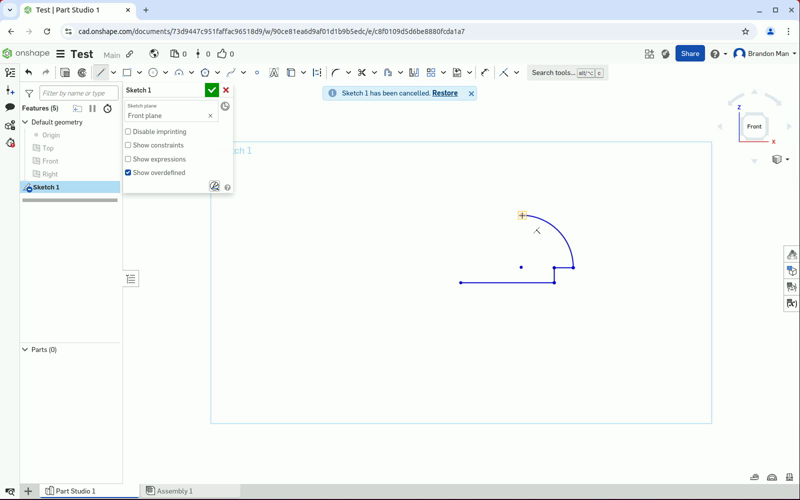
key_down(shift)
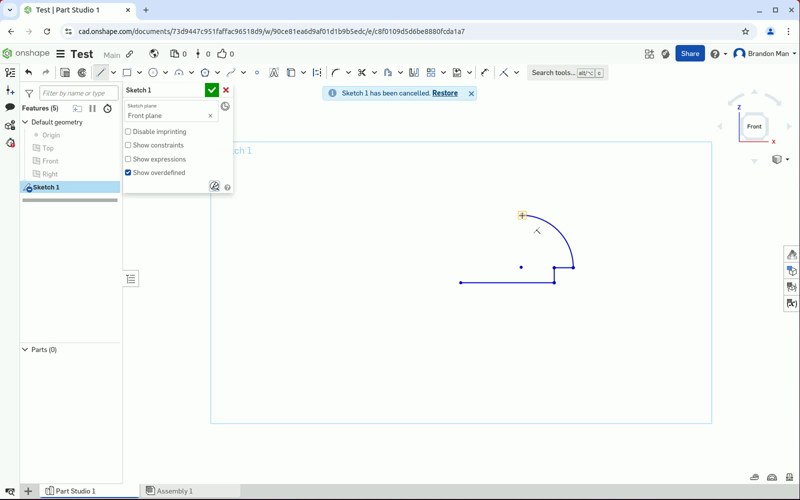
mouse_move(460, 215)
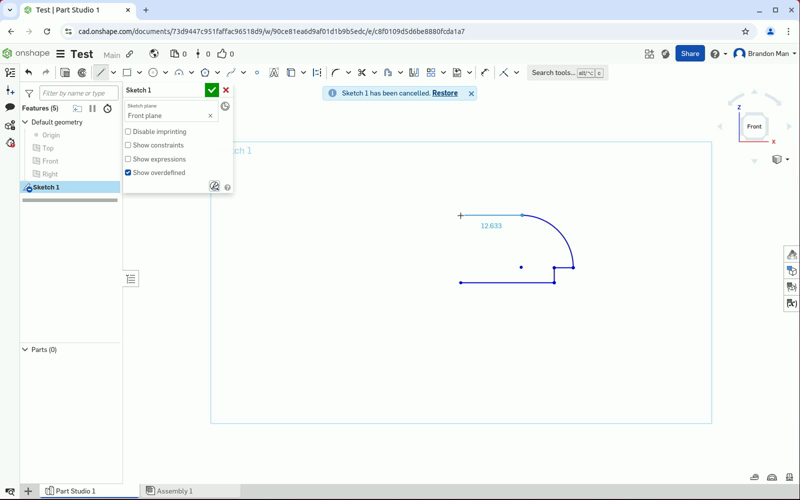
click(460, 215)
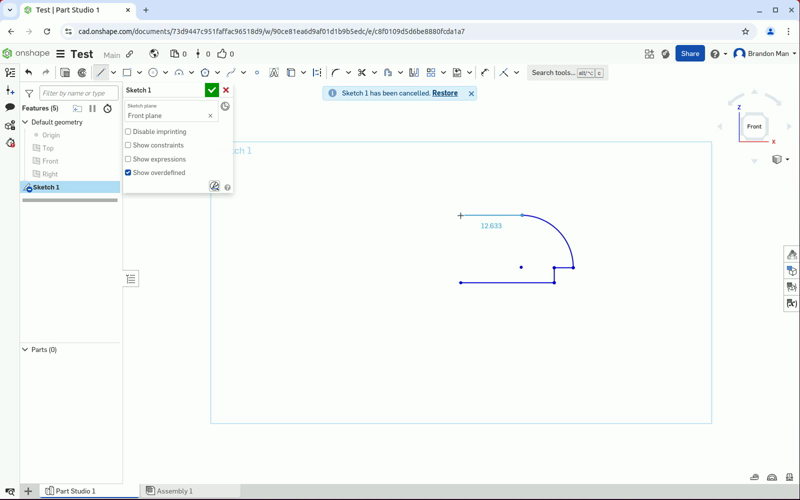
key_up(shift)
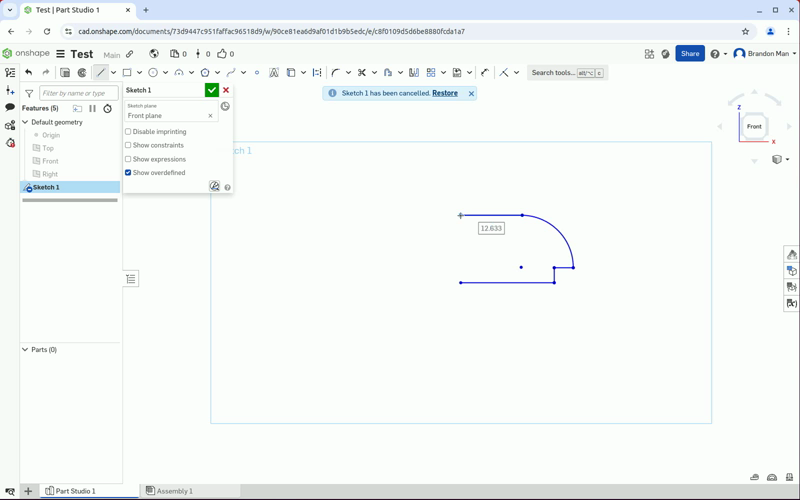
key_down(shift)
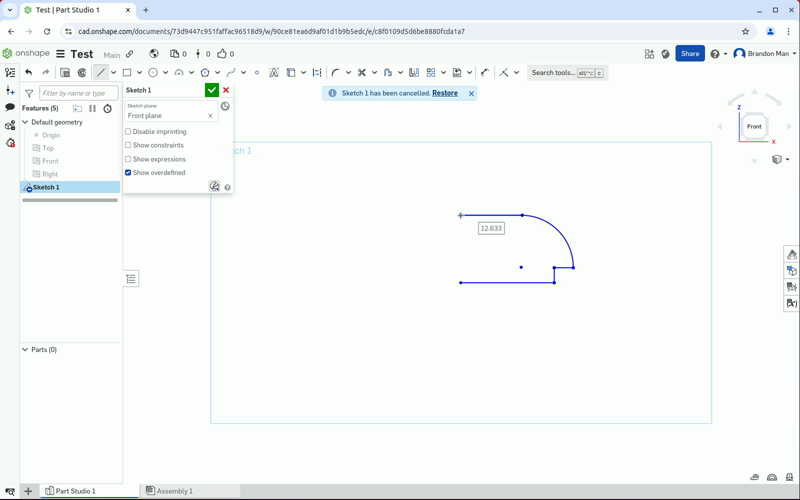
mouse_move(460, 282)
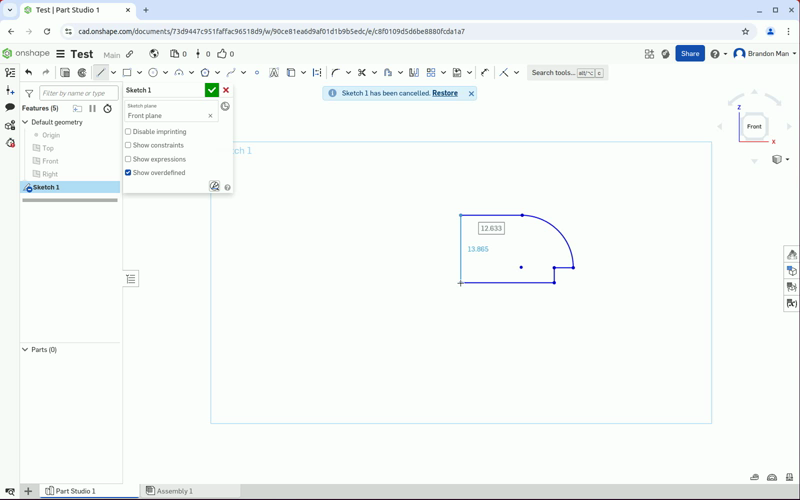
key_up(shift)
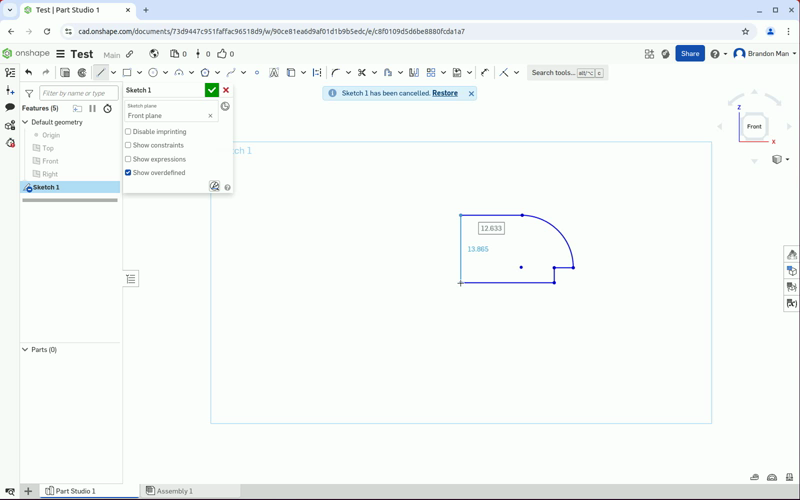
click(460, 282)
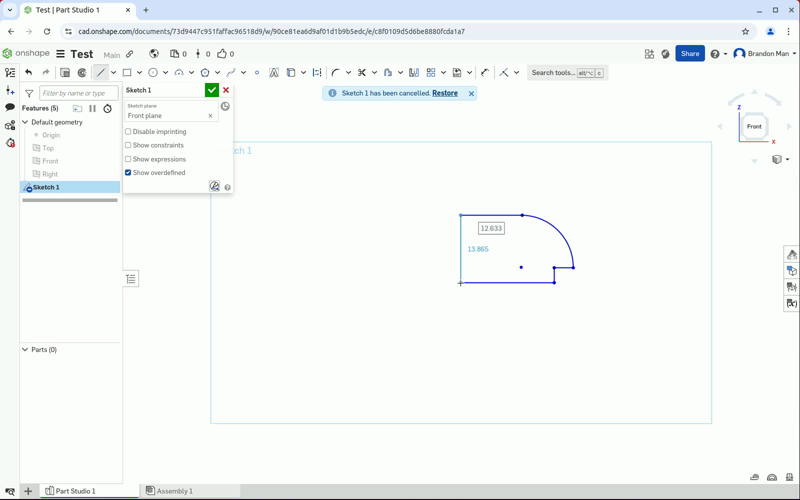
key(esc)
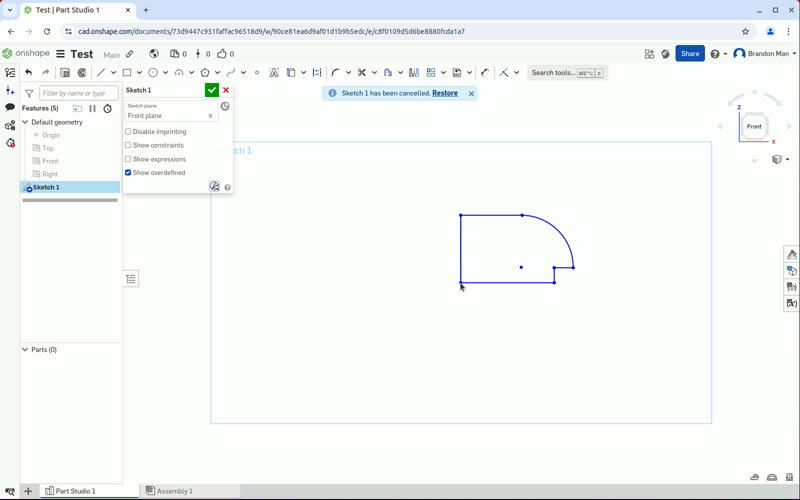
mouse_move(504, 258)
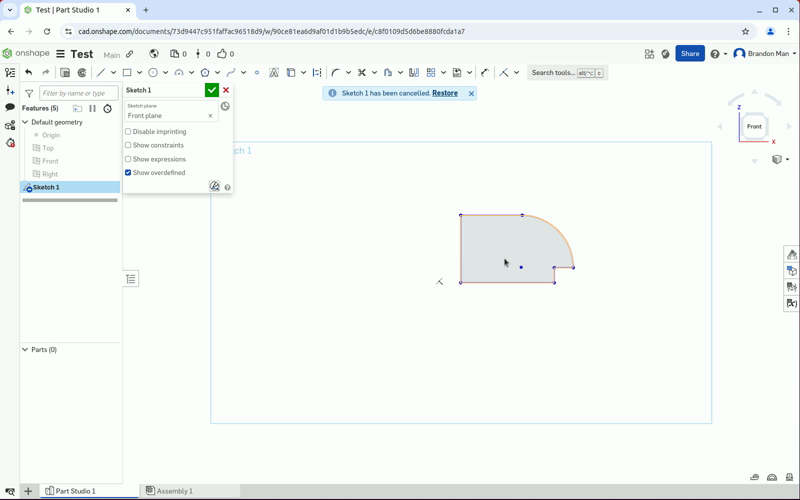
click(504, 258)
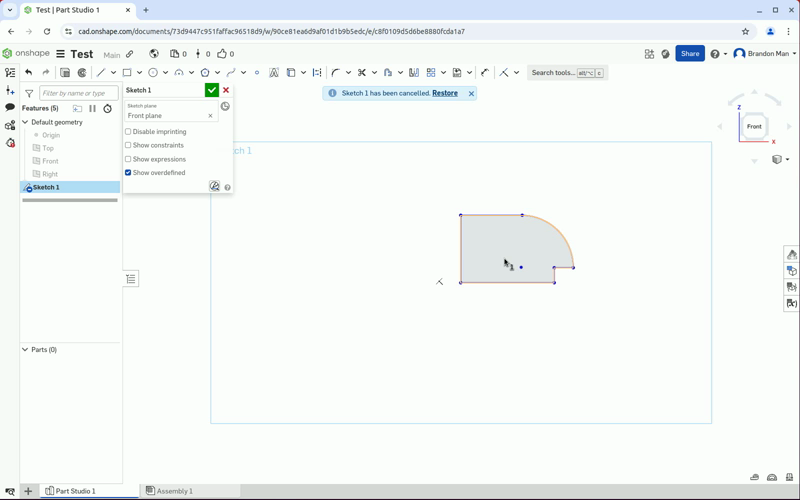
mouse_move(73, 352)
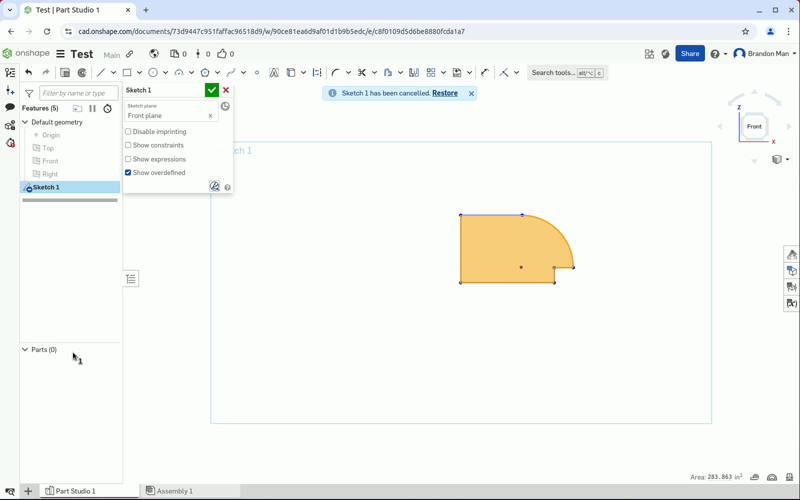
key(shift+y)
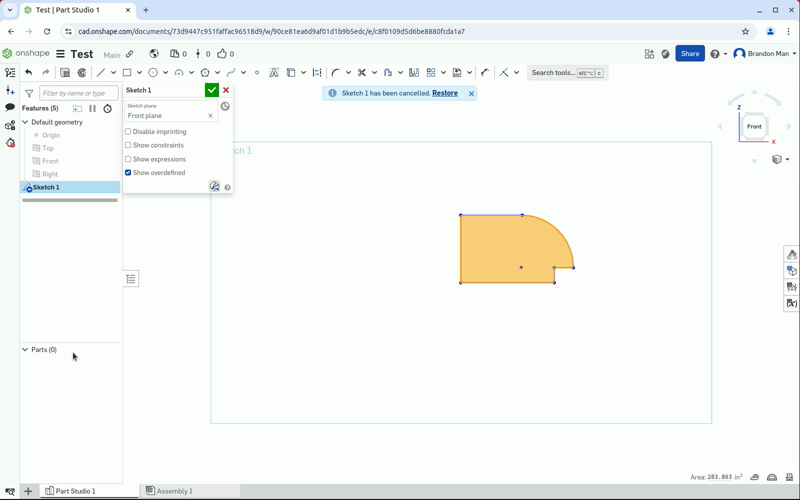
key(shift+e)
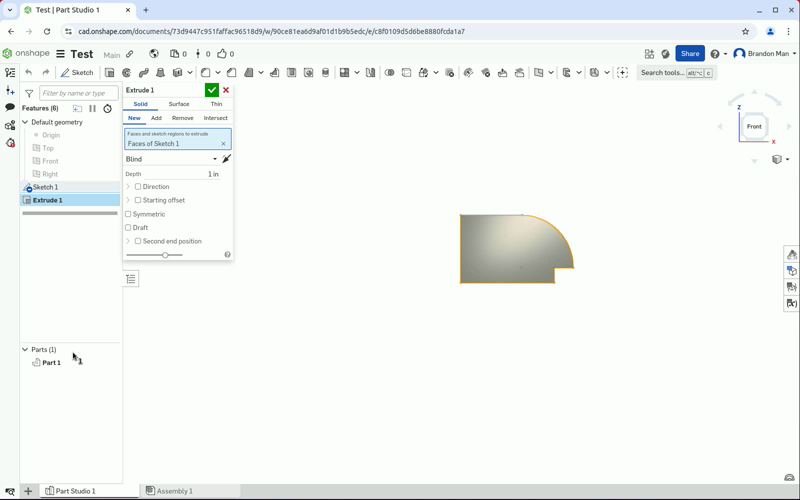
mouse_move(143, 106)
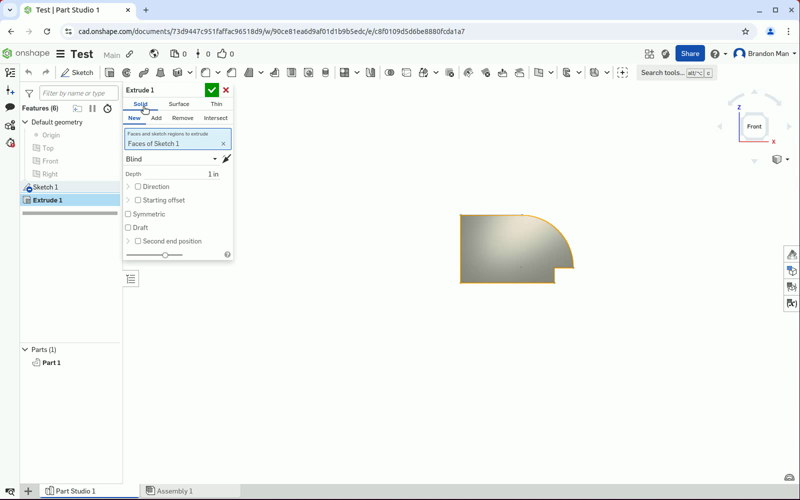
click(143, 106)
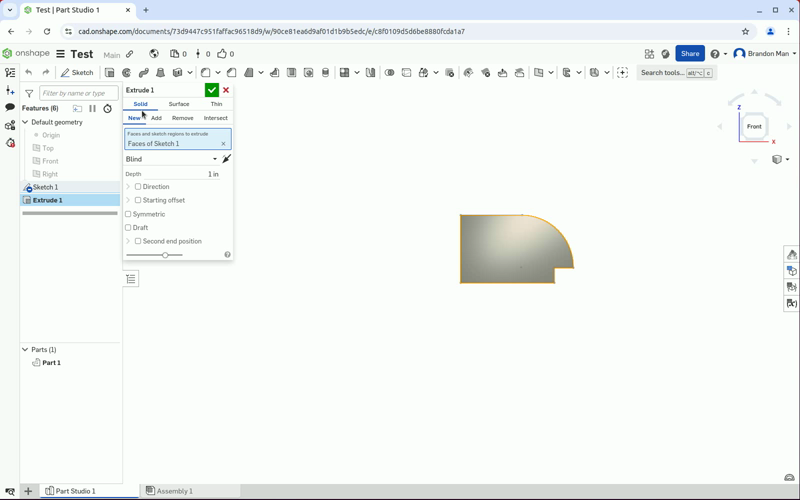
mouse_move(137, 120)
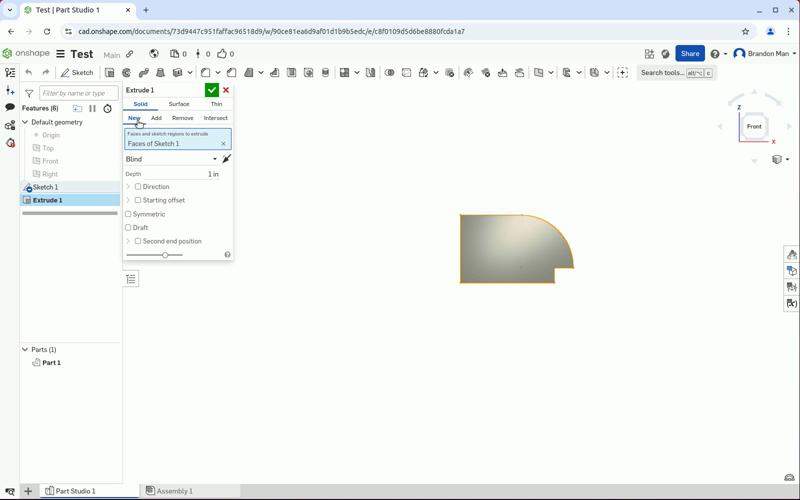
click(137, 120)
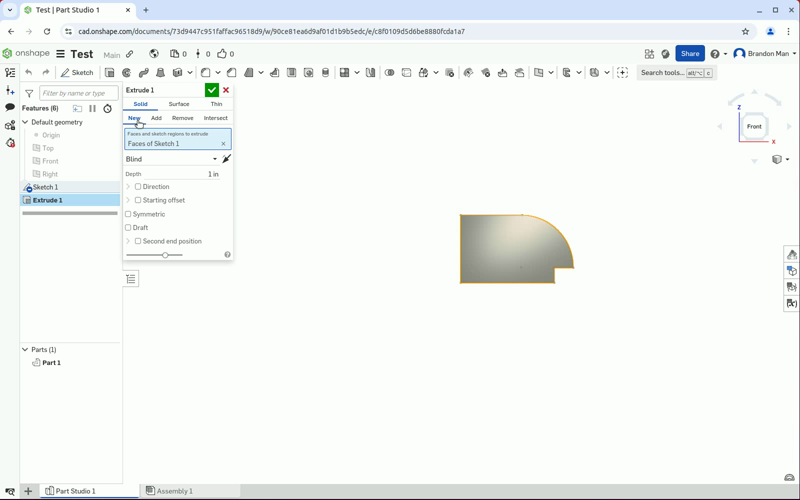
key(tab, 4)
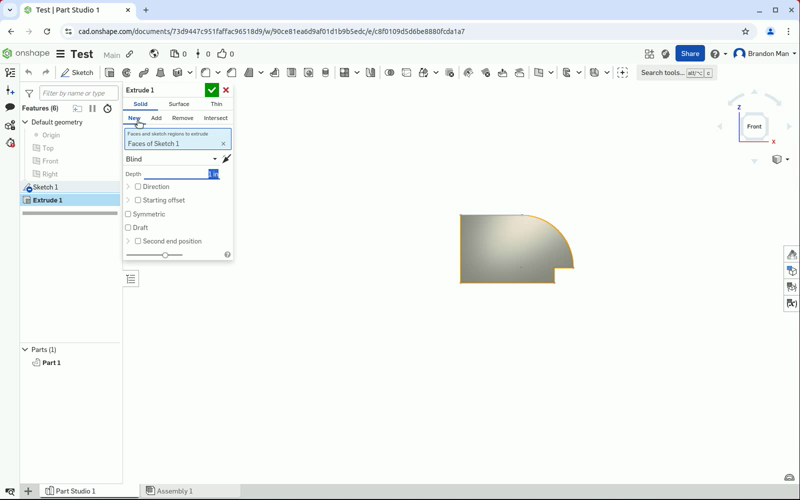
text(-21.183)
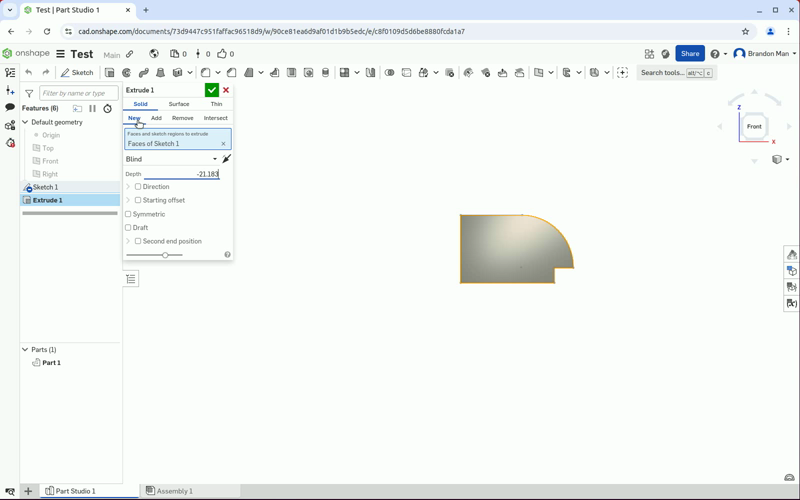
key(enter)
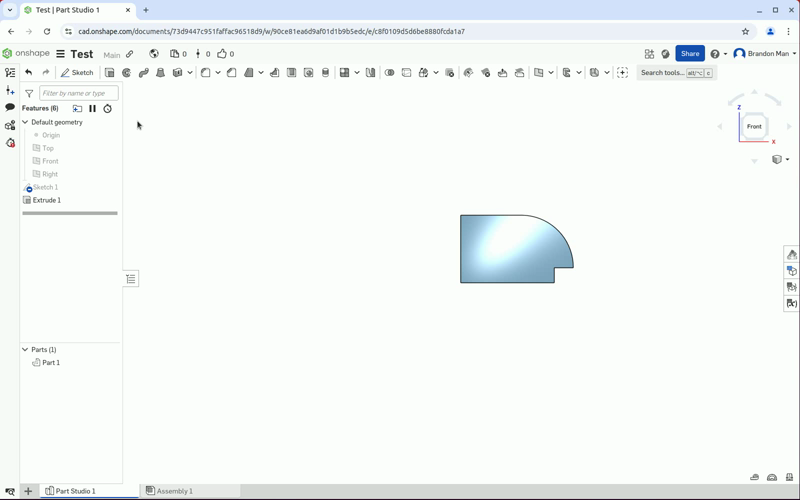
key(shift+h)
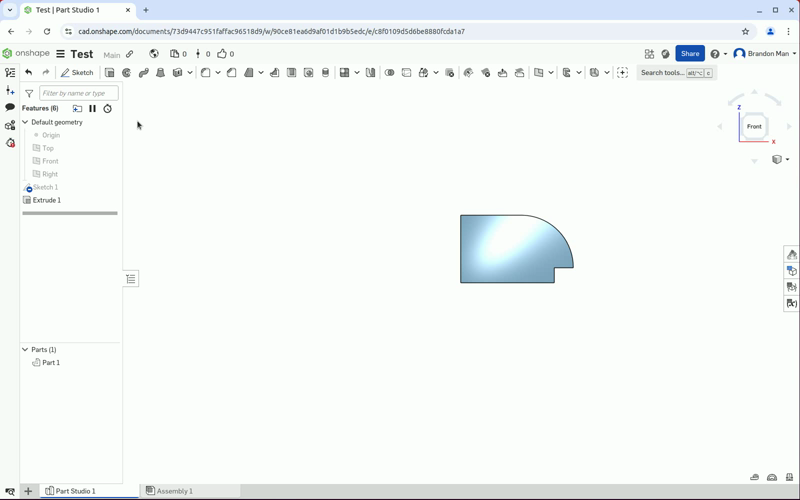
key(shift+h)
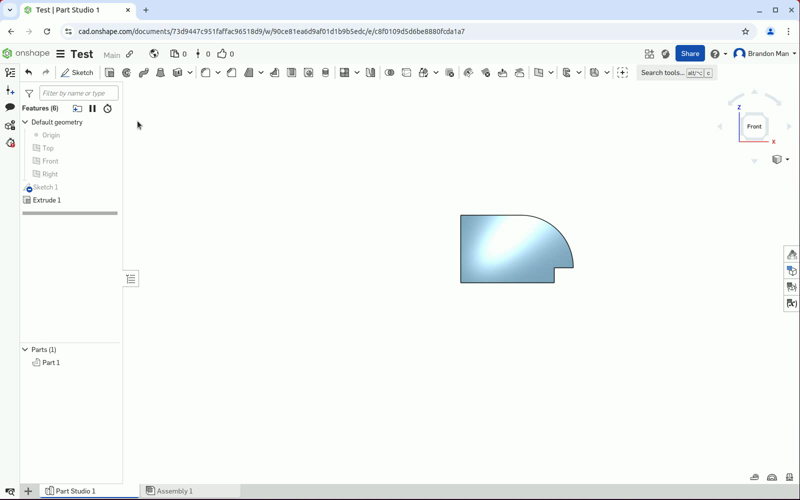
mouse_move(73, 189)
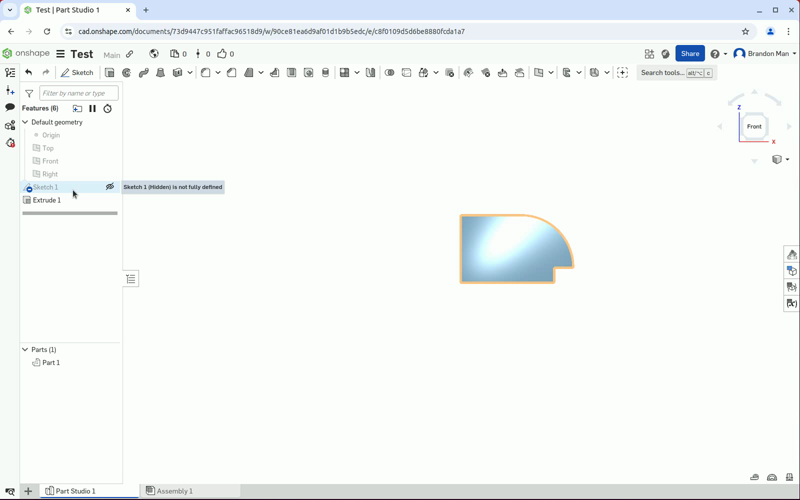
click(73, 189)
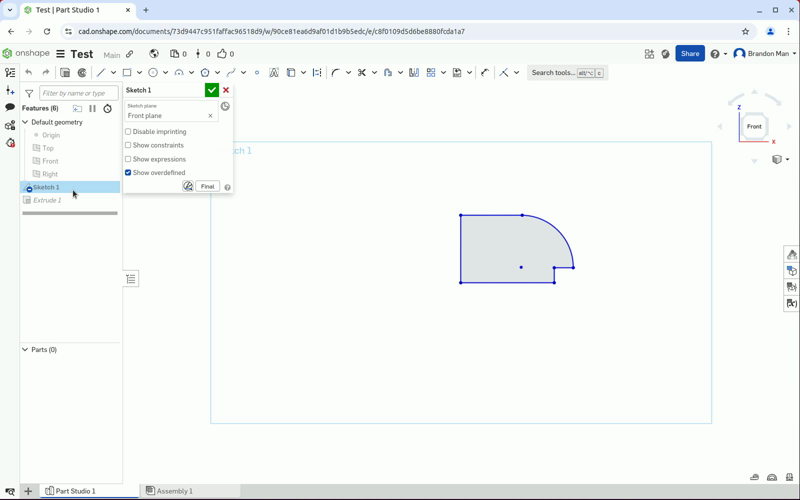
mouse_move(229, 92)
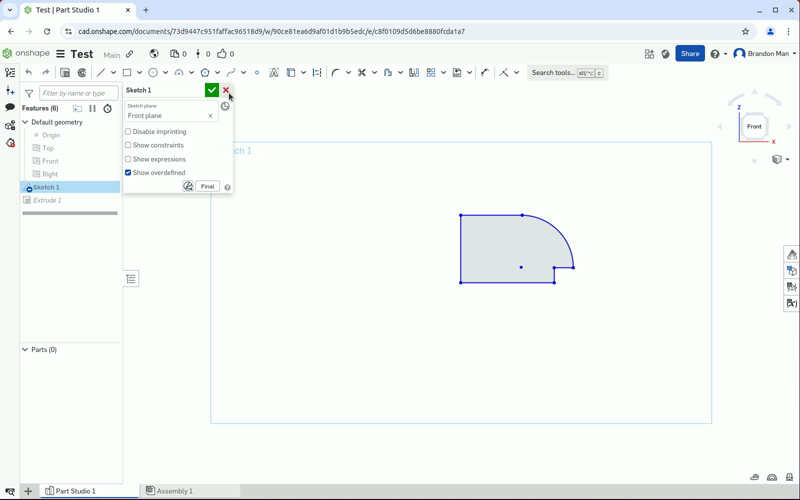
click(229, 92)
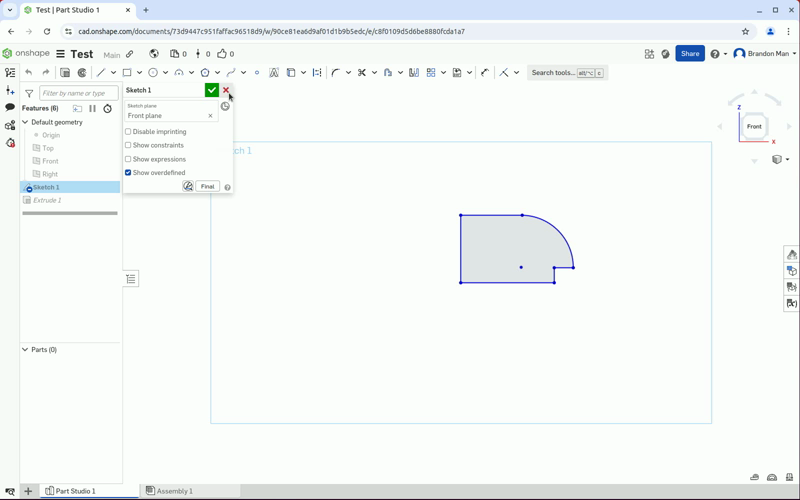
key(shift+s)
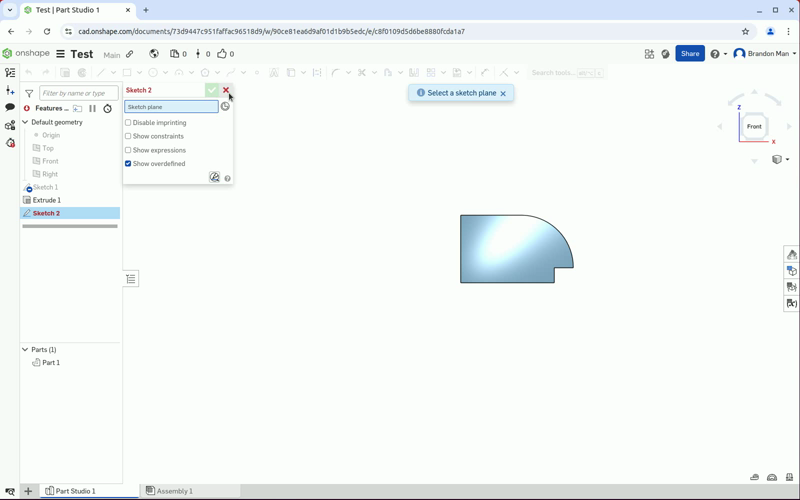
mouse_move(73, 163)
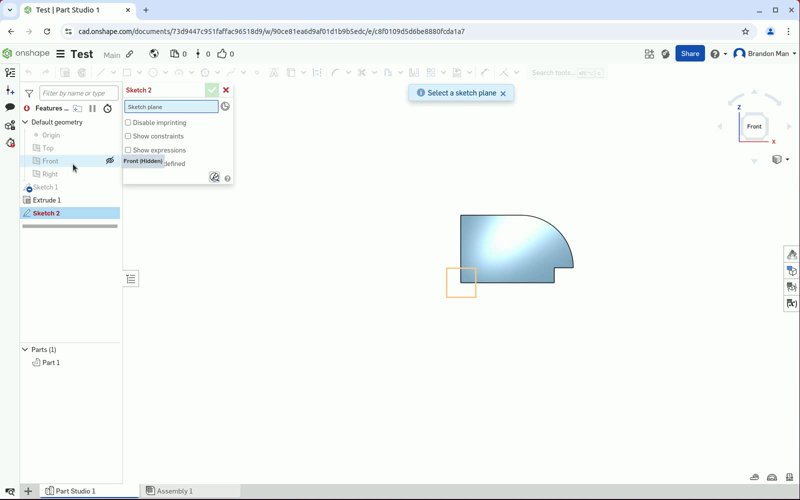
click(73, 163)
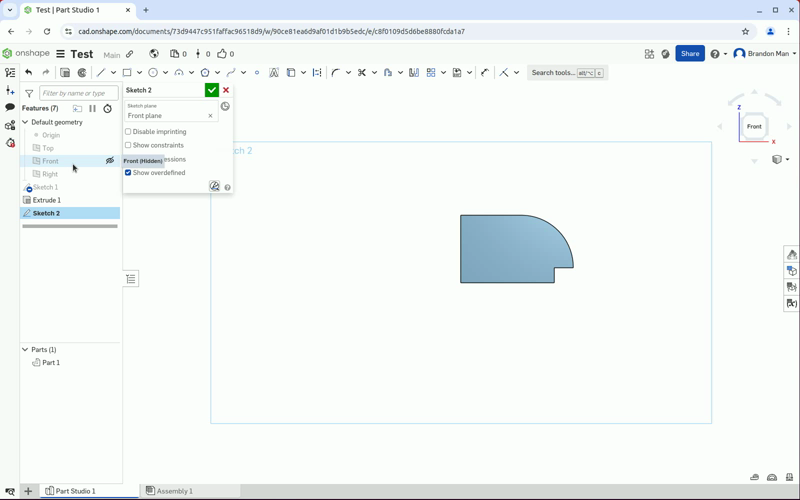
mouse_move(73, 352)
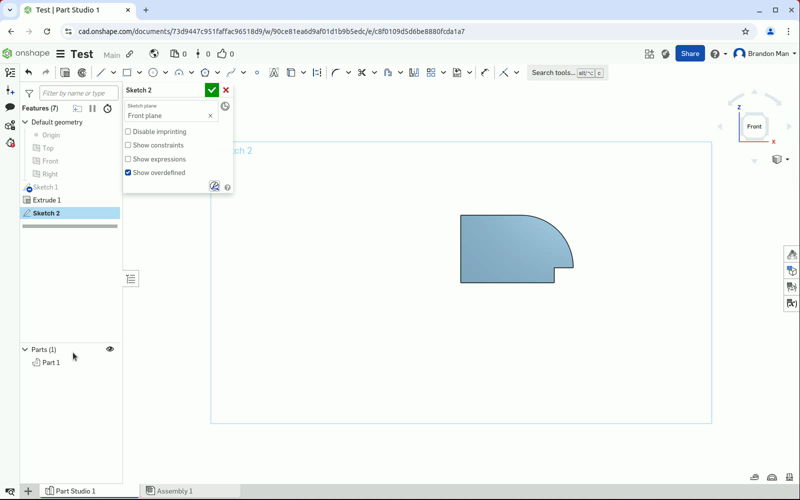
key(y)
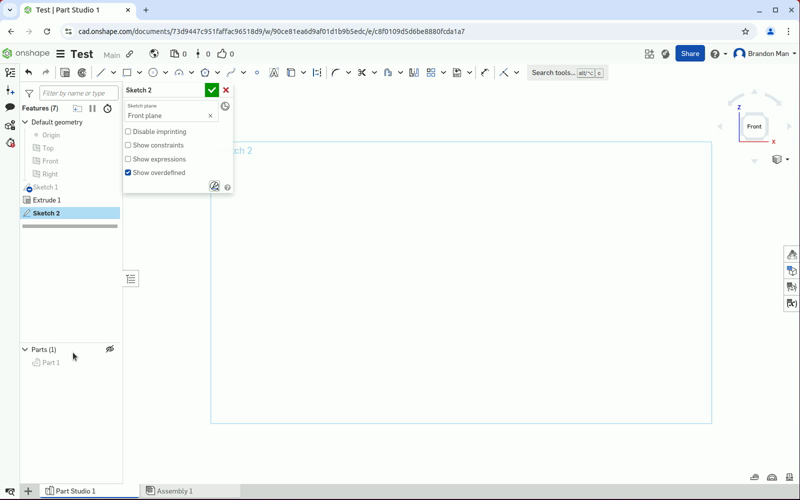
key(l)
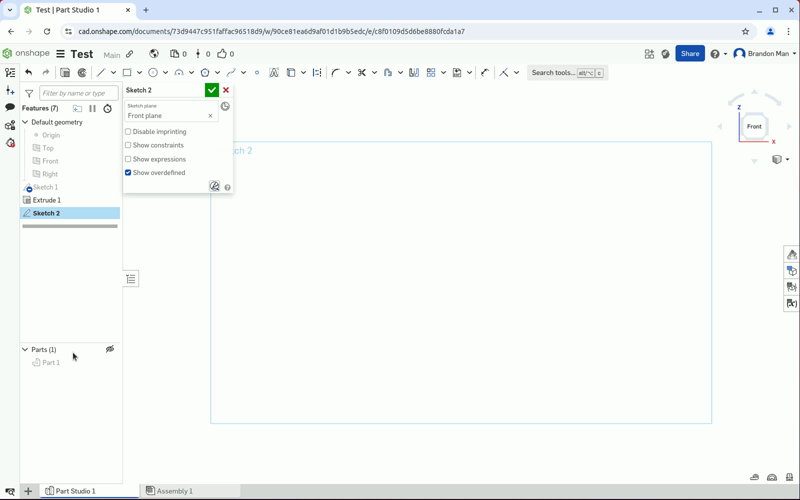
key_down(shift)
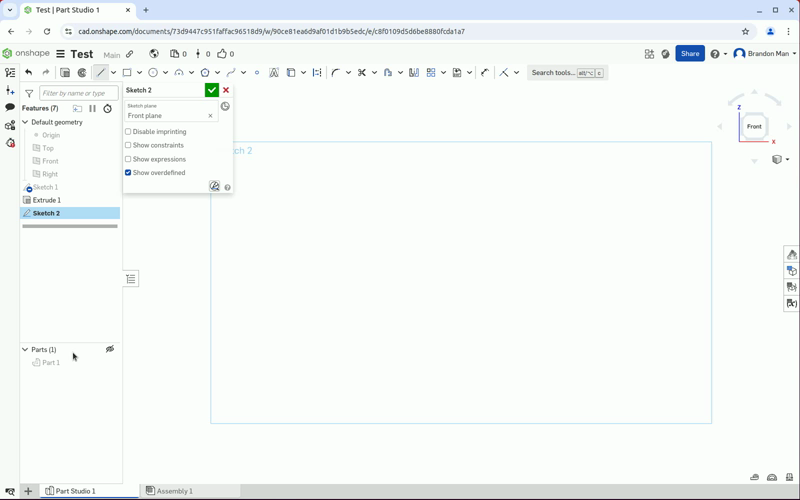
mouse_move(348, 266)
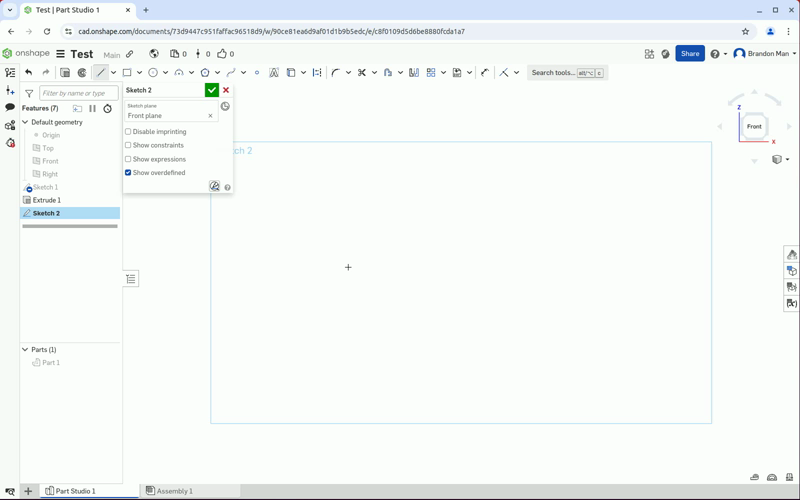
click(348, 266)
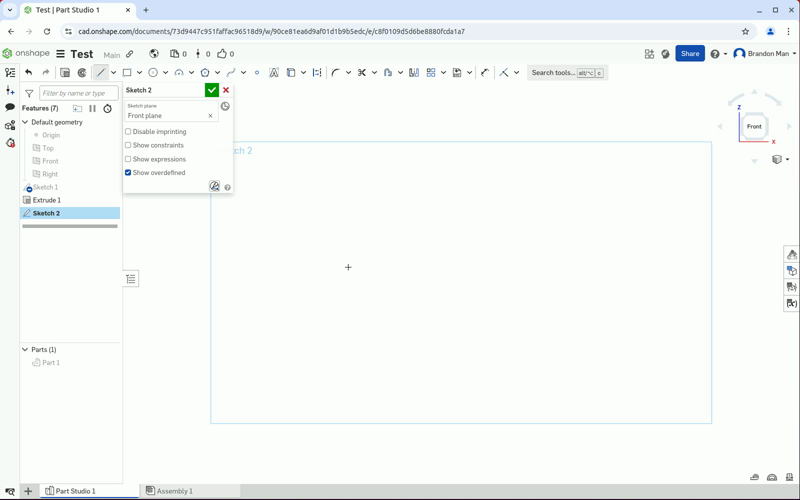
key_up(shift)
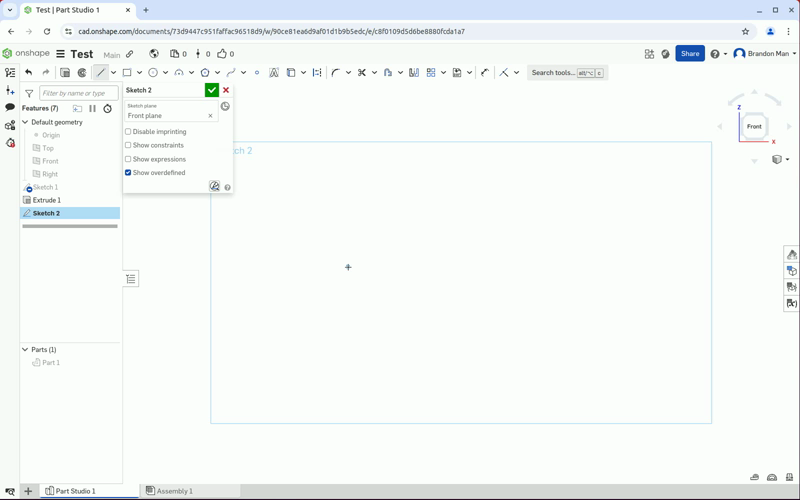
key_down(shift)
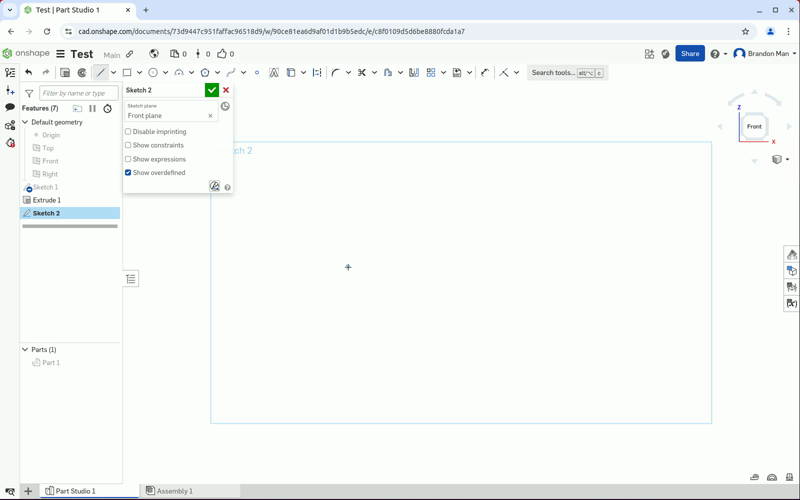
mouse_move(378, 266)
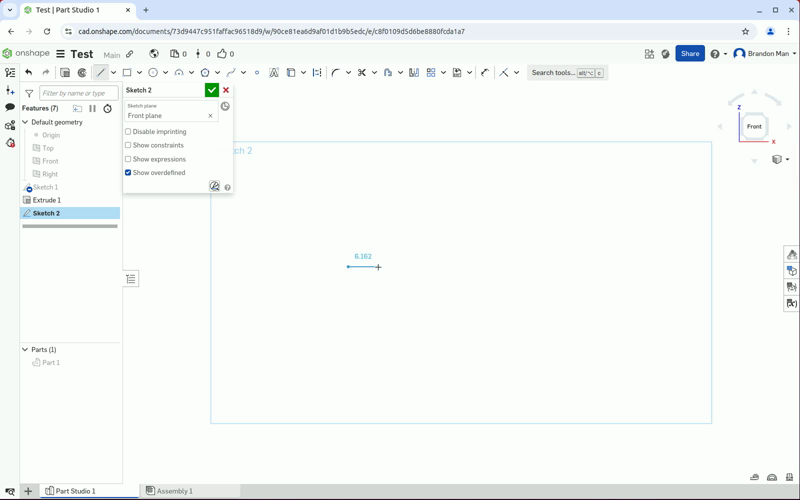
mouse_move(367, 266)
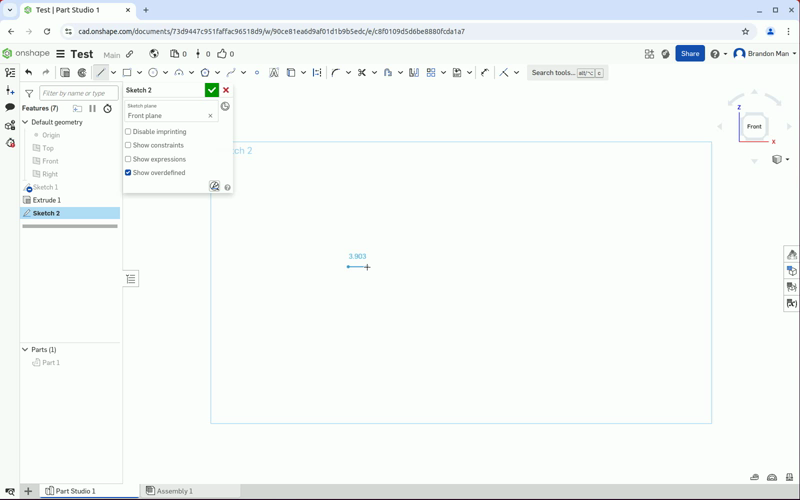
click(367, 266)
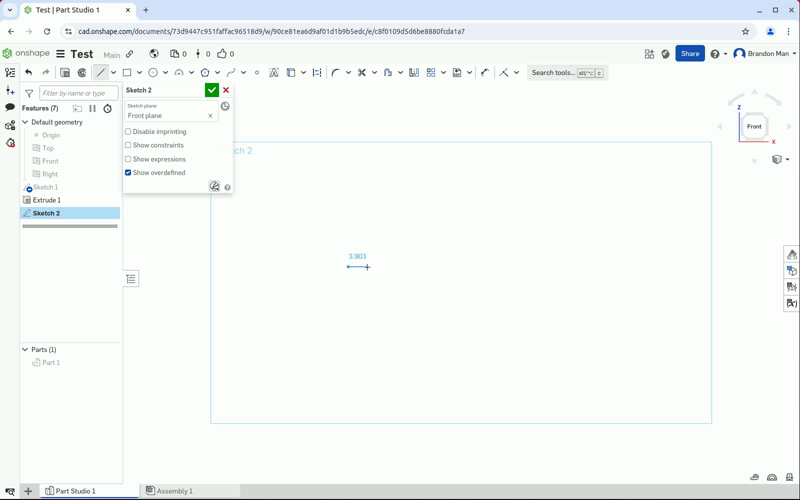
key_up(shift)
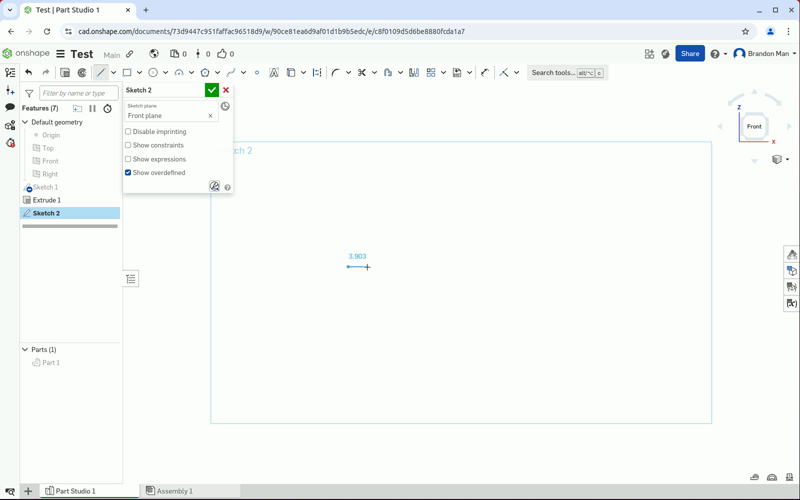
key_down(shift)
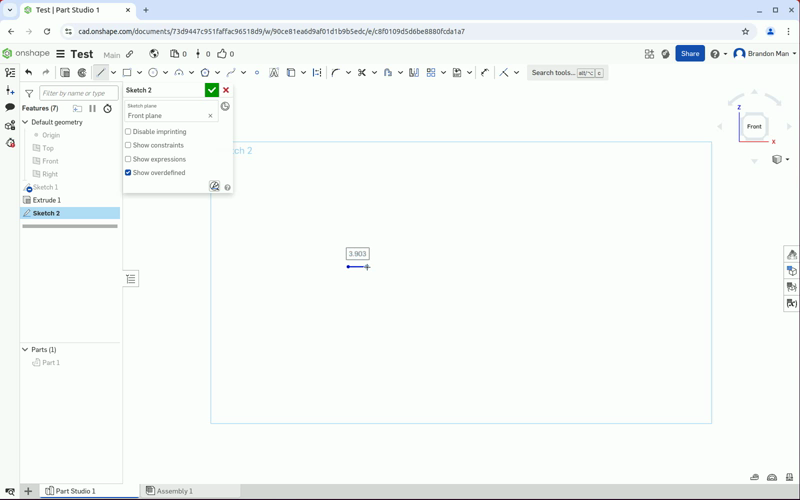
mouse_move(397, 266)
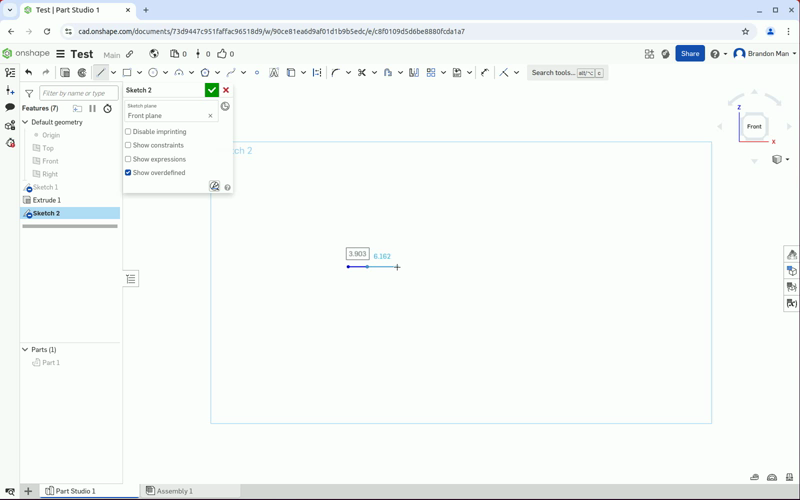
mouse_move(367, 282)
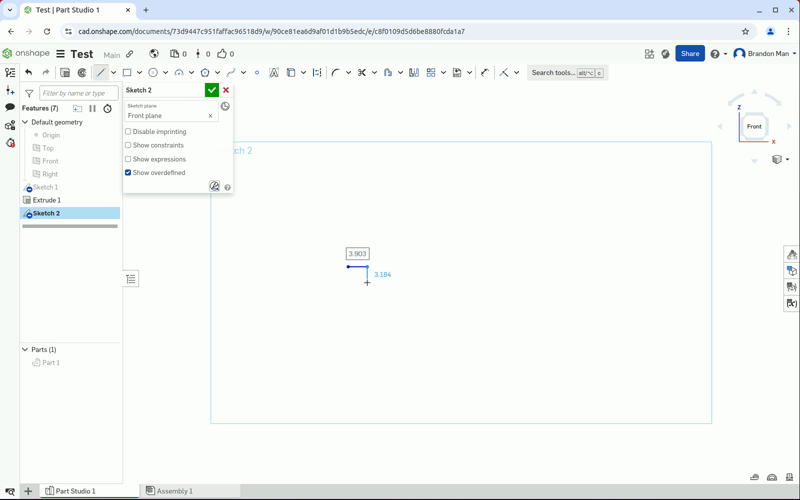
click(367, 282)
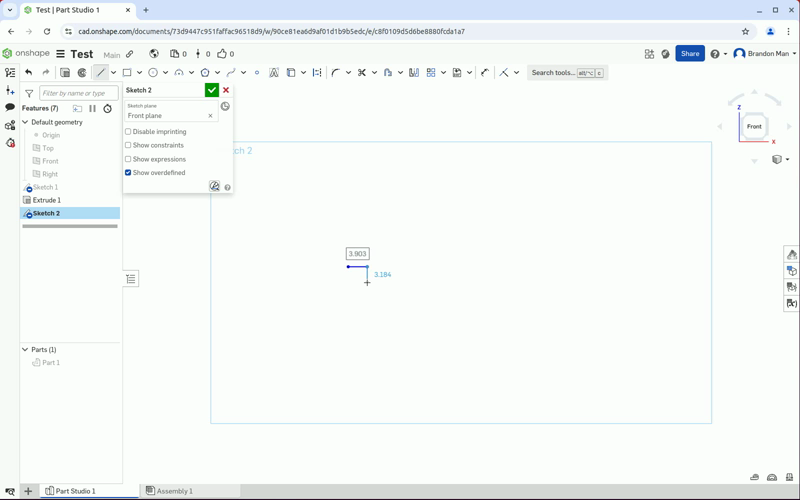
key_up(shift)
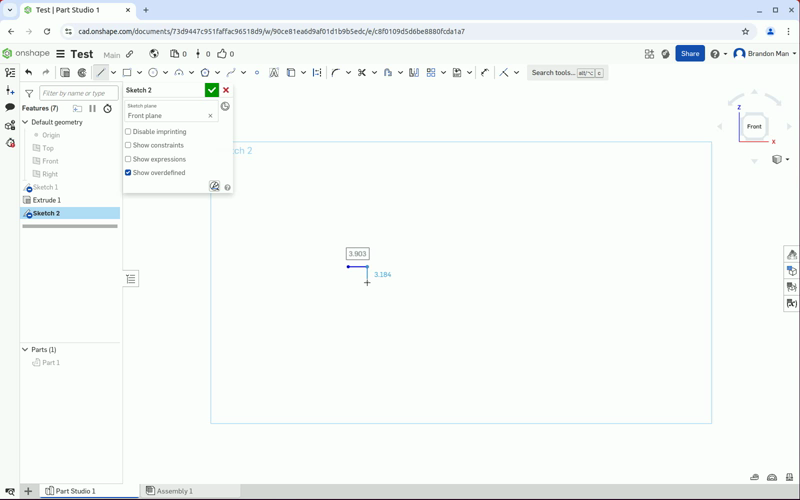
key_down(shift)
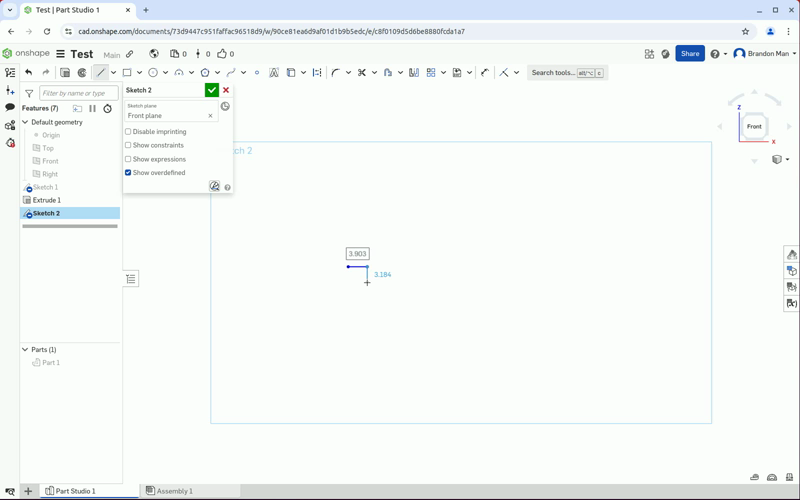
mouse_move(460, 282)
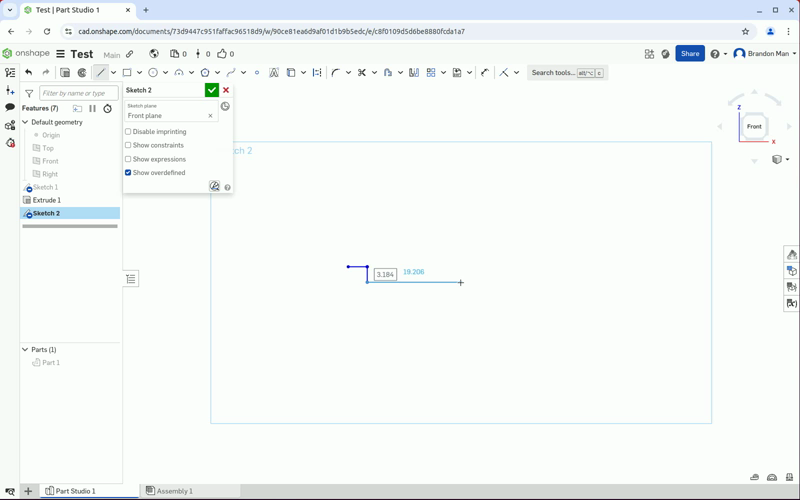
click(460, 282)
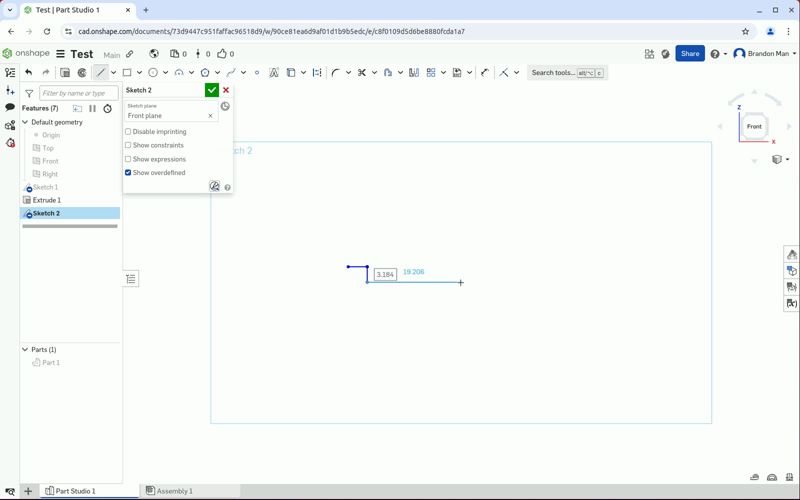
key_up(shift)
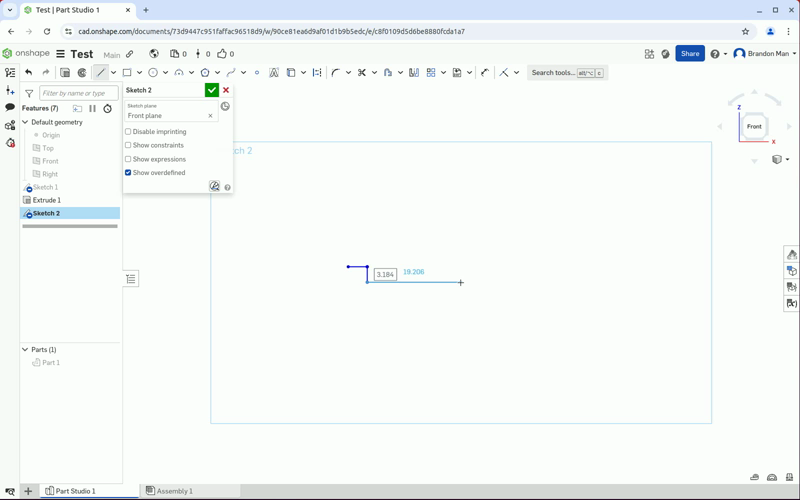
key_down(shift)
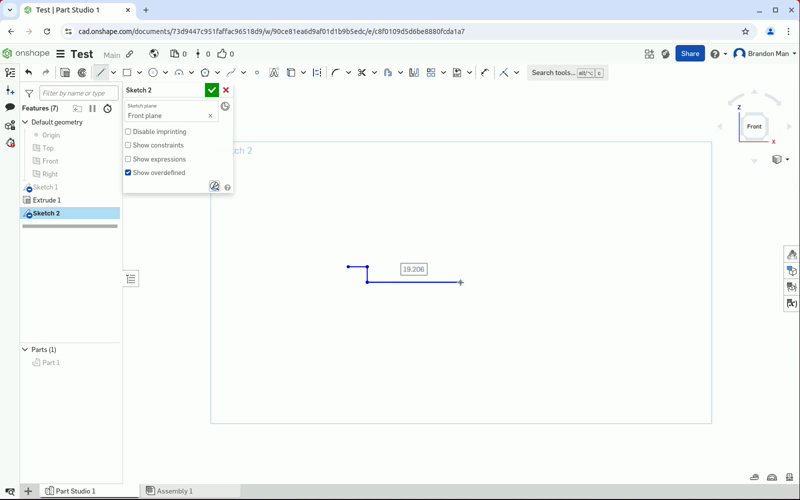
mouse_move(460, 215)
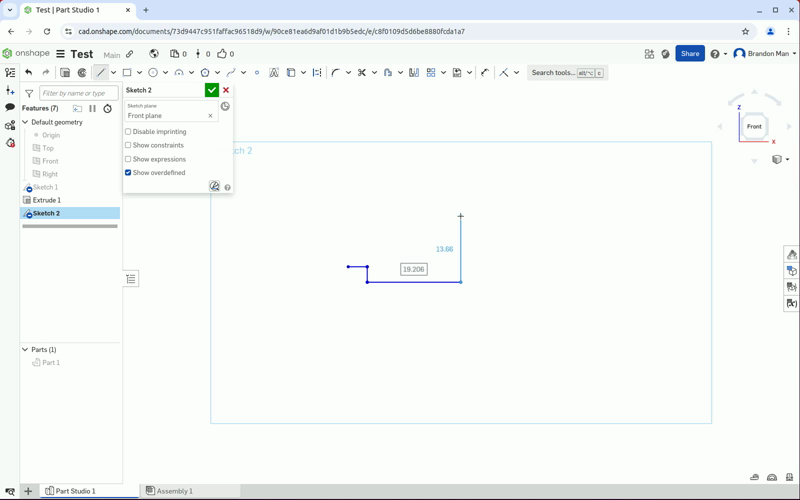
click(460, 215)
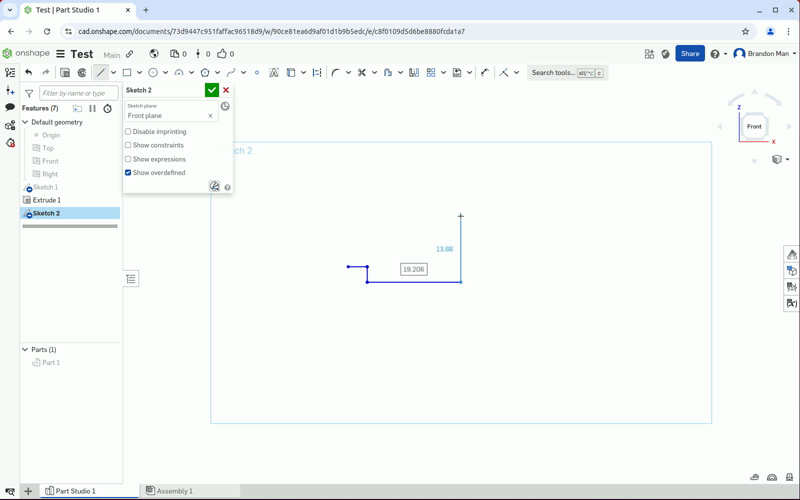
key_up(shift)
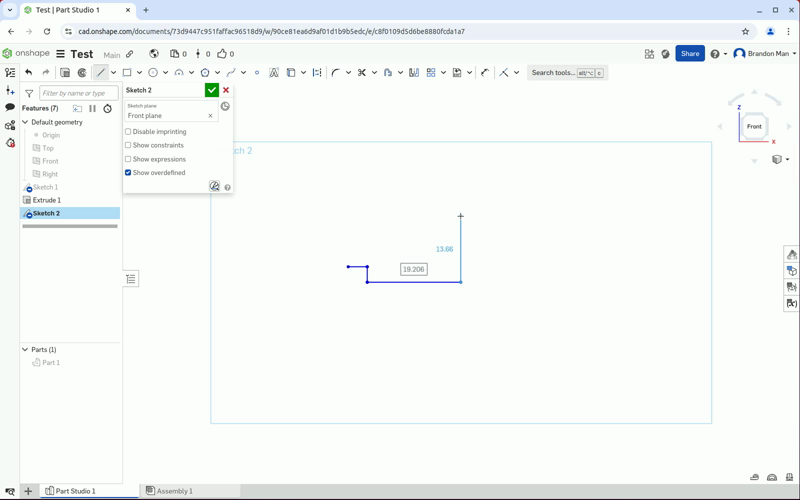
key_down(shift)
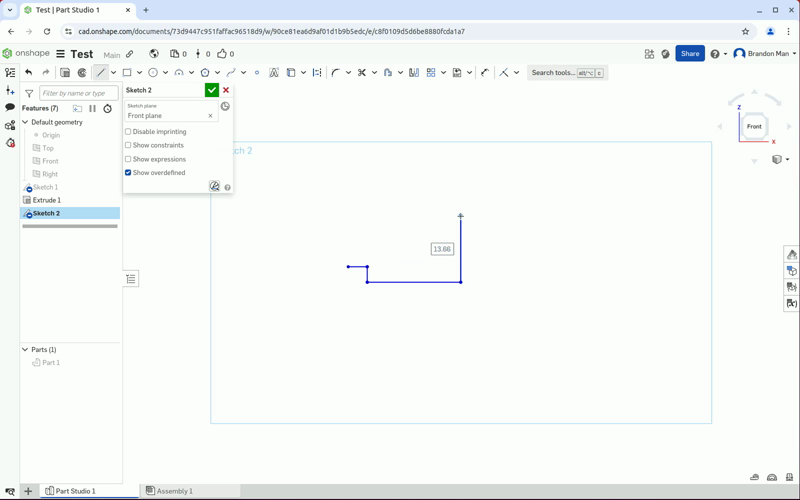
mouse_move(399, 215)
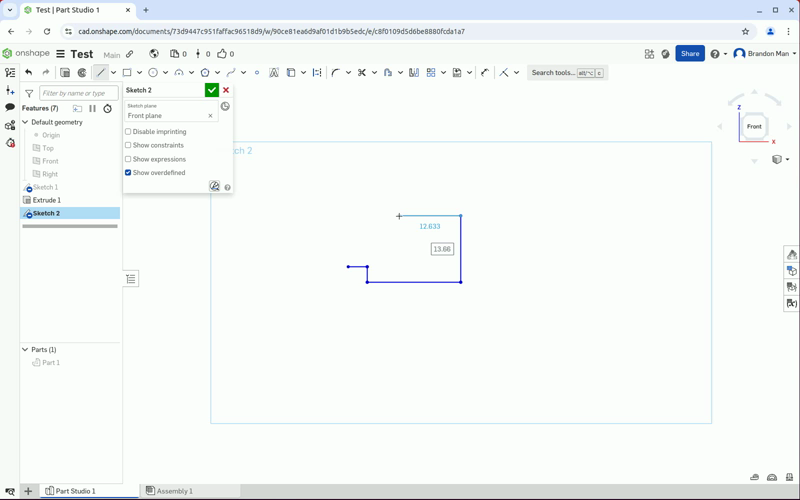
click(399, 215)
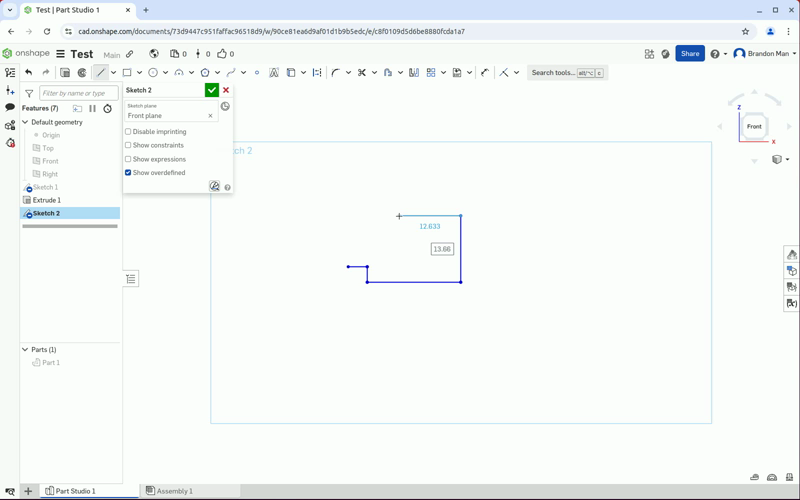
key_up(shift)
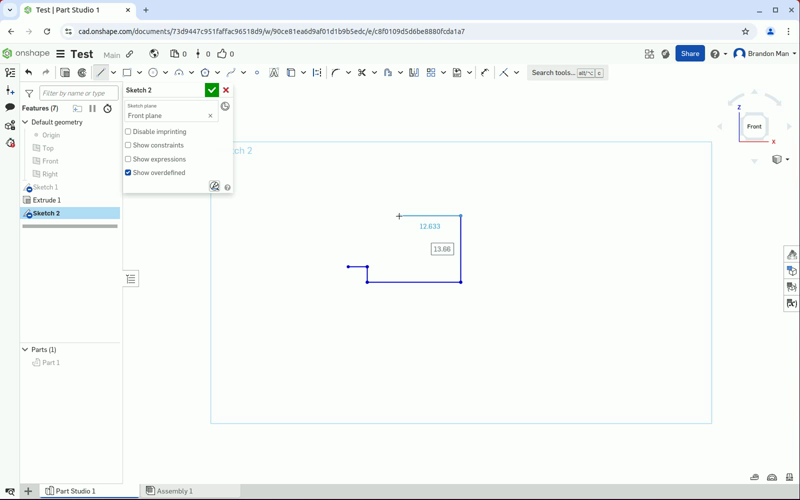
key(esc)
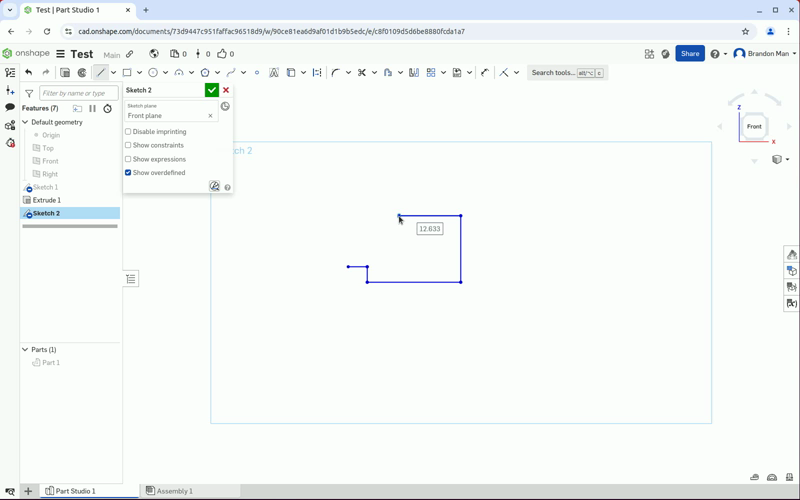
key(a)
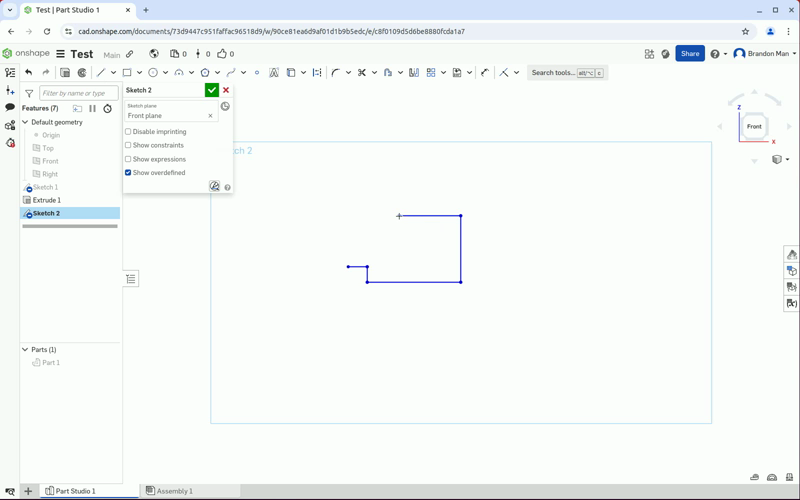
mouse_move(399, 215)
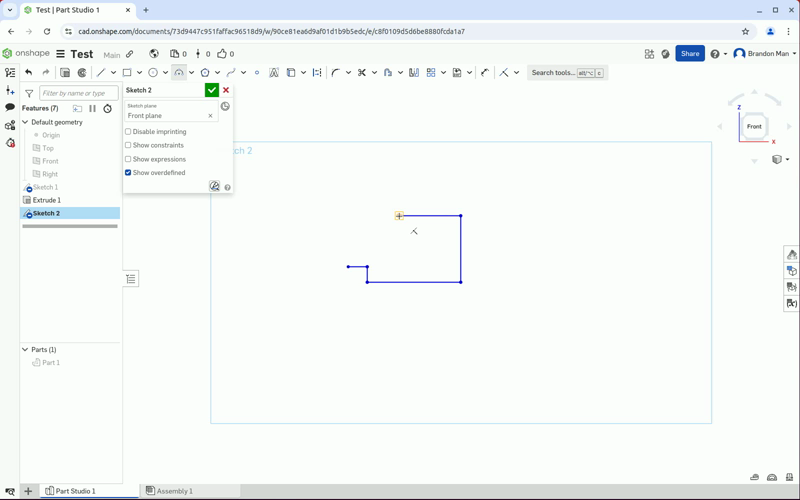
click(399, 215)
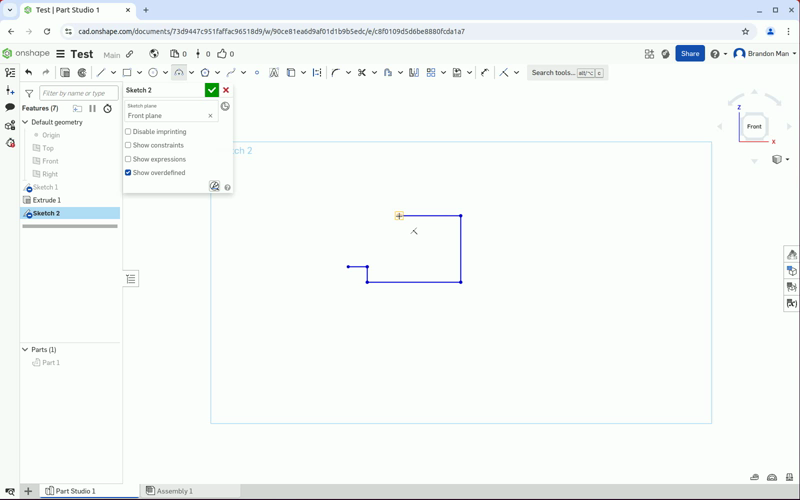
mouse_move(348, 266)
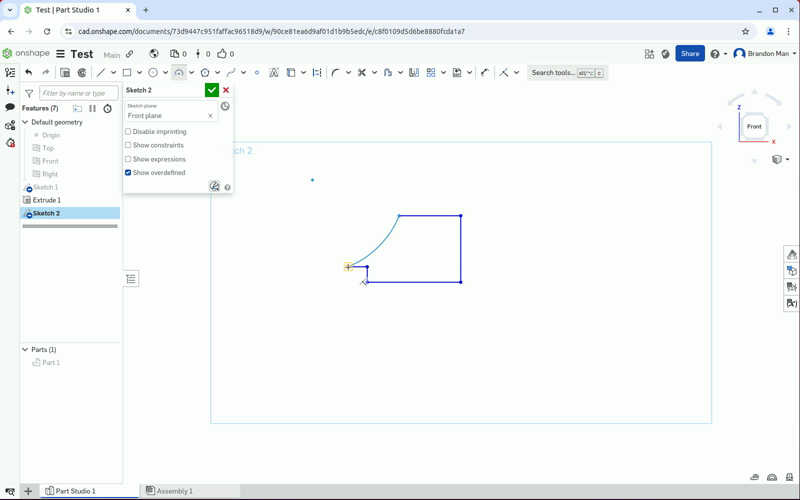
click(348, 266)
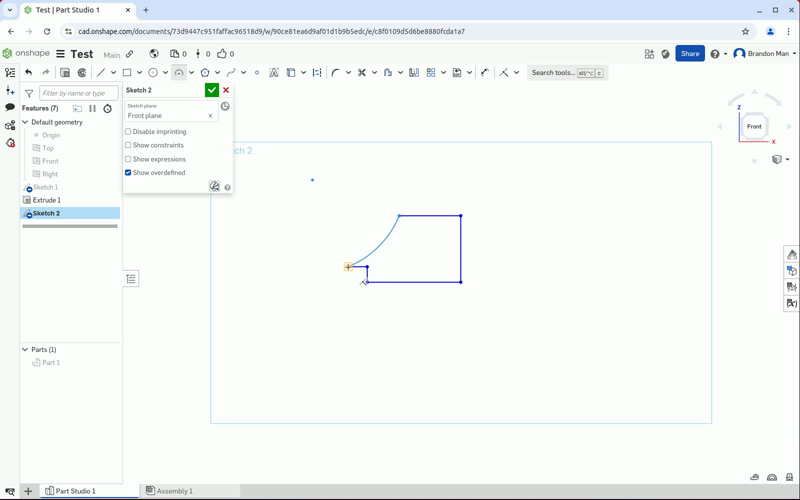
key_down(shift)
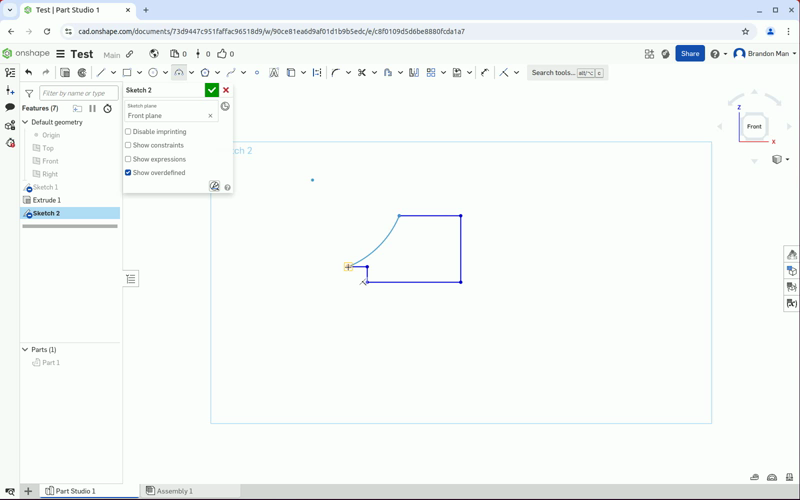
mouse_move(363, 230)
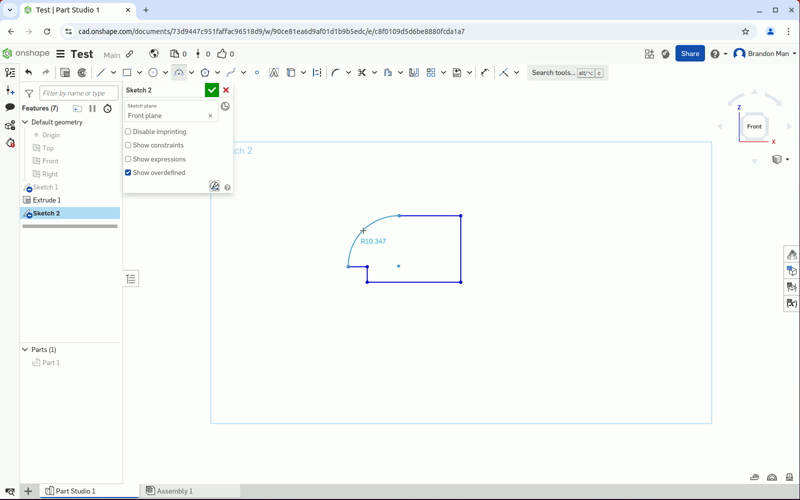
click(363, 230)
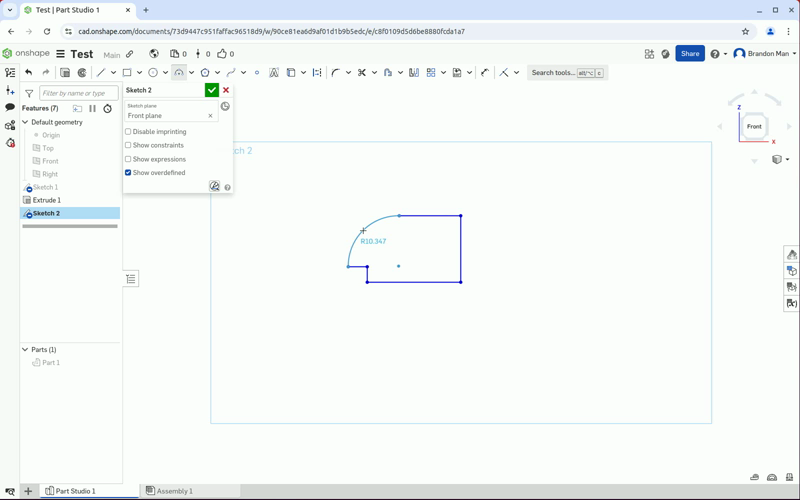
key_up(shift)
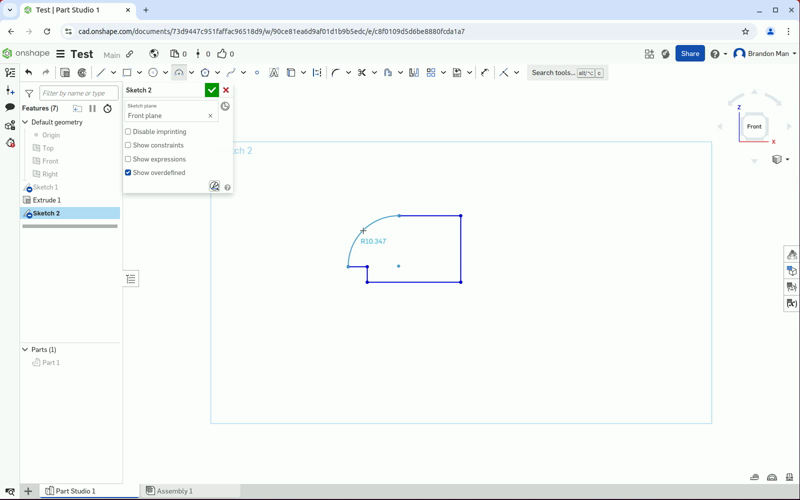
key(esc)
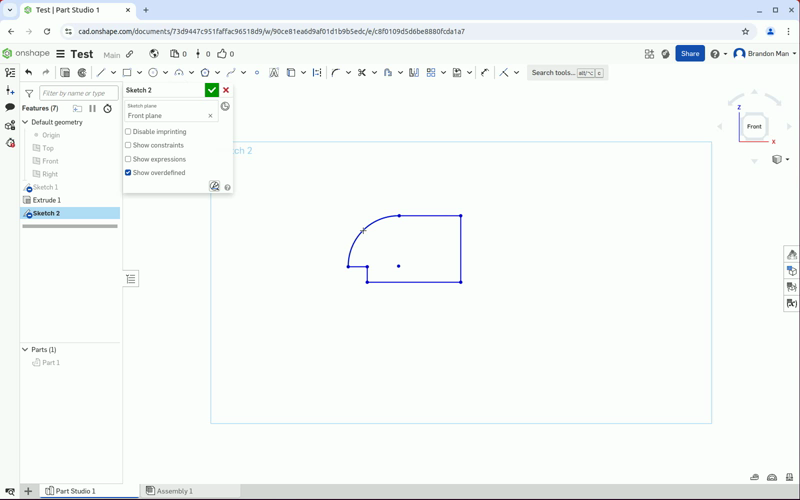
mouse_move(373, 239)
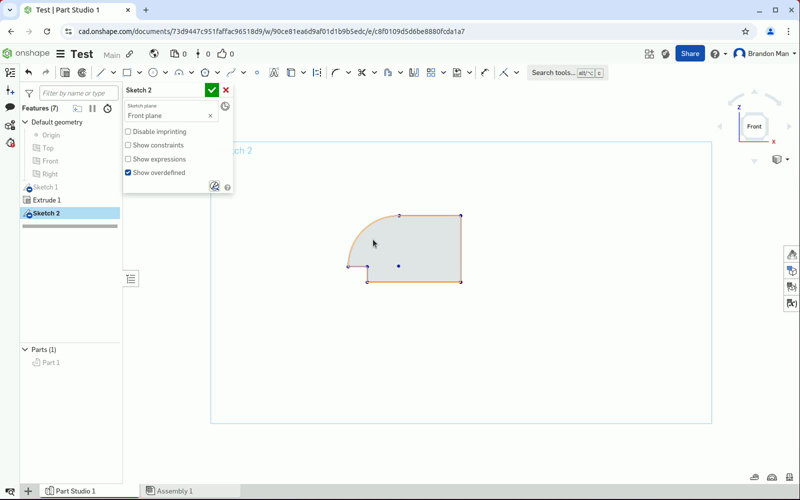
scroll(6)
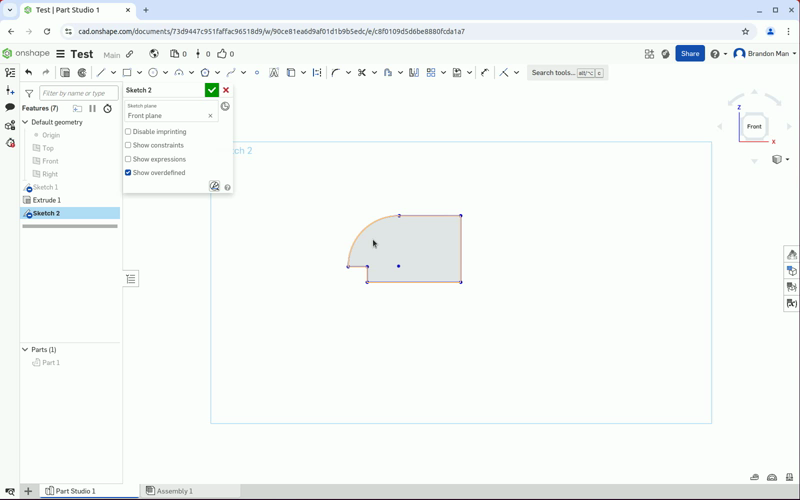
scroll(6)
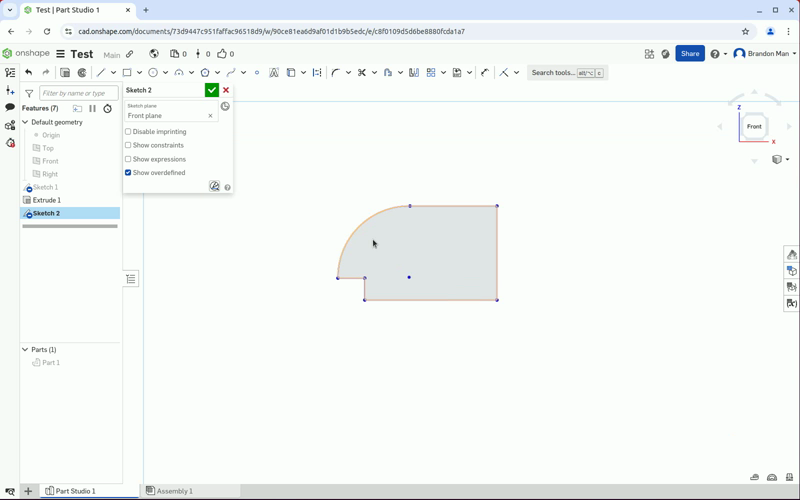
scroll(6)
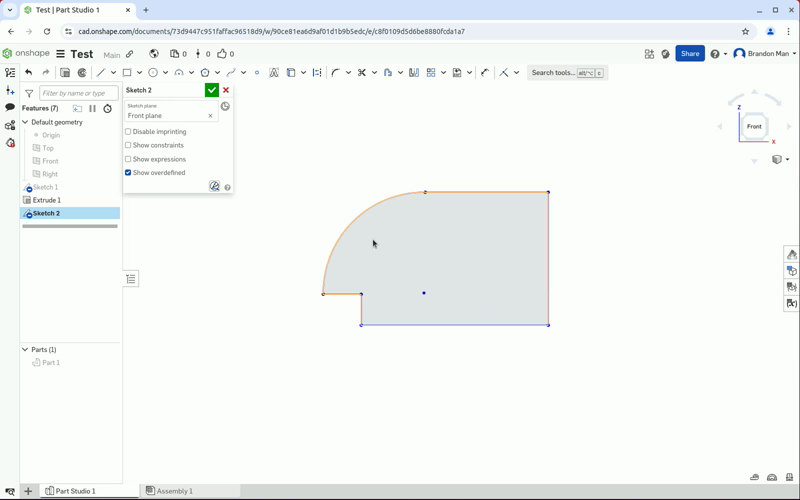
scroll(6)
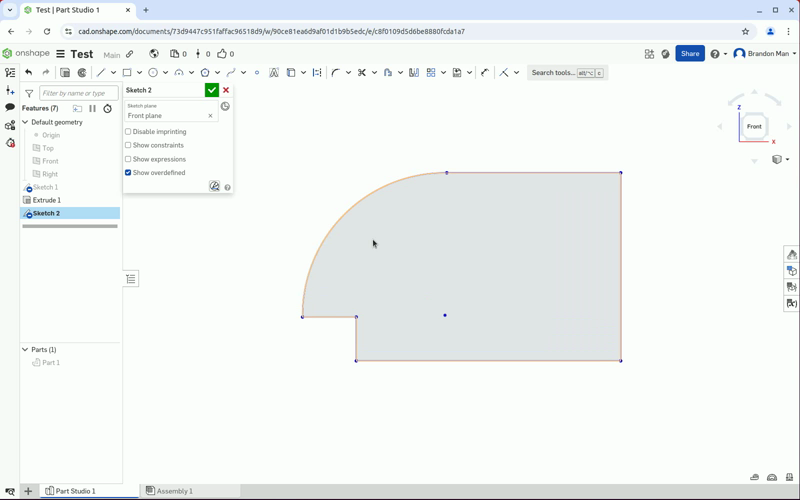
scroll(6)
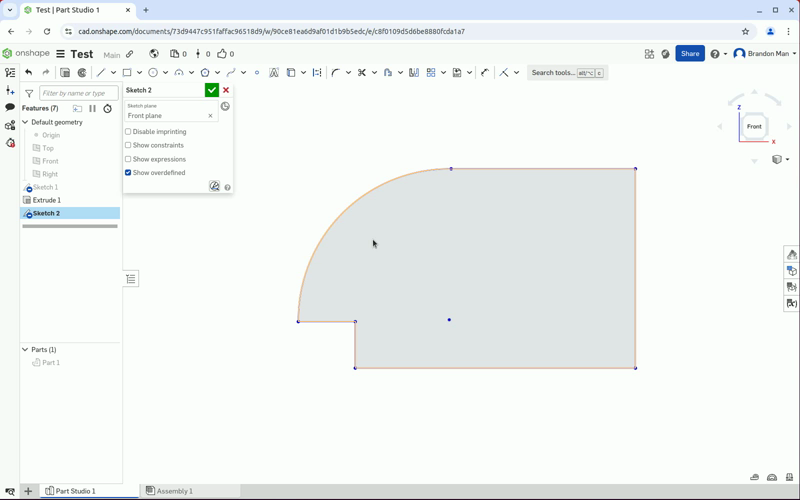
scroll(6)
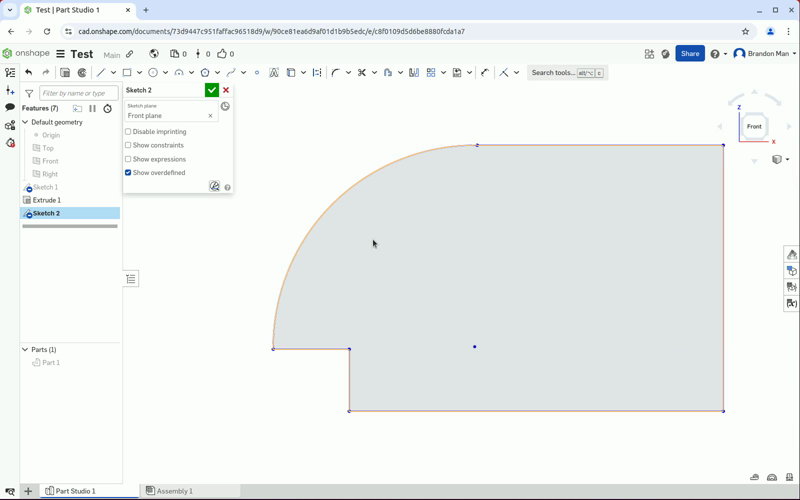
scroll(6)
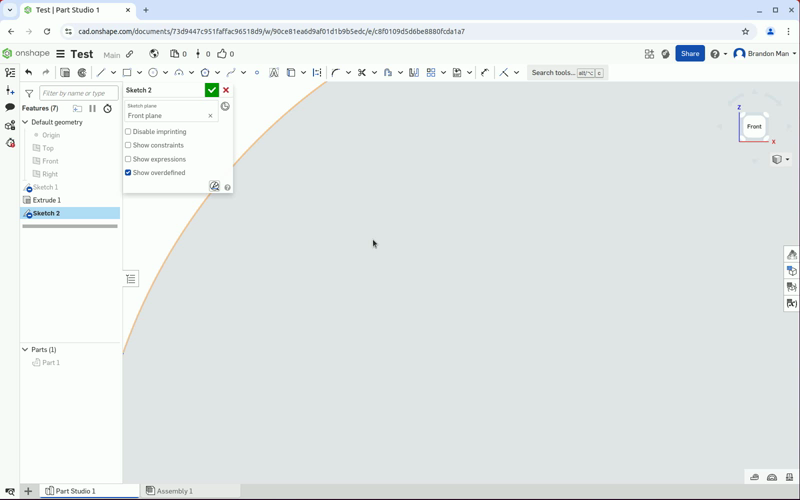
click(373, 239)
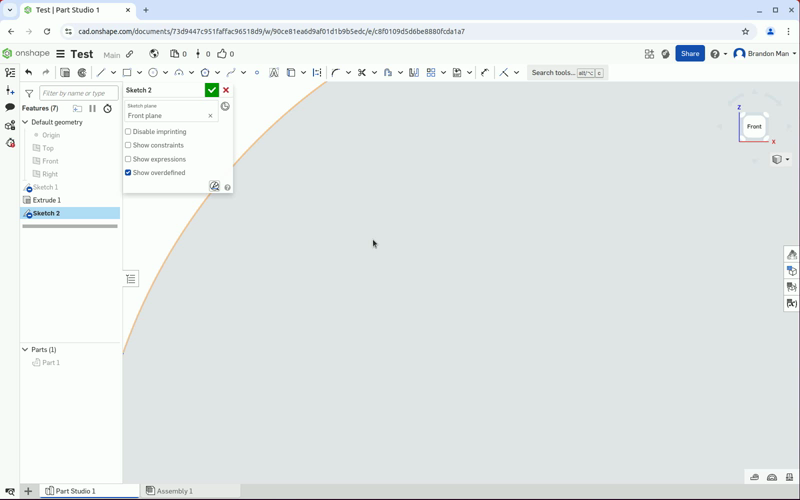
scroll(-6)
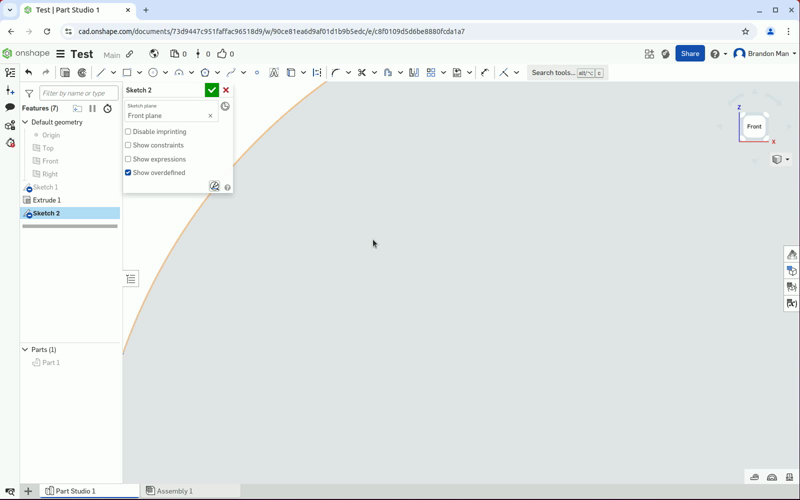
scroll(-6)
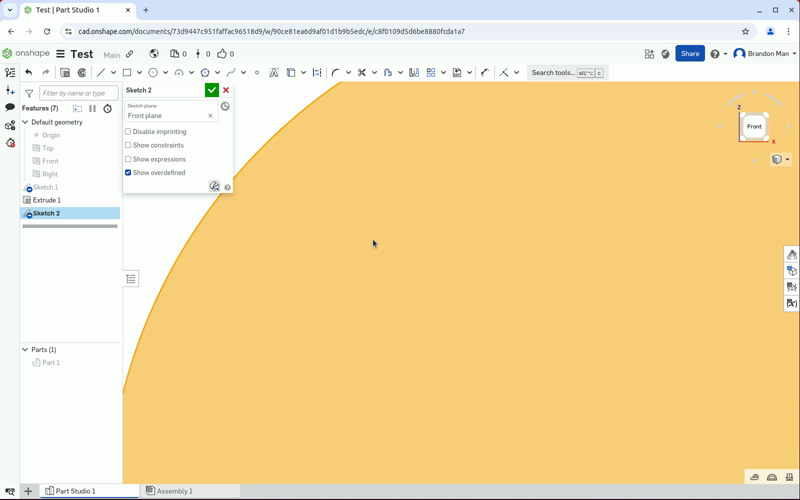
scroll(-6)
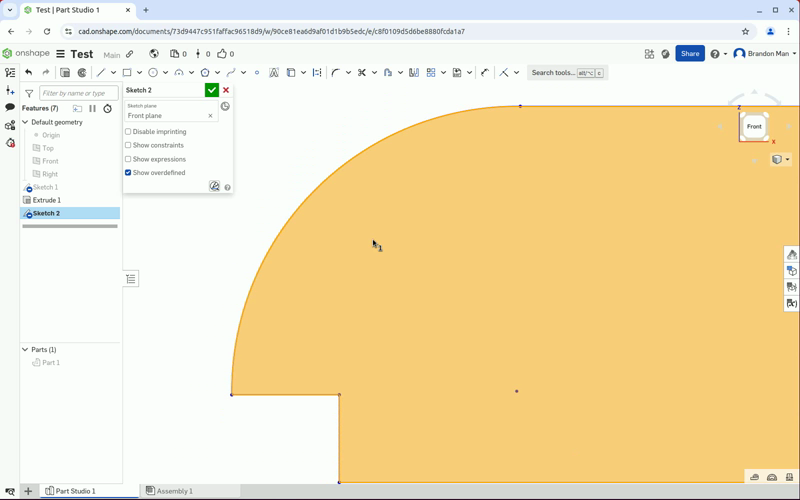
scroll(-6)
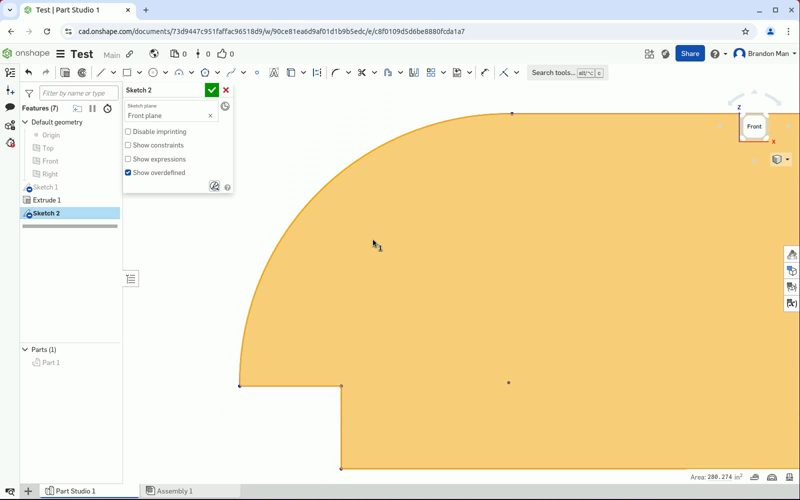
scroll(-6)
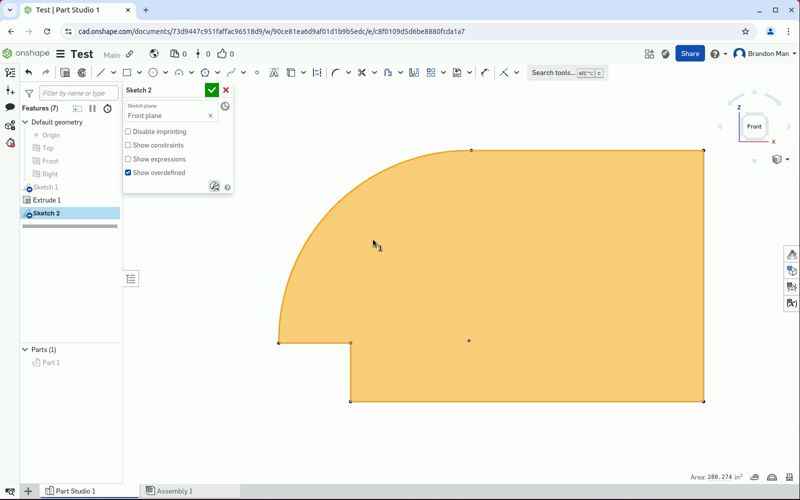
scroll(-6)
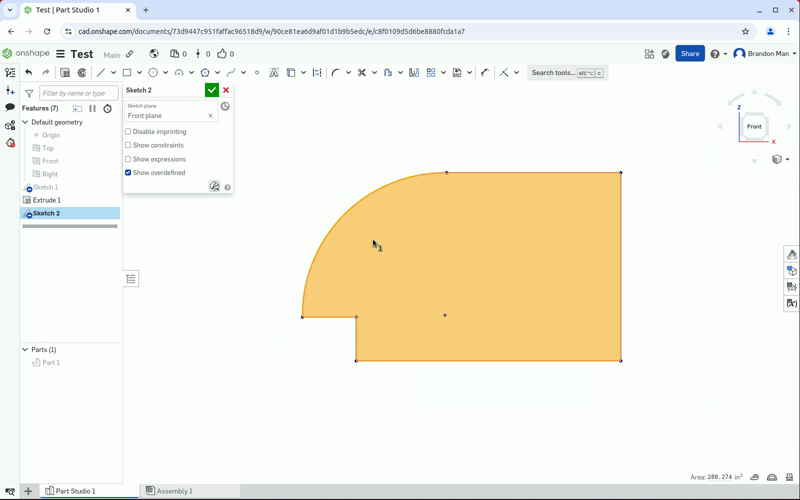
scroll(-6)
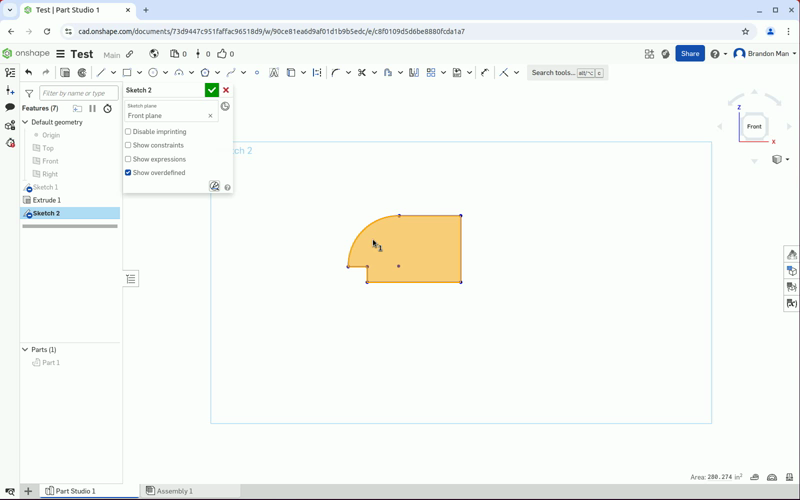
mouse_move(73, 352)
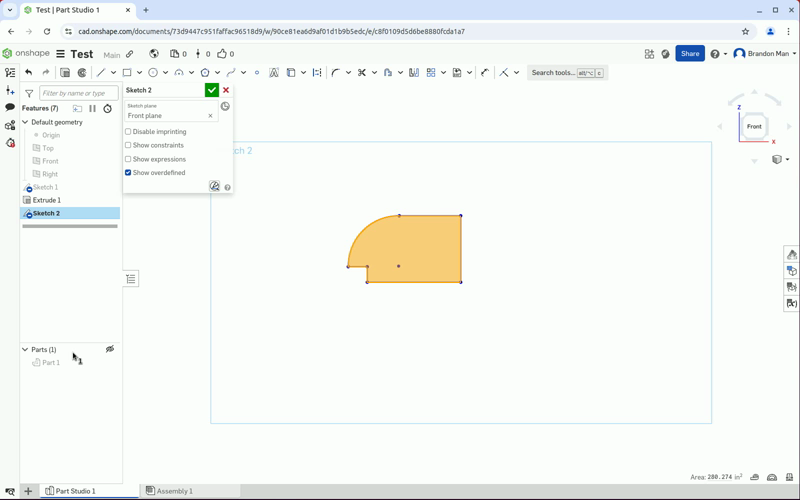
key(shift+y)
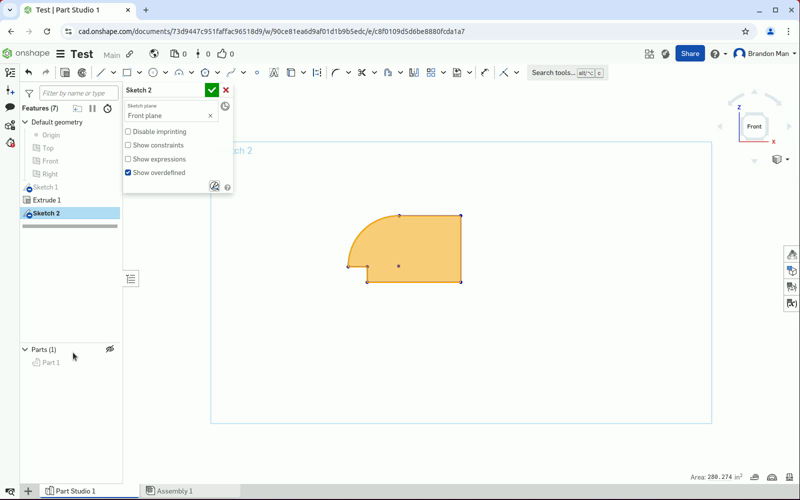
key(shift+e)
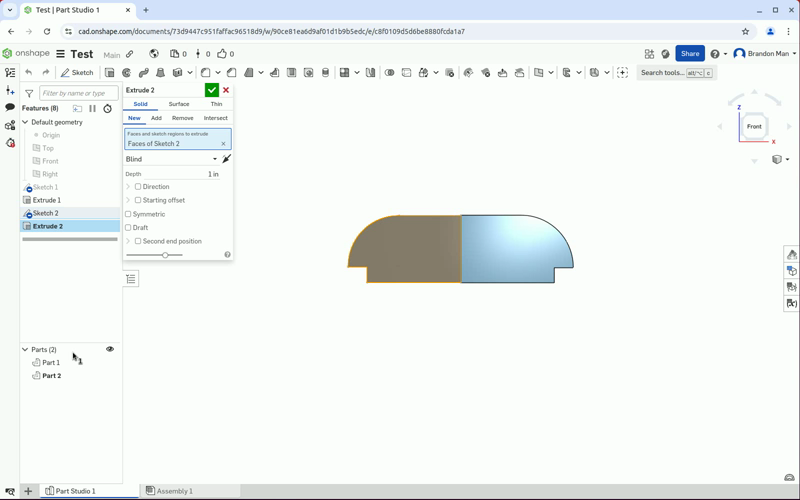
mouse_move(143, 106)
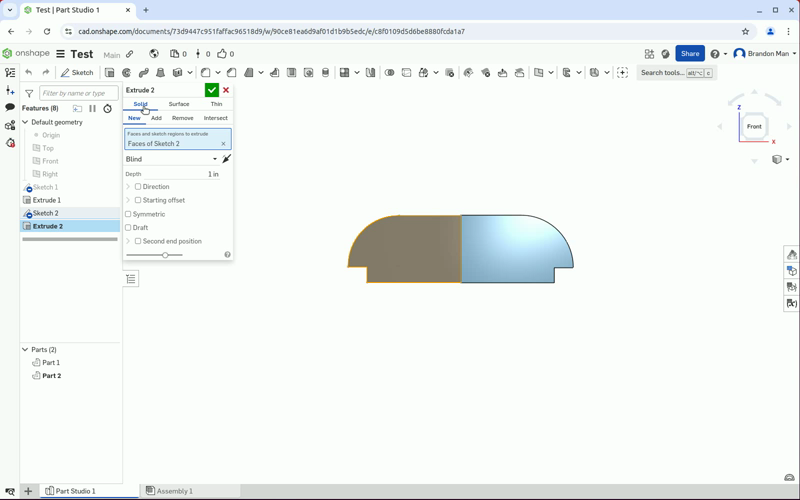
click(143, 106)
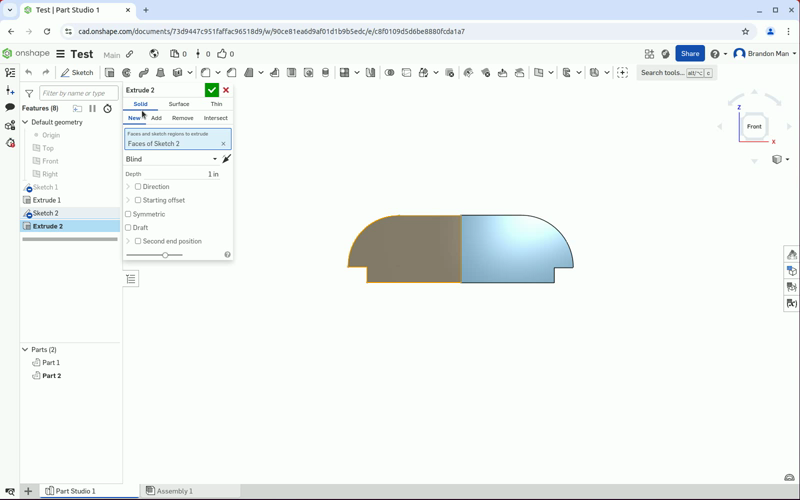
mouse_move(137, 120)
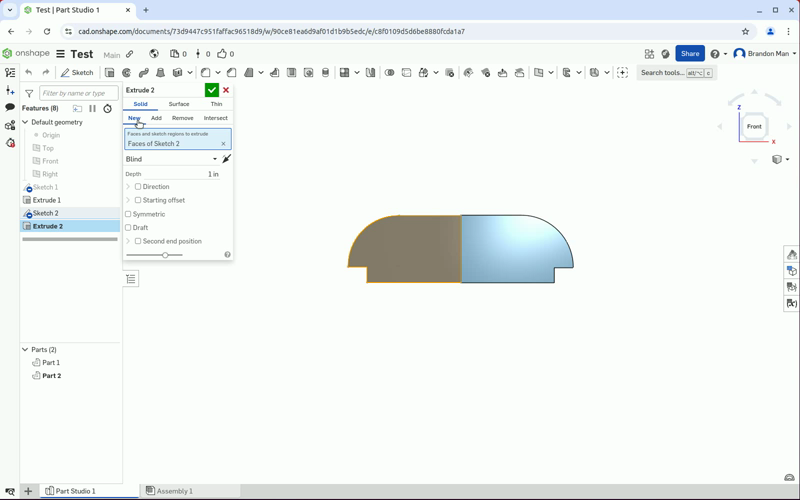
click(137, 120)
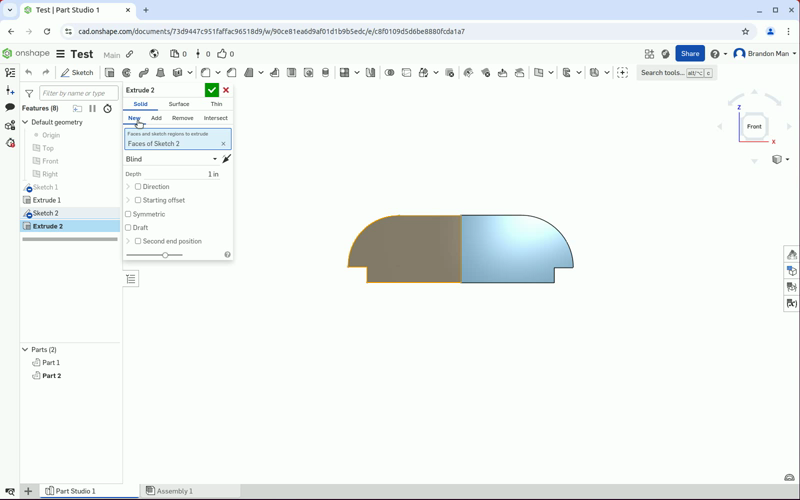
key(tab, 4)
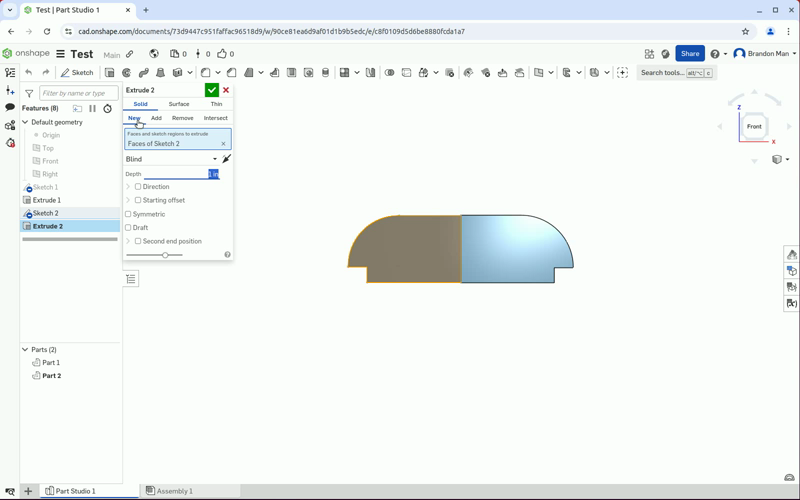
text(-21.183)
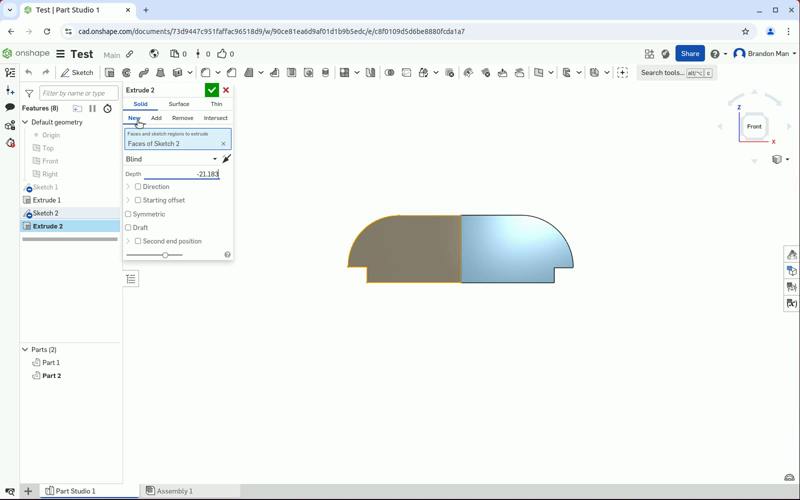
key(enter)
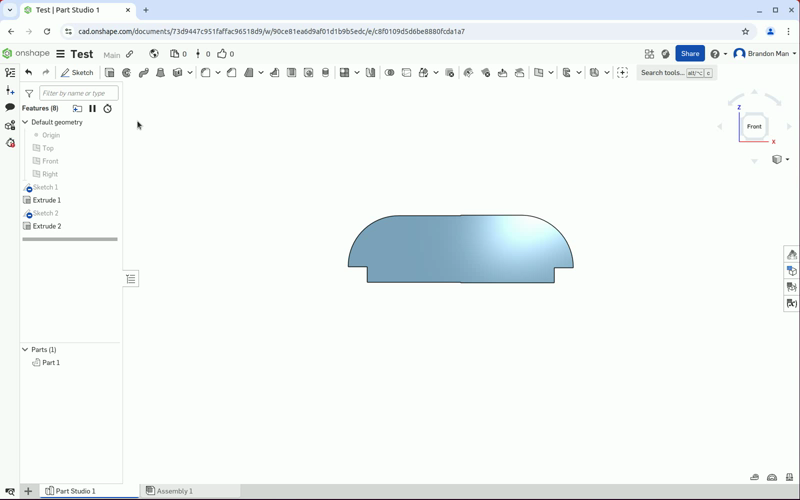
key(shift+h)
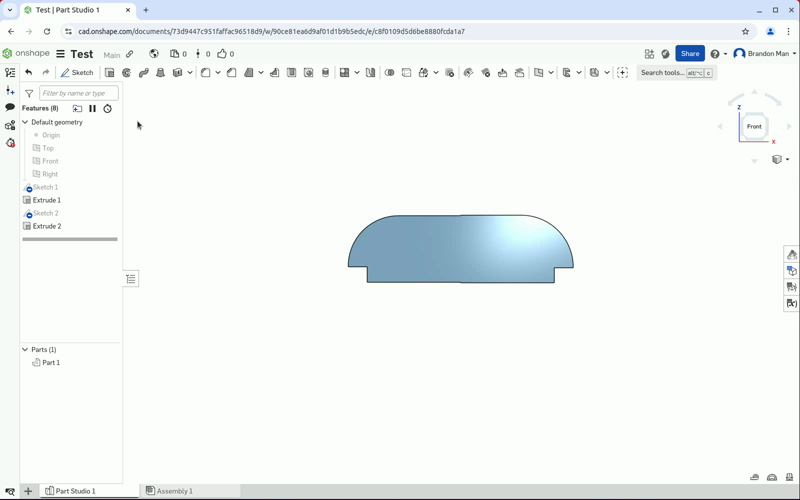
key(shift+h)
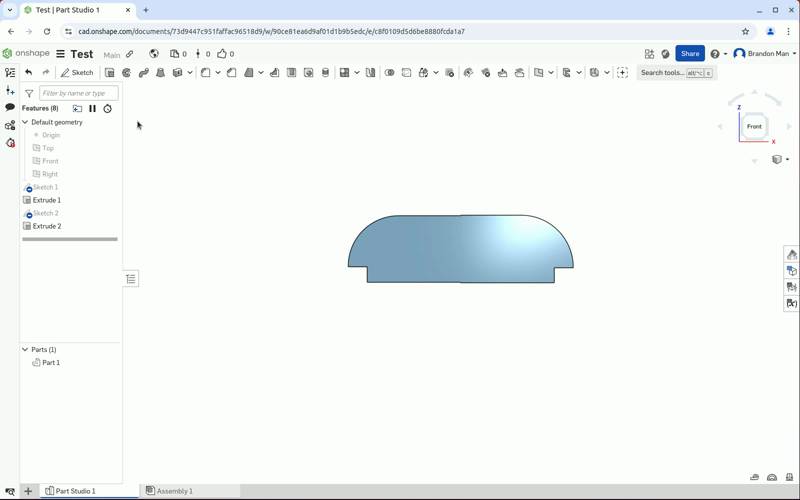
mouse_move(73, 189)
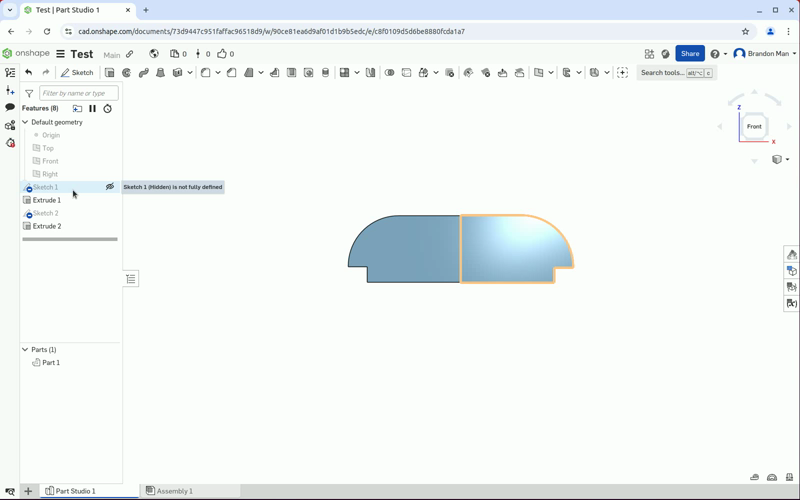
click(73, 189)
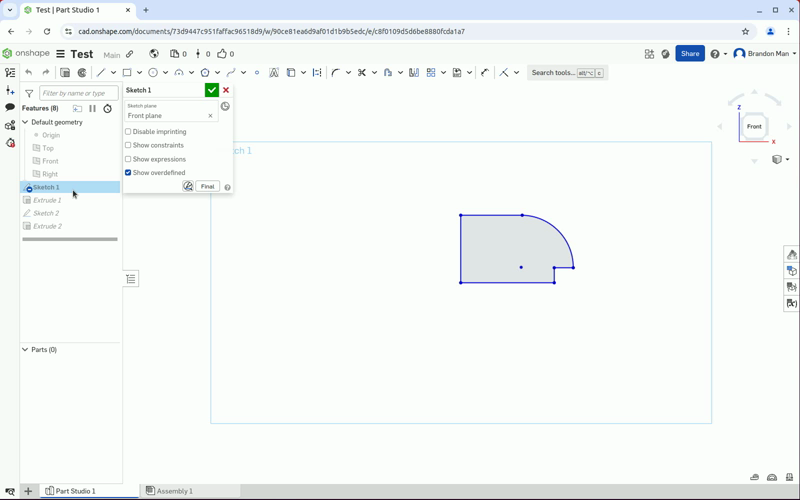
mouse_move(229, 92)
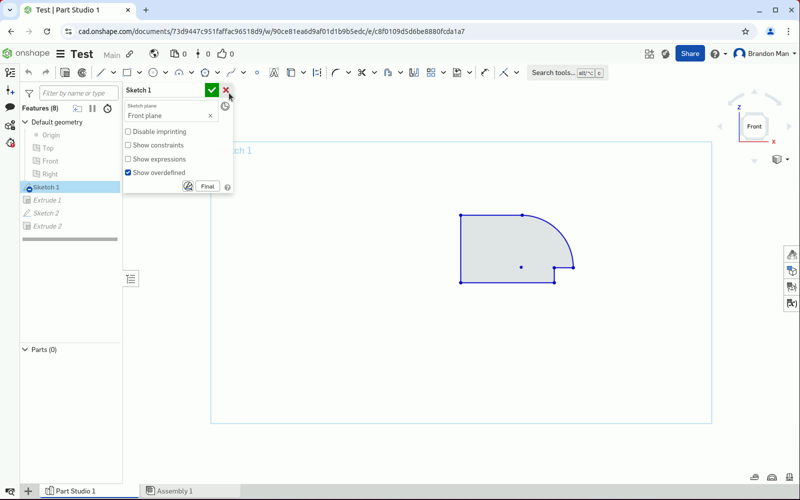
click(229, 92)
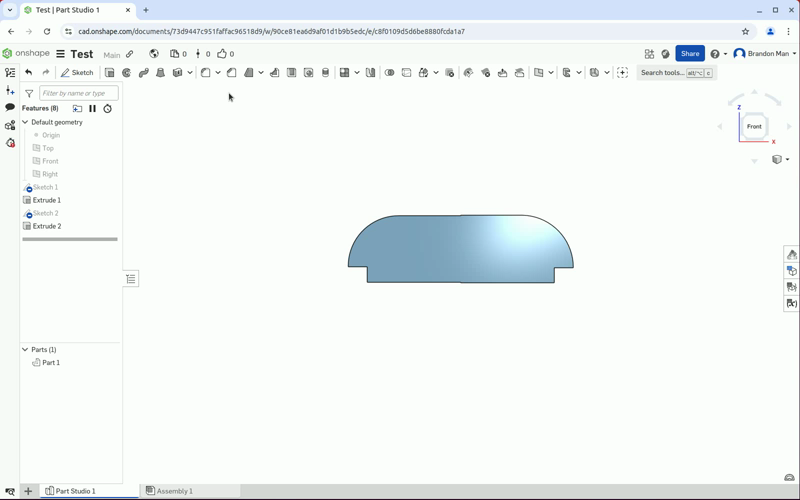
mouse_move(73, 352)
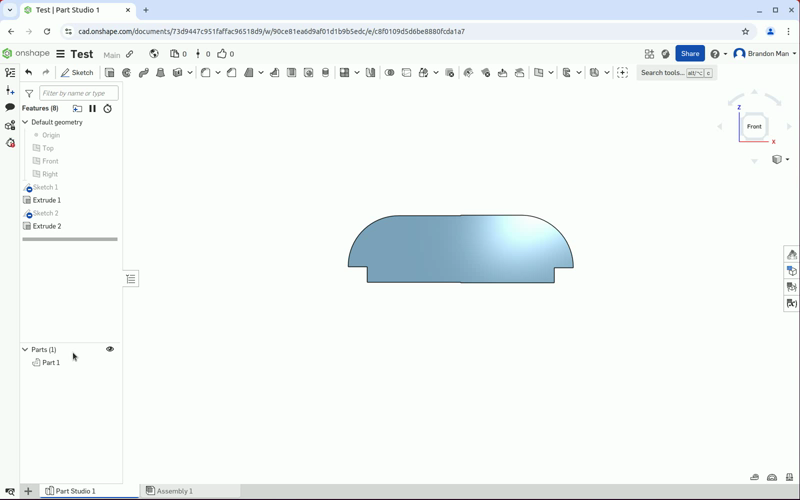
key(y)
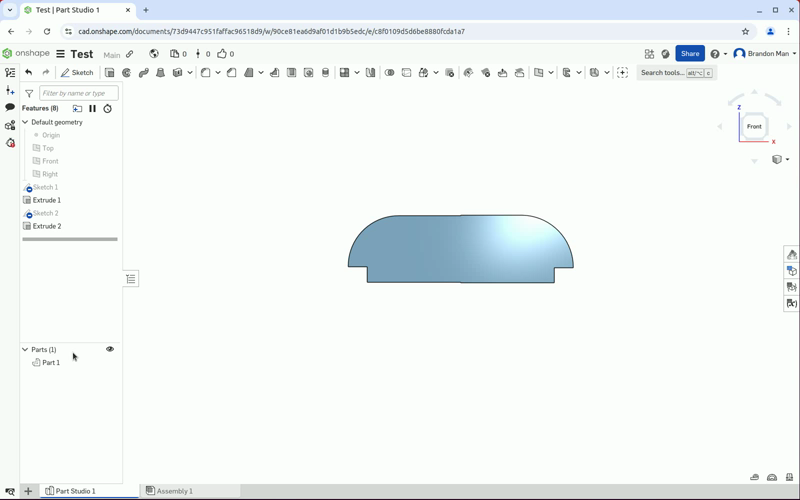
key(shift+p)
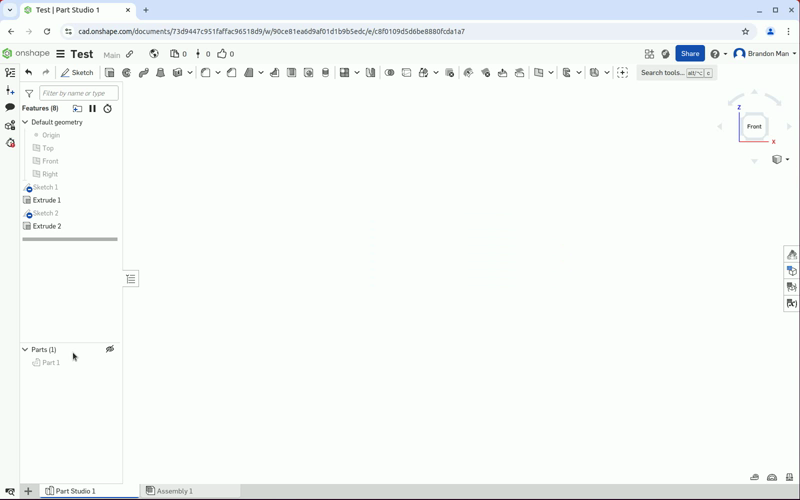
key(space)
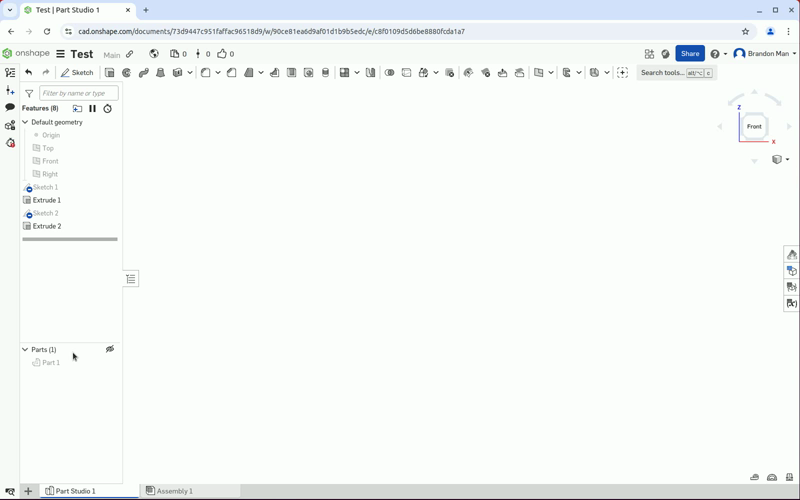
key_down(shift)
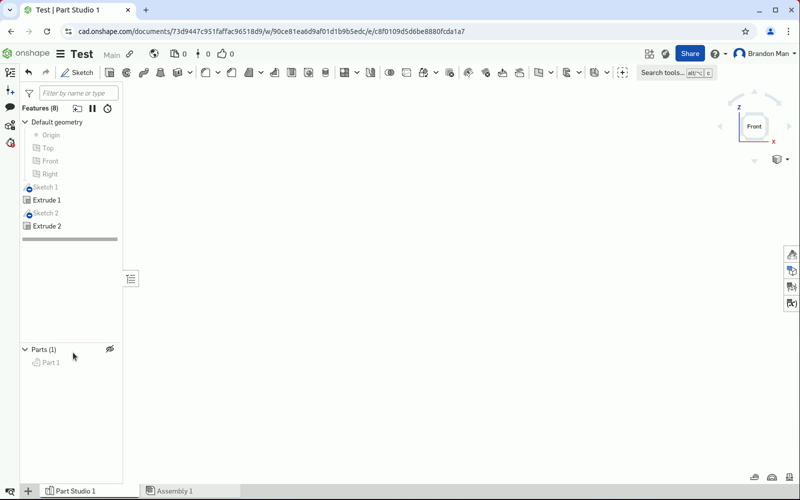
key(down)
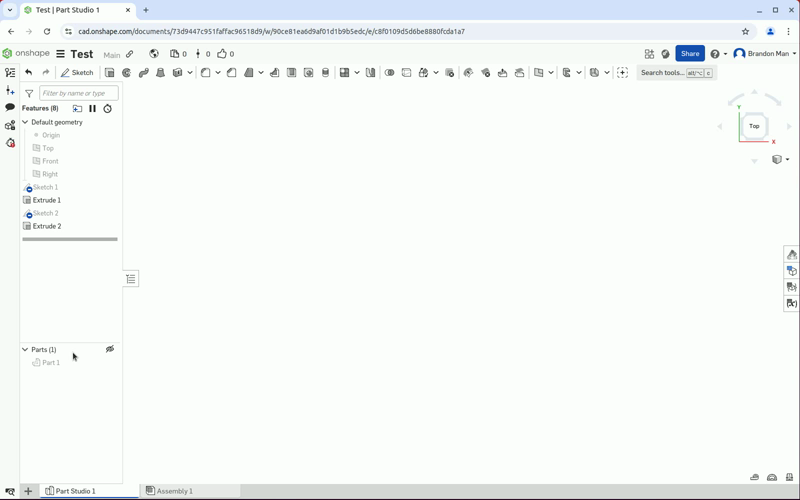
key_up(shift)
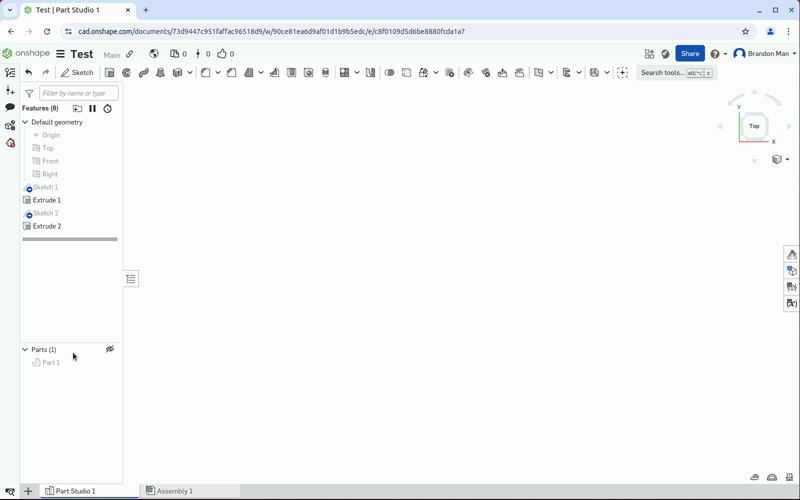
mouse_move(73, 352)
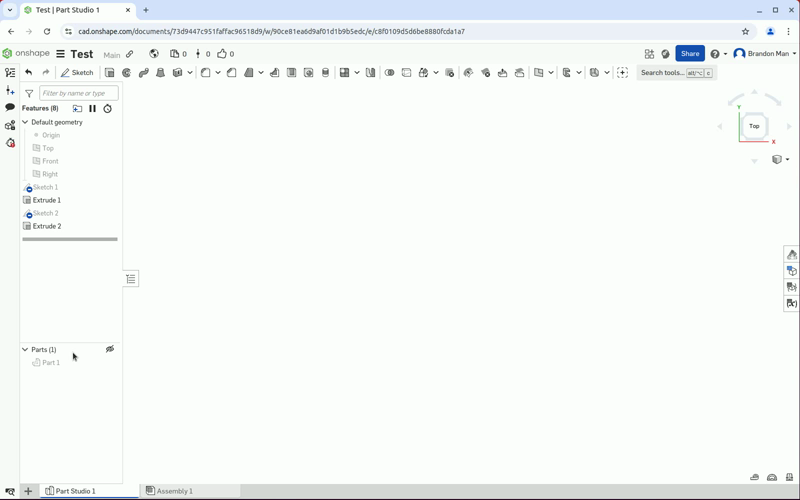
key(shift+y)
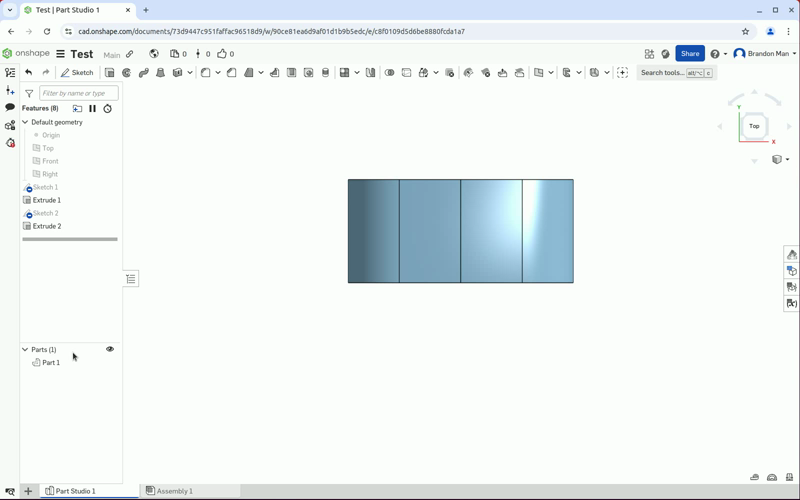
mouse_move(541, 75)
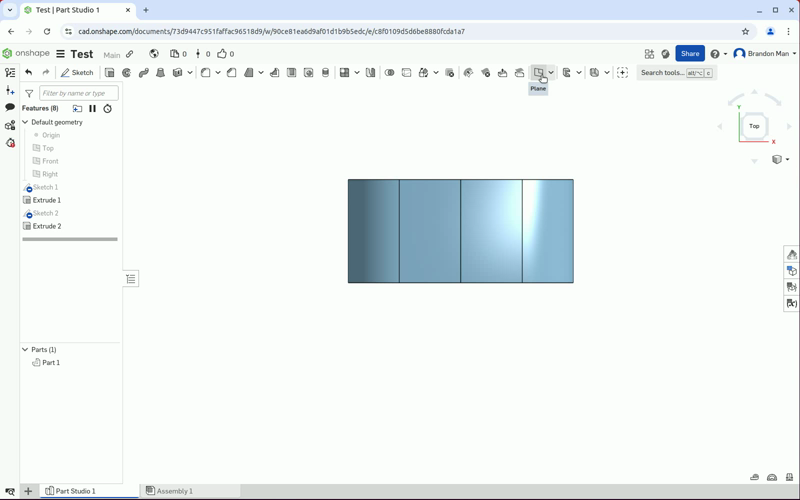
click(541, 75)
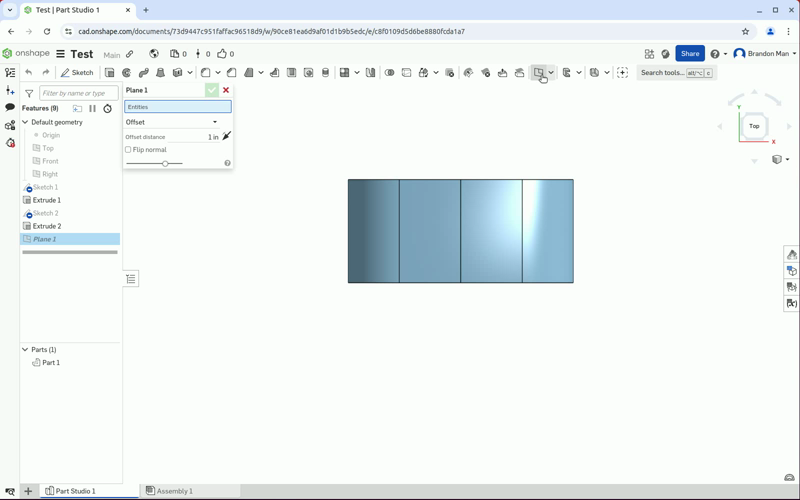
mouse_move(73, 150)
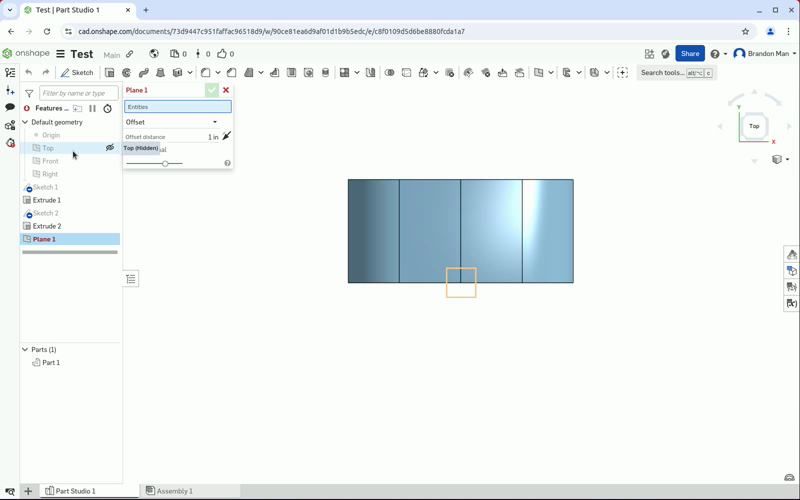
click(73, 150)
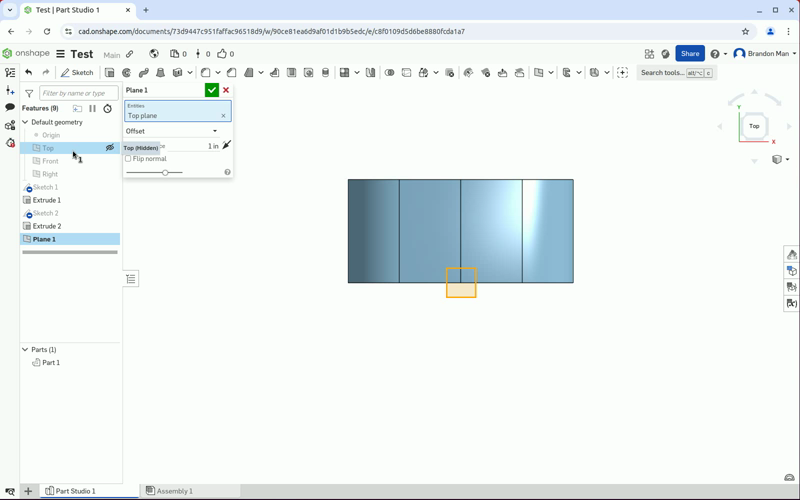
key(tab, 2)
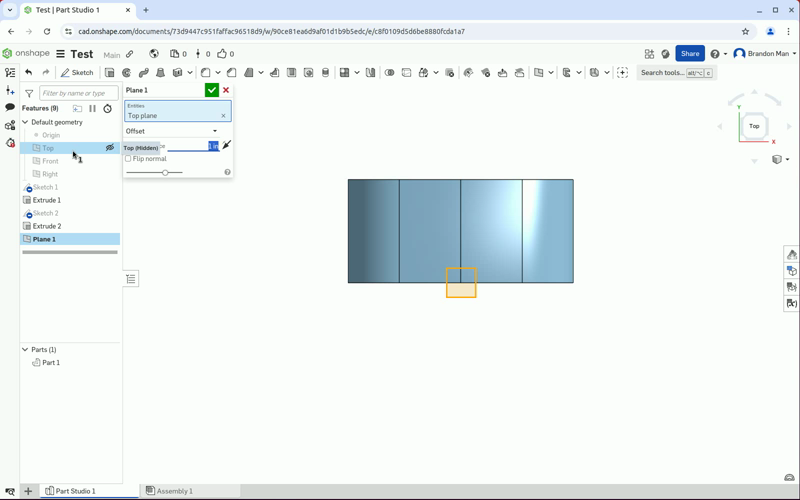
text(13.711)
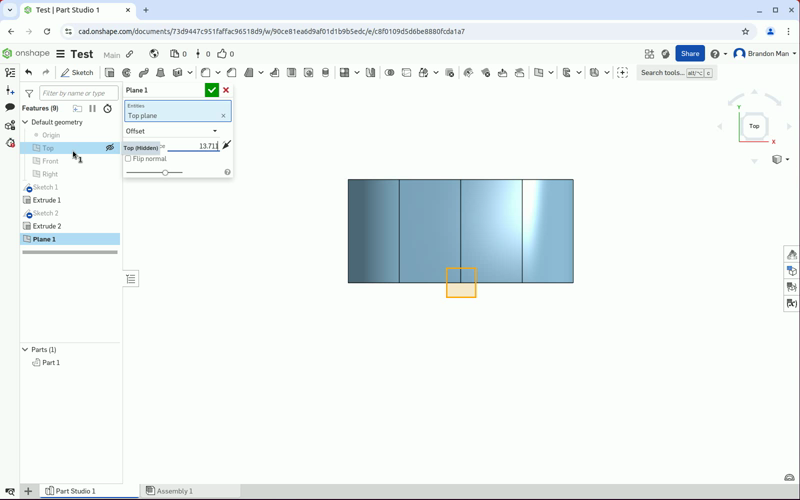
key(enter, 2)
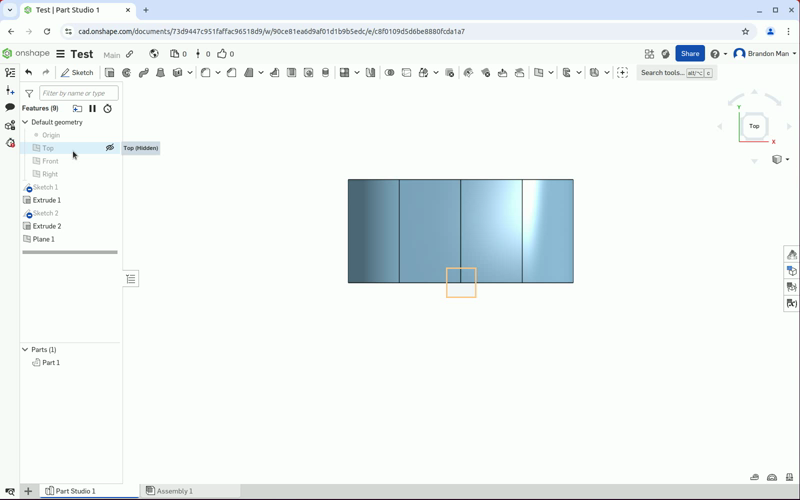
key(shift+s)
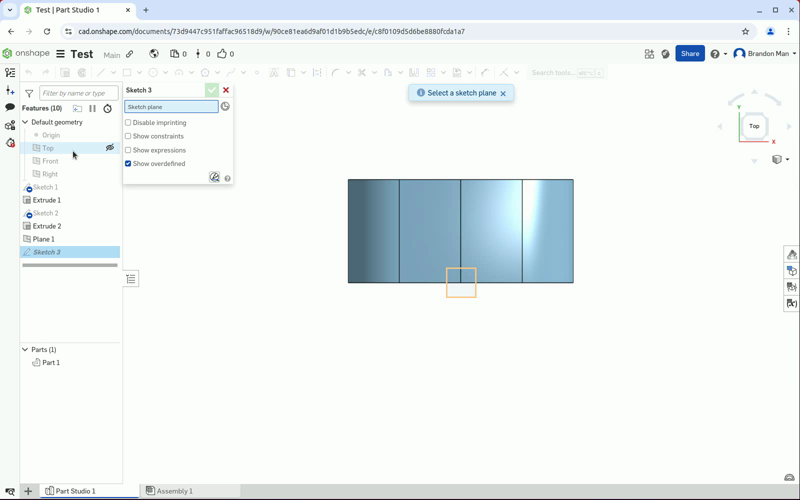
mouse_move(73, 241)
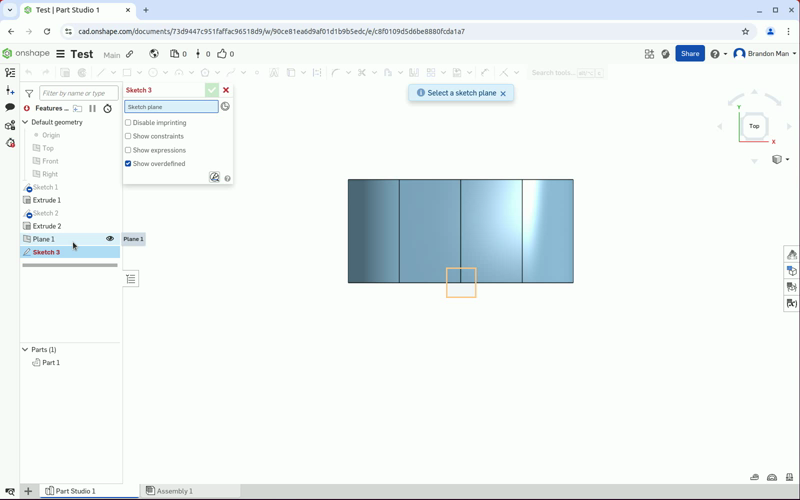
click(73, 241)
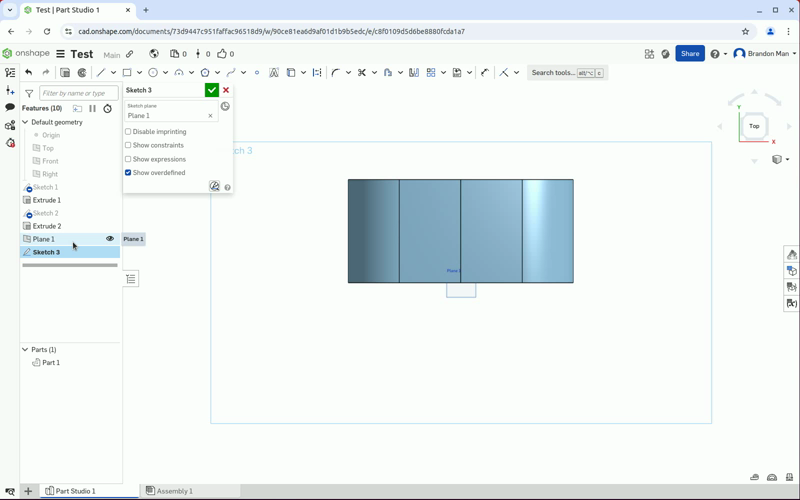
mouse_move(73, 352)
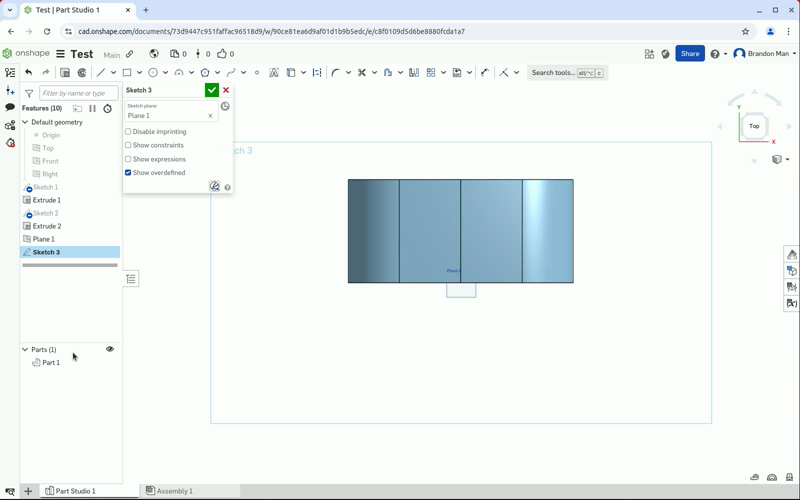
key(y)
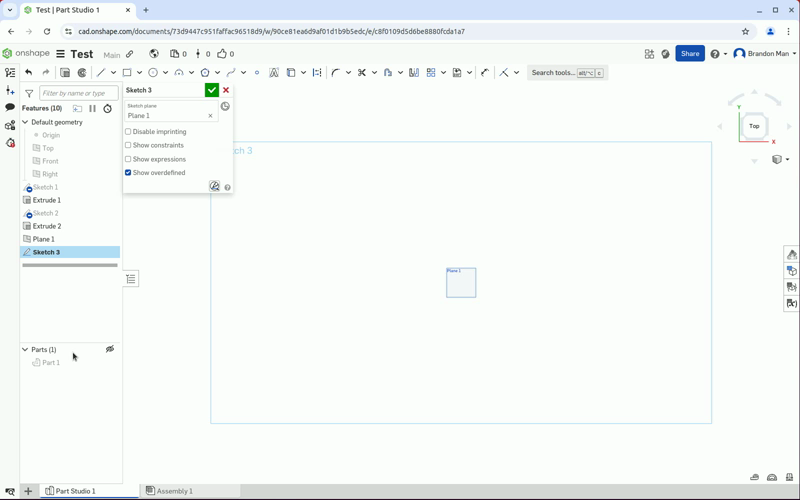
key(l)
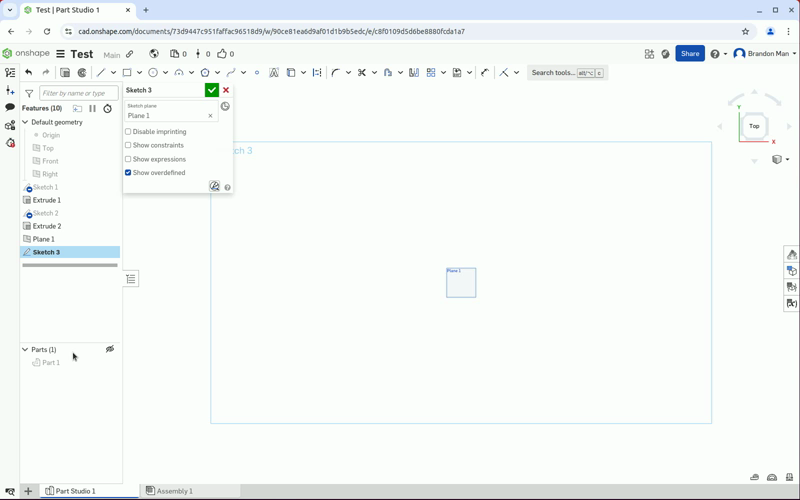
key_down(shift)
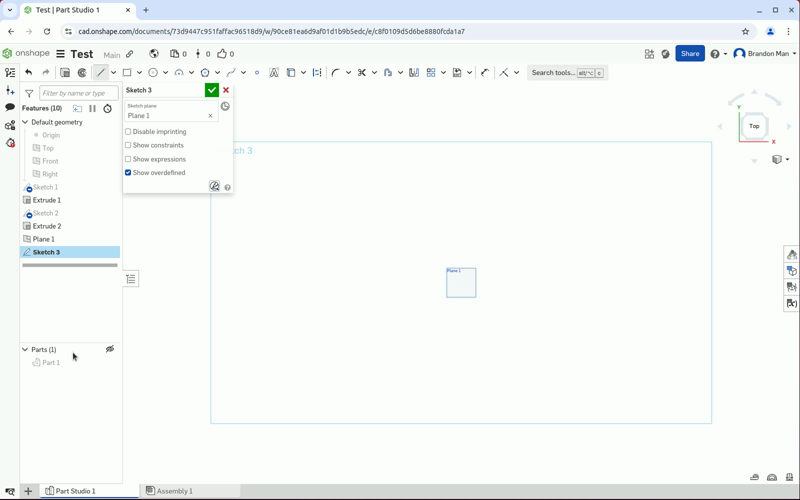
mouse_move(521, 262)
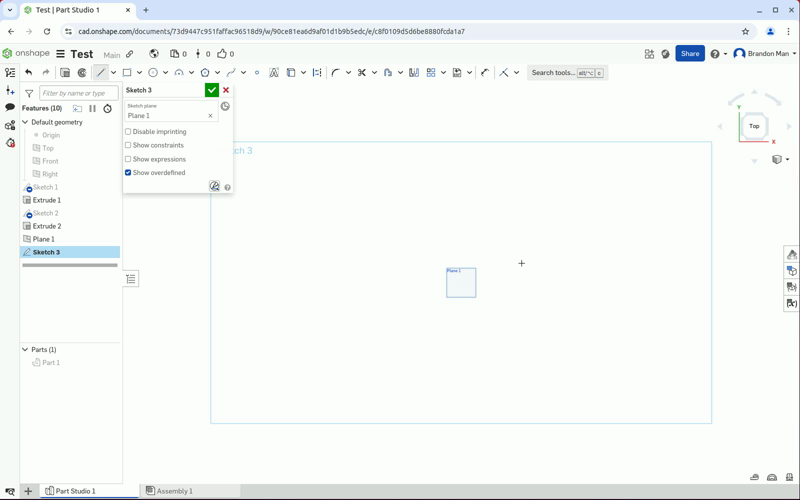
click(521, 262)
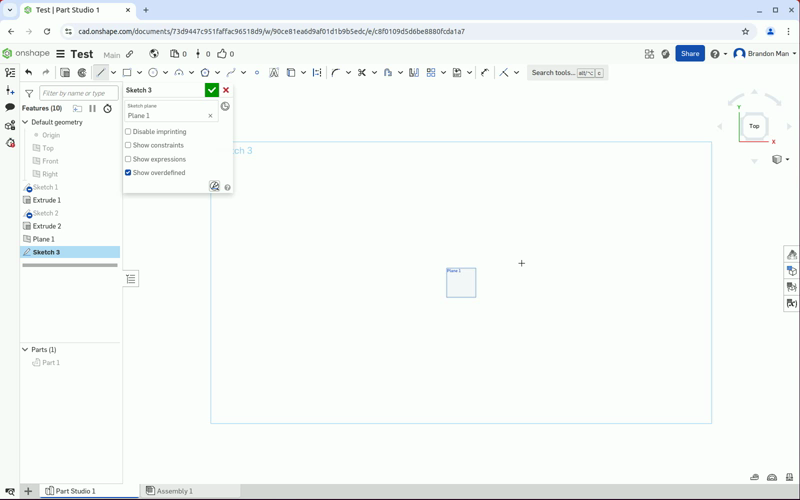
key_up(shift)
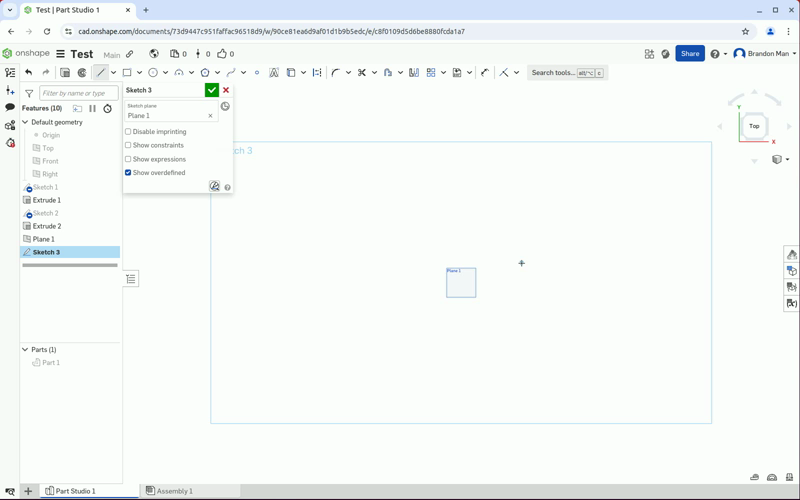
key_down(shift)
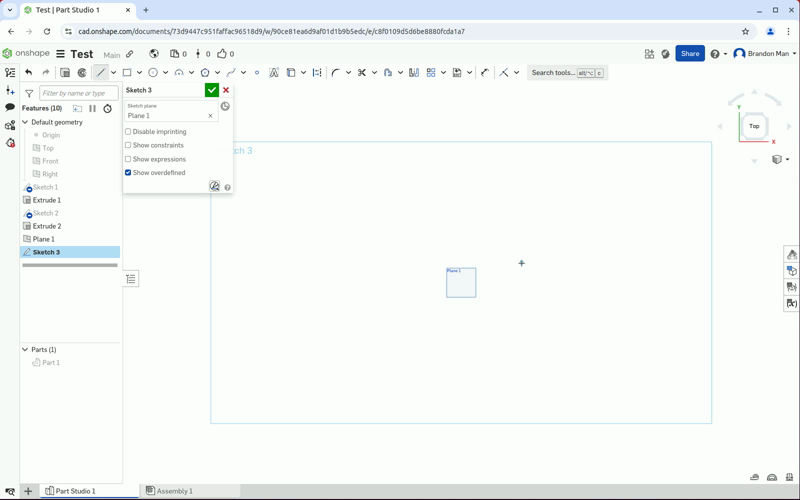
mouse_move(551, 262)
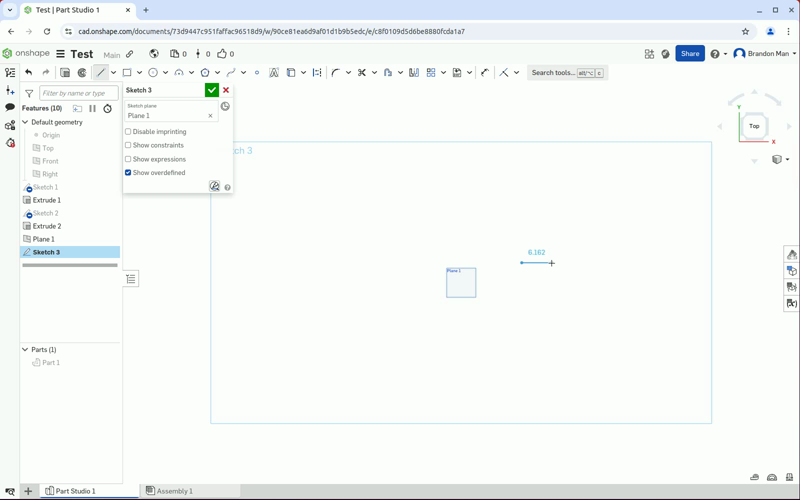
mouse_move(573, 262)
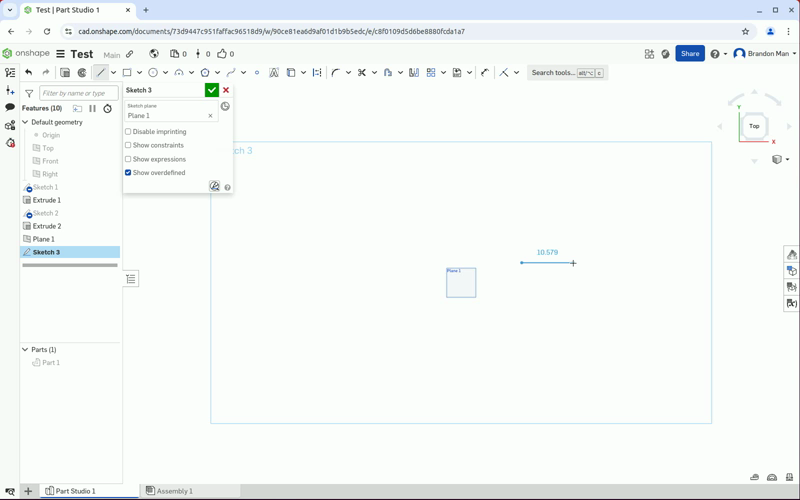
click(573, 262)
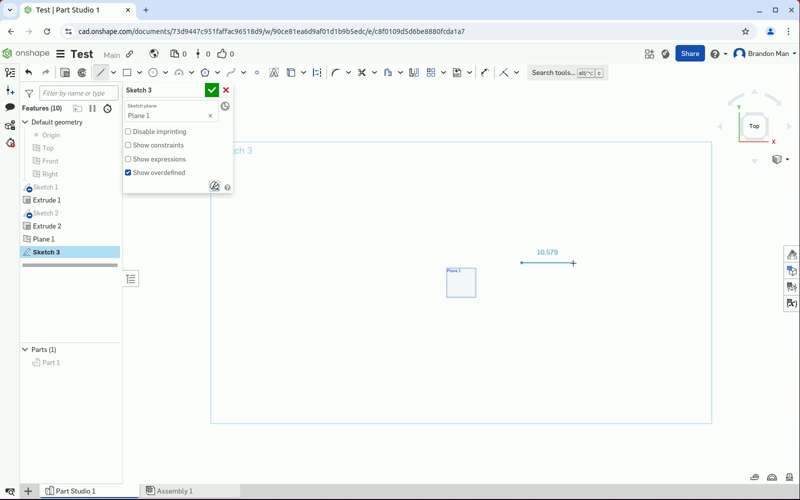
key_up(shift)
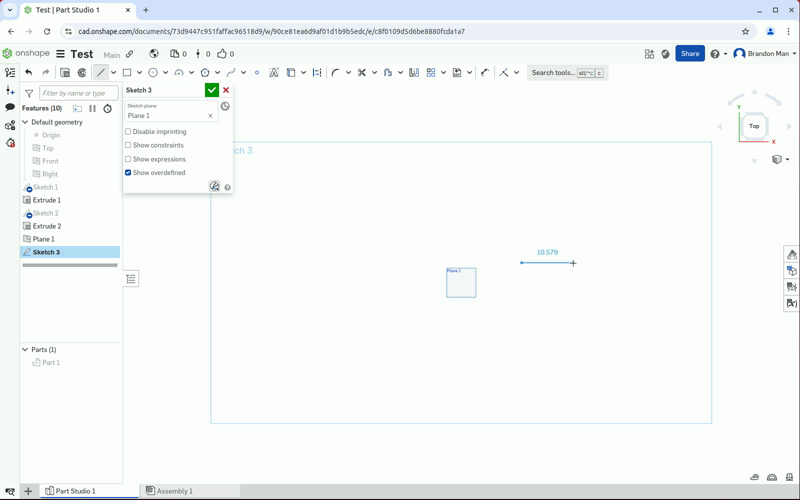
key_down(shift)
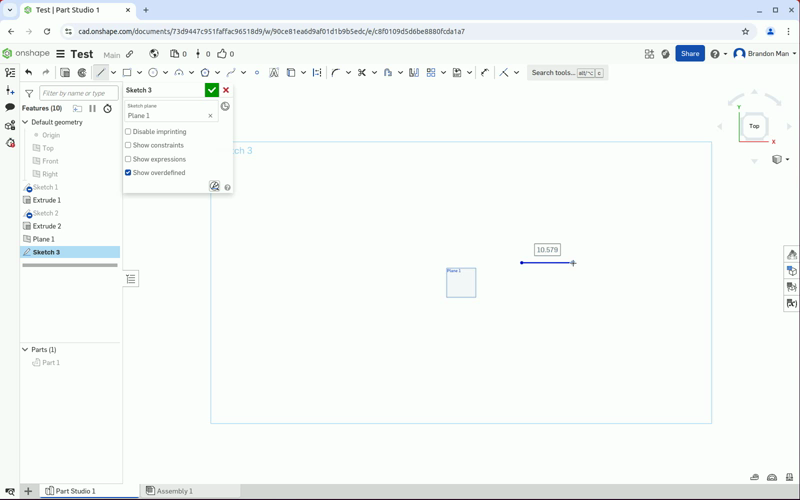
mouse_move(573, 199)
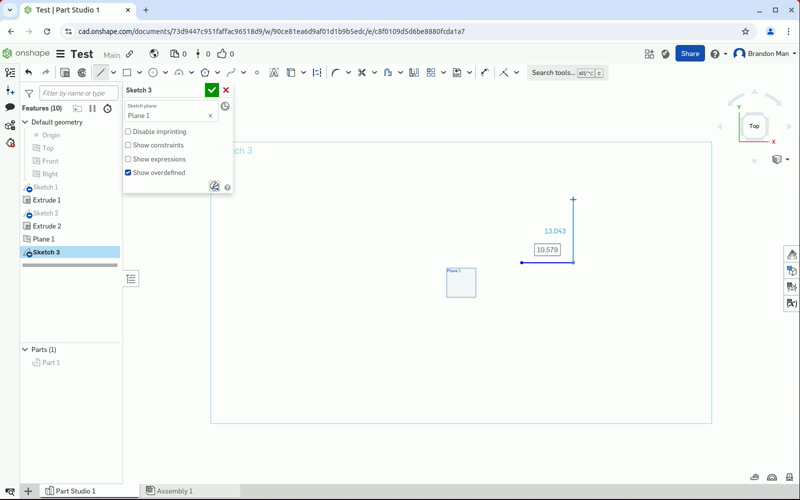
click(573, 199)
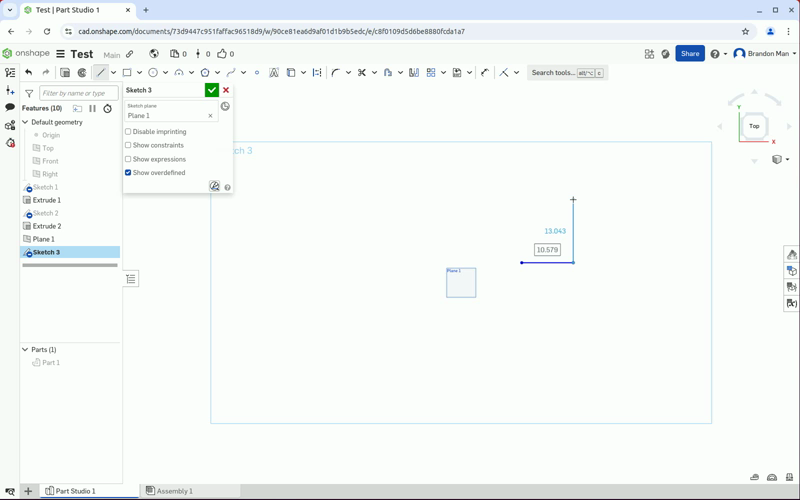
key_up(shift)
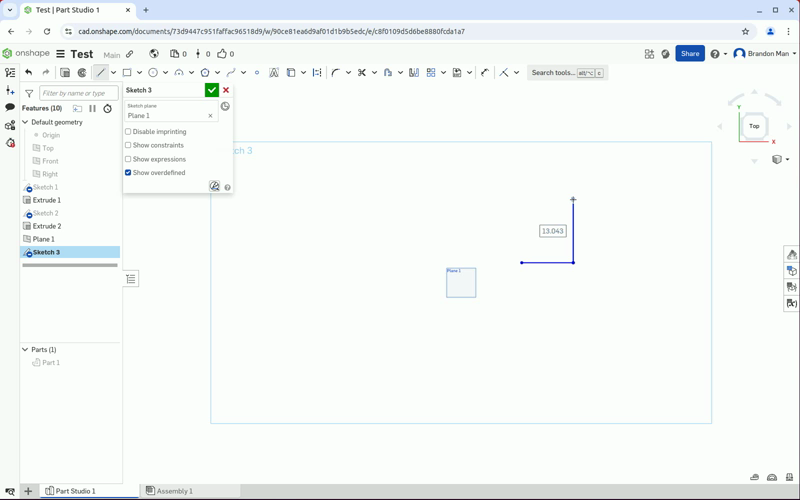
key_down(shift)
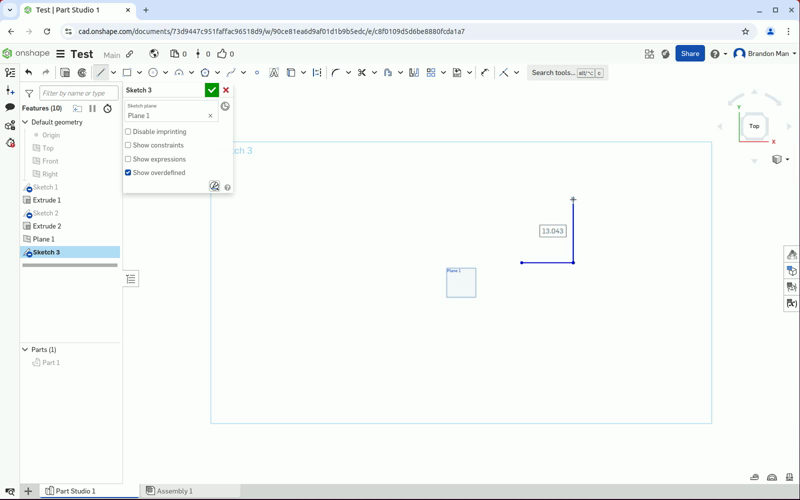
mouse_move(589, 199)
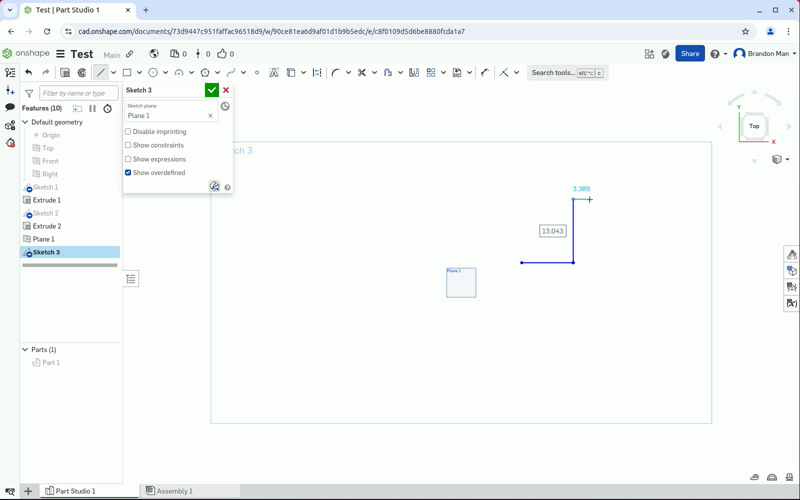
mouse_move(521, 199)
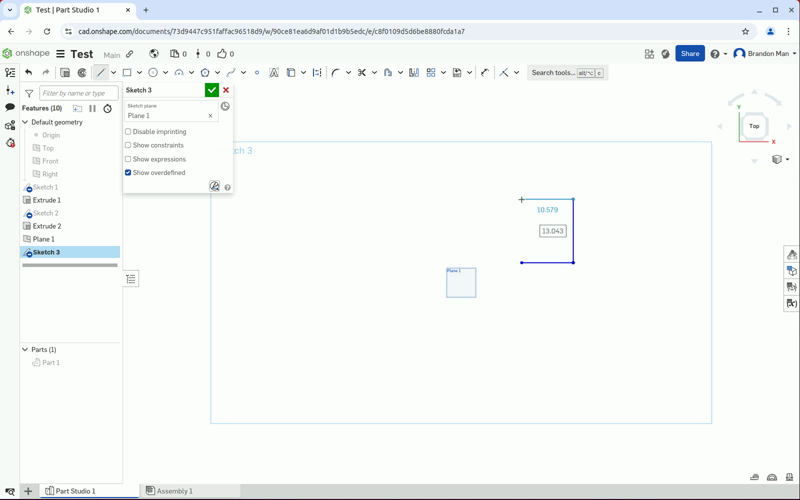
click(521, 199)
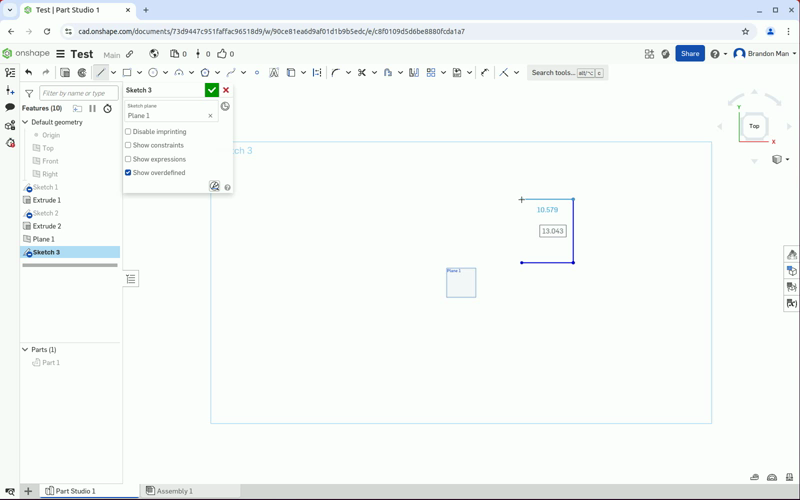
key_up(shift)
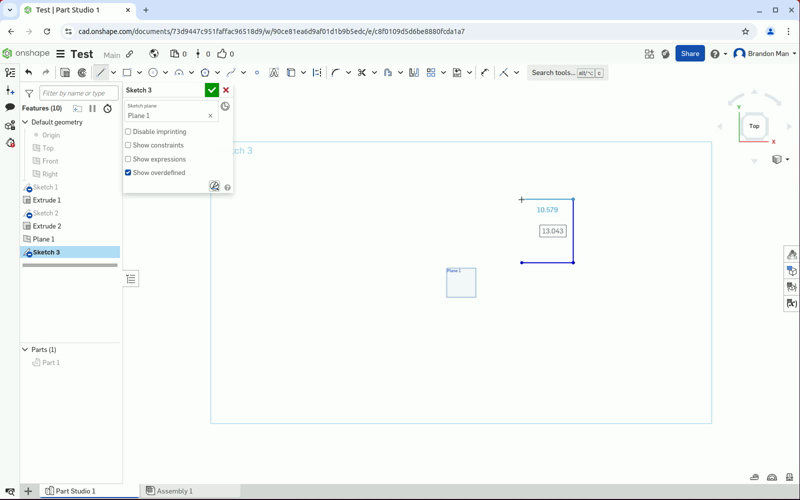
key_down(shift)
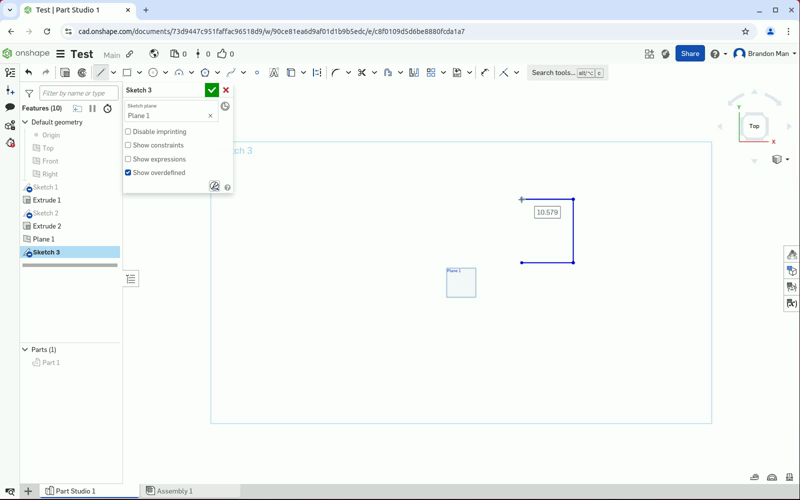
mouse_move(521, 262)
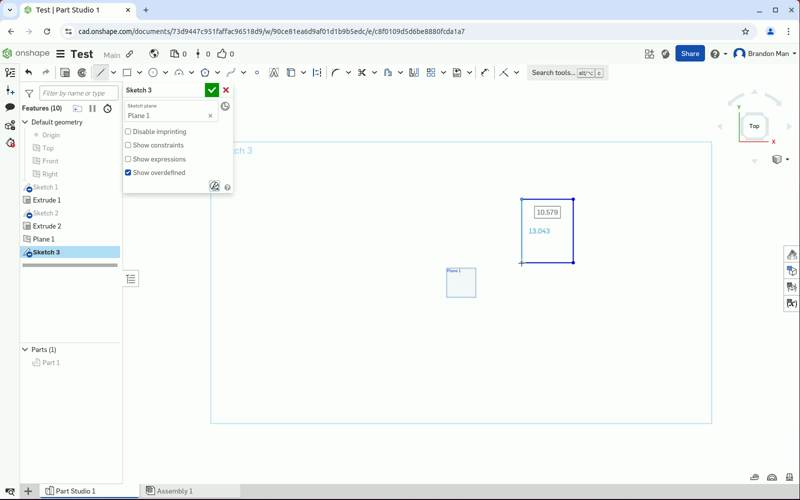
key_up(shift)
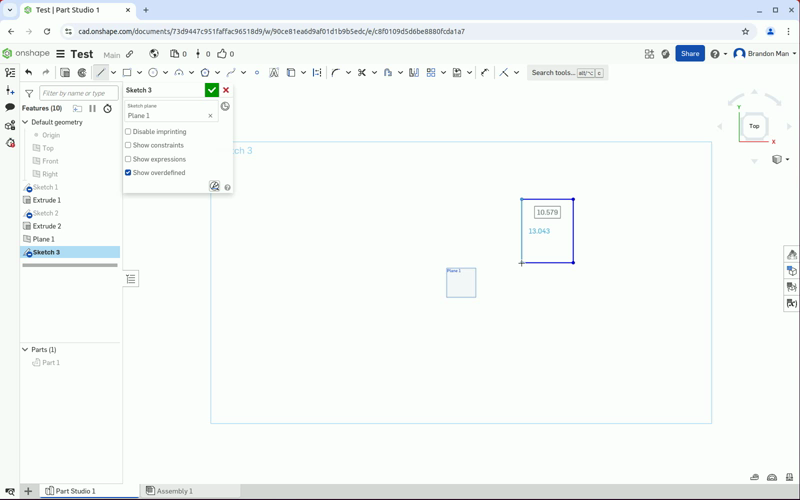
click(521, 262)
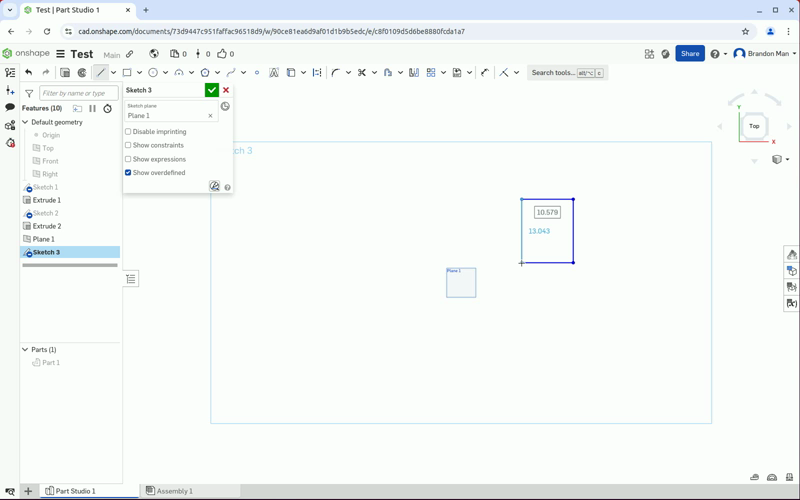
key(esc)
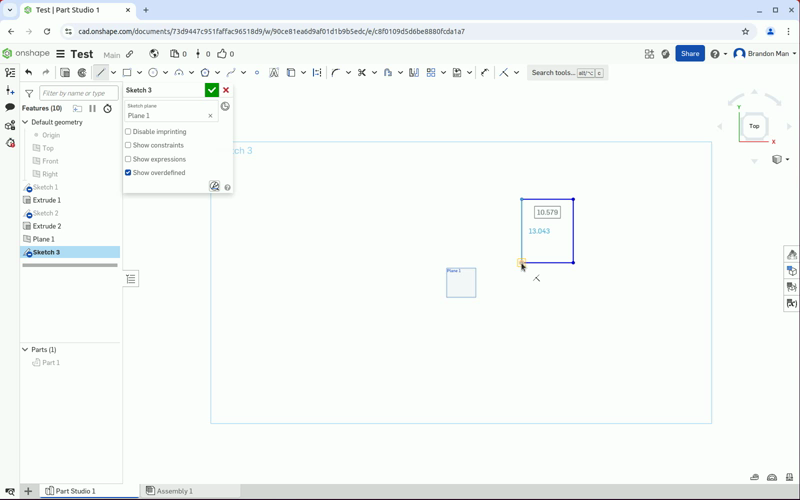
mouse_move(570, 212)
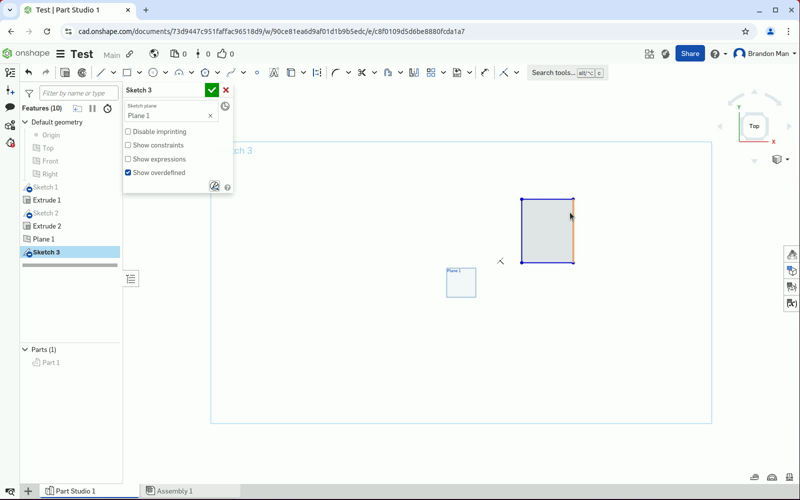
click(570, 212)
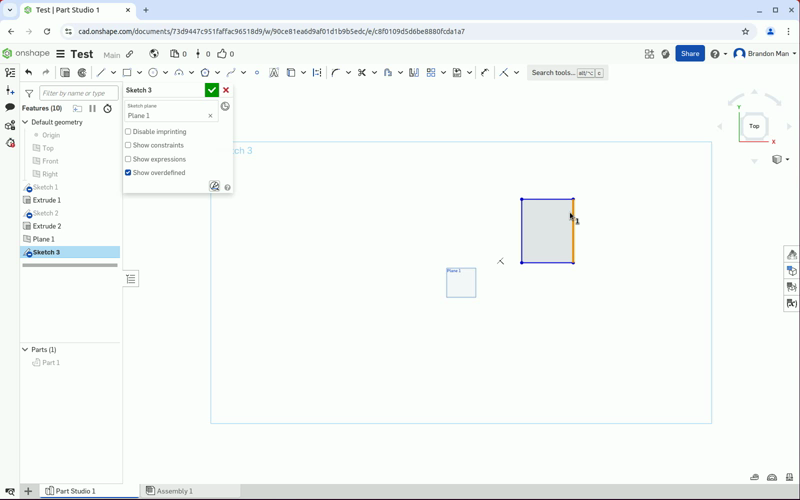
mouse_move(73, 352)
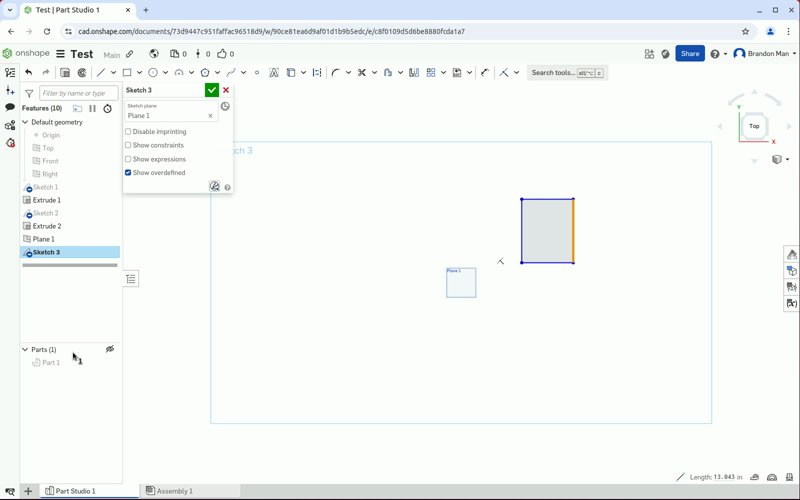
key(shift+y)
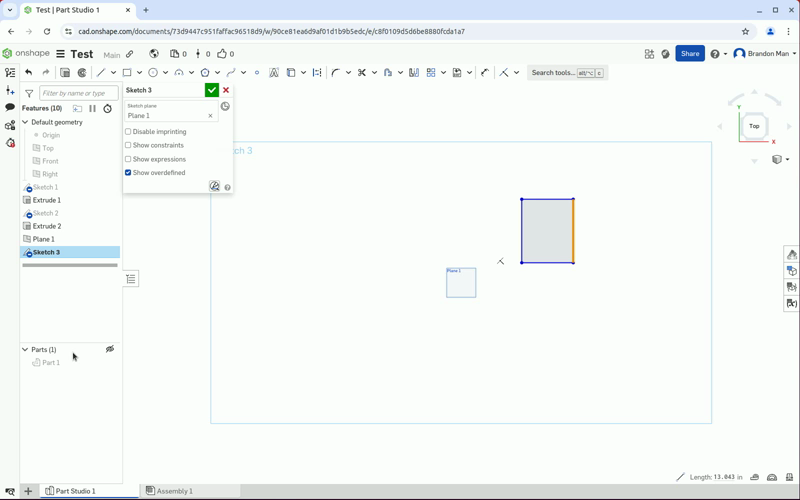
key(shift+e)
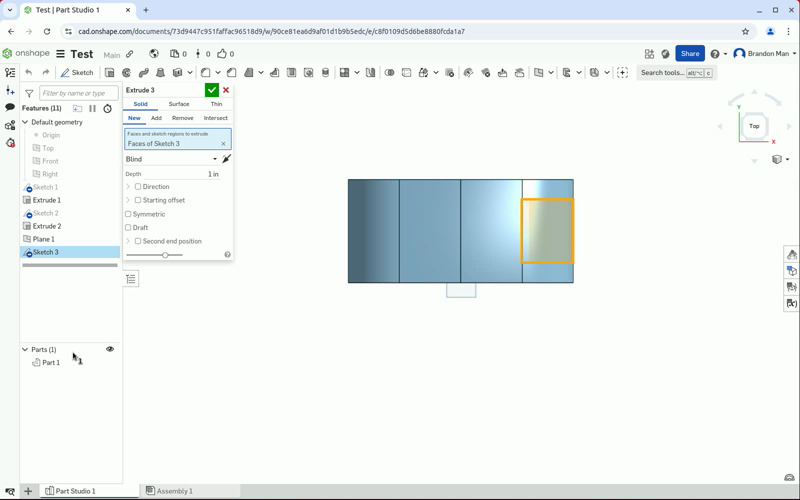
mouse_move(143, 106)
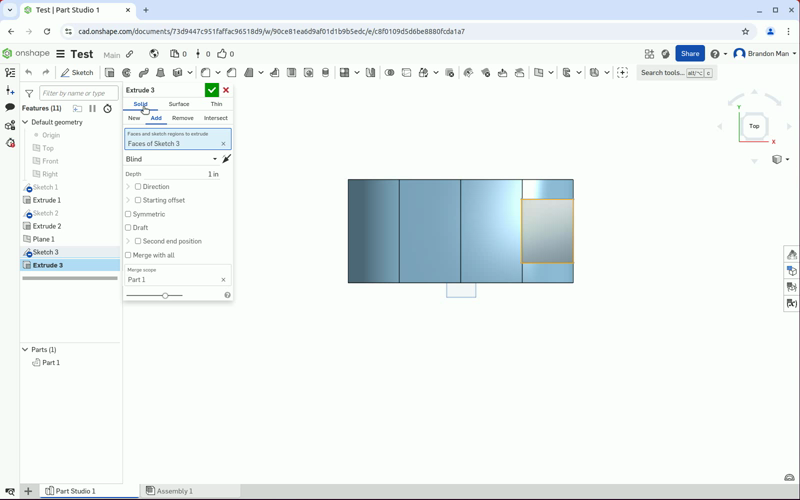
click(143, 106)
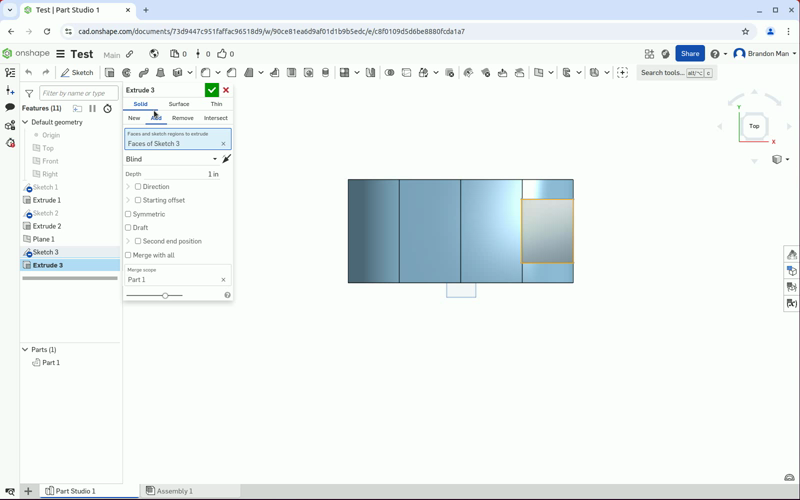
mouse_move(186, 120)
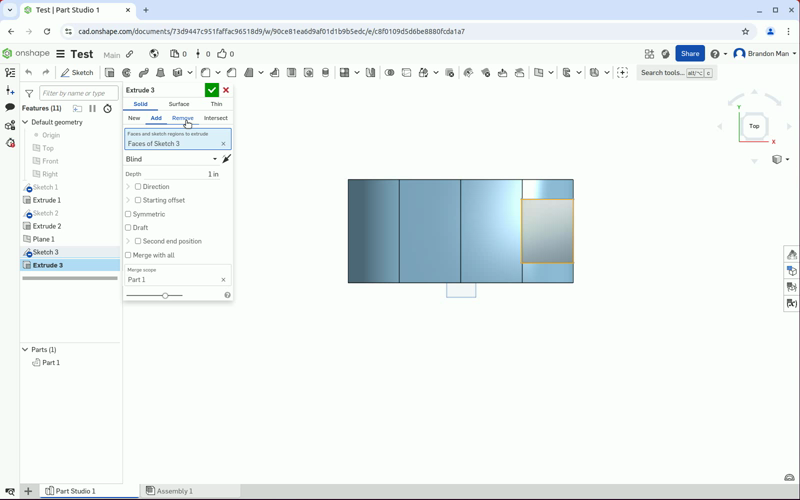
click(186, 120)
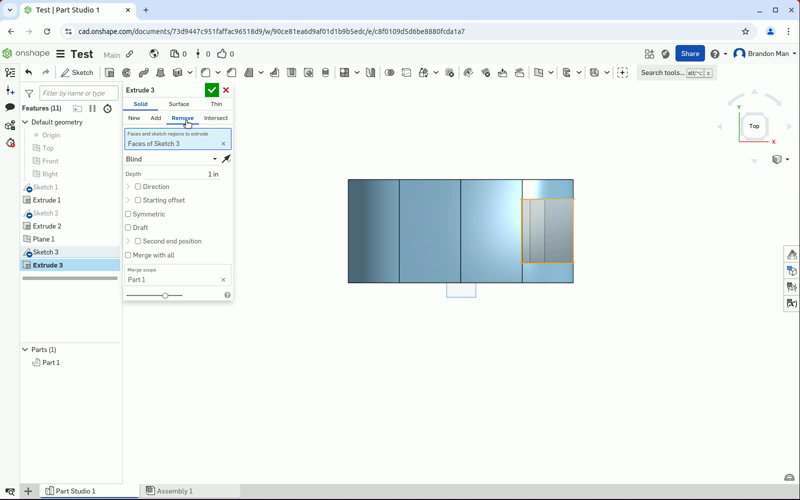
key(tab, 4)
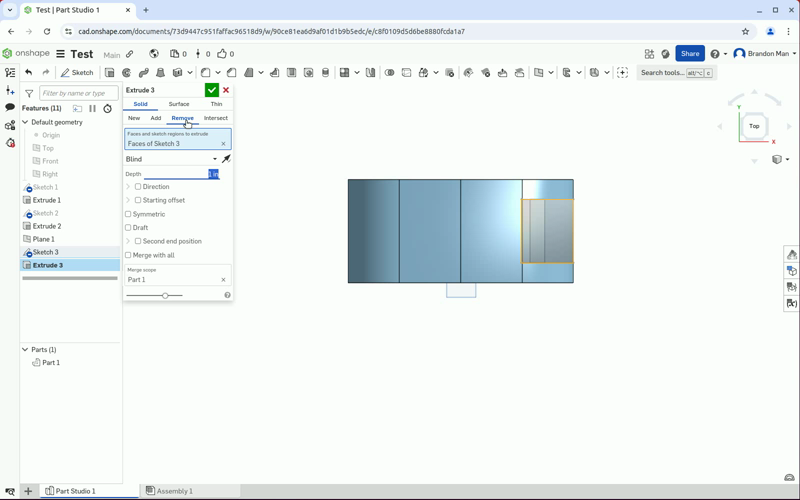
text(4.092)
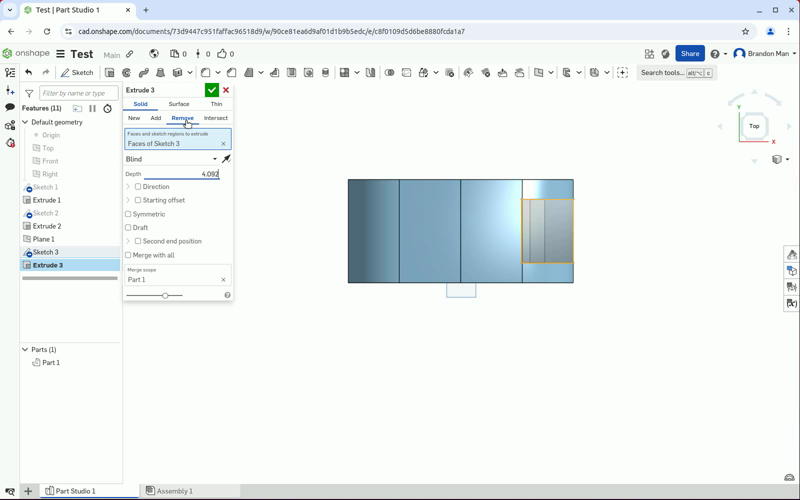
key(tab, 6)
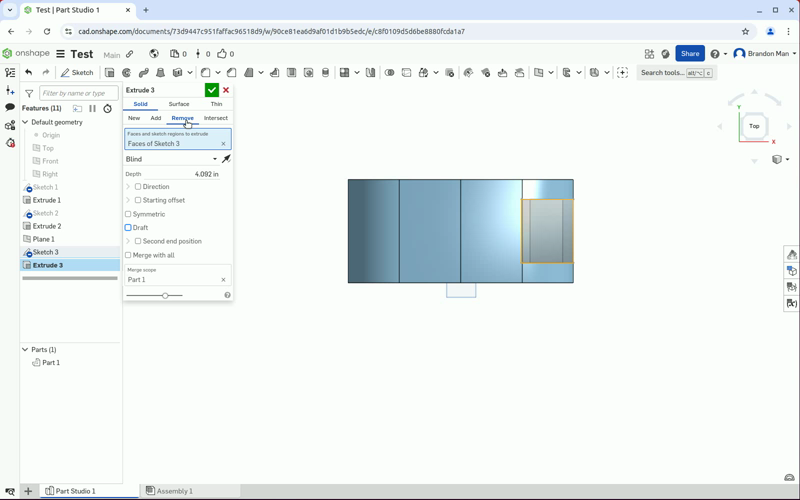
key(space)
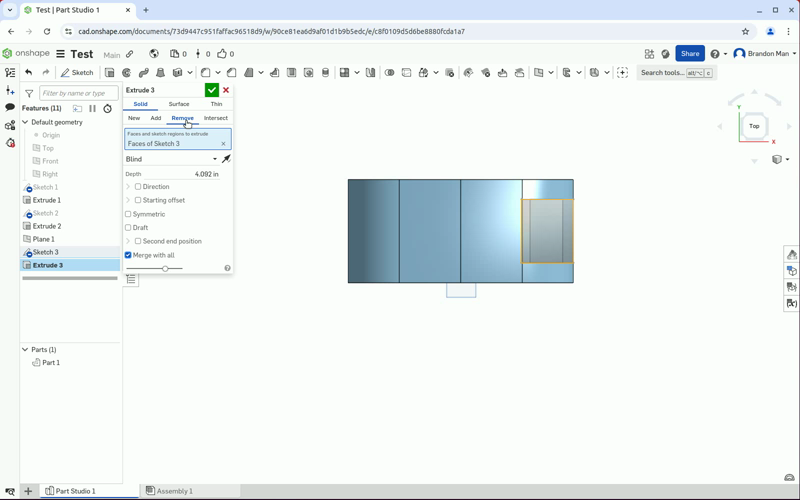
key(enter)
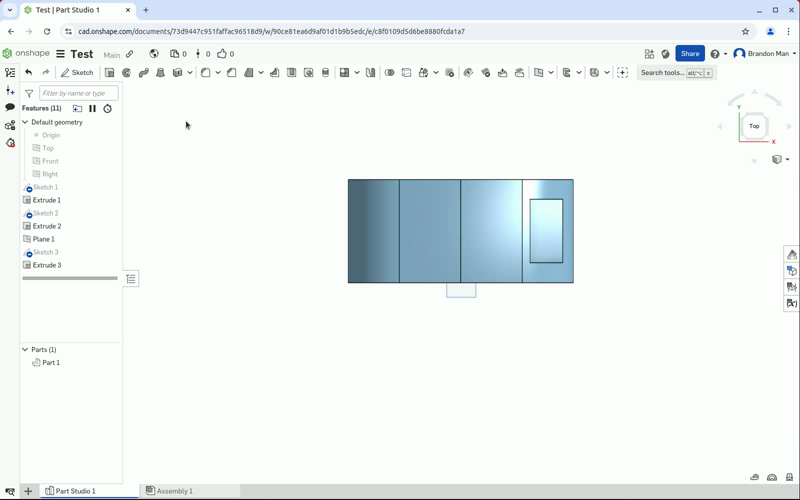
key(shift+h)
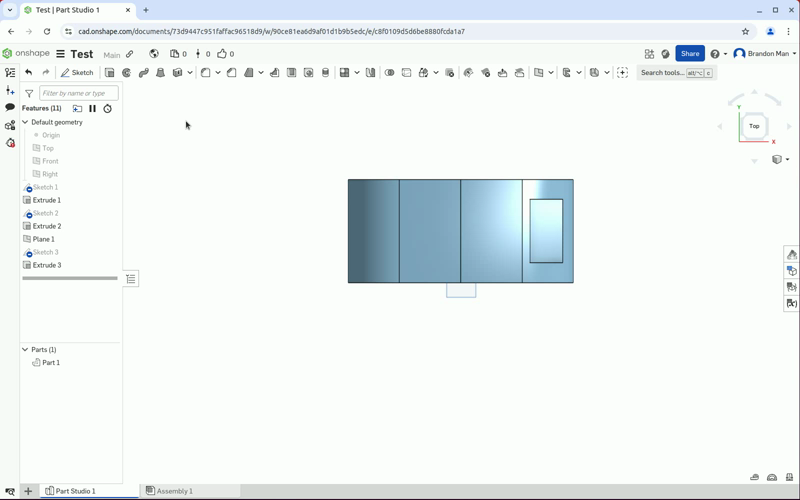
key(shift+h)
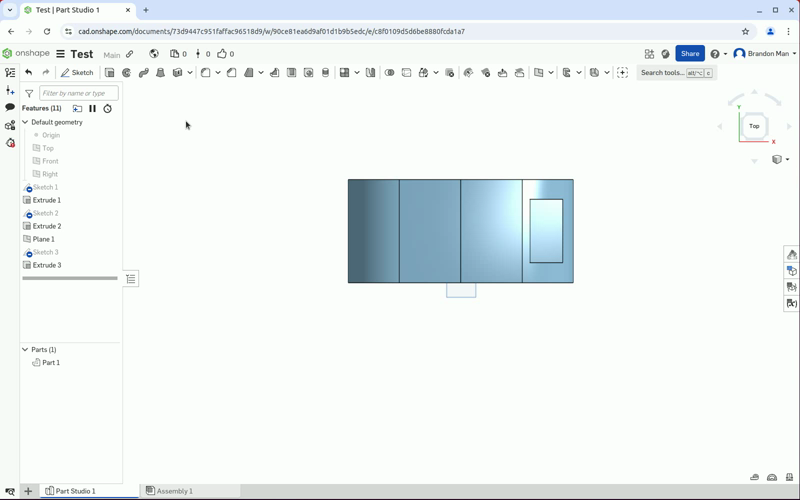
mouse_move(73, 189)
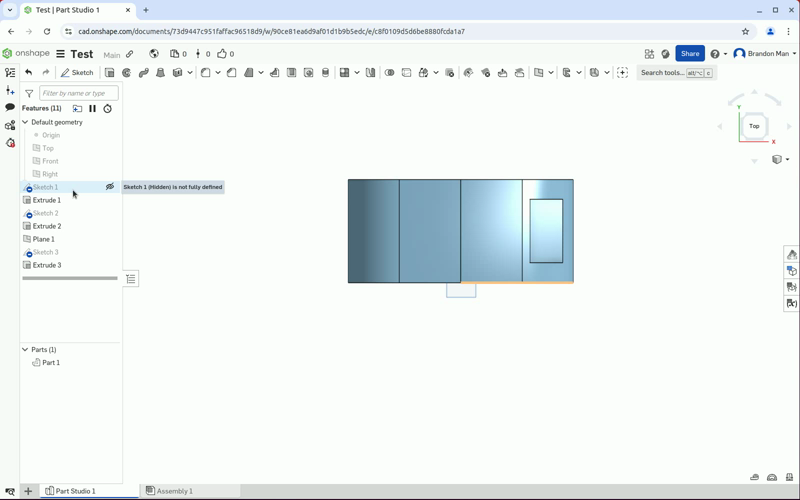
click(73, 189)
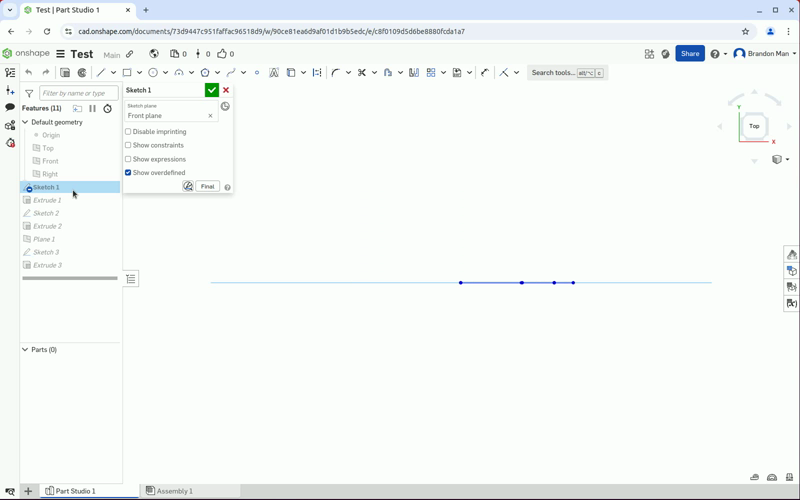
mouse_move(229, 92)
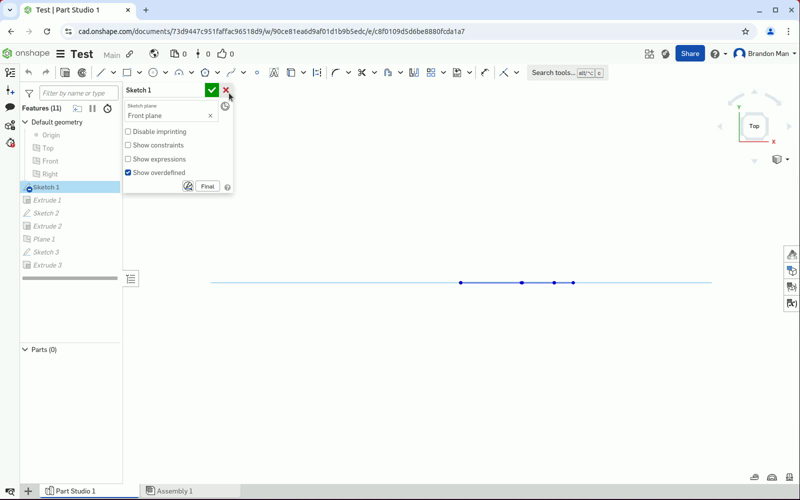
click(229, 92)
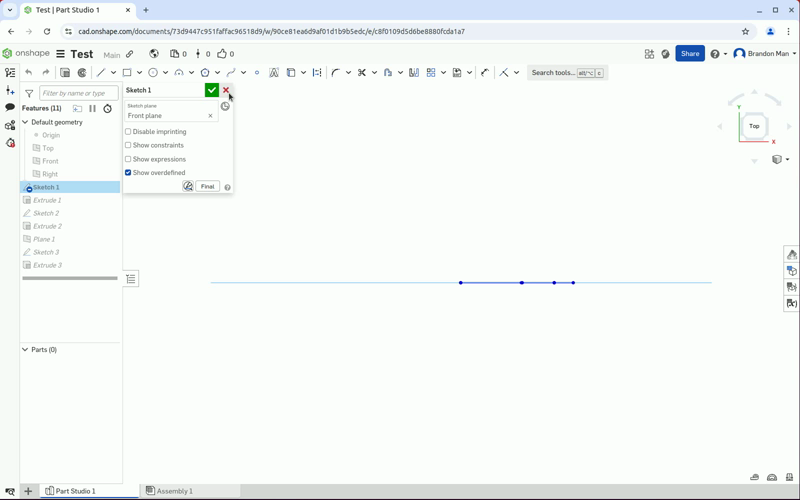
key(shift+s)
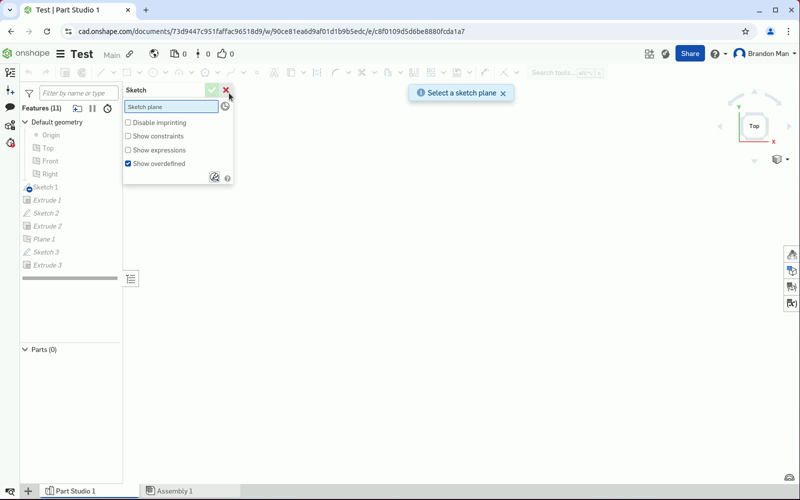
mouse_move(73, 241)
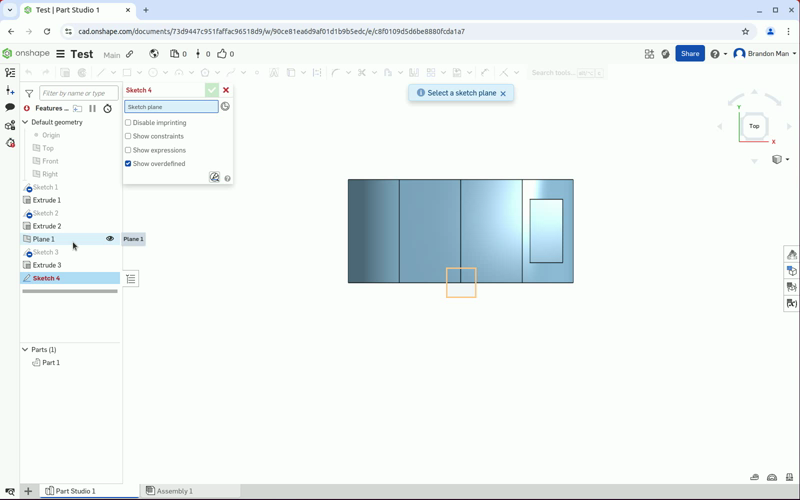
click(73, 241)
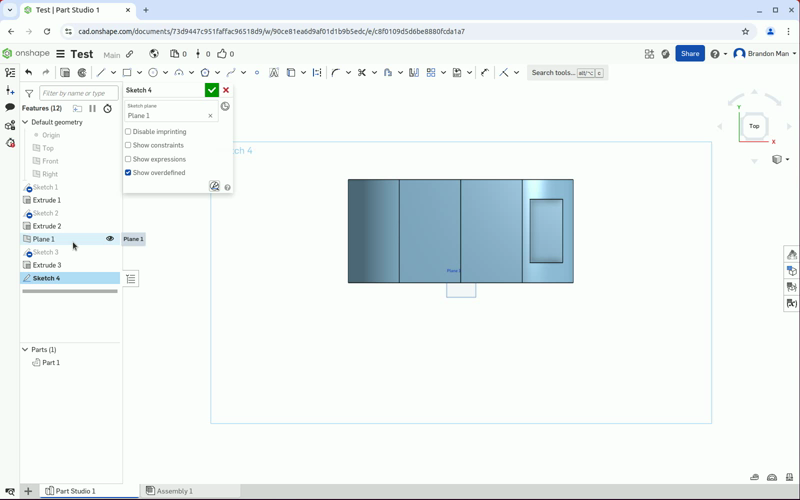
mouse_move(73, 352)
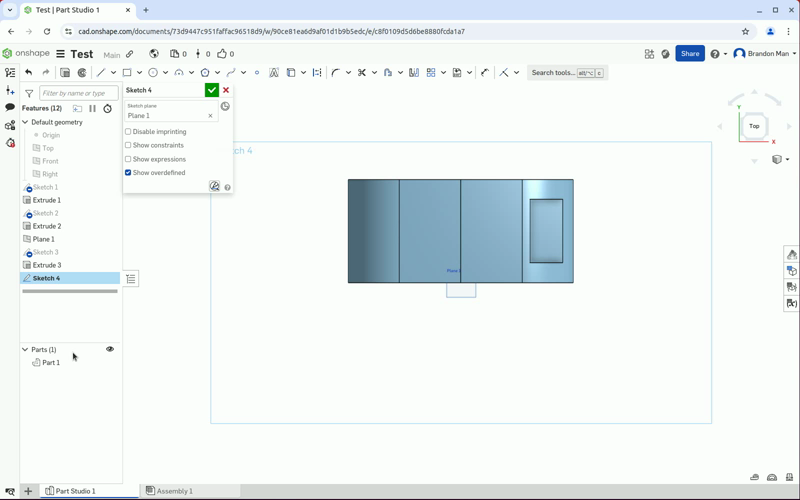
key(y)
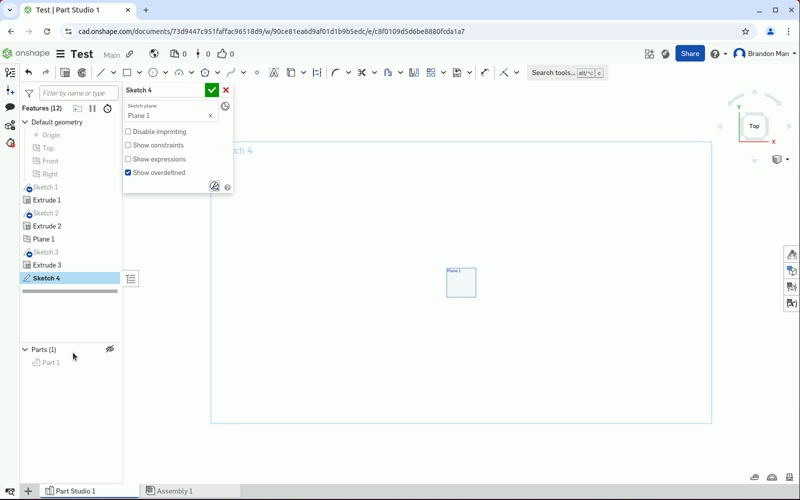
key(l)
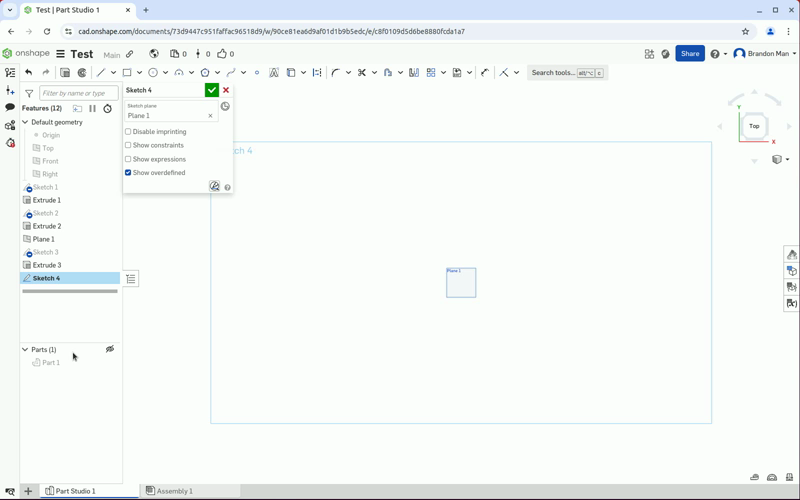
key_down(shift)
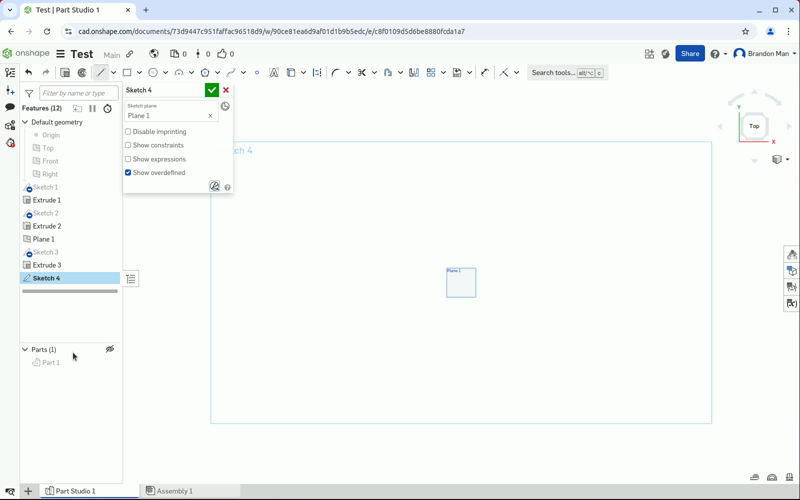
mouse_move(348, 262)
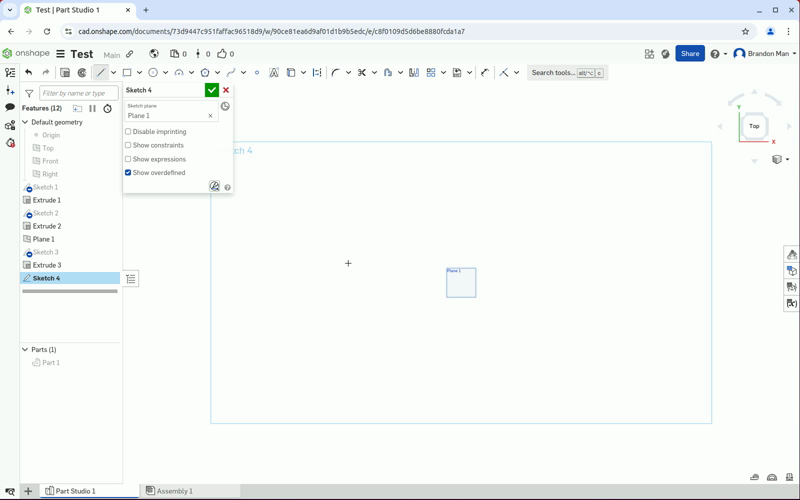
click(348, 262)
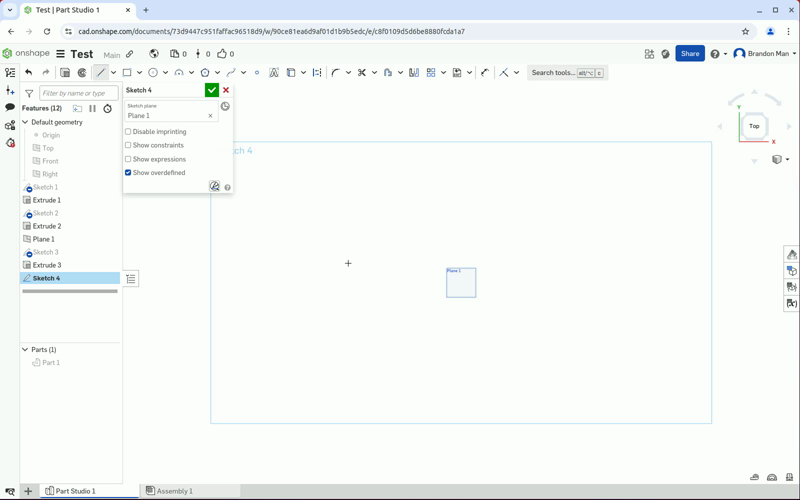
key_up(shift)
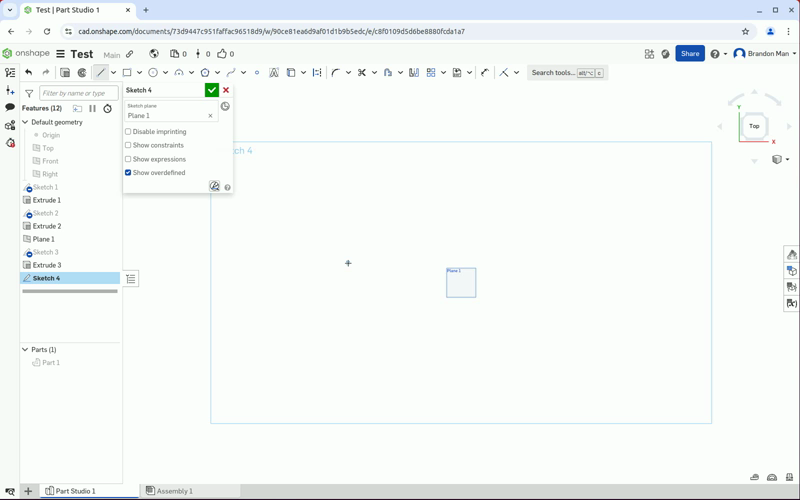
key_down(shift)
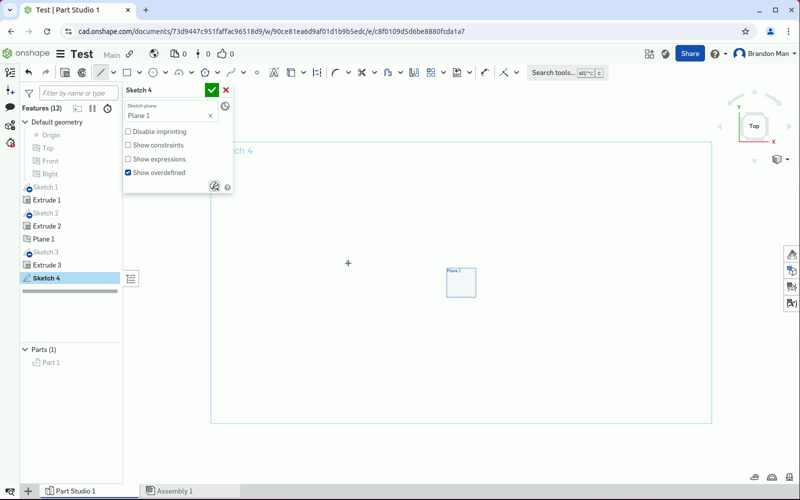
mouse_move(378, 262)
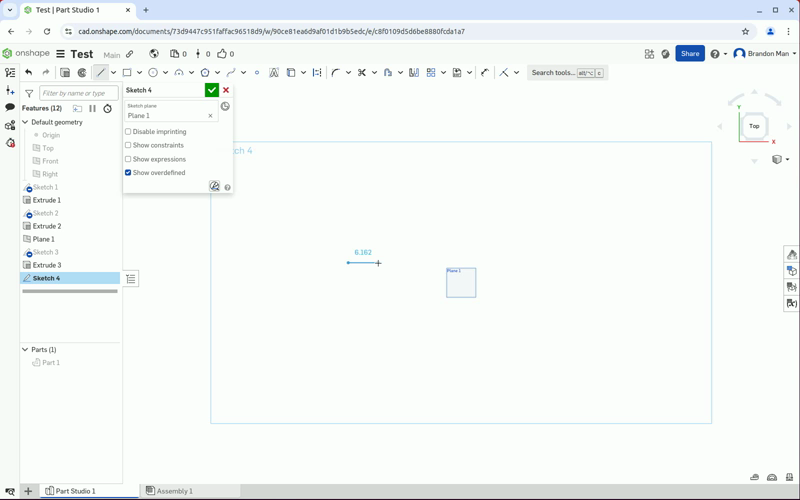
mouse_move(399, 262)
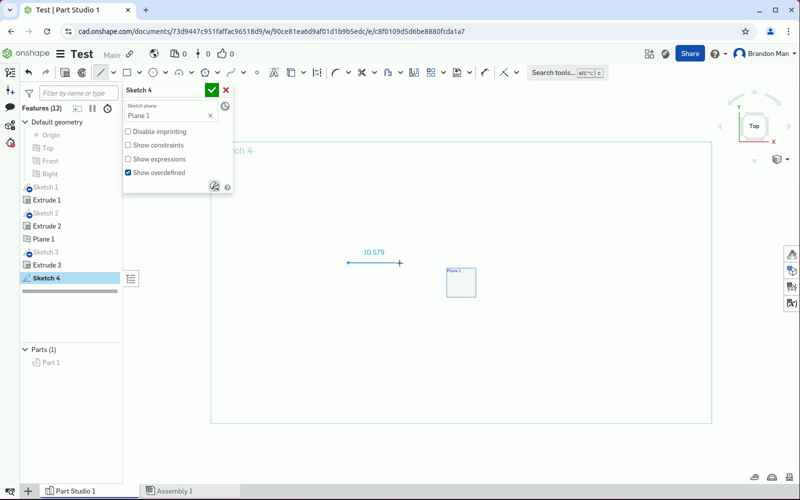
click(399, 262)
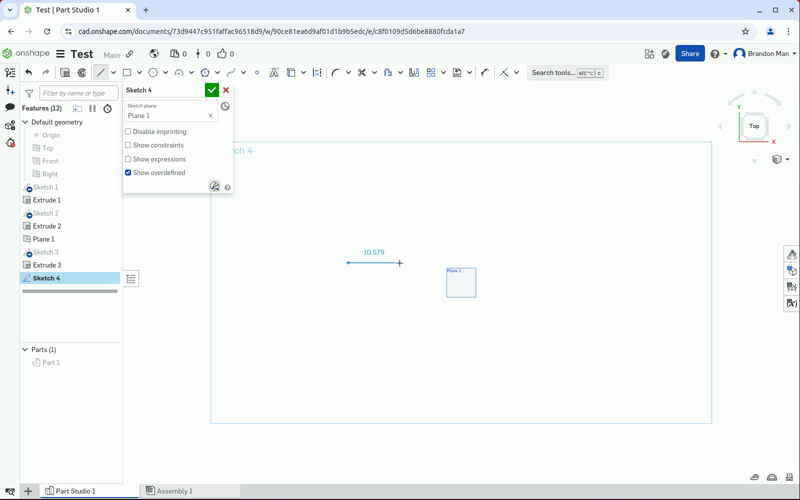
key_up(shift)
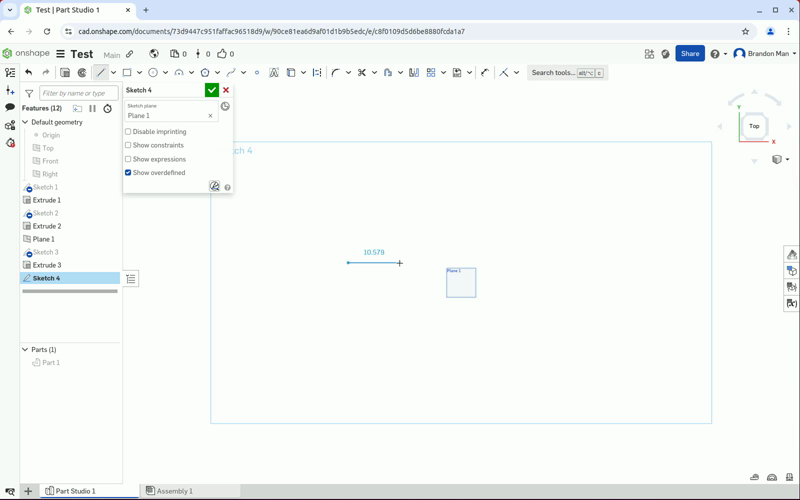
key_down(shift)
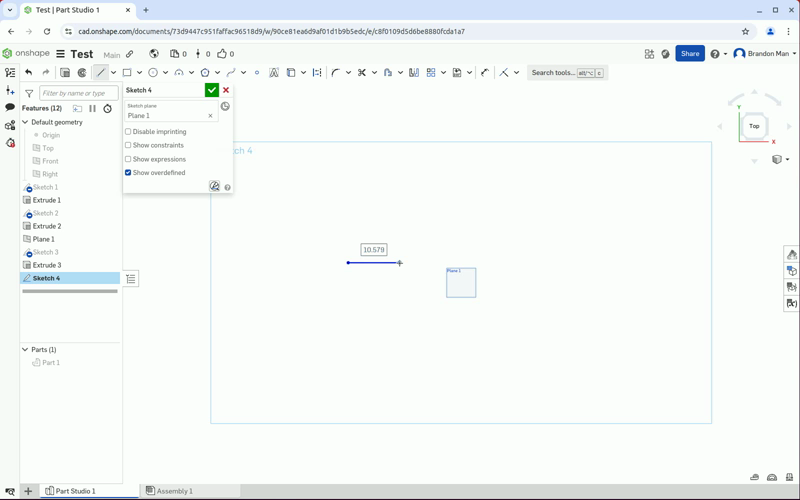
mouse_move(399, 199)
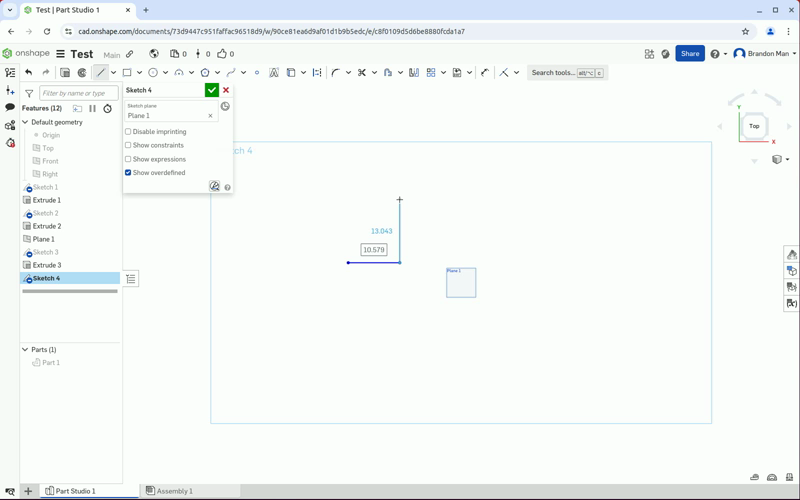
click(399, 199)
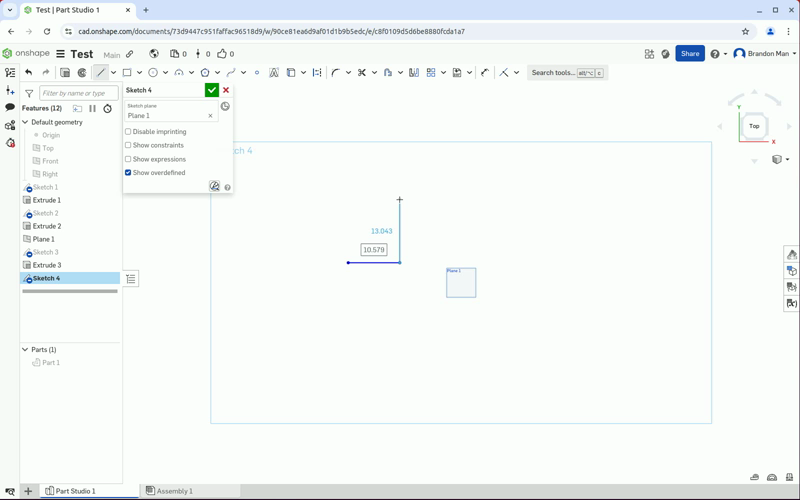
key_up(shift)
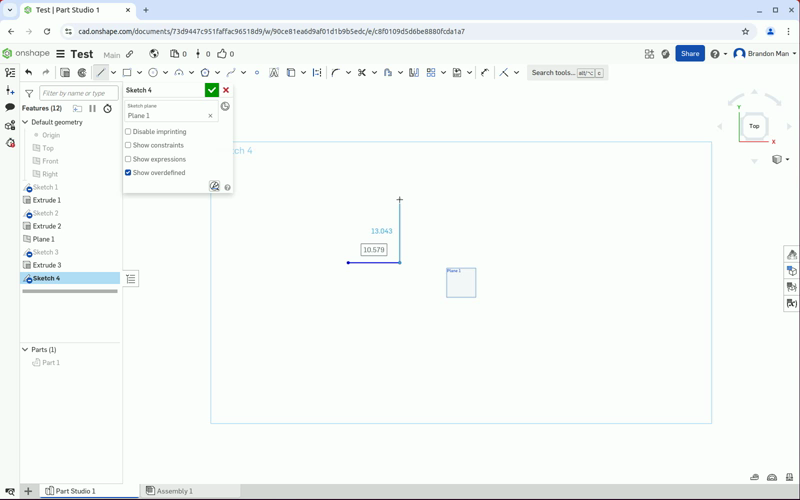
key_down(shift)
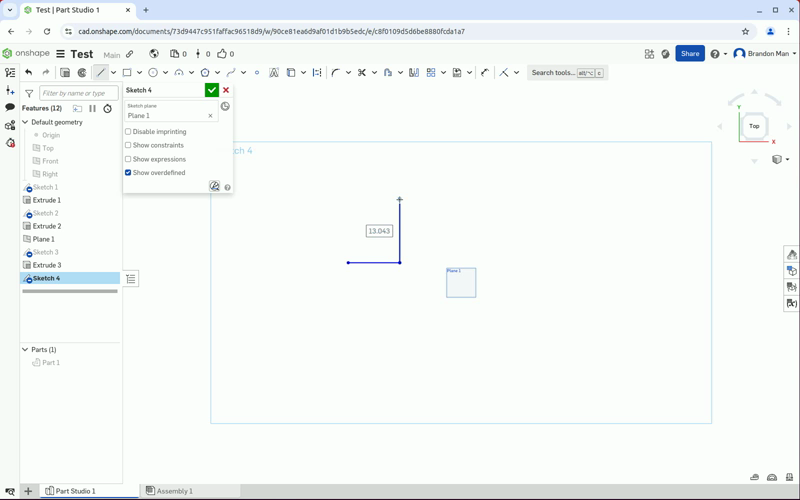
mouse_move(429, 199)
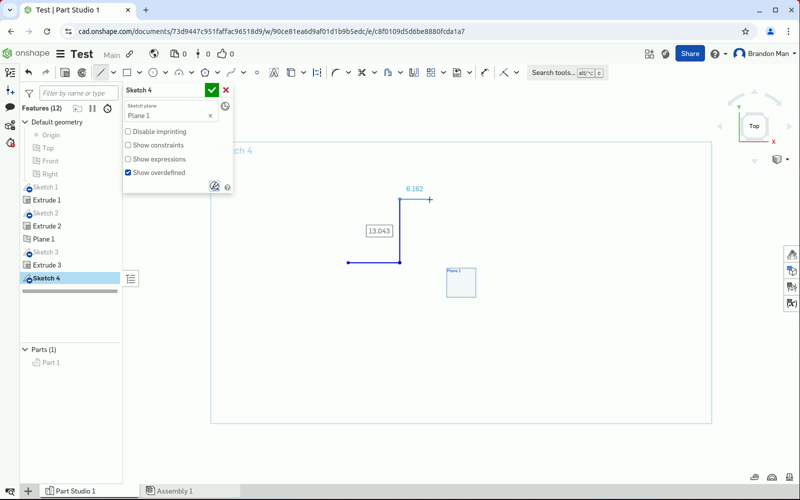
mouse_move(348, 199)
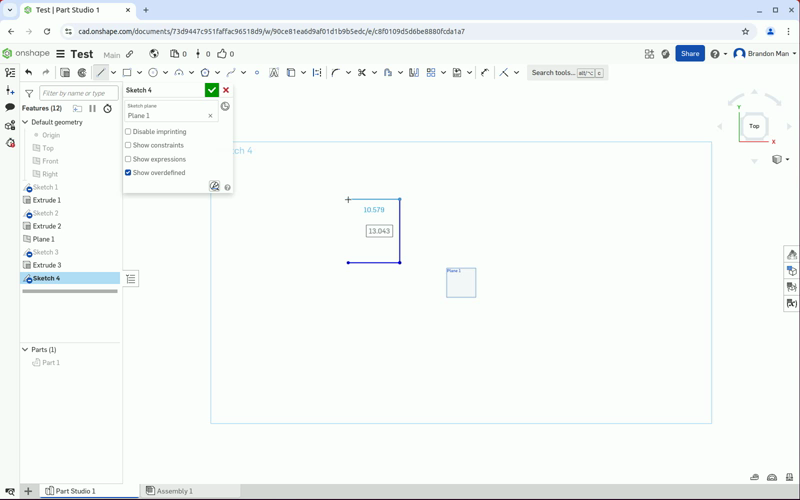
click(348, 199)
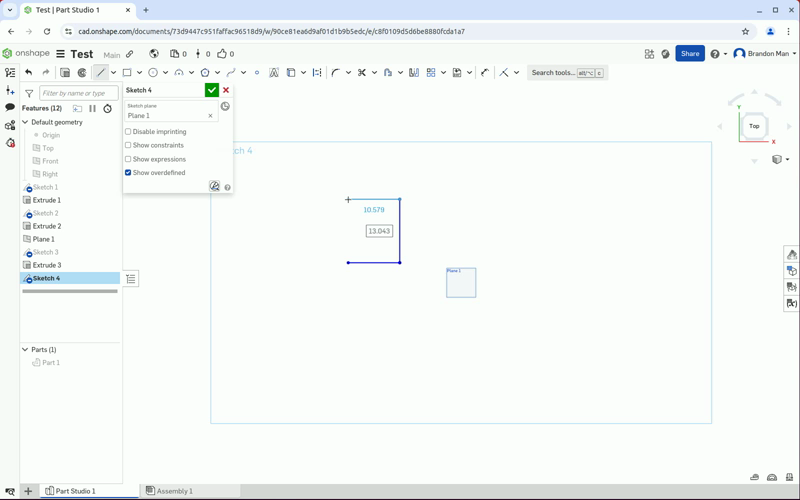
key_up(shift)
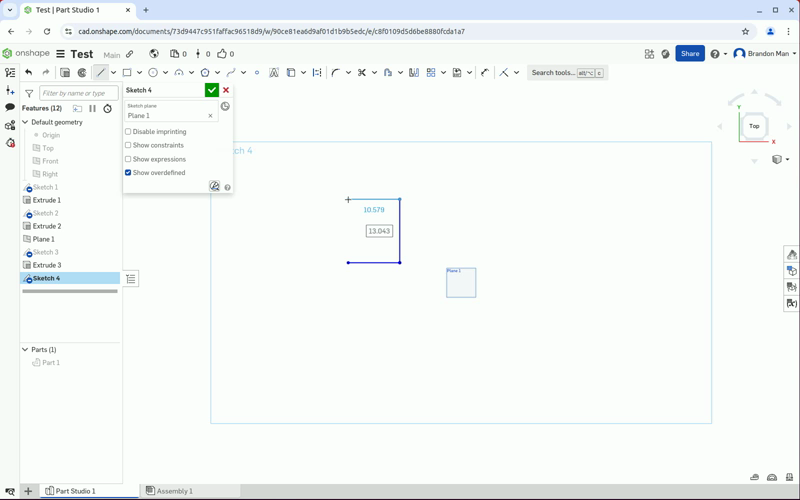
key_down(shift)
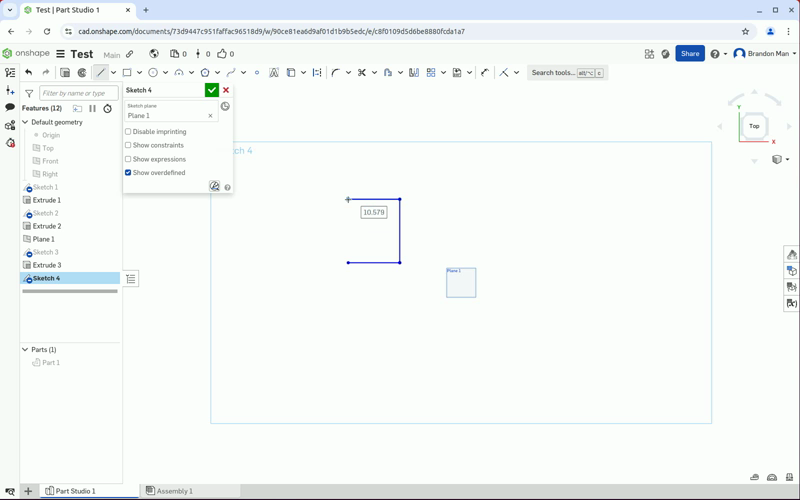
mouse_move(348, 262)
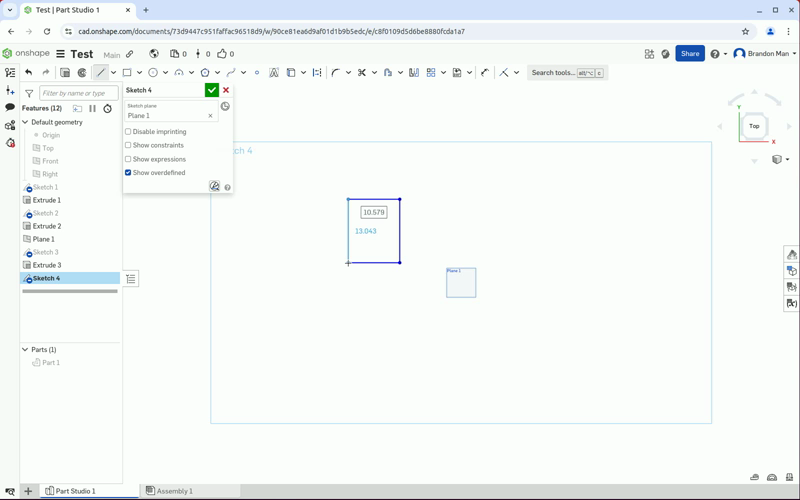
key_up(shift)
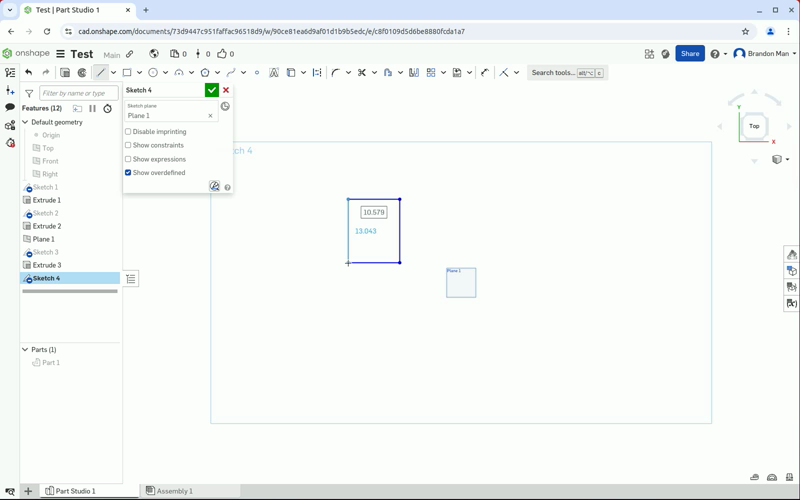
click(348, 262)
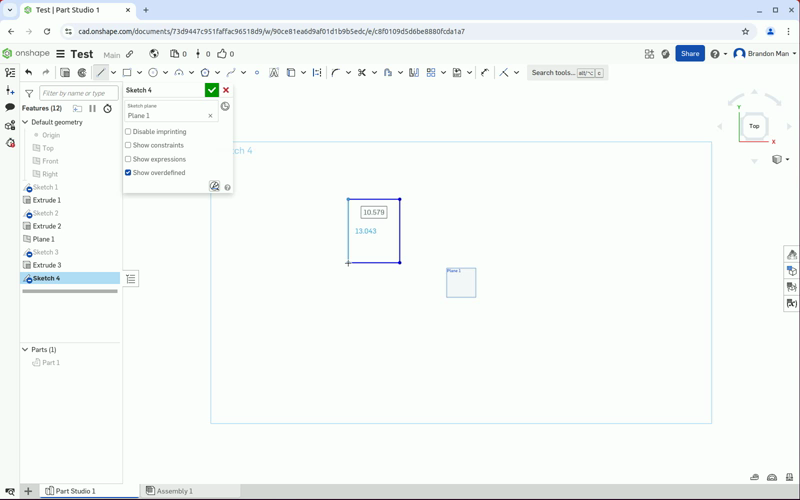
key(esc)
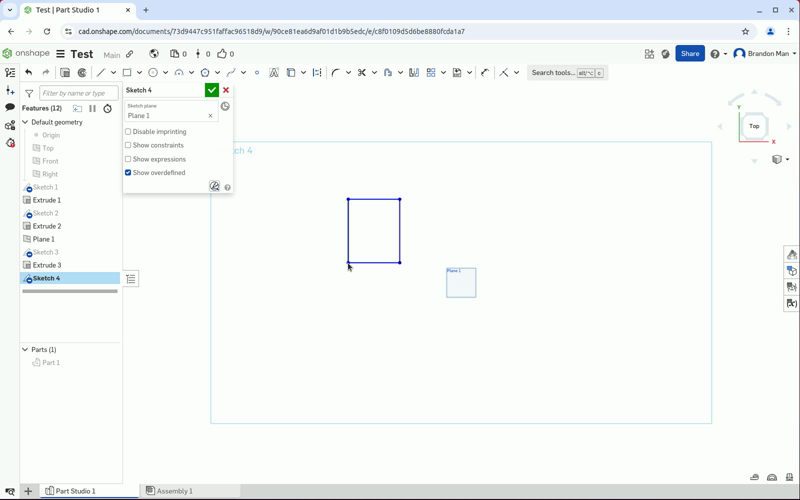
mouse_move(380, 212)
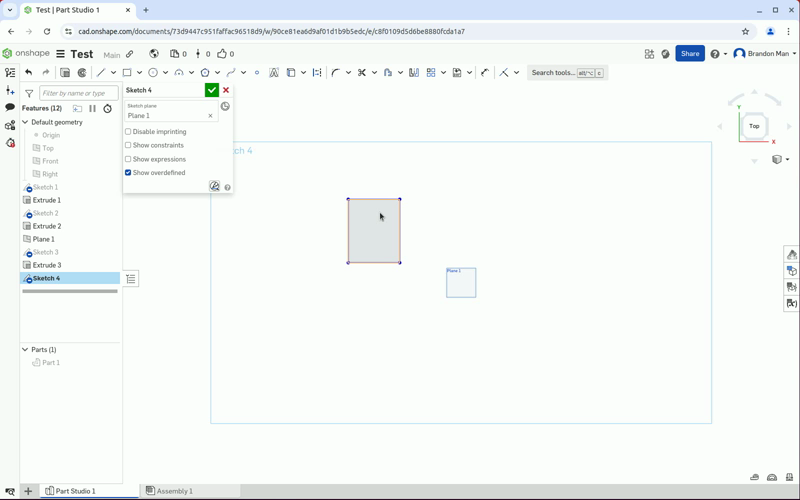
click(380, 212)
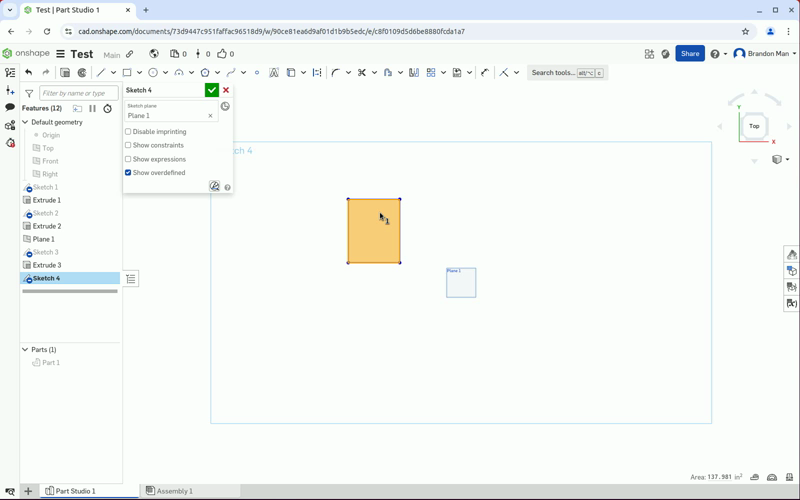
mouse_move(73, 352)
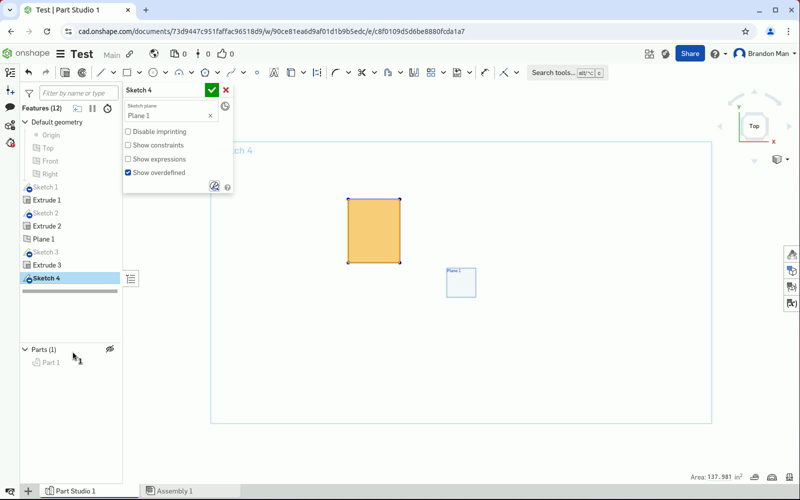
key(shift+y)
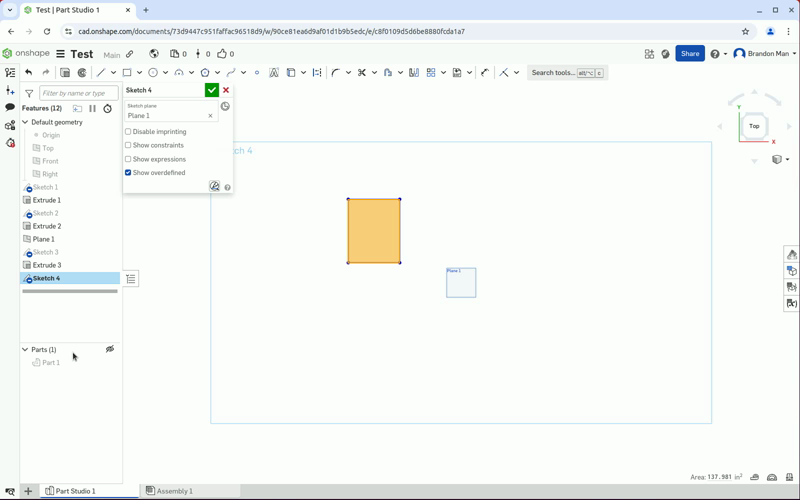
key(shift+e)
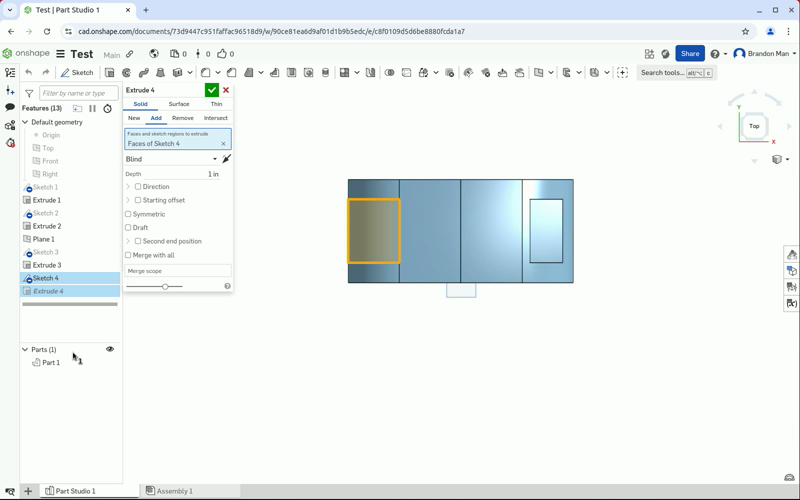
mouse_move(143, 106)
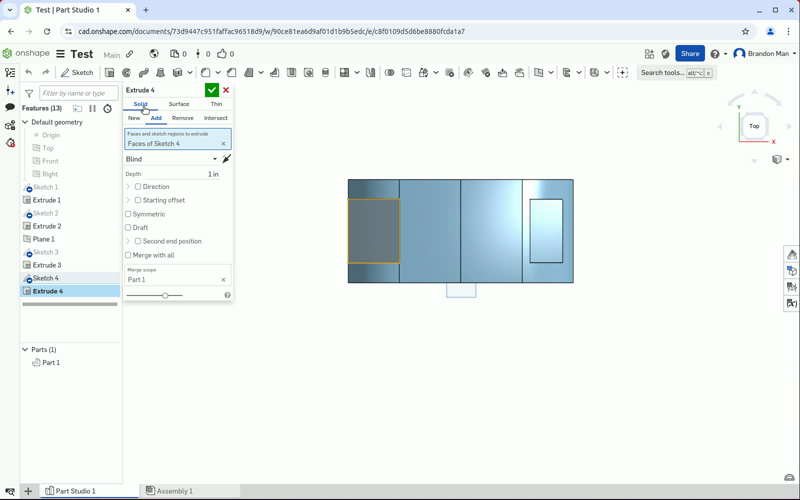
click(143, 106)
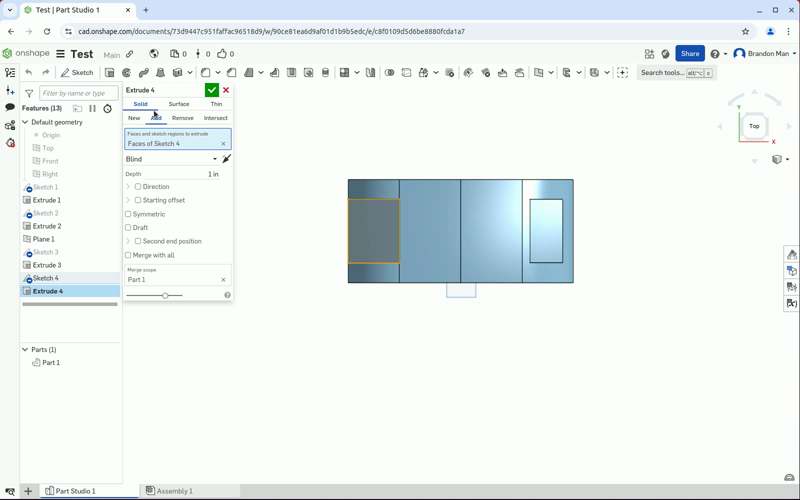
mouse_move(186, 120)
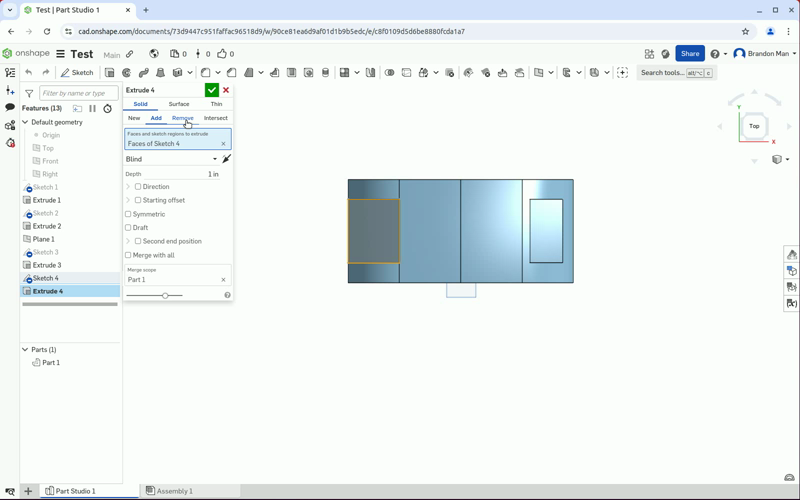
click(186, 120)
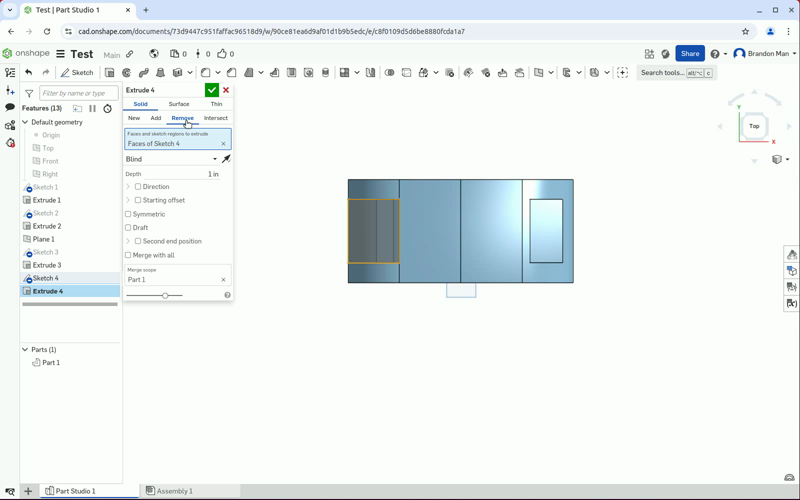
key(tab, 4)
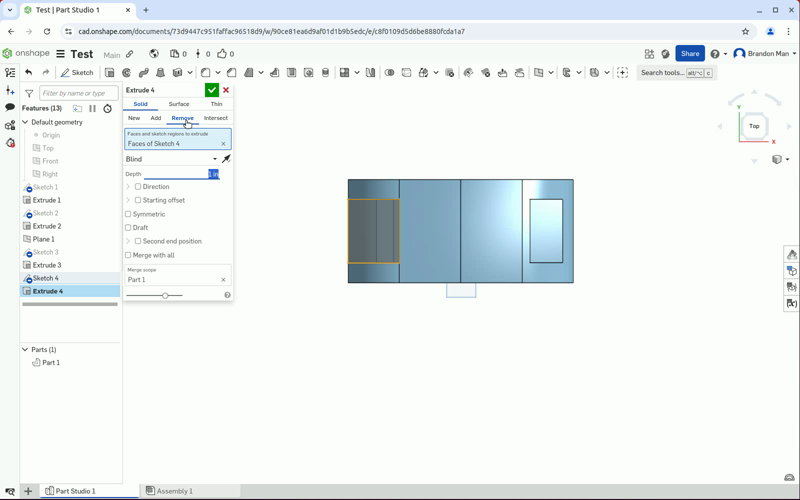
text(4.092)
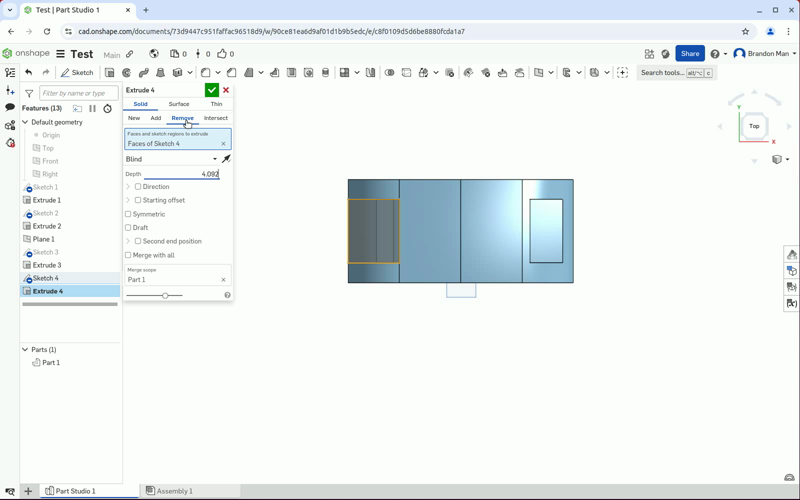
key(tab, 6)
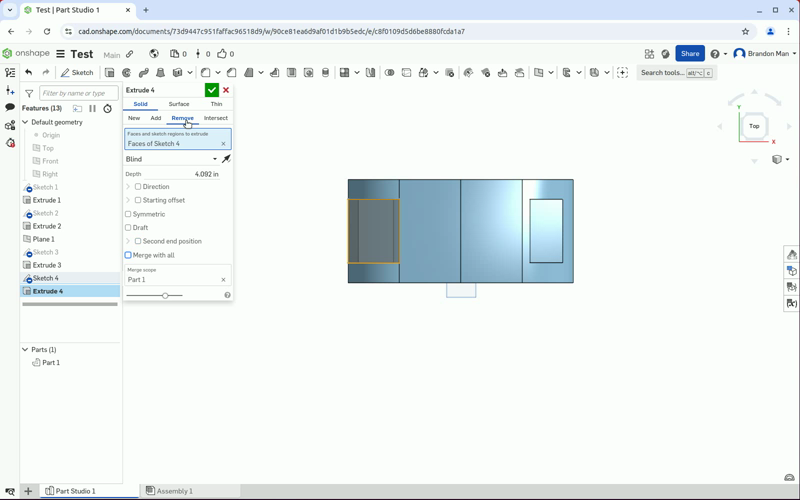
key(space)
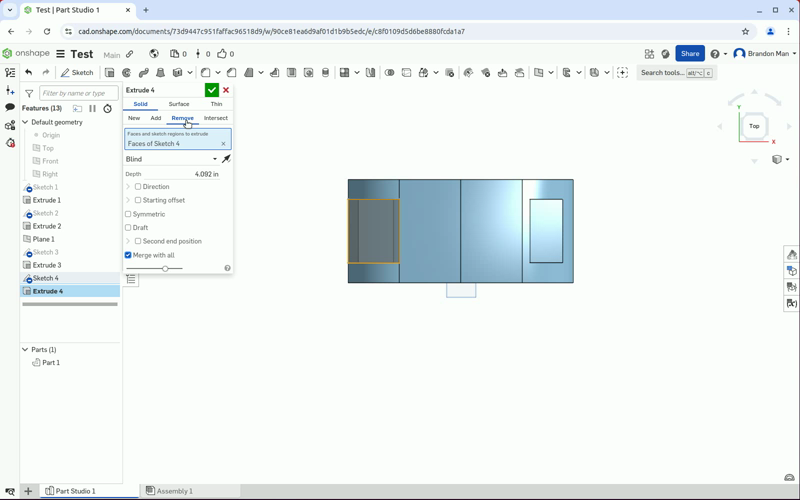
key(enter)
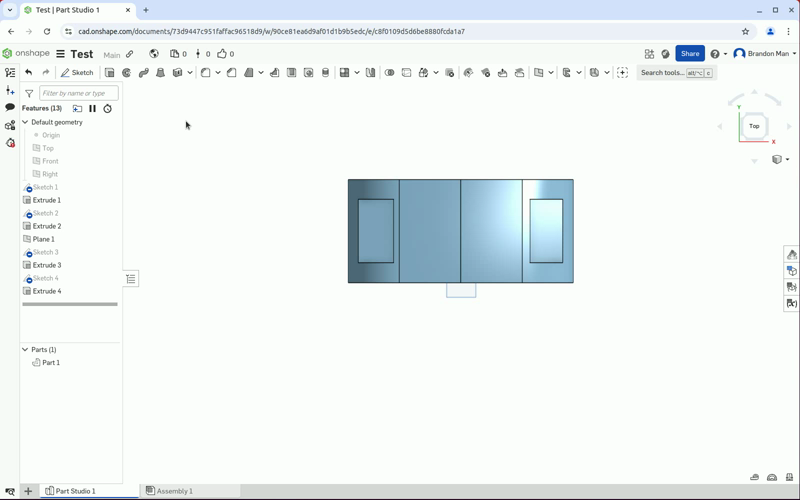
key(shift+h)
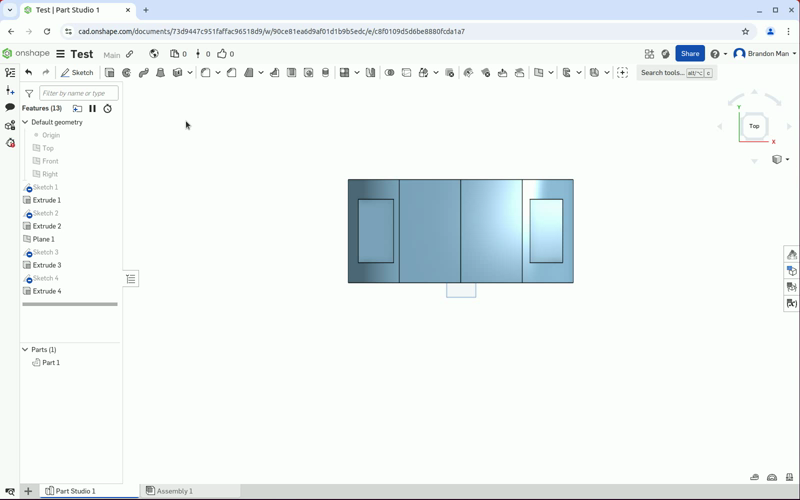
key(shift+h)
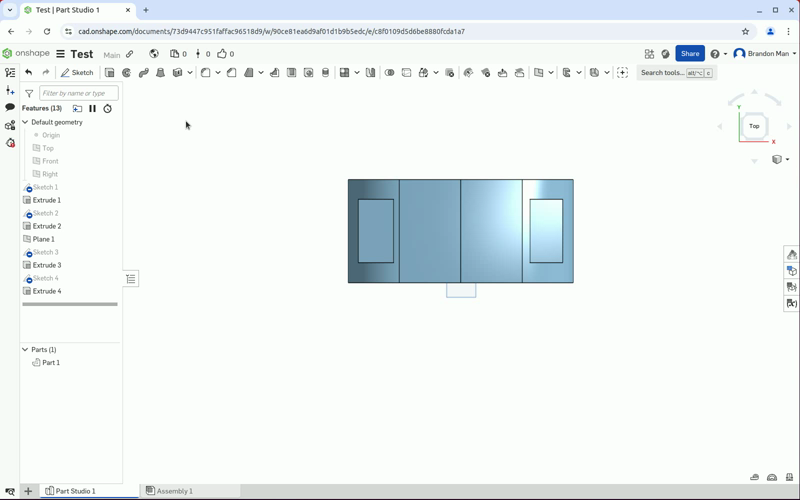
mouse_move(73, 189)
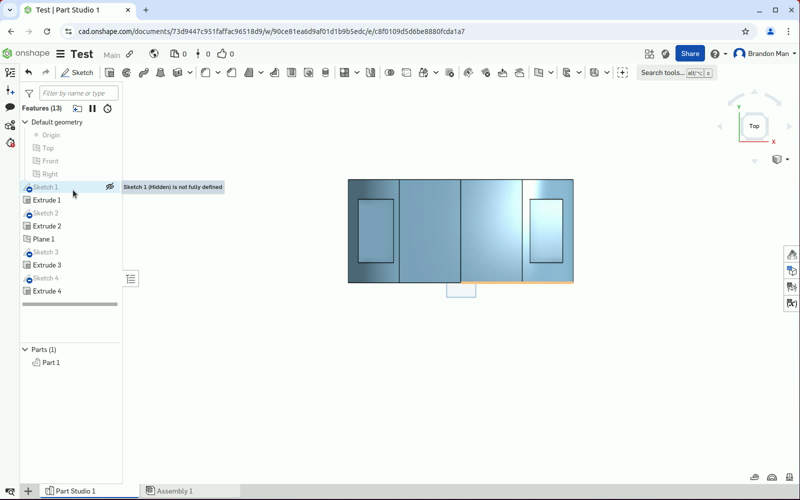
click(73, 189)
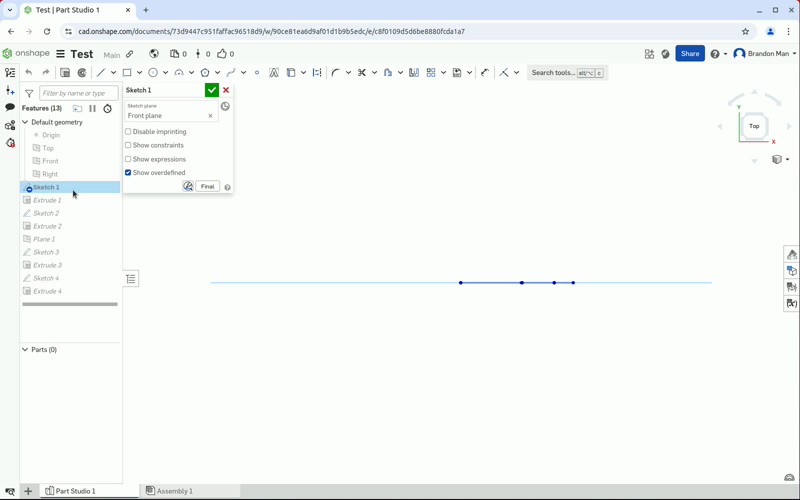
mouse_move(229, 92)
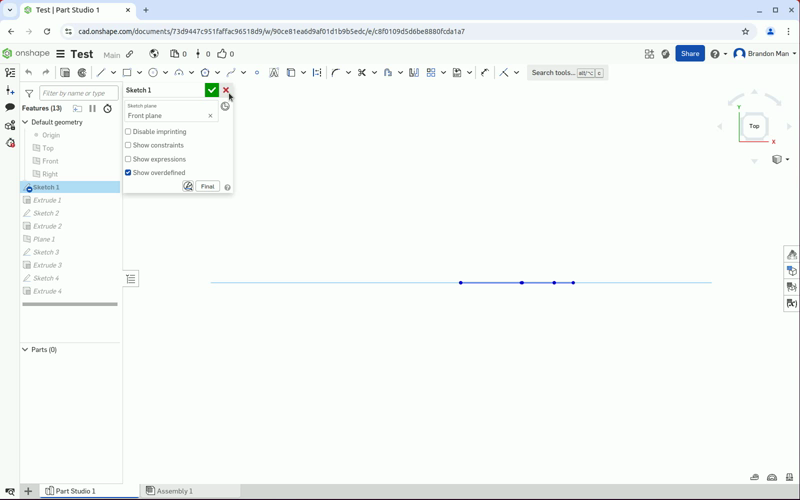
click(229, 92)
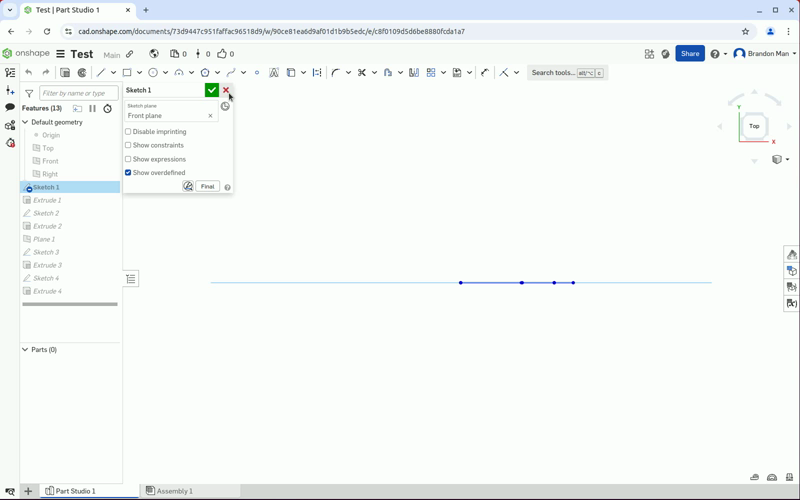
key(shift+s)
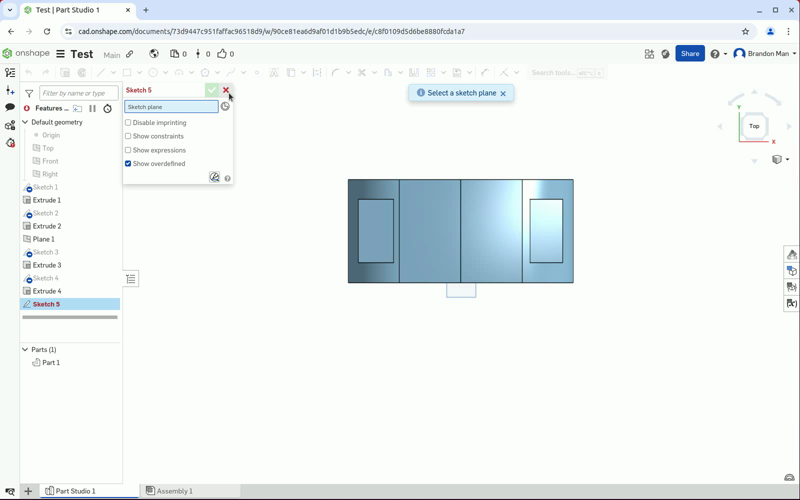
mouse_move(73, 241)
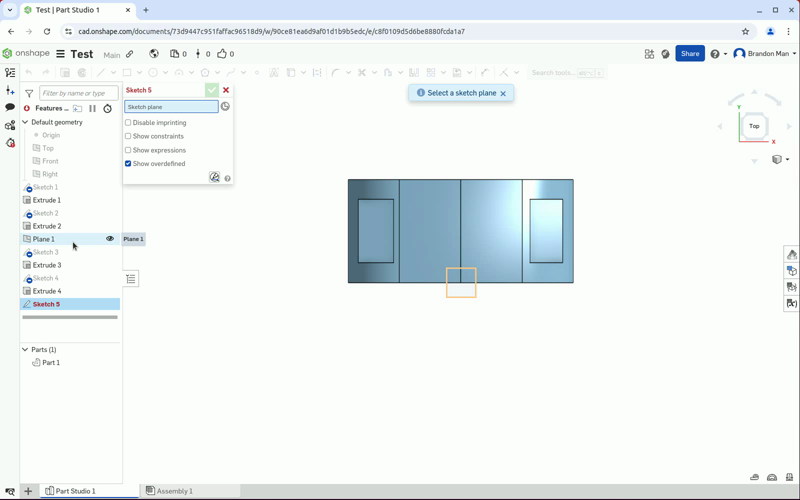
click(73, 241)
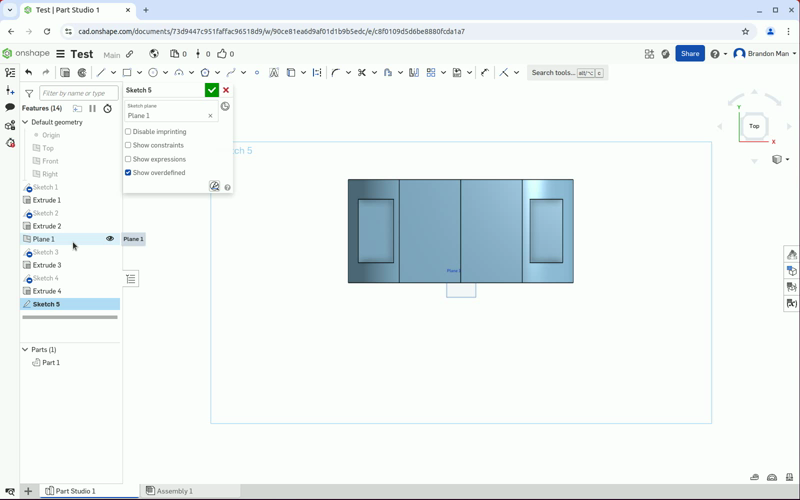
mouse_move(73, 352)
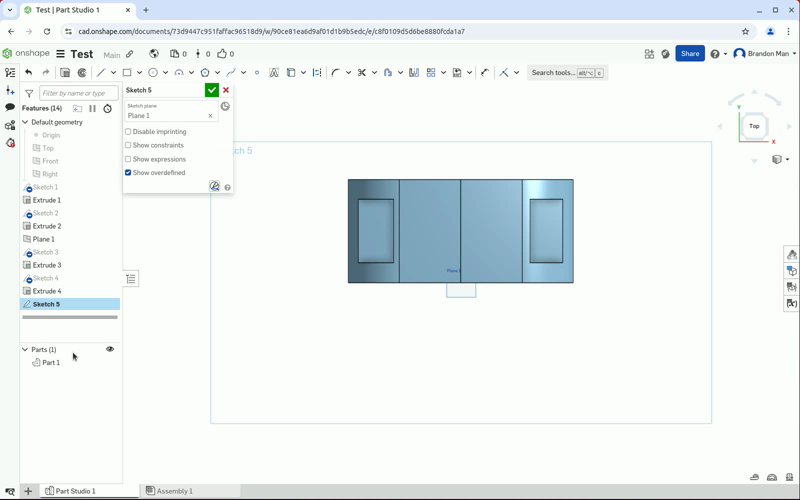
key(y)
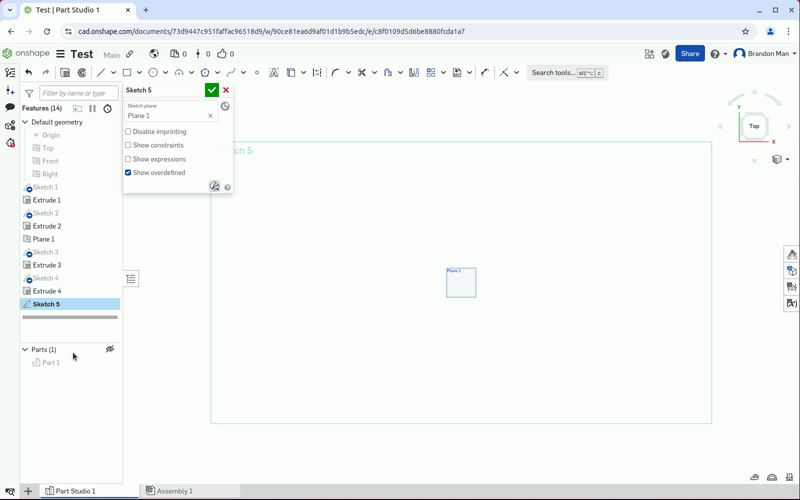
key(l)
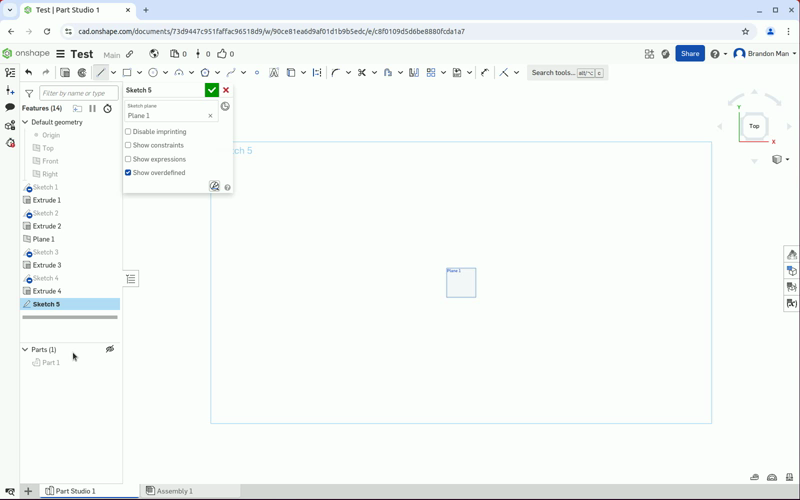
key_down(shift)
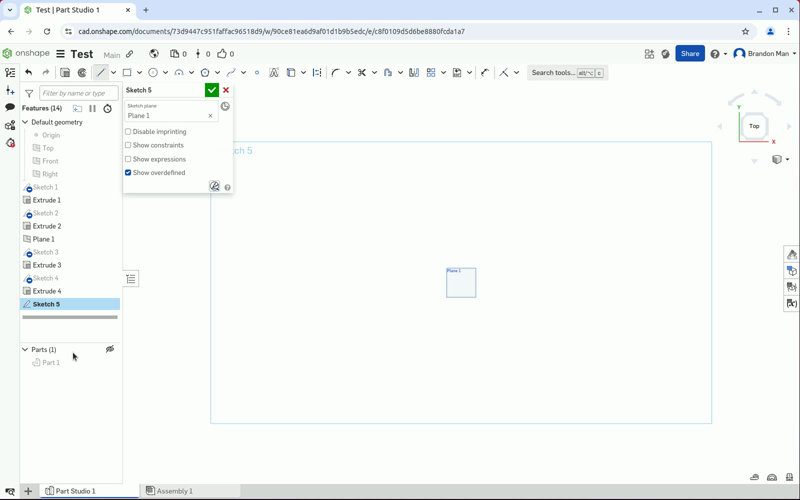
mouse_move(460, 262)
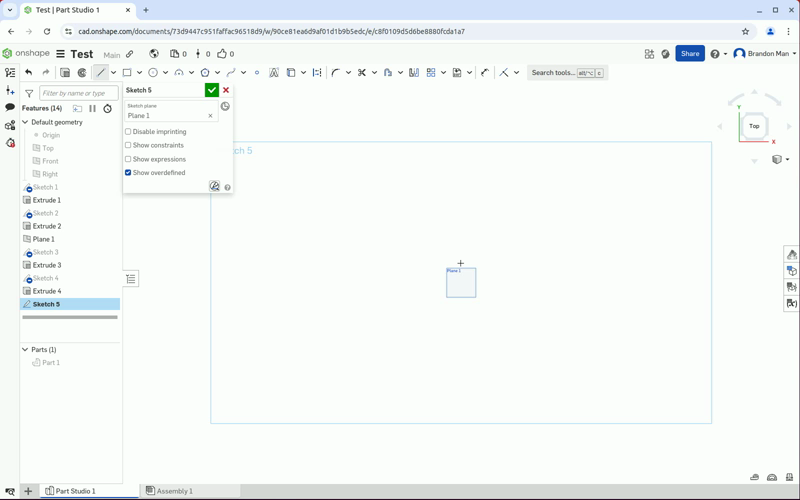
click(460, 262)
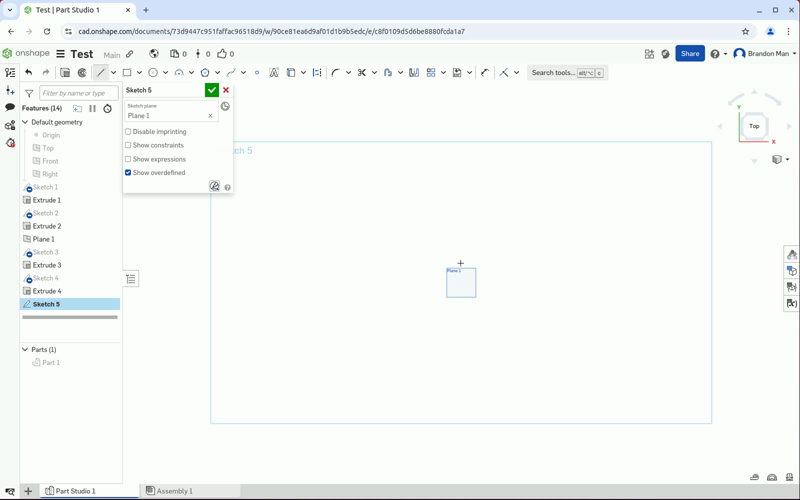
key_up(shift)
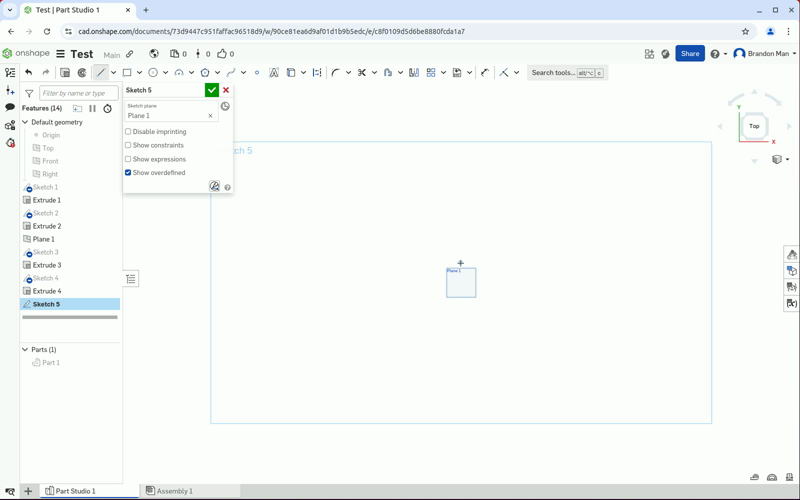
key_down(shift)
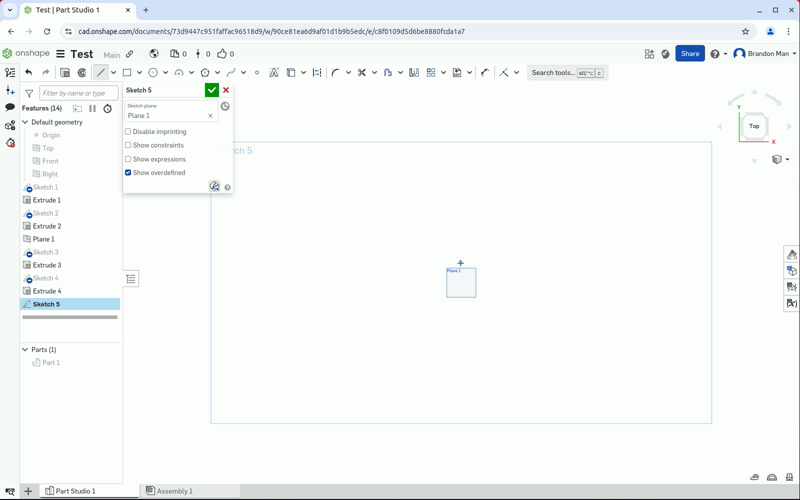
mouse_move(522, 262)
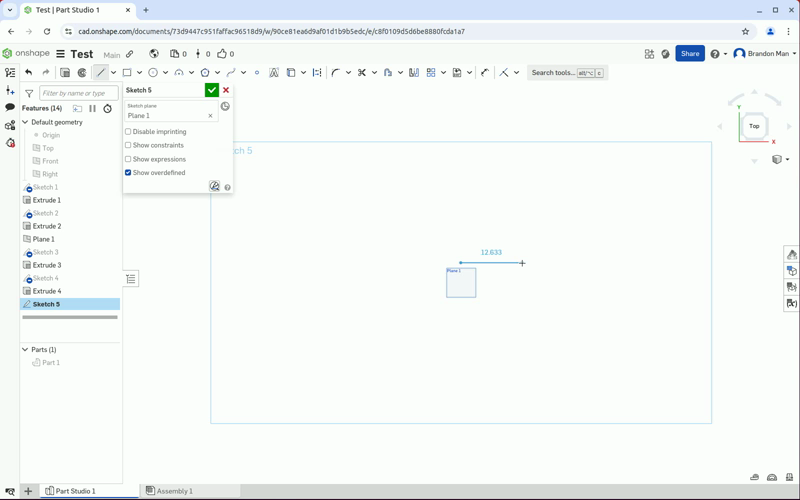
click(522, 262)
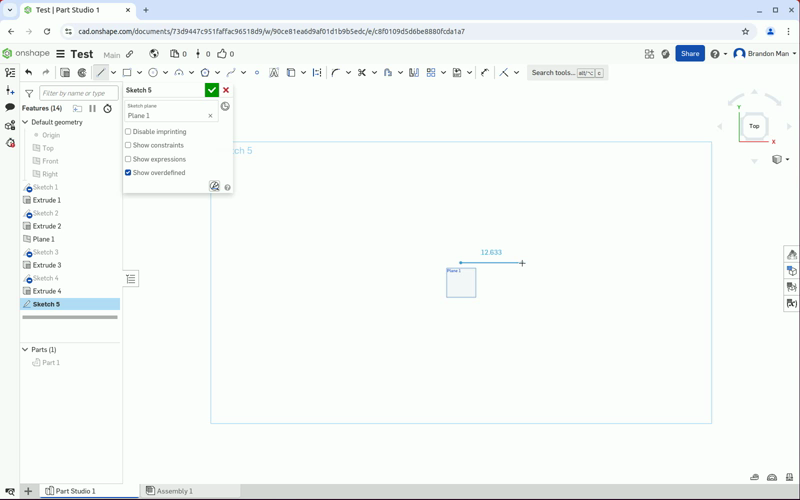
key_up(shift)
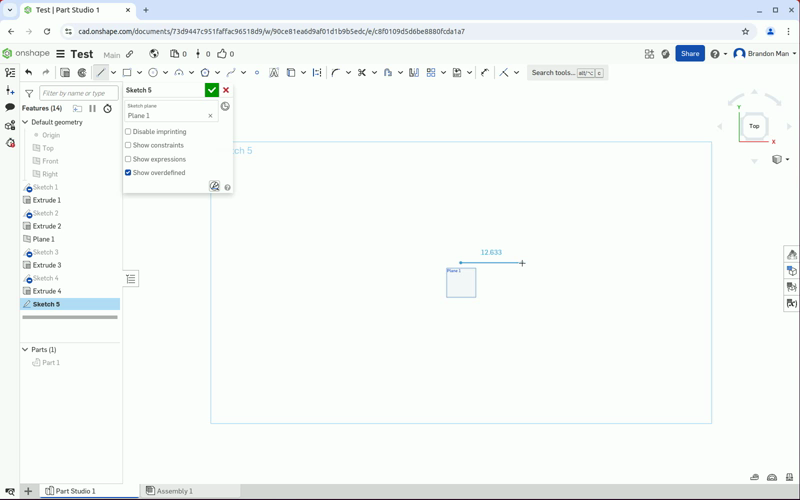
key_down(shift)
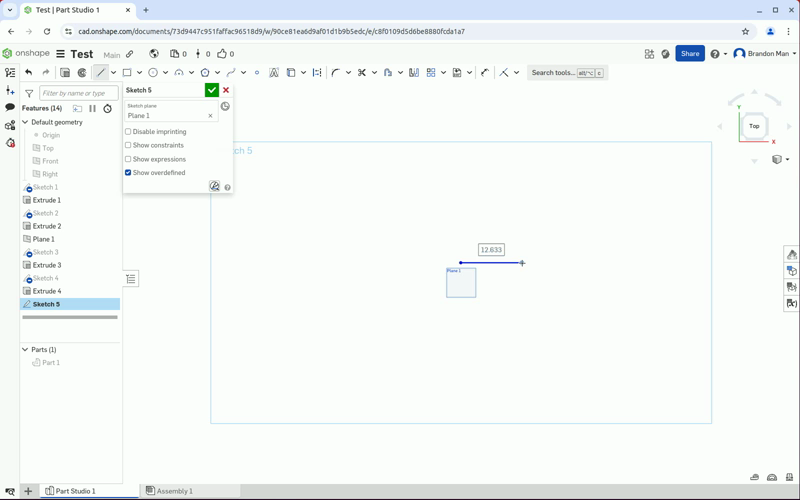
mouse_move(522, 199)
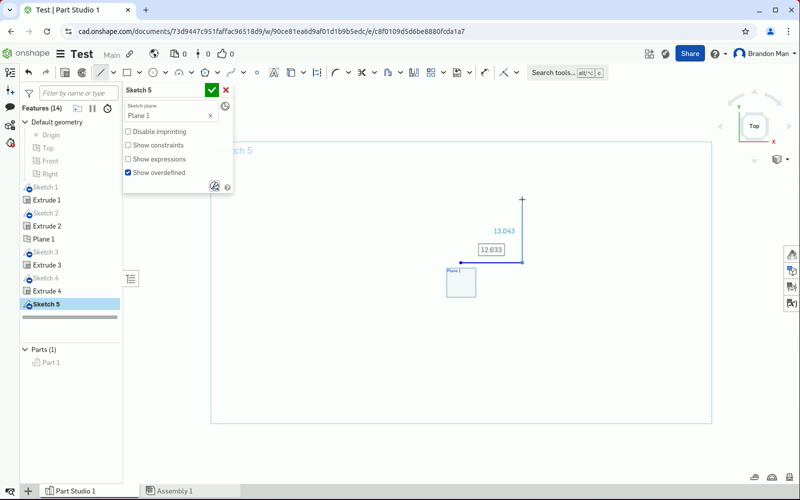
click(522, 199)
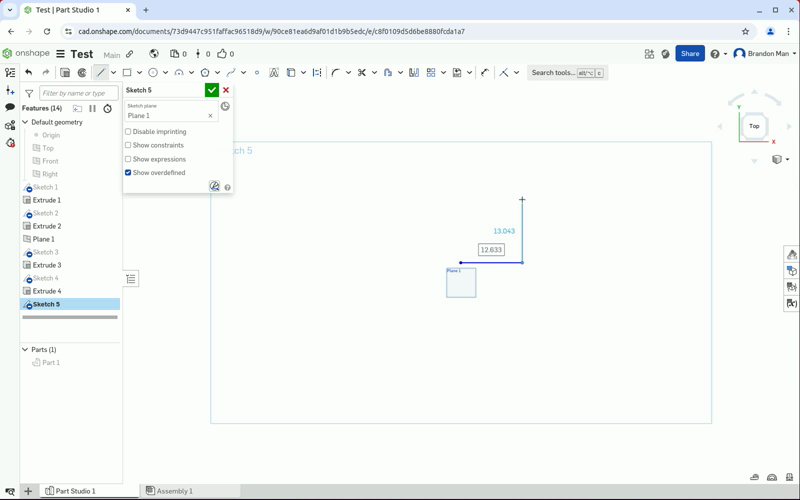
key_up(shift)
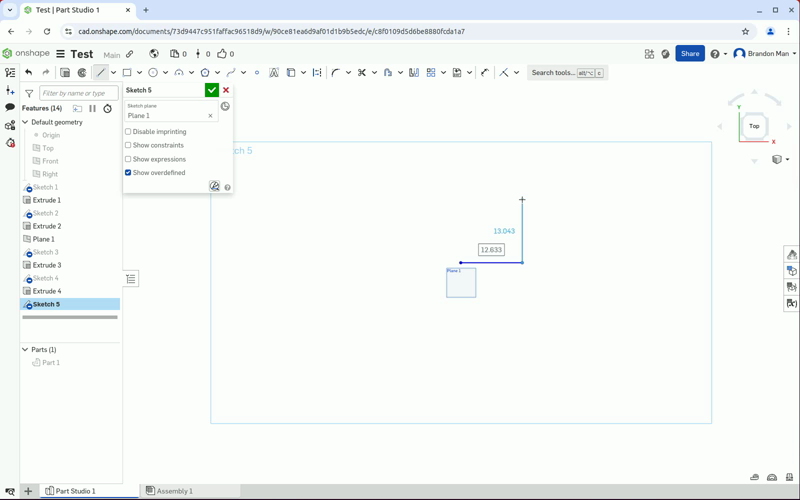
key_down(shift)
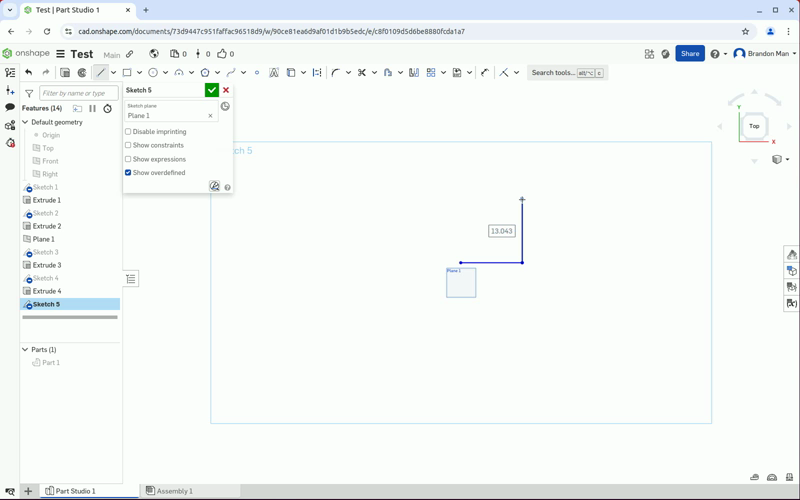
mouse_move(460, 199)
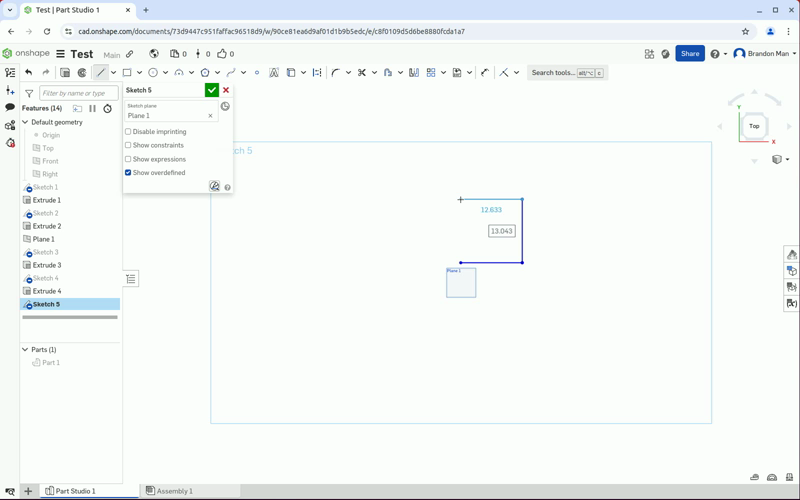
click(460, 199)
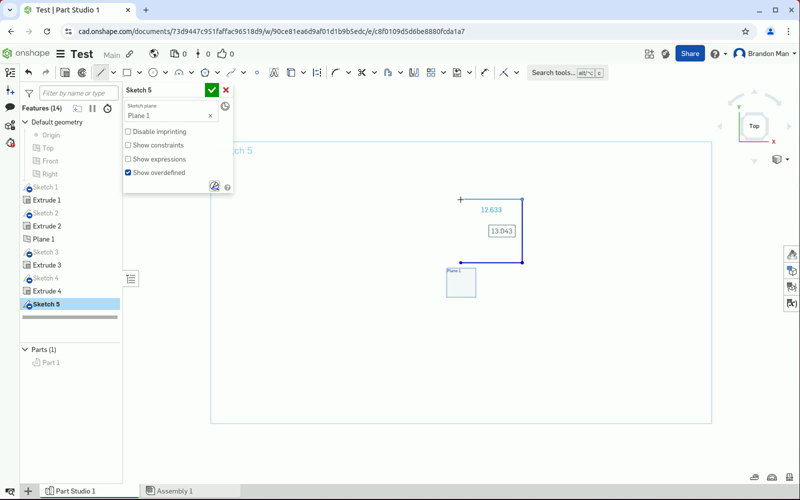
key_up(shift)
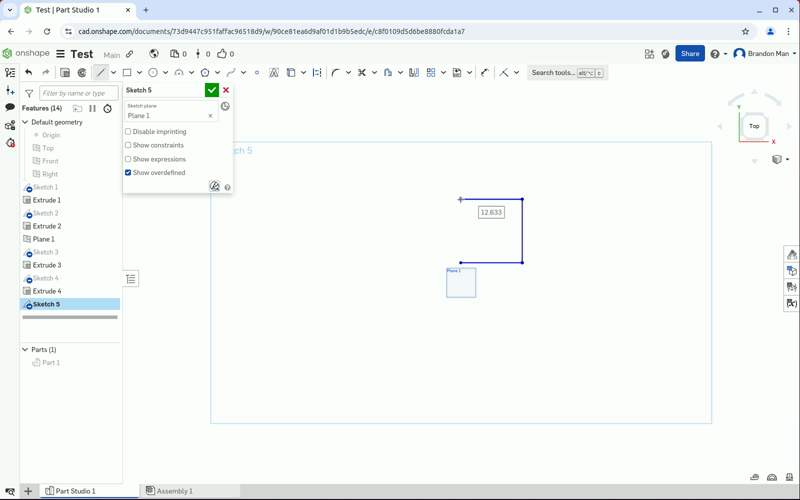
key_down(shift)
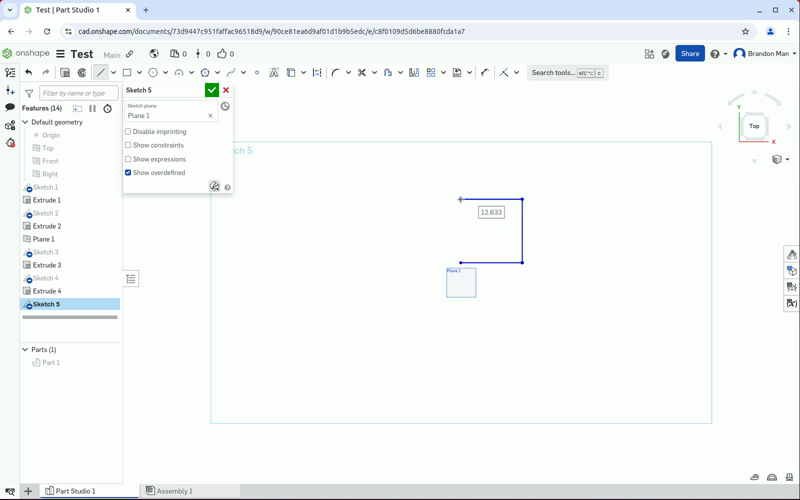
mouse_move(460, 262)
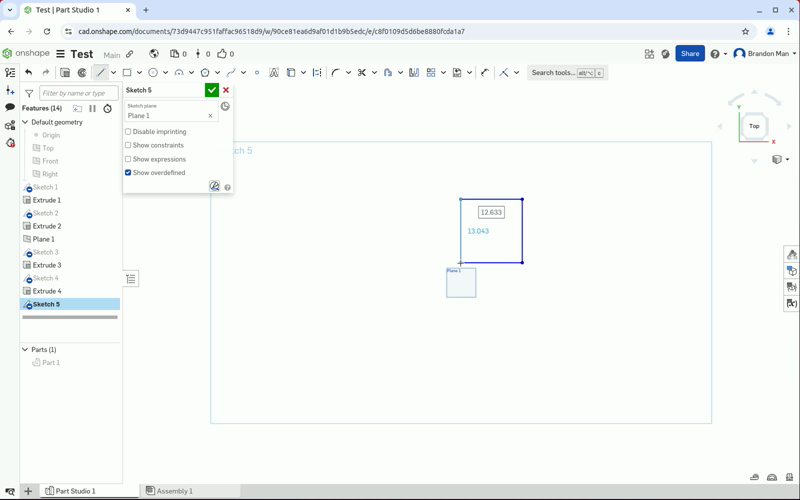
key_up(shift)
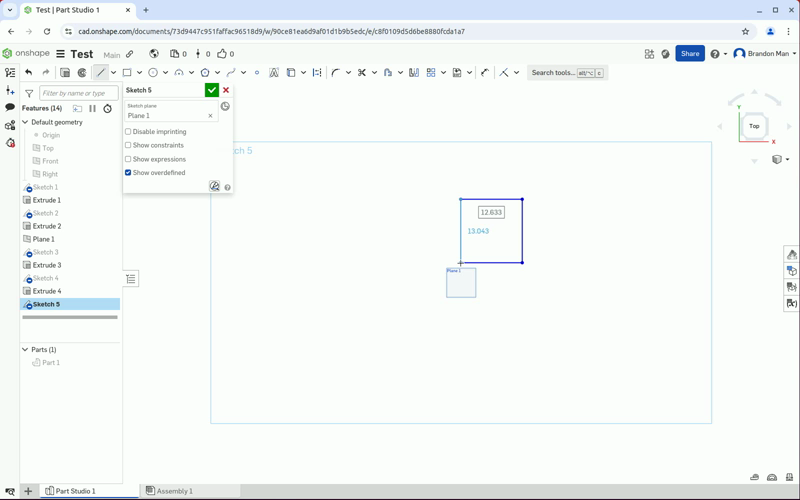
click(460, 262)
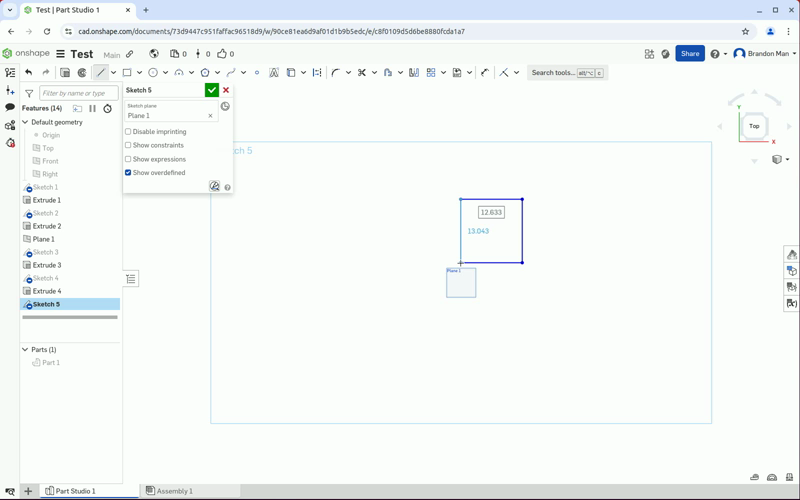
key(esc)
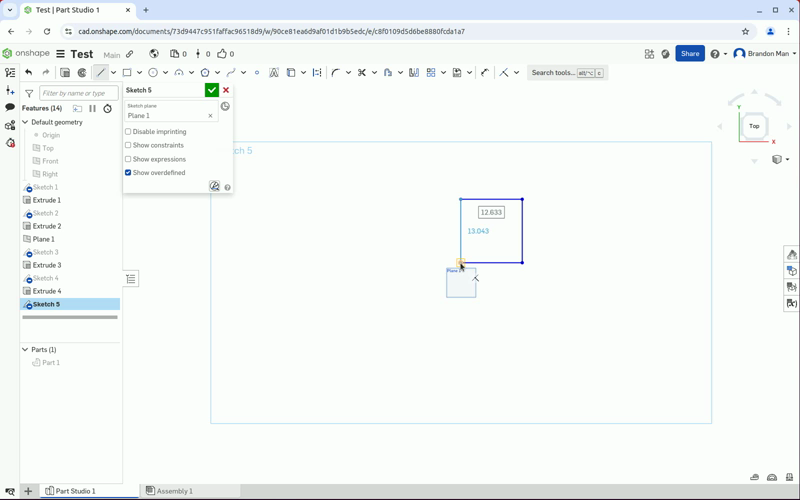
mouse_move(477, 211)
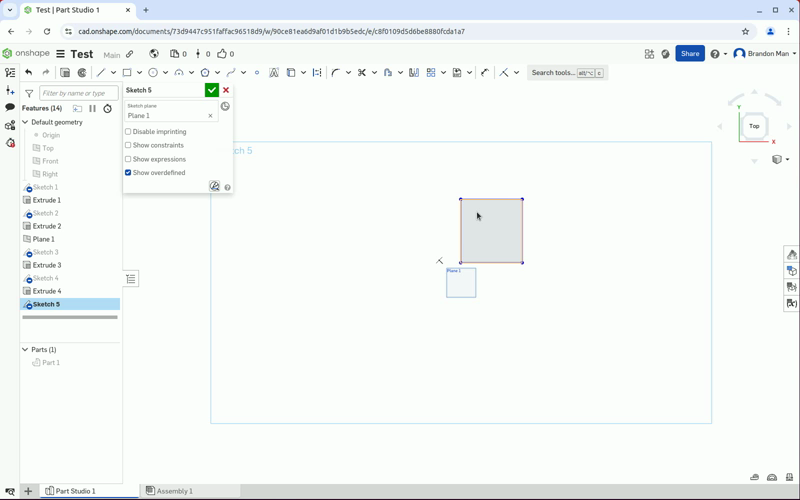
click(477, 211)
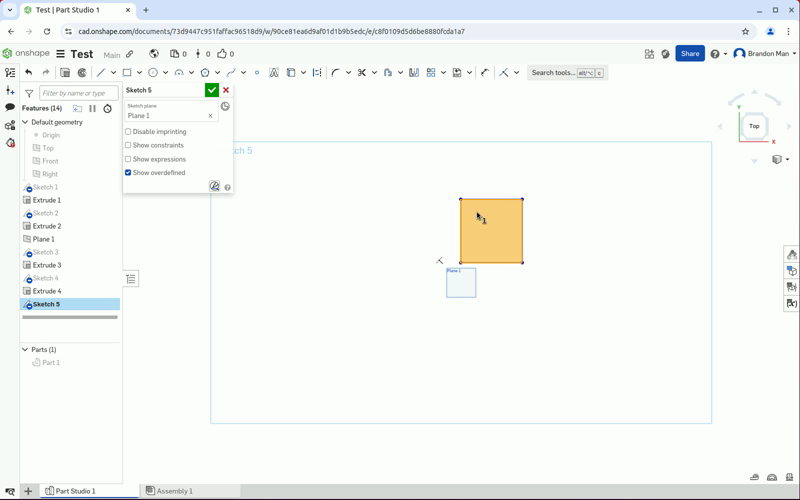
mouse_move(73, 352)
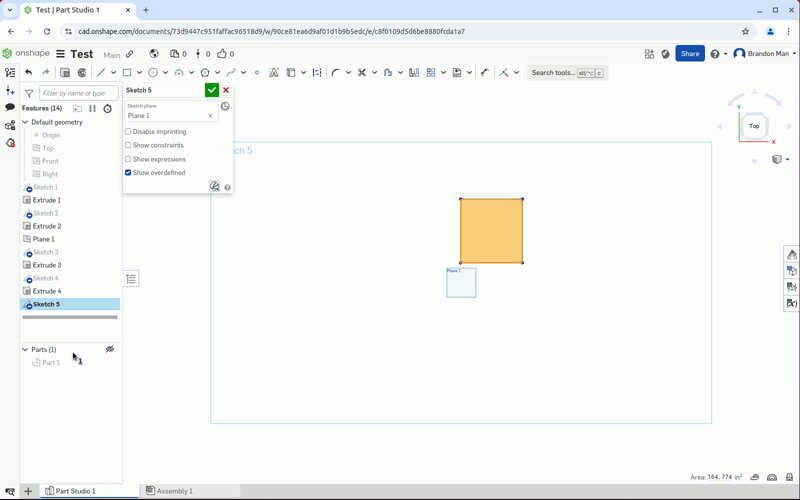
key(shift+y)
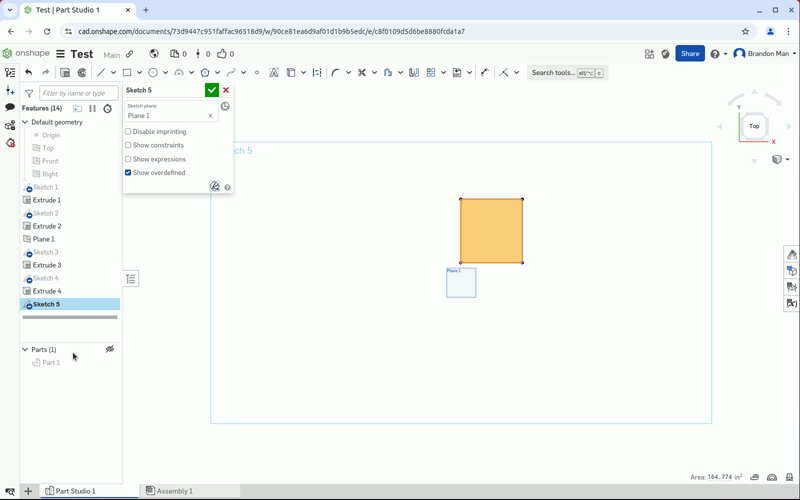
key(shift+e)
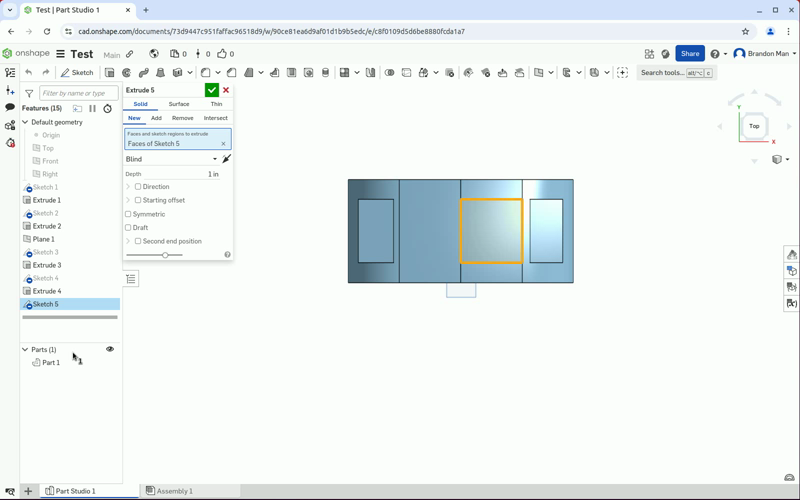
mouse_move(143, 106)
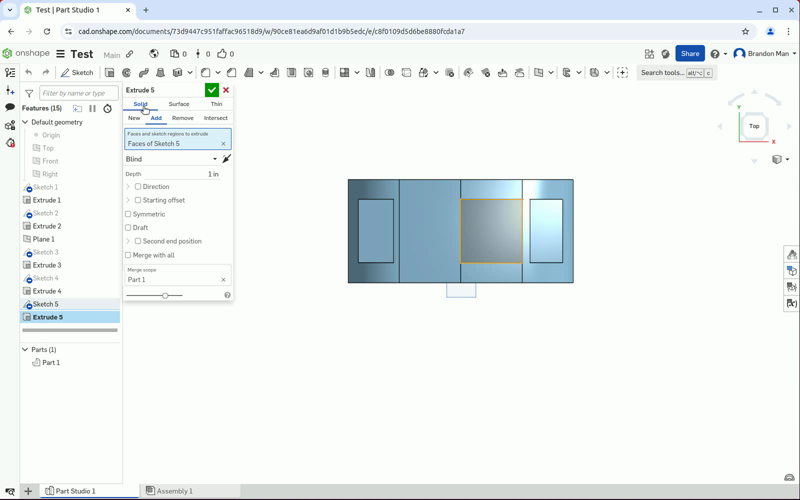
click(143, 106)
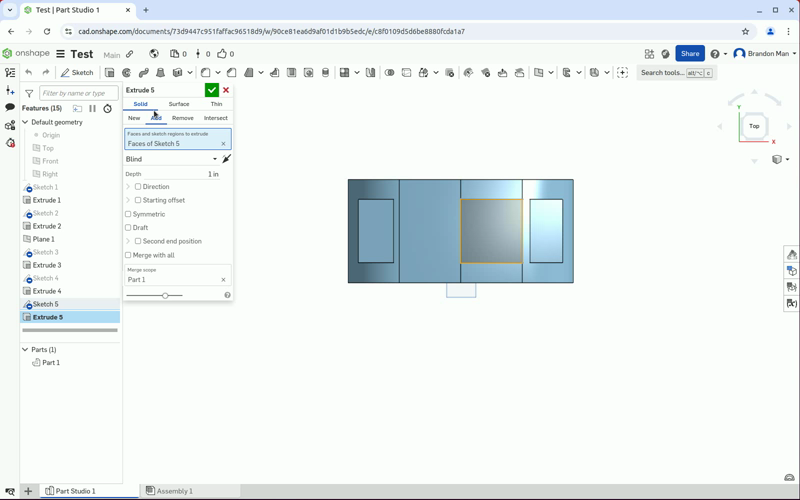
mouse_move(186, 120)
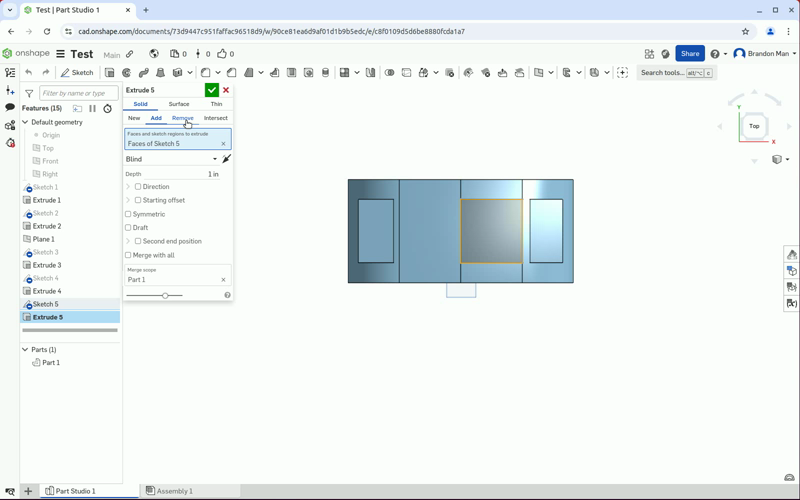
click(186, 120)
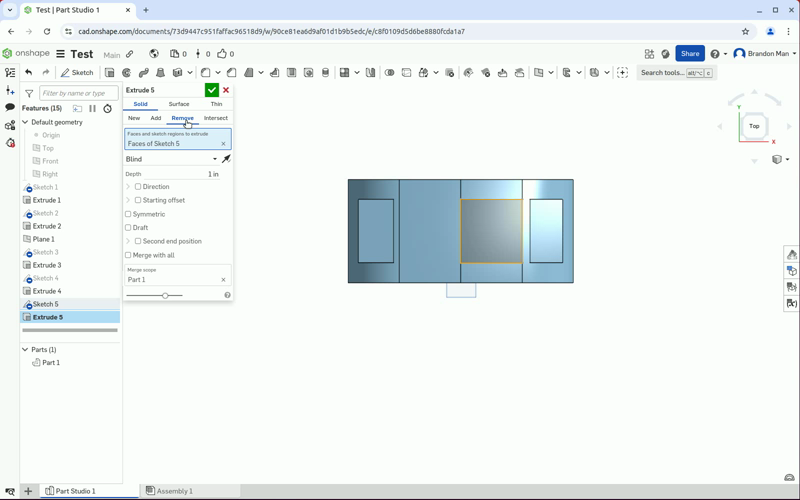
key(tab, 4)
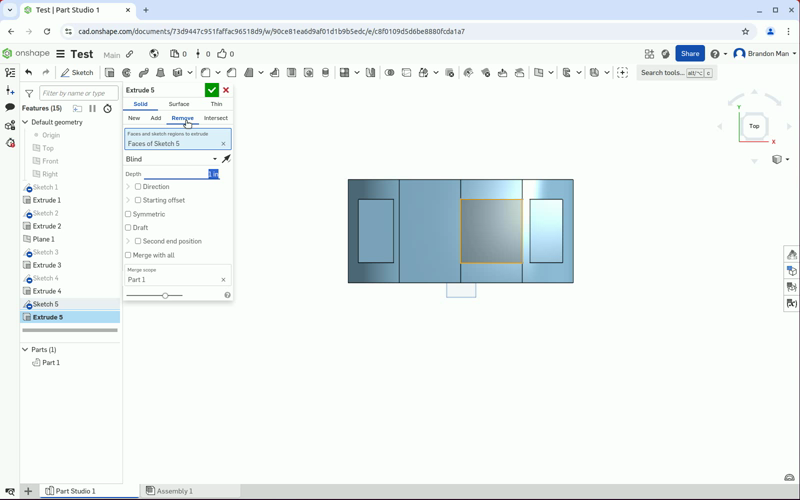
text(4.092)
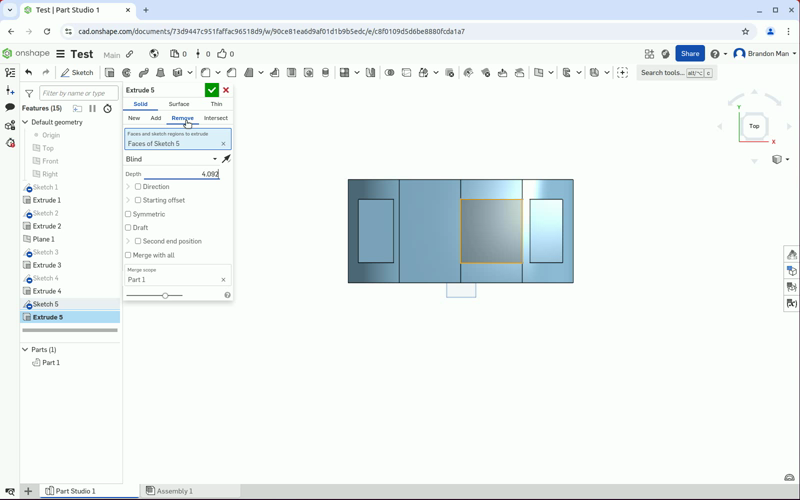
key(tab, 6)
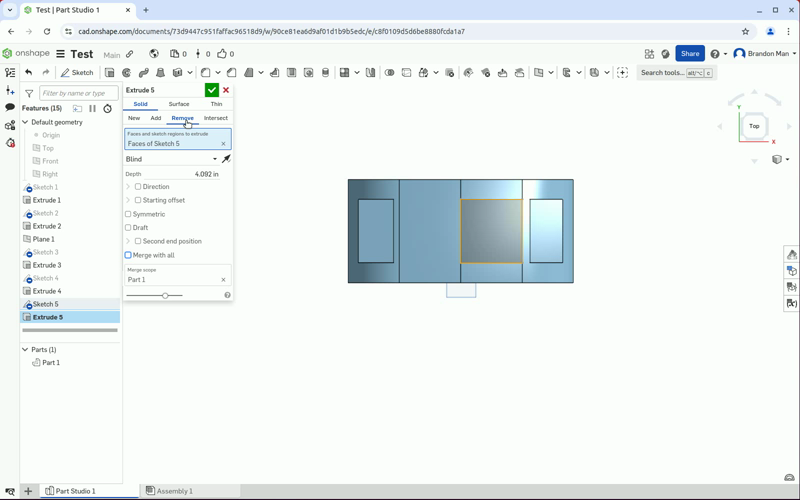
key(space)
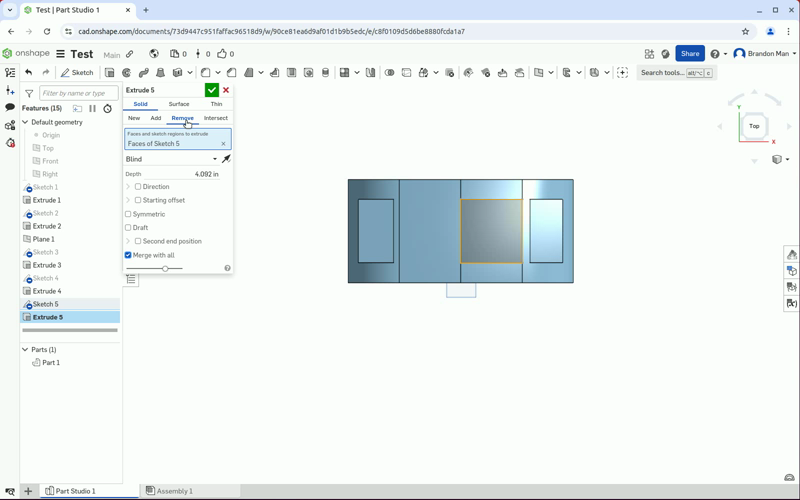
key(enter)
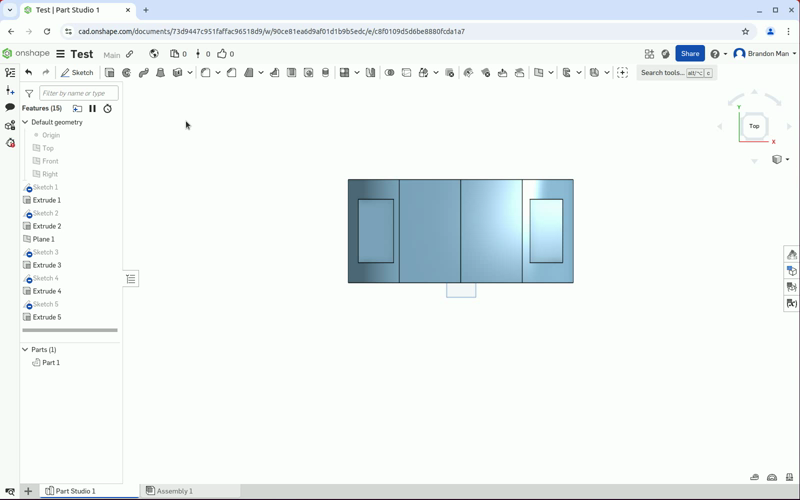
key(shift+h)
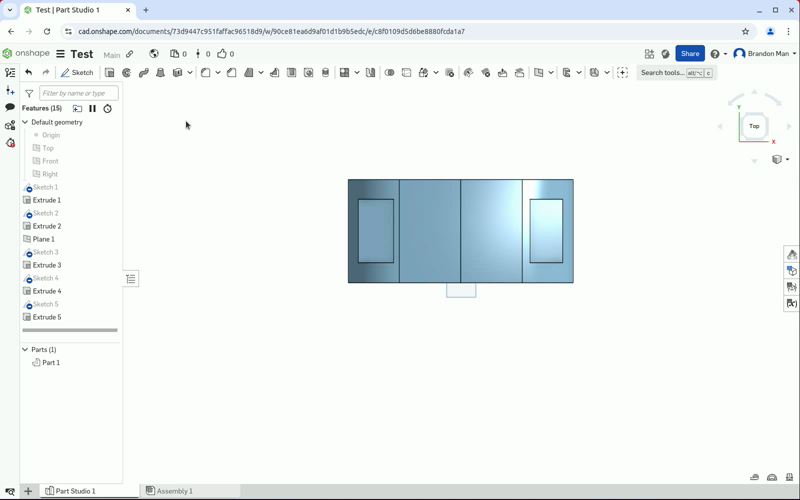
key(shift+h)
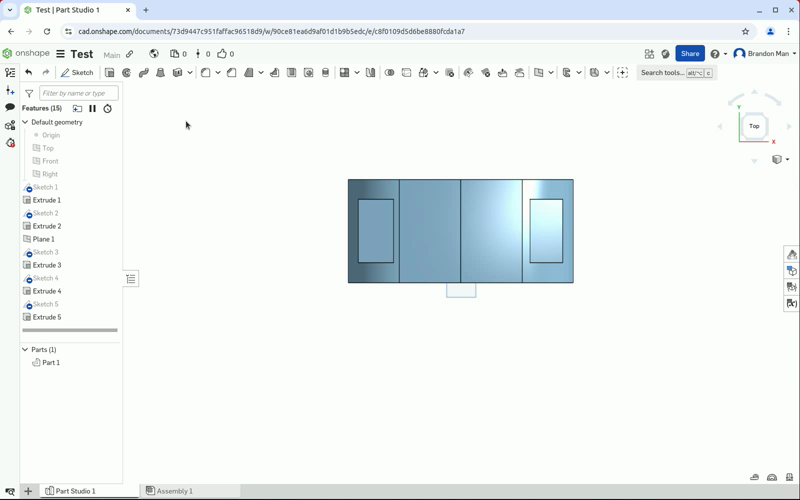
mouse_move(73, 189)
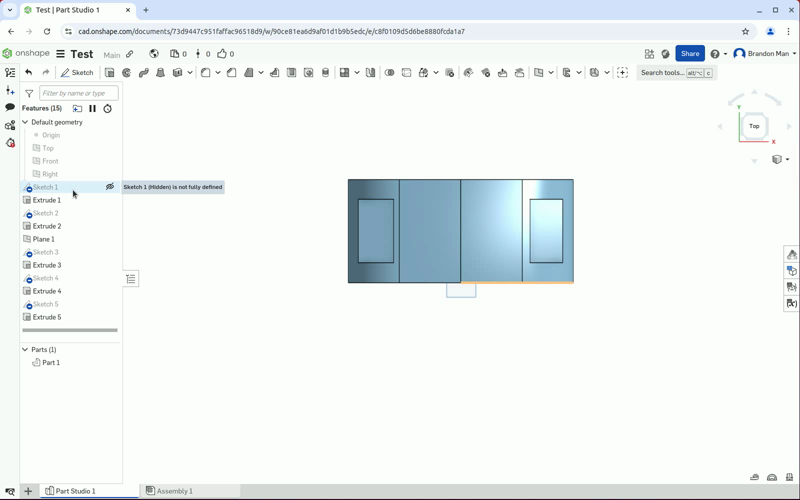
click(73, 189)
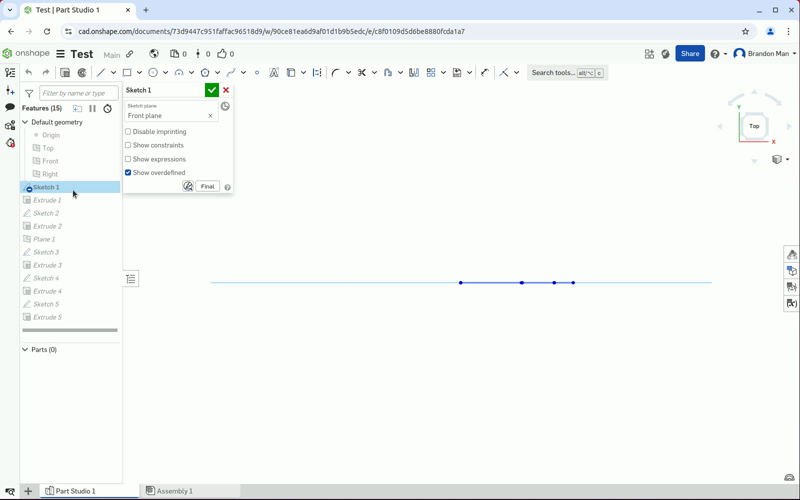
mouse_move(229, 92)
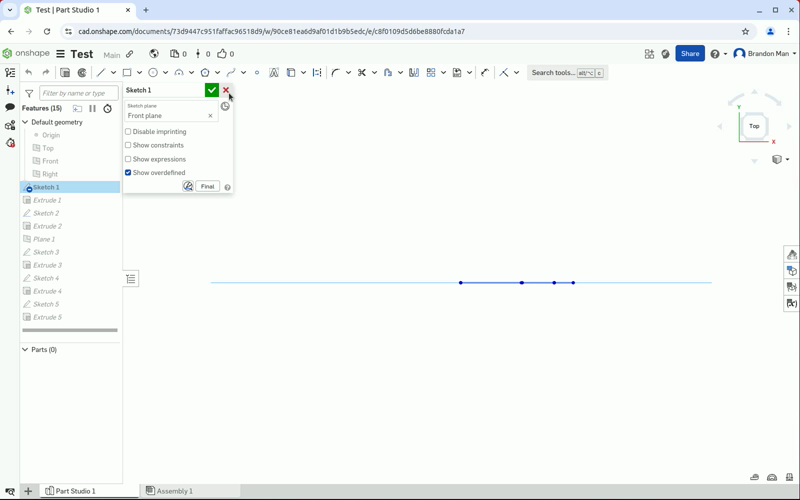
click(229, 92)
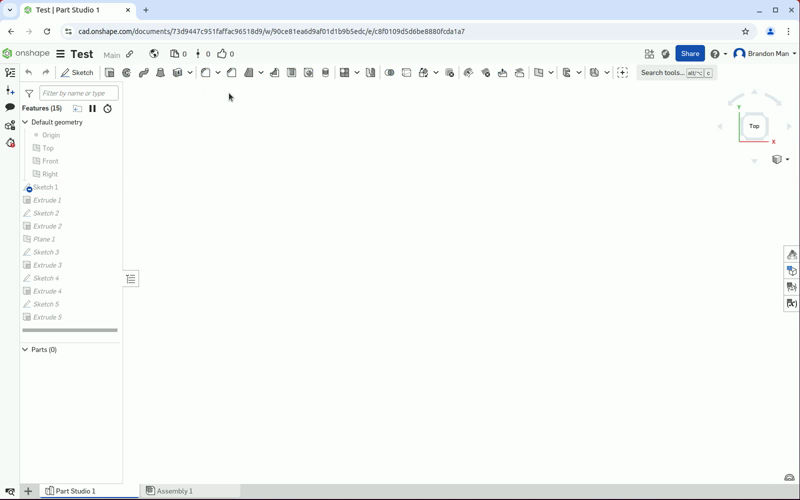
key(shift+s)
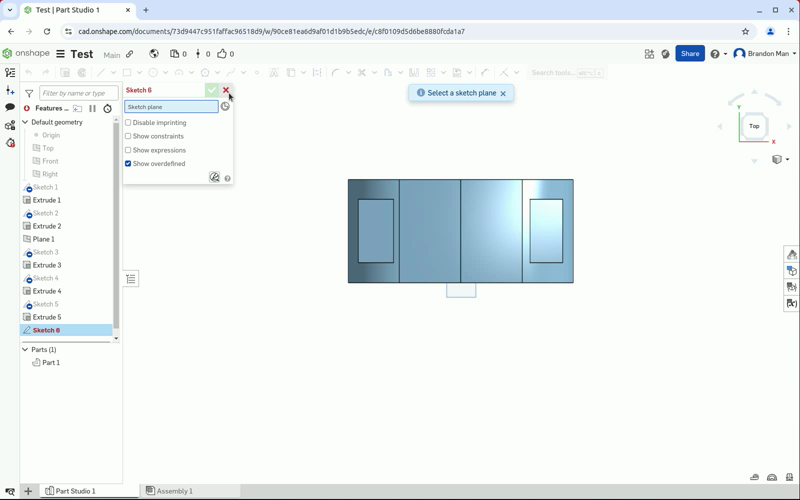
mouse_move(69, 241)
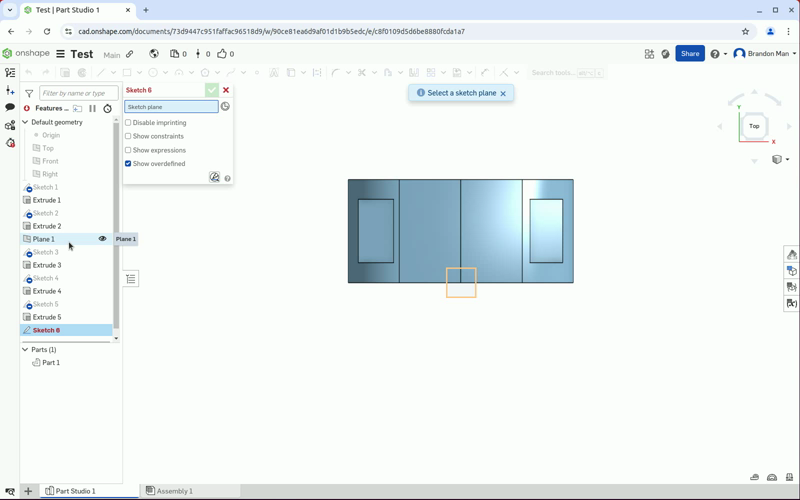
click(69, 241)
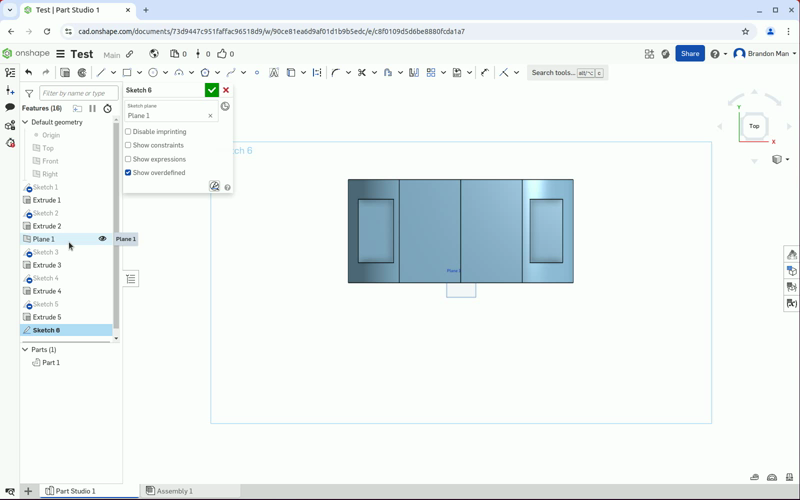
mouse_move(73, 352)
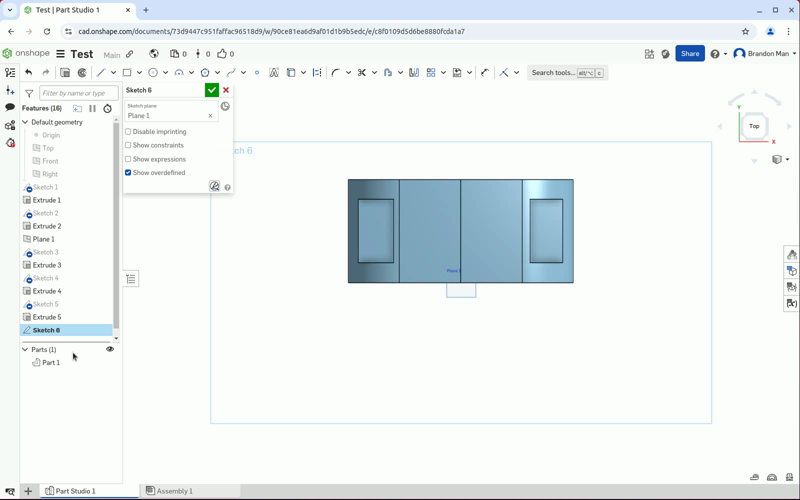
key(y)
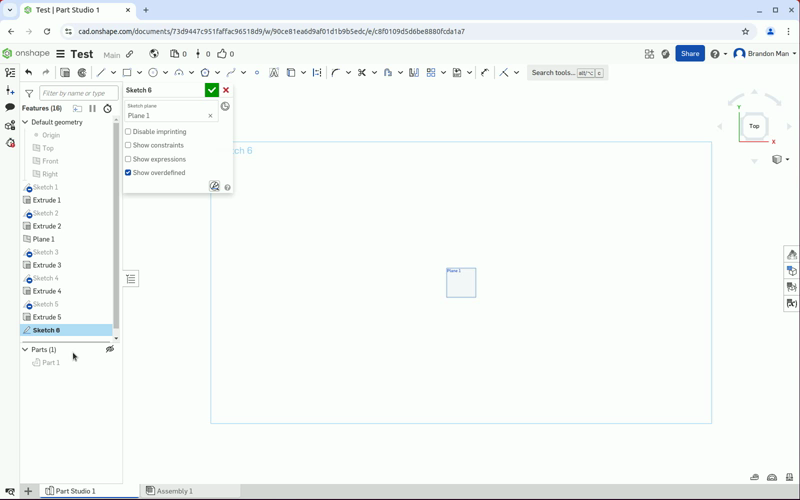
key(l)
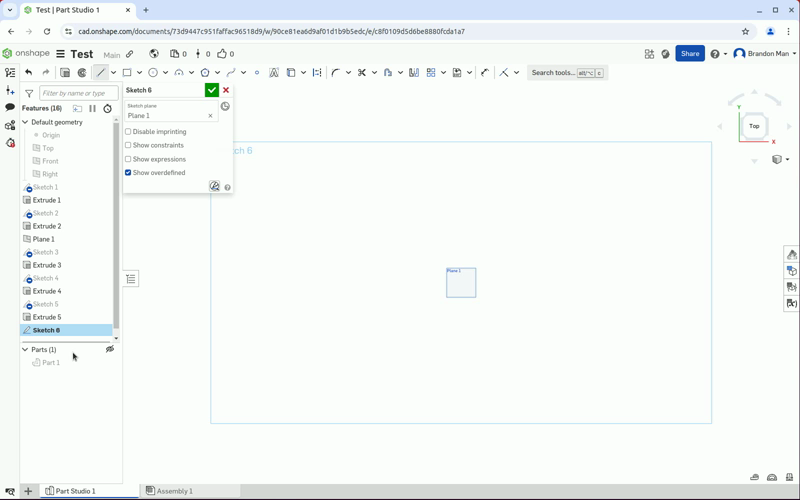
key_down(shift)
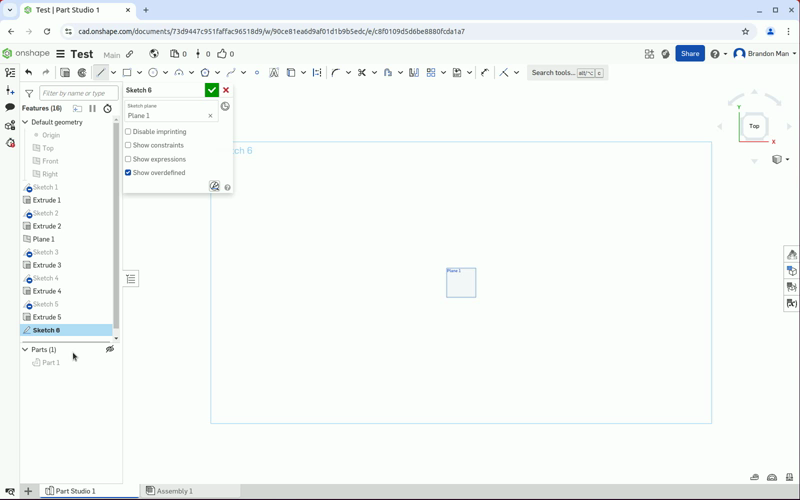
mouse_move(399, 262)
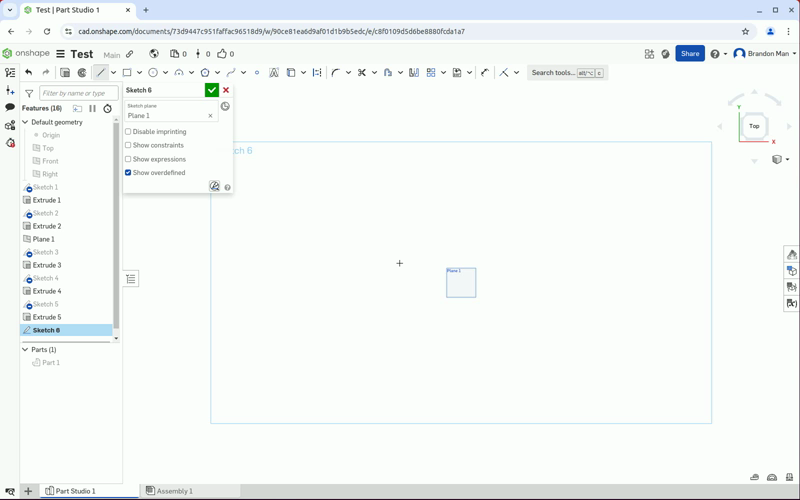
click(399, 262)
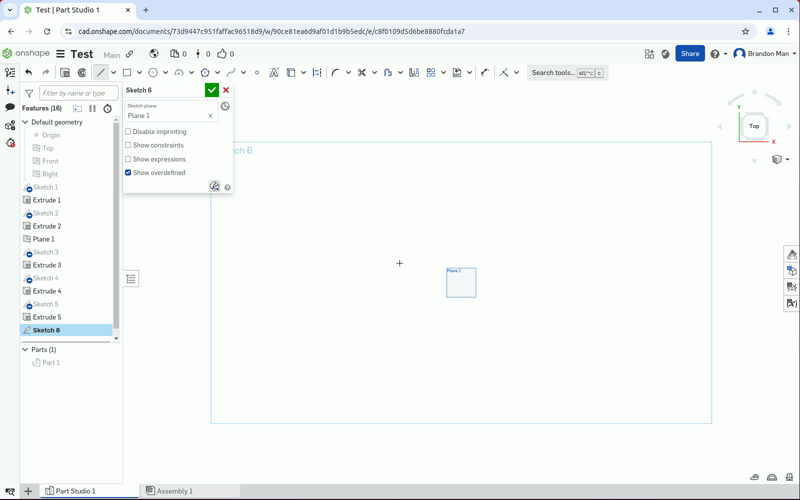
key_up(shift)
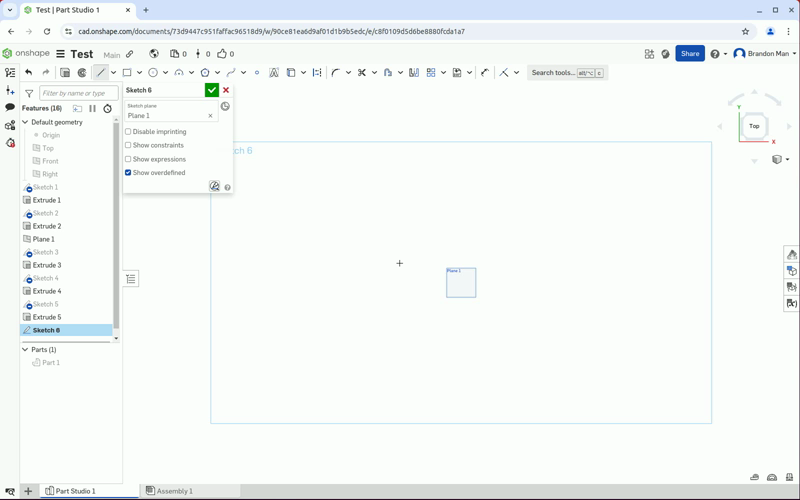
key_down(shift)
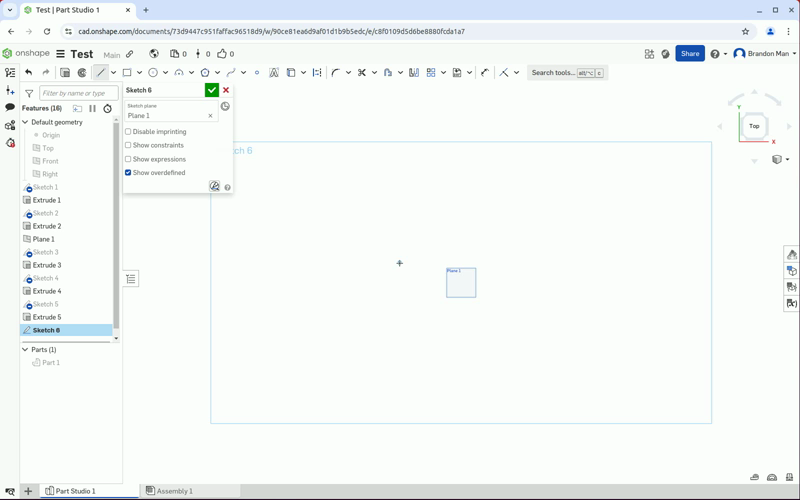
mouse_move(461, 262)
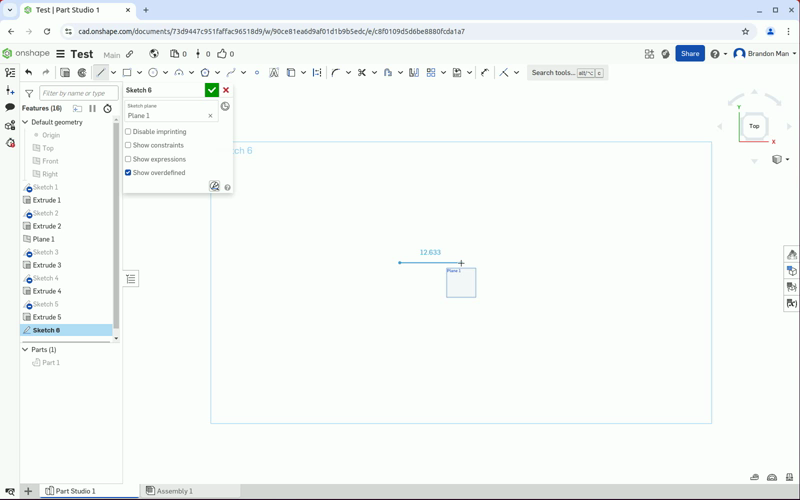
click(461, 262)
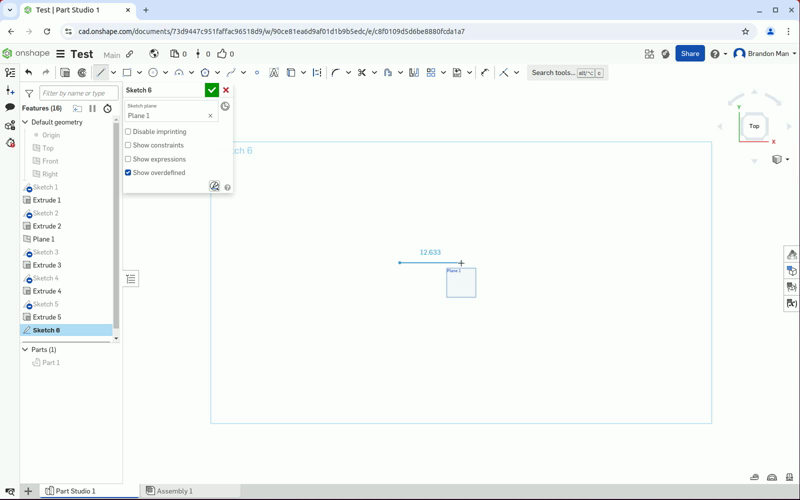
key_up(shift)
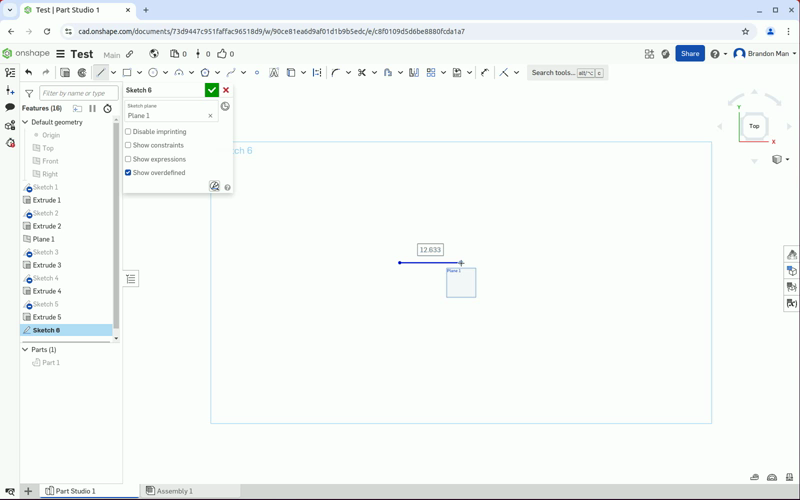
key_down(shift)
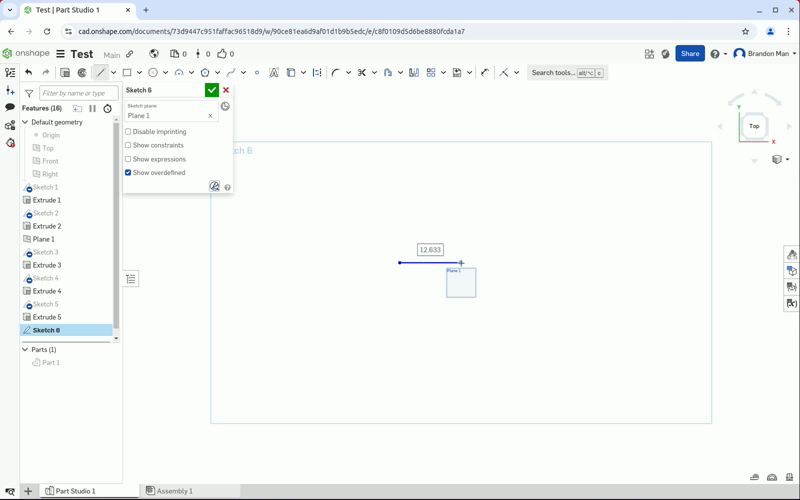
mouse_move(461, 199)
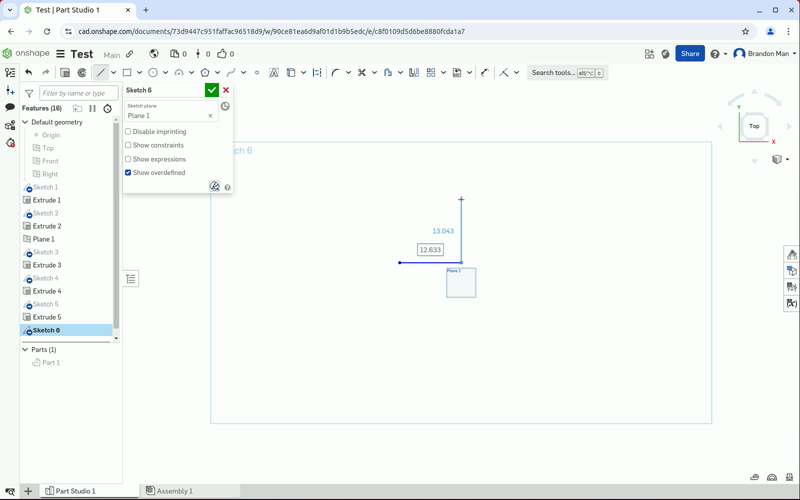
click(461, 199)
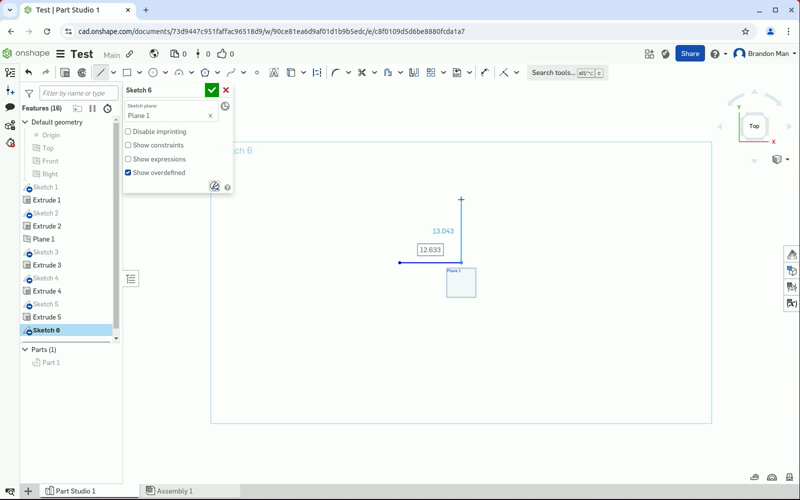
key_up(shift)
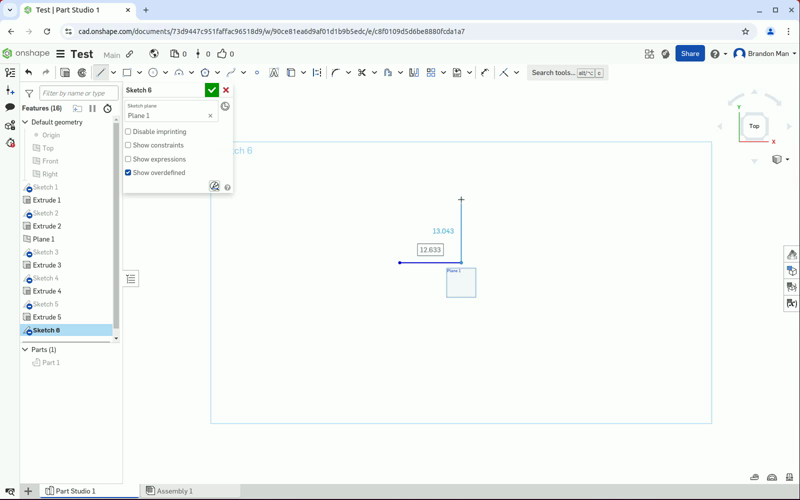
key_down(shift)
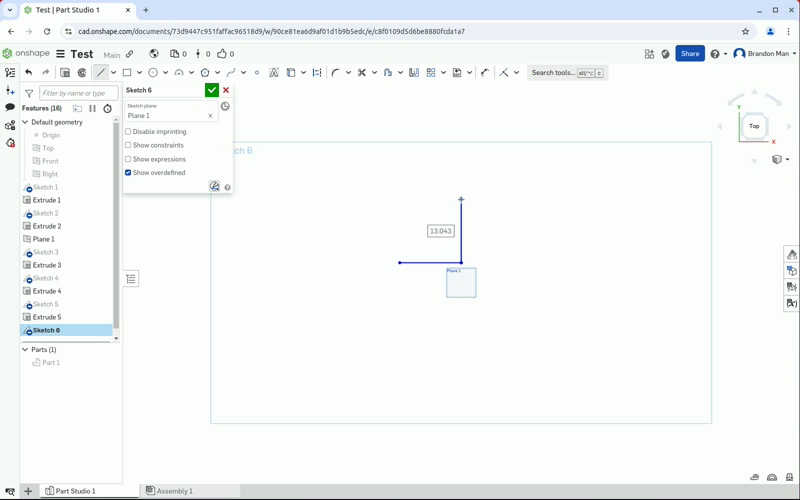
mouse_move(399, 199)
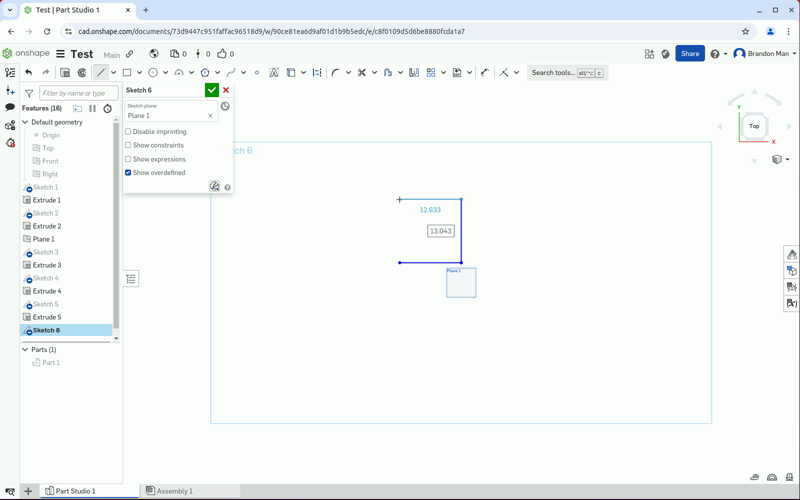
click(399, 199)
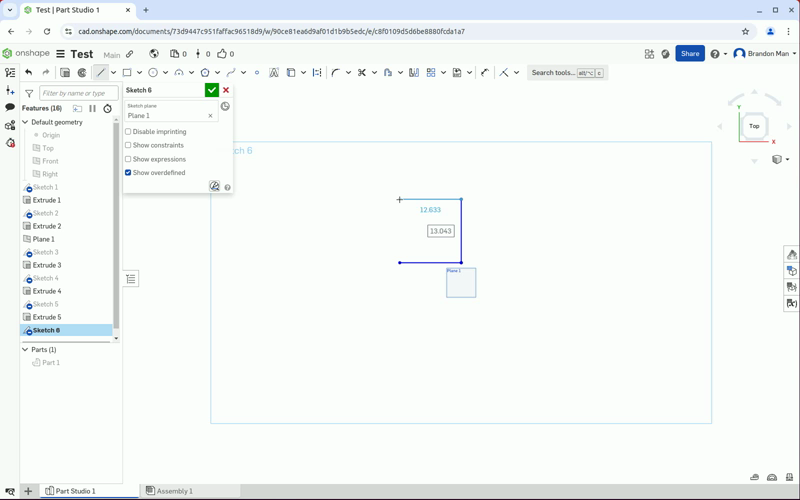
key_up(shift)
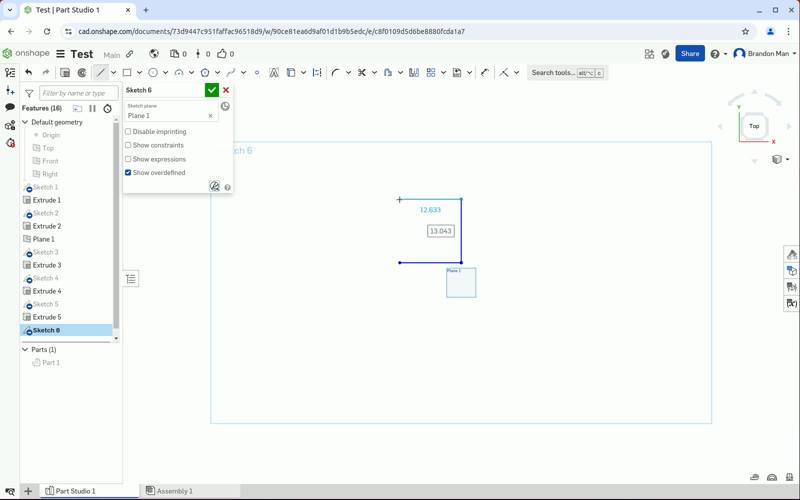
key_down(shift)
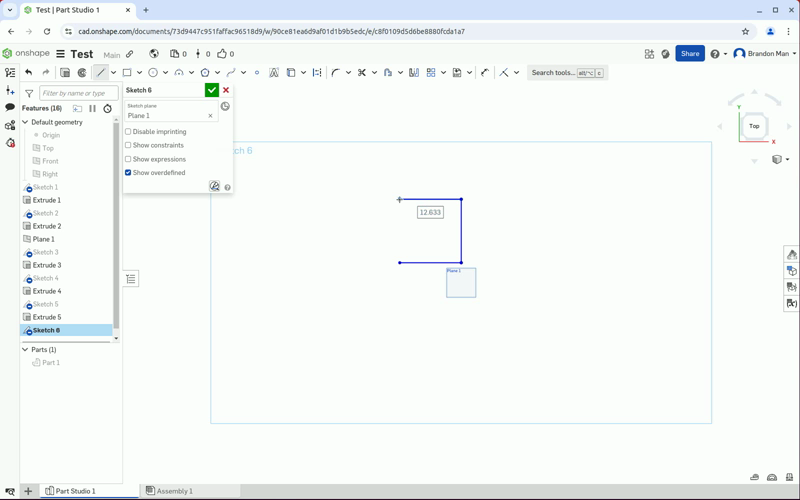
mouse_move(399, 262)
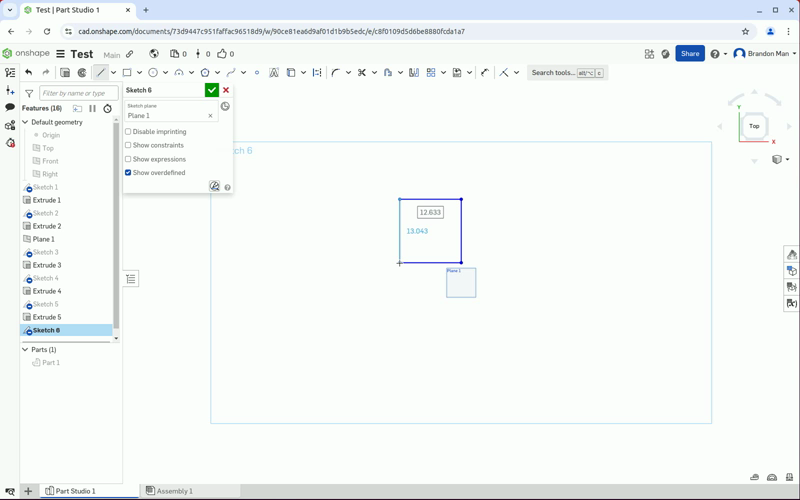
key_up(shift)
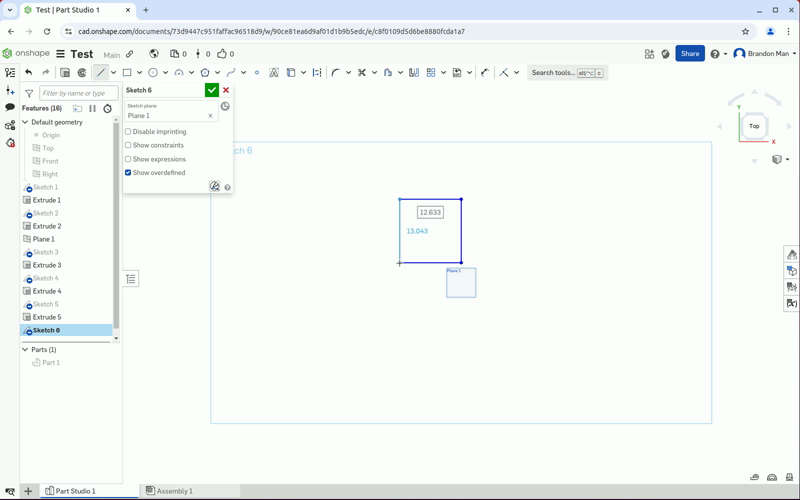
click(399, 262)
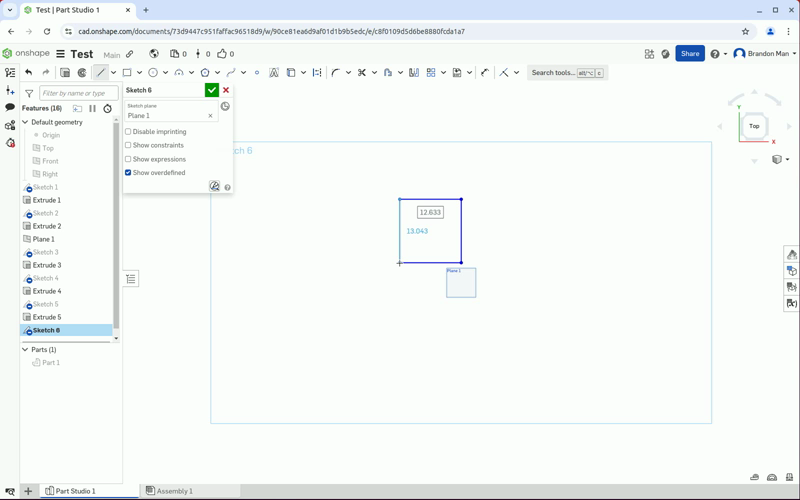
key(esc)
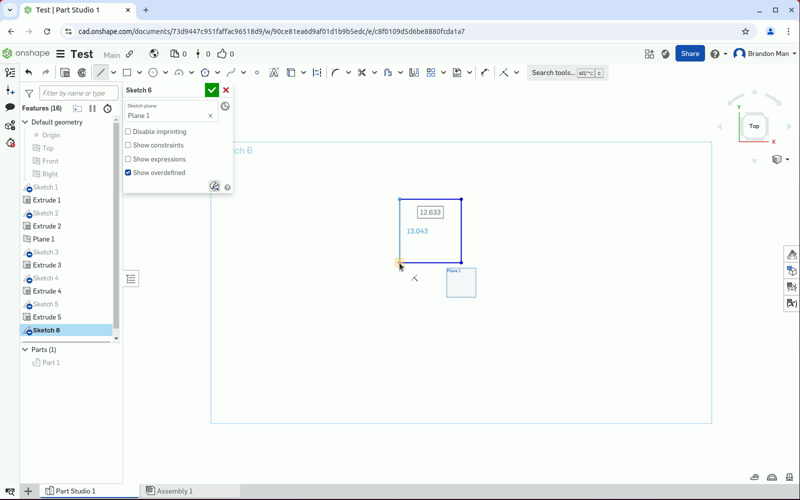
mouse_move(430, 231)
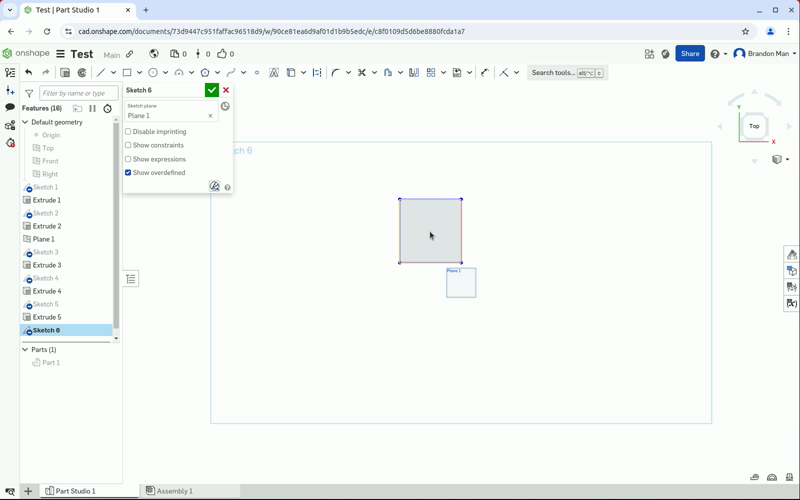
click(430, 231)
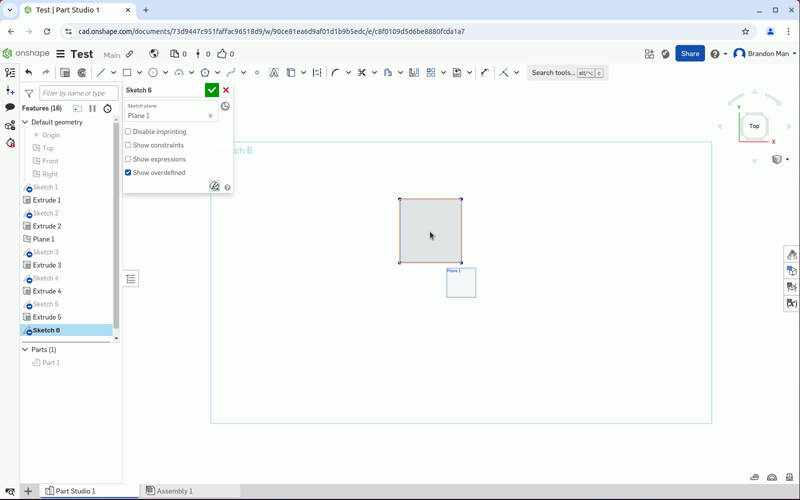
mouse_move(73, 352)
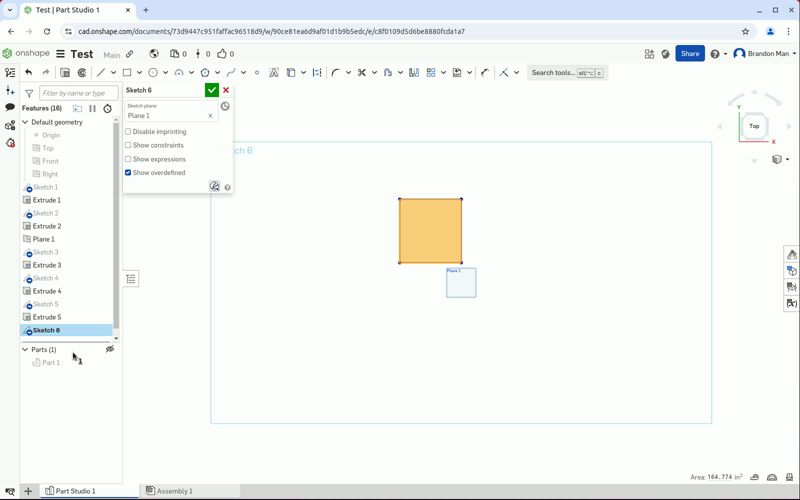
key(shift+y)
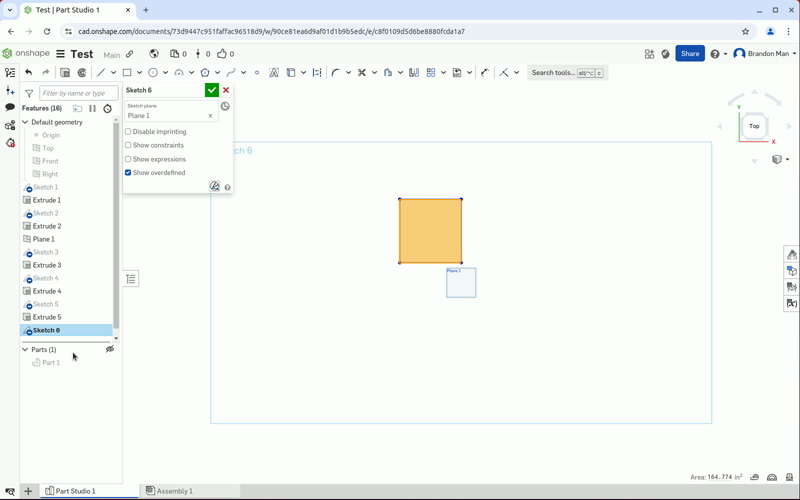
key(shift+e)
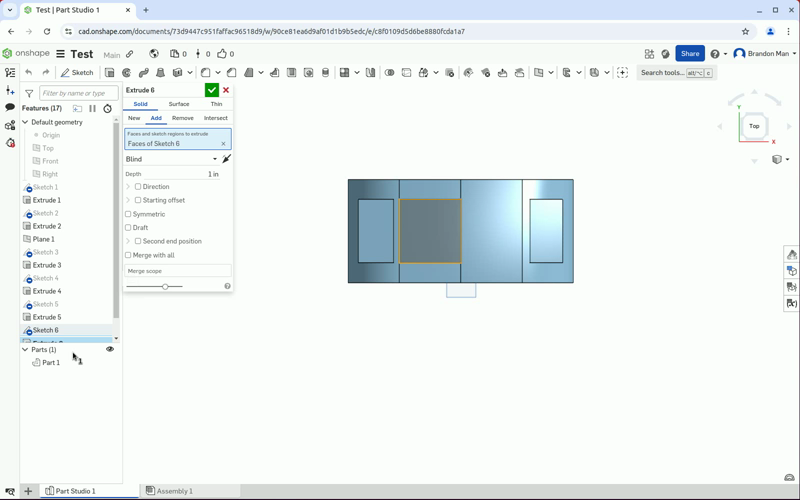
mouse_move(143, 106)
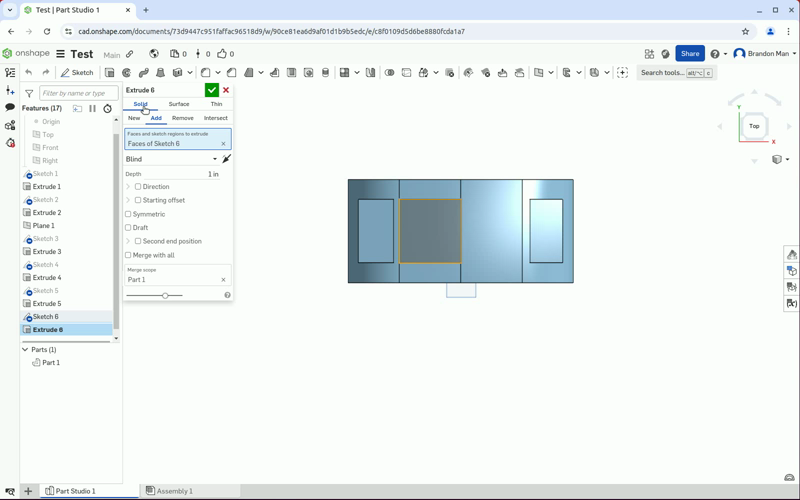
click(143, 106)
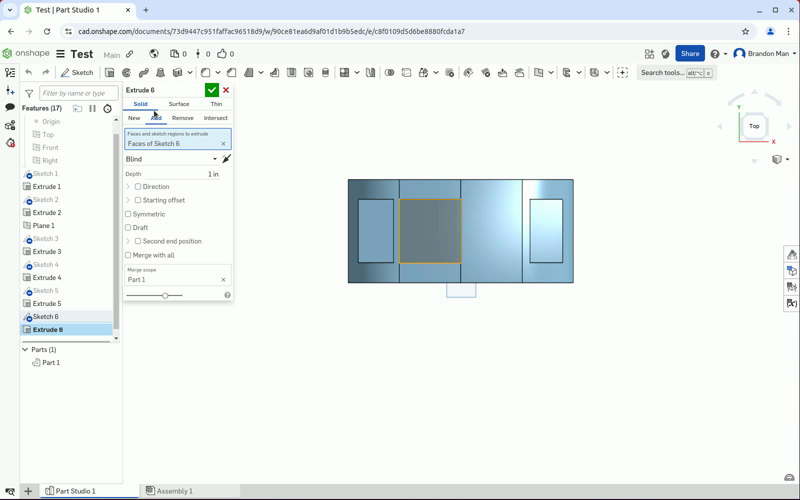
mouse_move(186, 120)
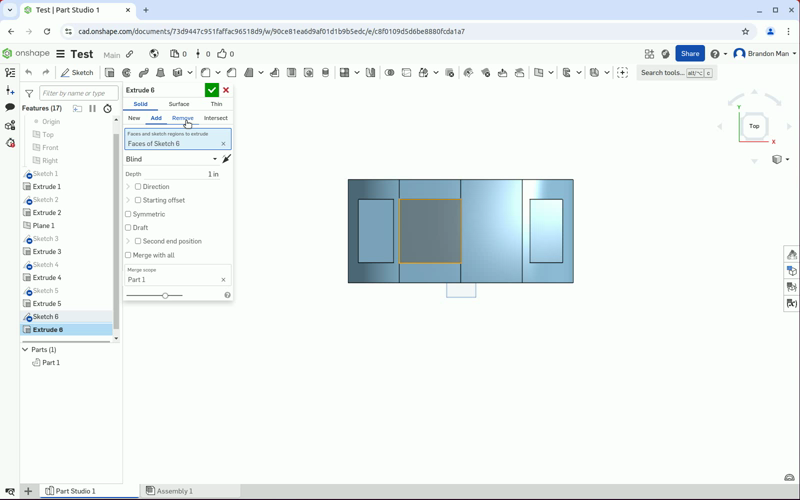
click(186, 120)
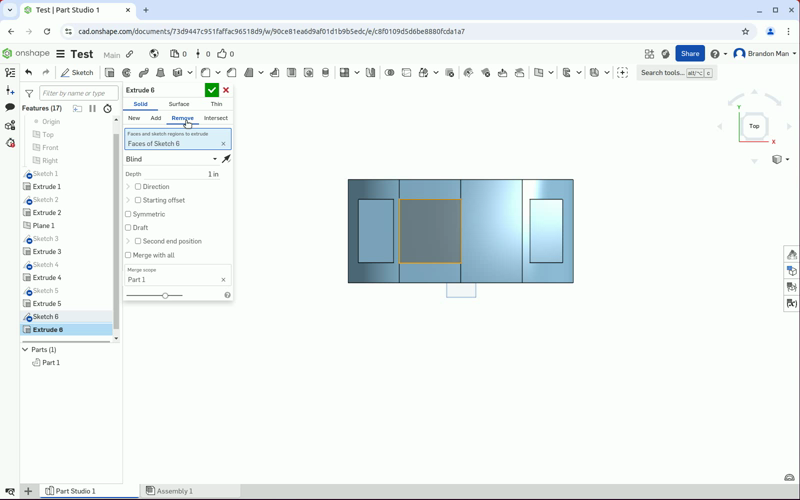
key(tab, 4)
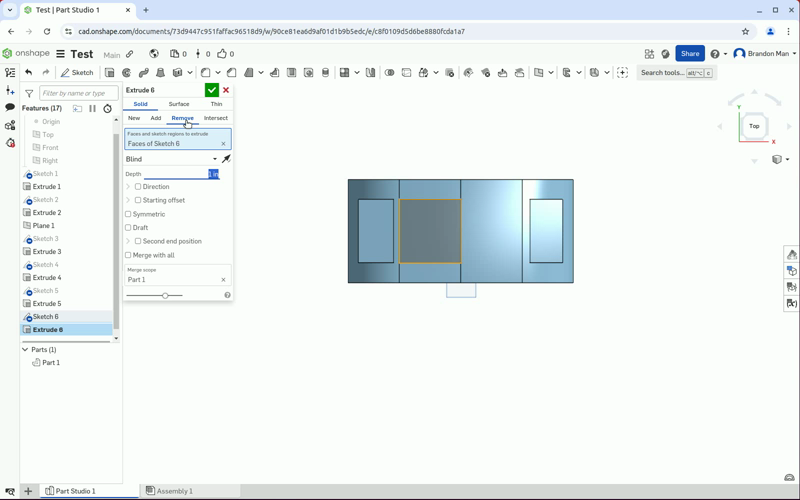
text(4.092)
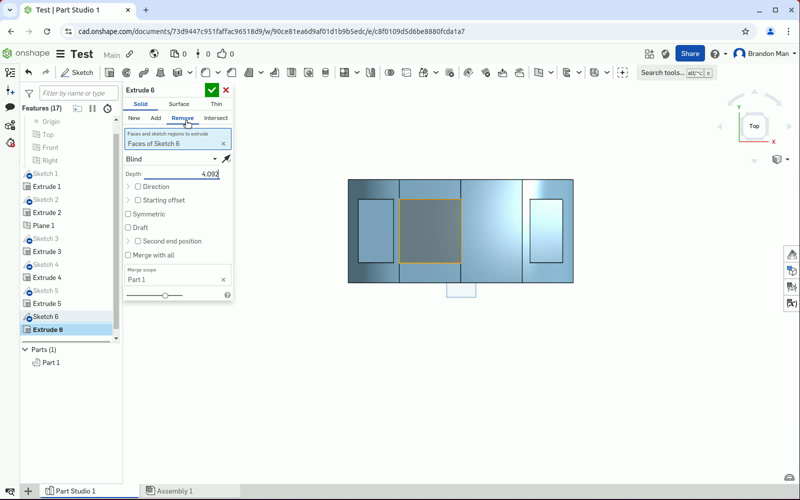
key(tab, 6)
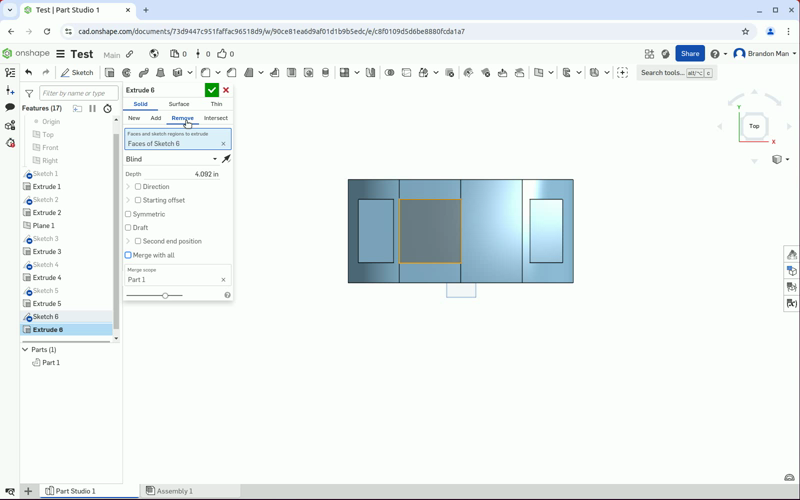
key(space)
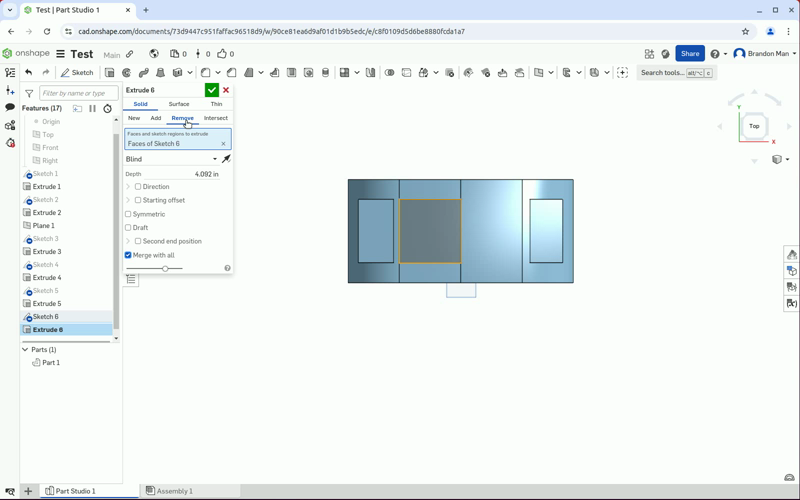
key(enter)
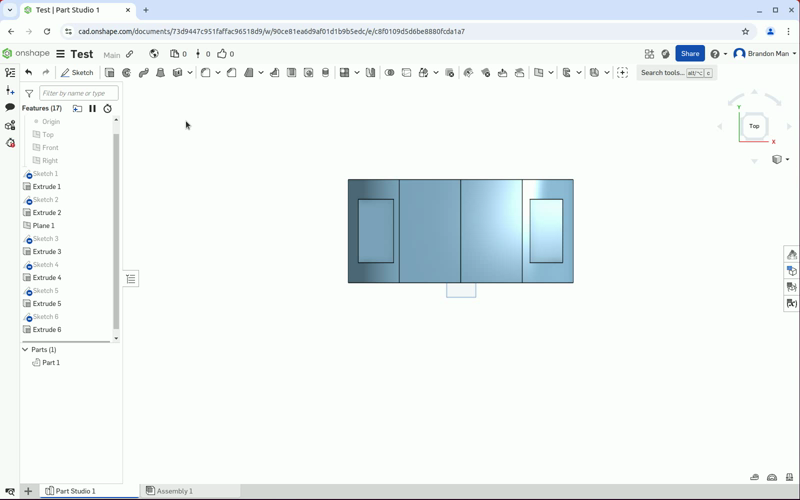
key(shift+h)
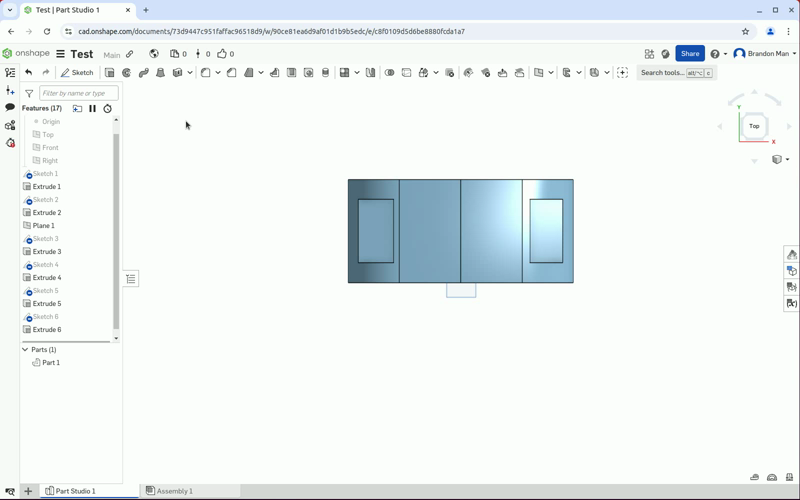
key(shift+h)
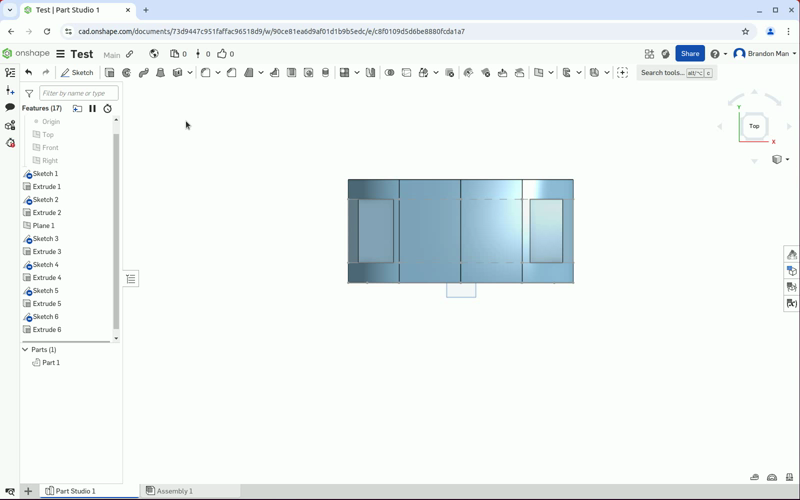
key(shift+7)
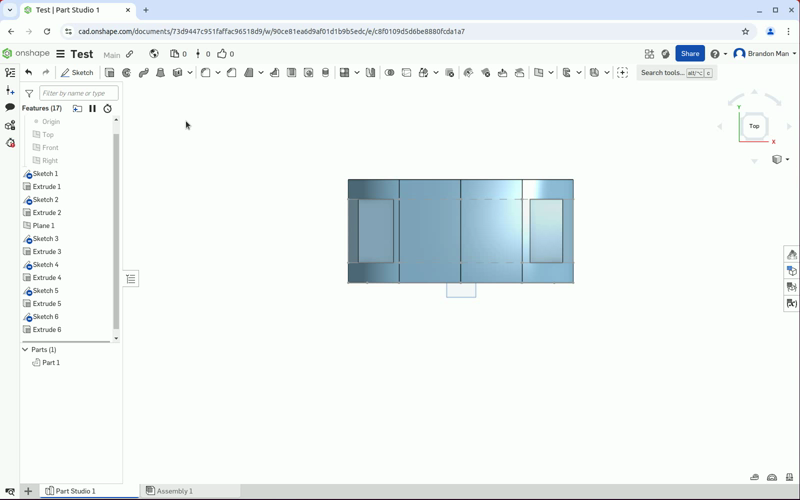
key(up, 3)
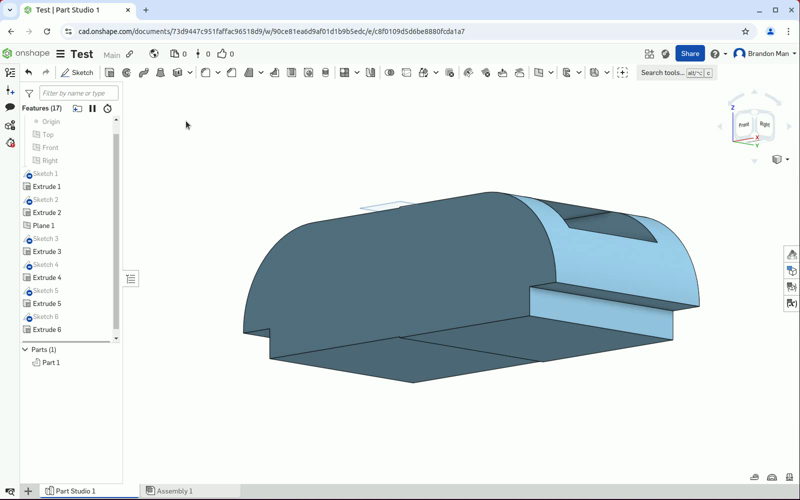
key(left, 3)
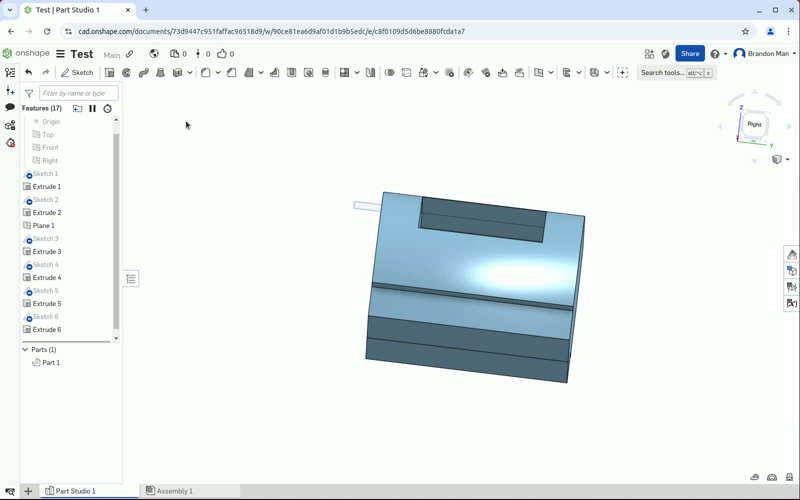
key(right, 3)
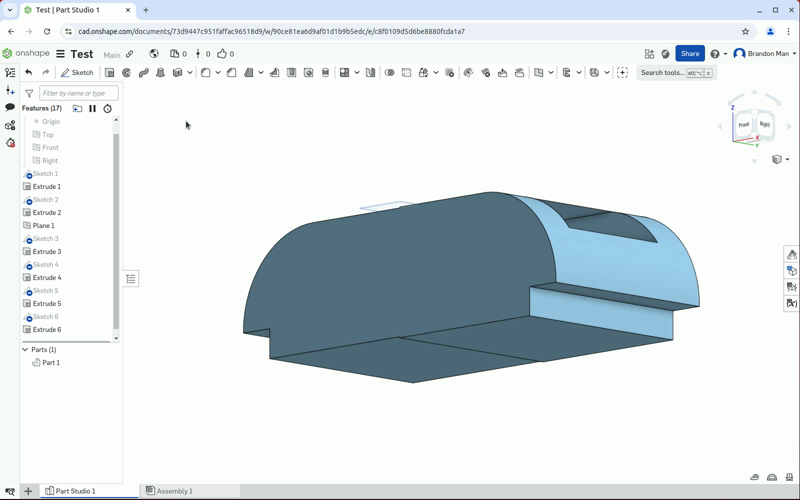
key(down, 3)
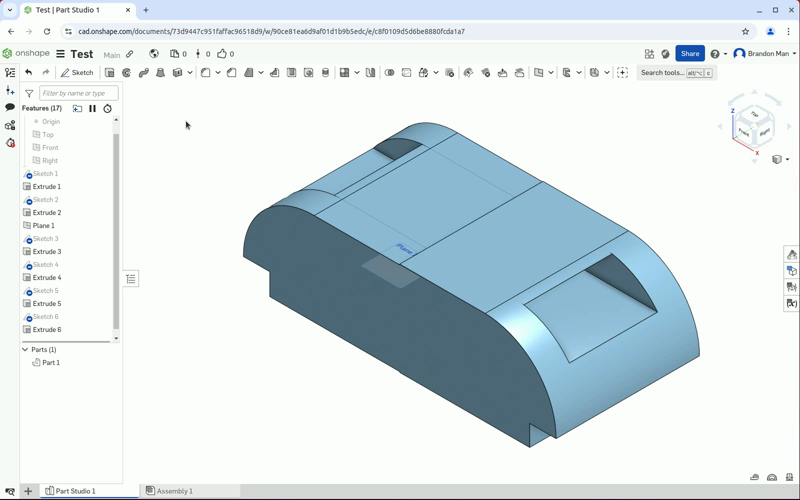
mouse_move(69, 176)
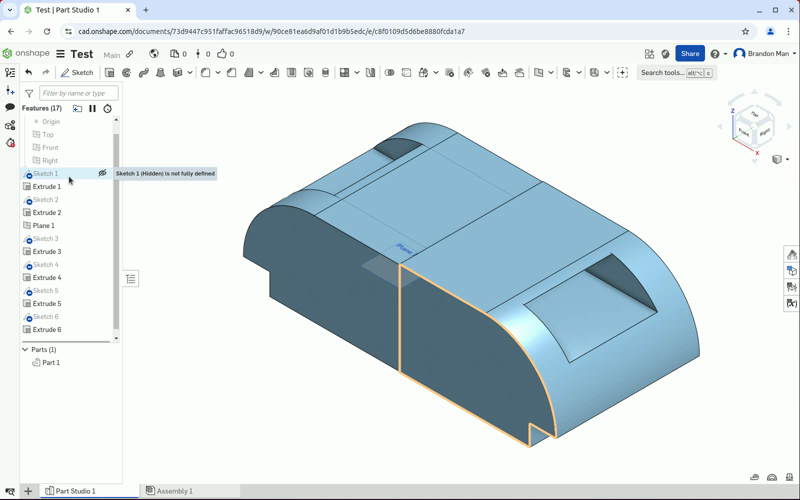
click(69, 176)